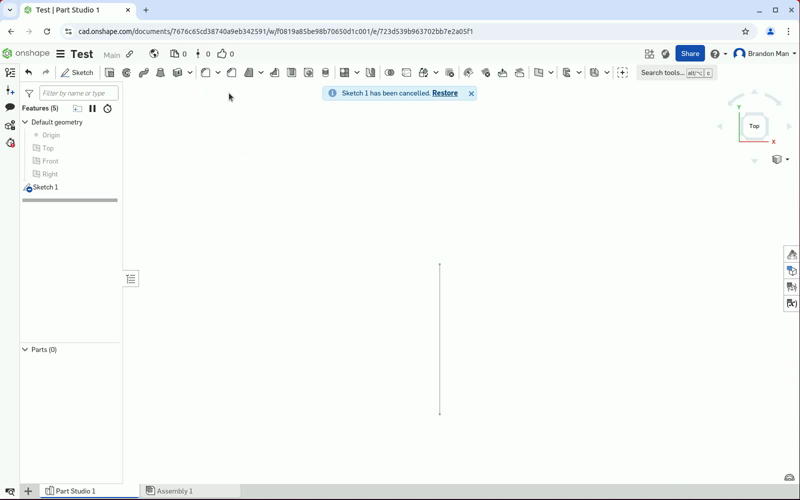
key(shift+h)
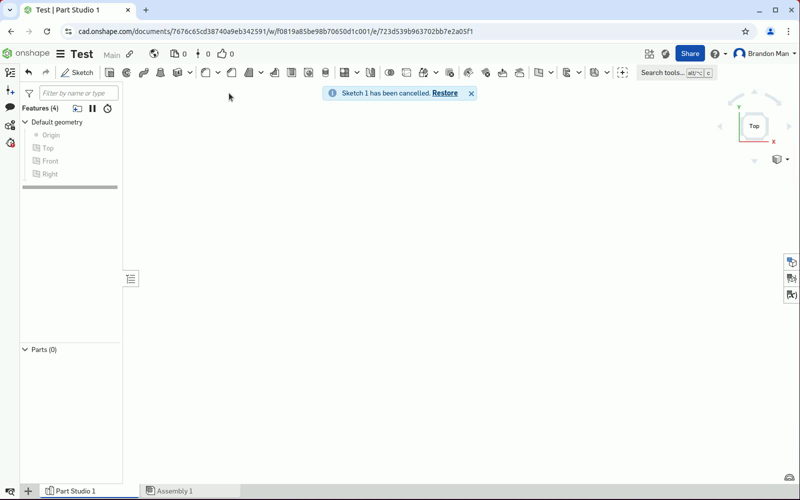
mouse_move(73, 352)
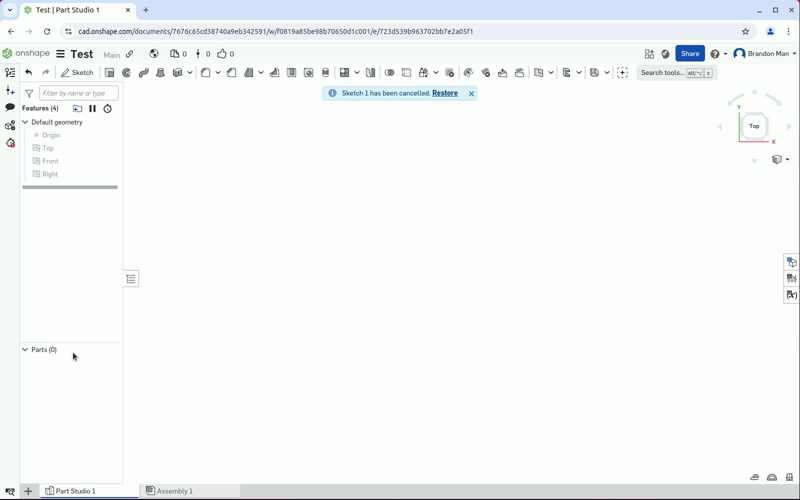
key(y)
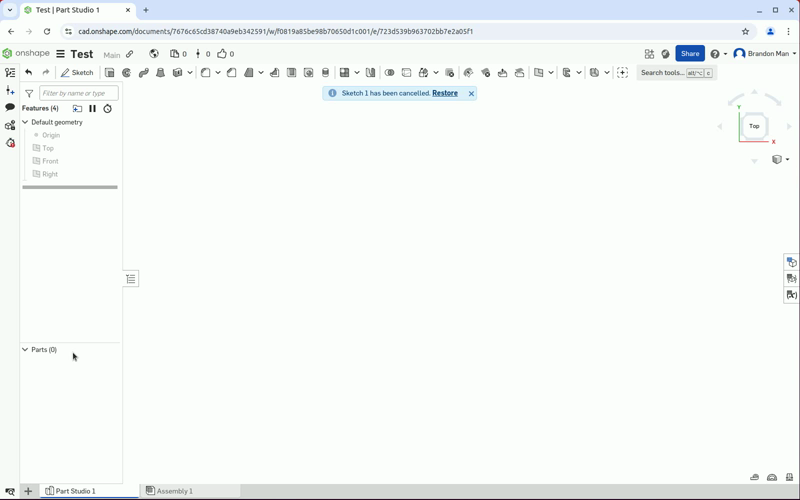
key(shift+p)
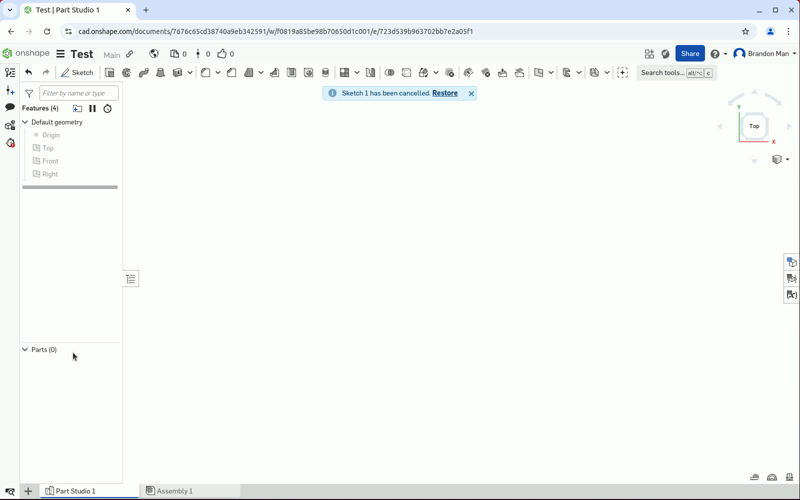
key(space)
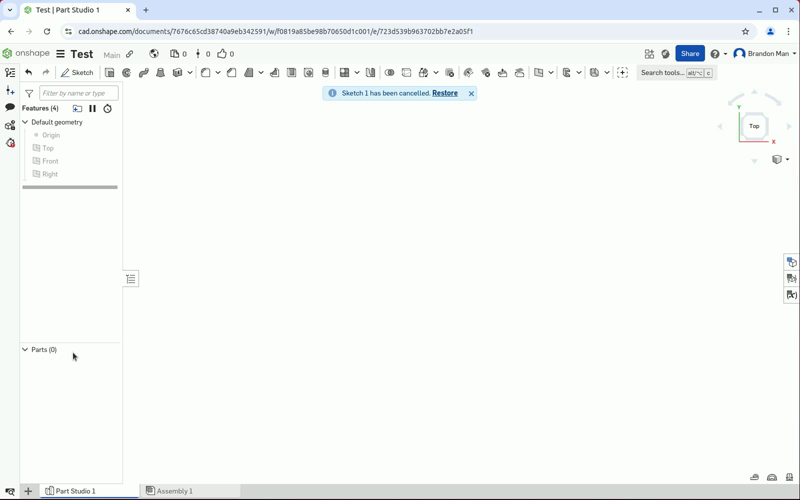
key_down(shift)
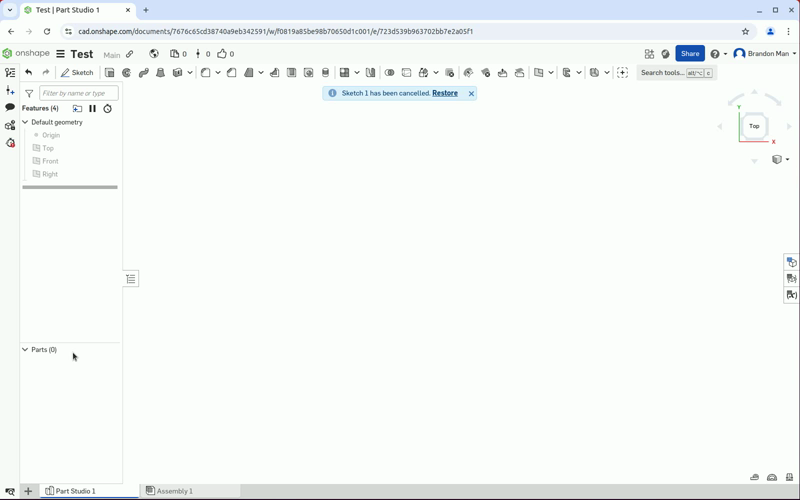
key(up)
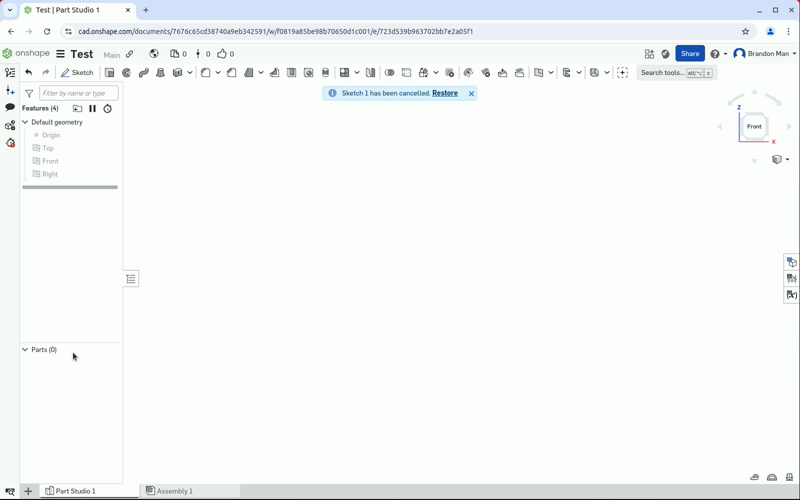
key_up(shift)
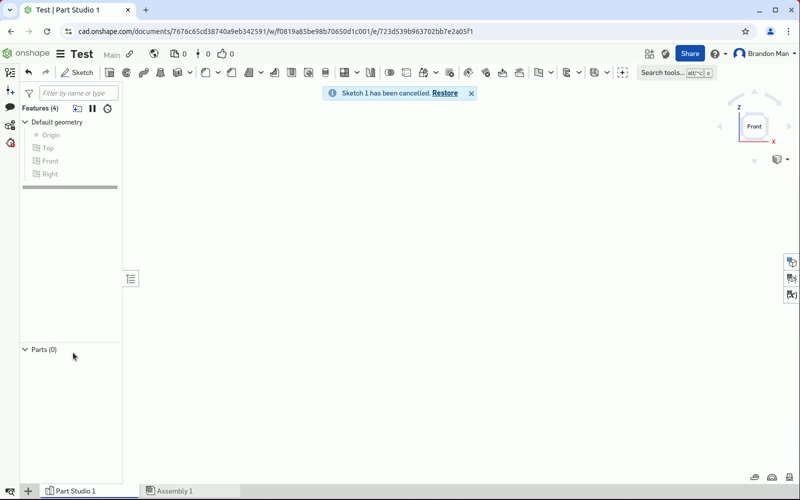
mouse_move(73, 352)
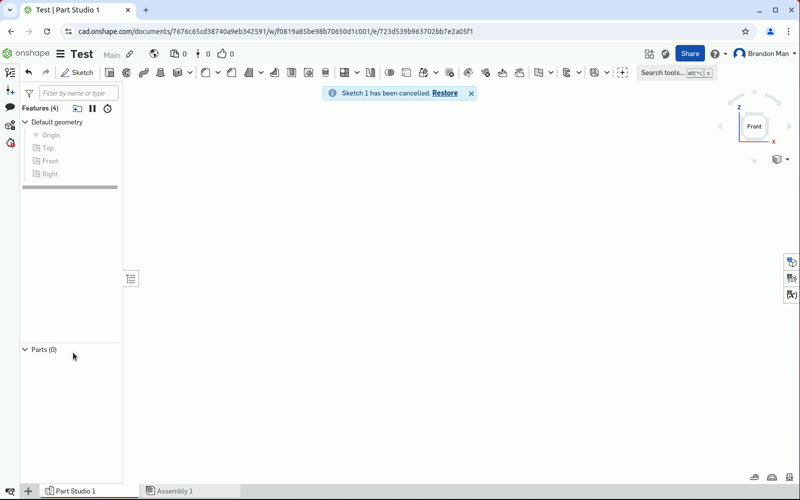
key(shift+y)
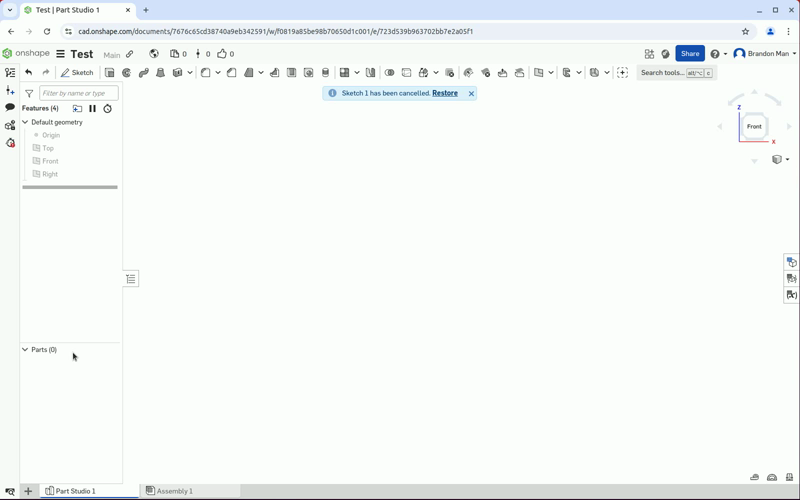
key(shift+s)
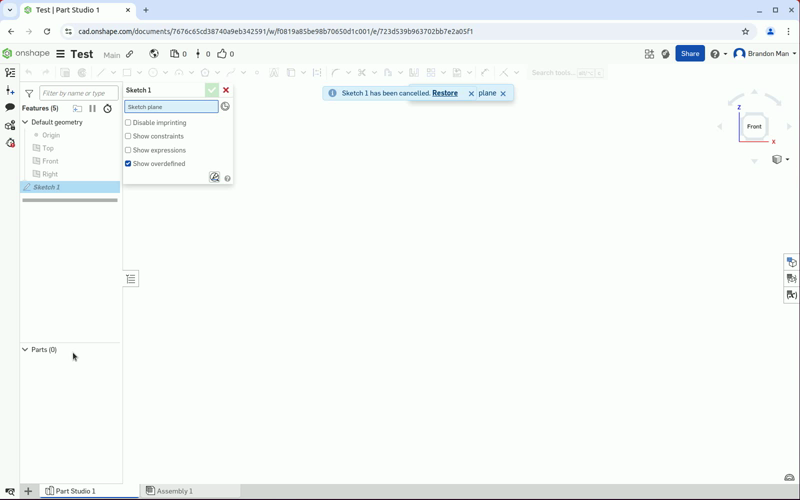
mouse_move(73, 163)
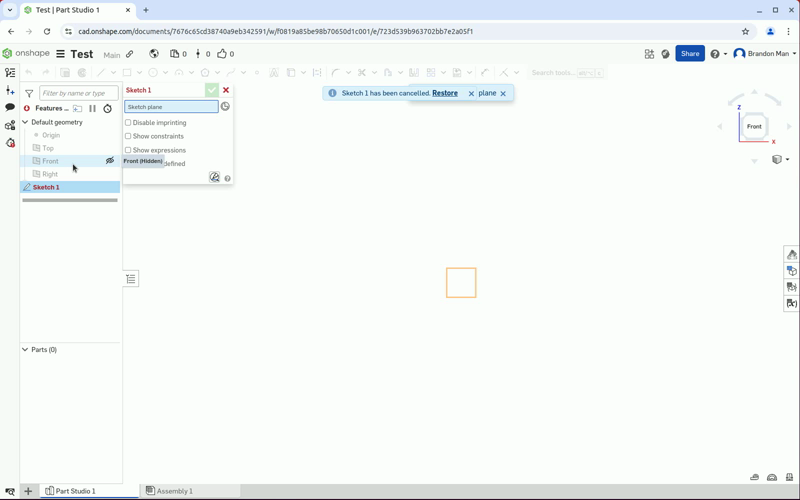
click(73, 163)
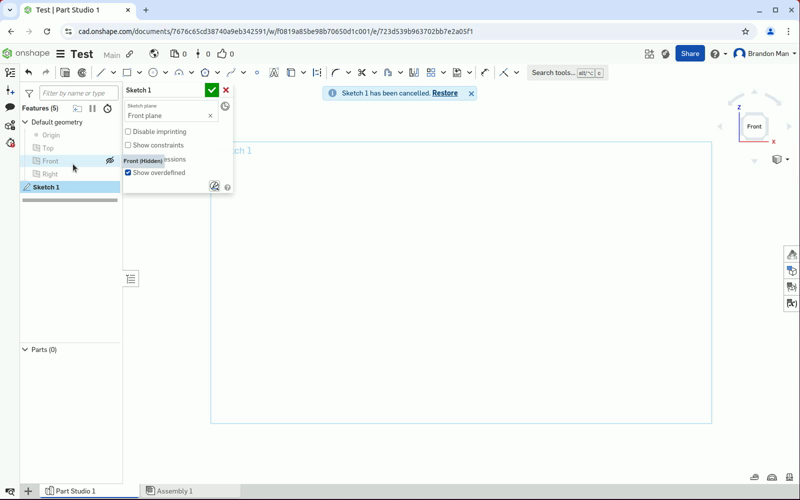
mouse_move(73, 352)
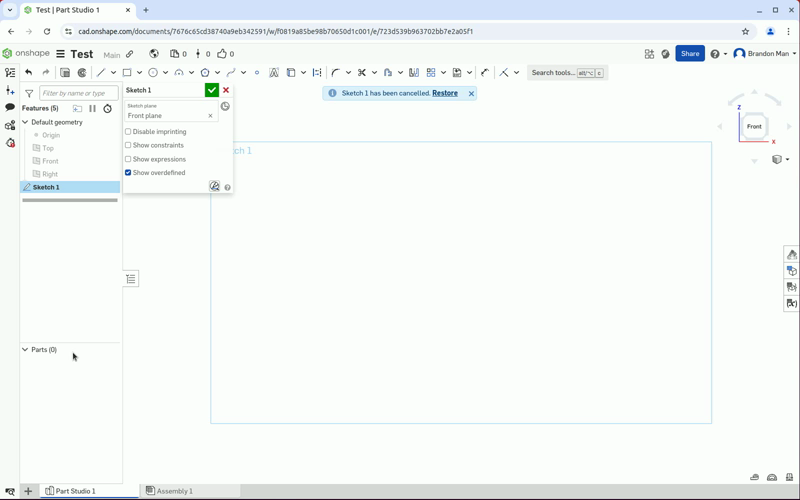
key(y)
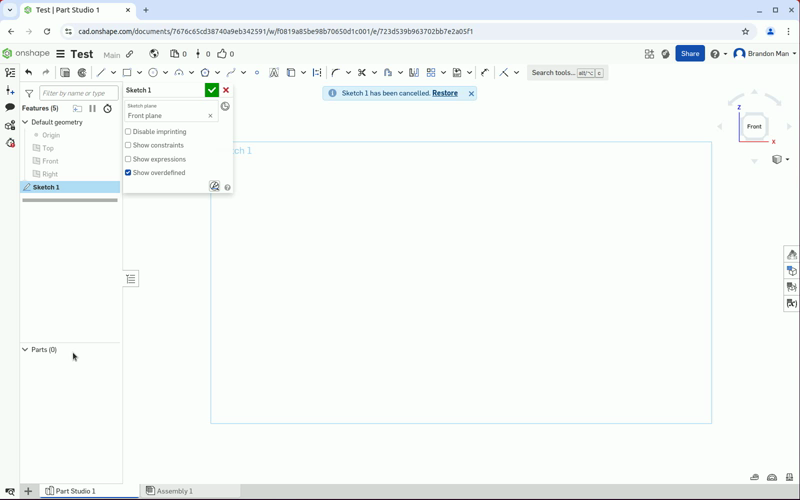
key(c)
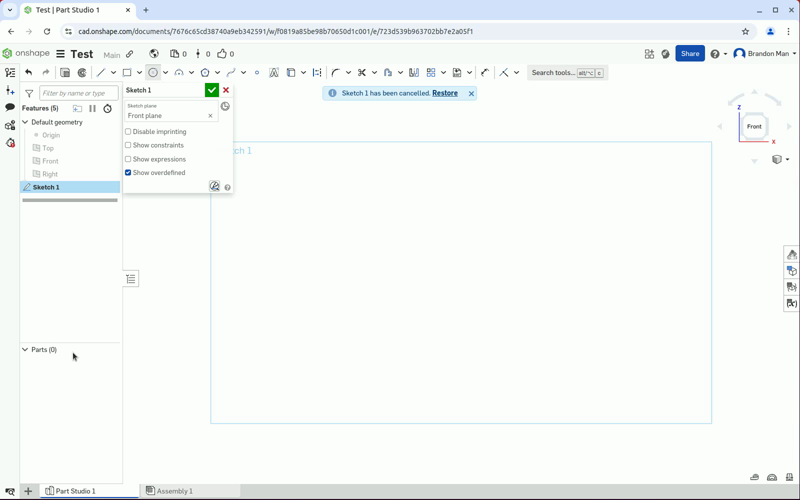
key_down(shift)
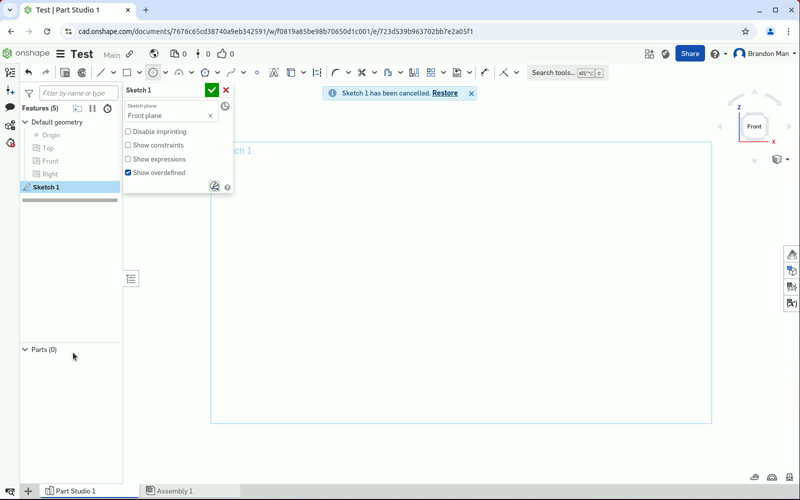
mouse_move(461, 282)
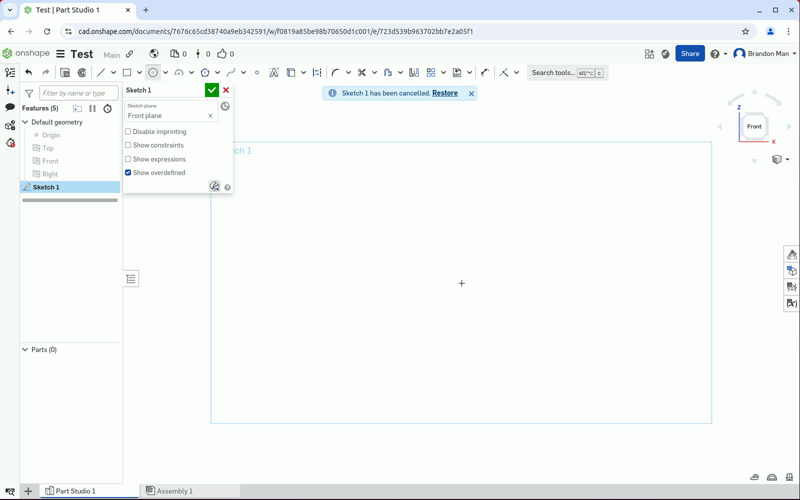
click(461, 282)
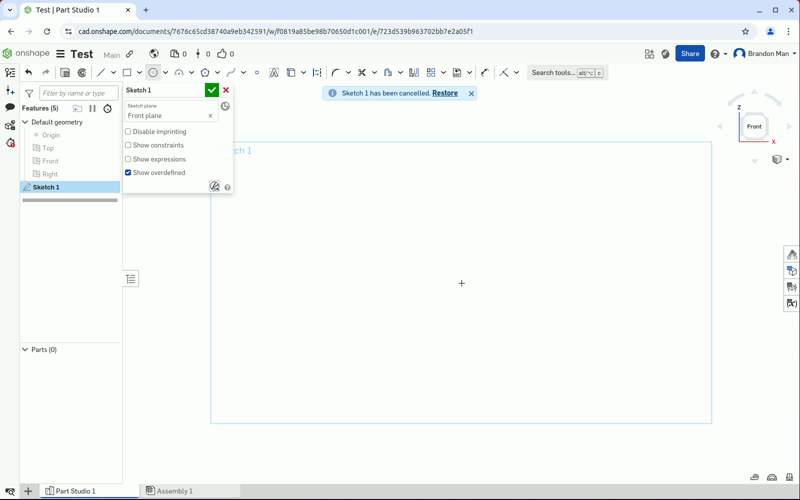
key_up(shift)
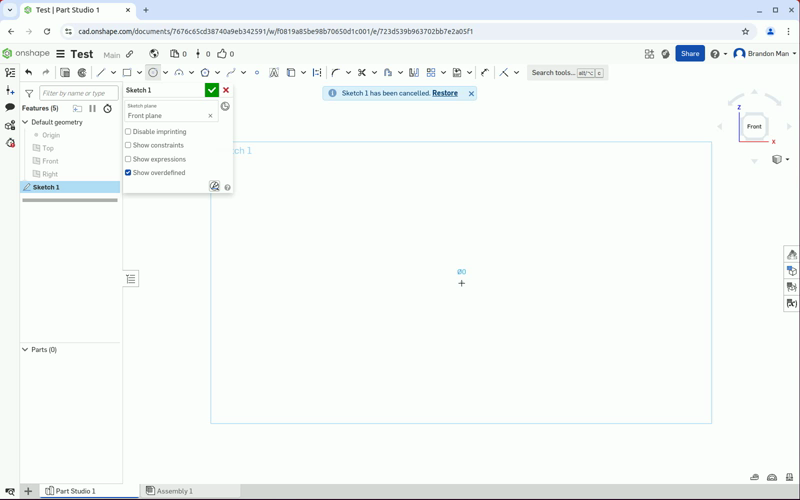
mouse_move(482, 282)
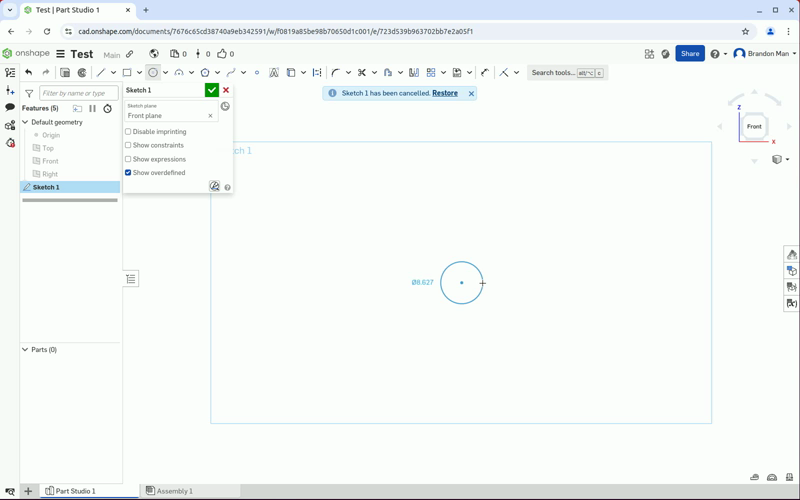
click(482, 282)
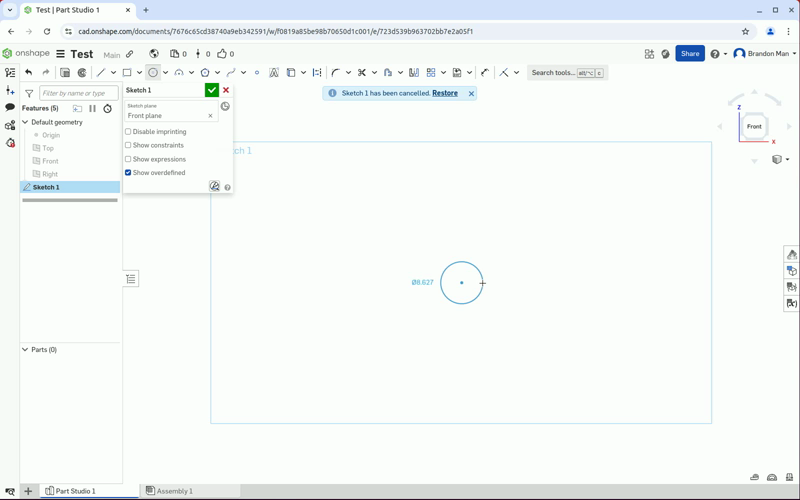
key(esc)
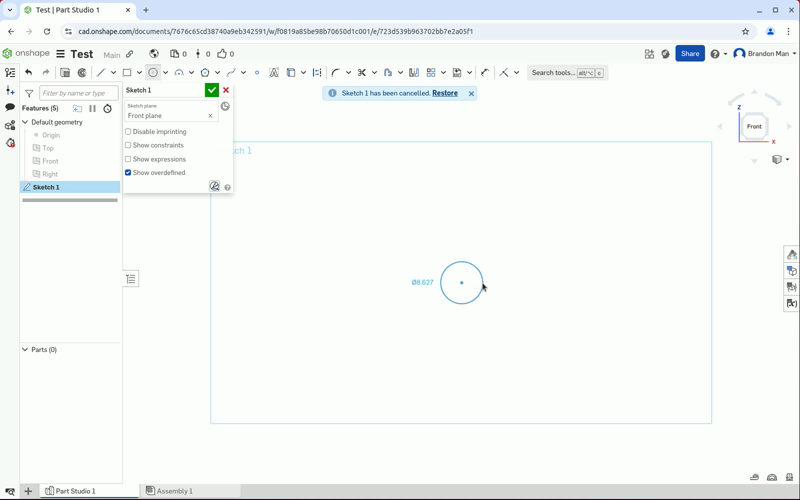
key(c)
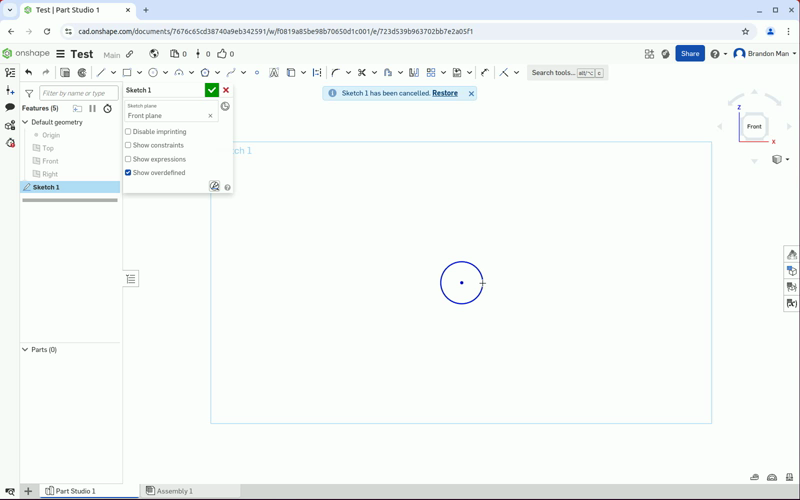
key_down(shift)
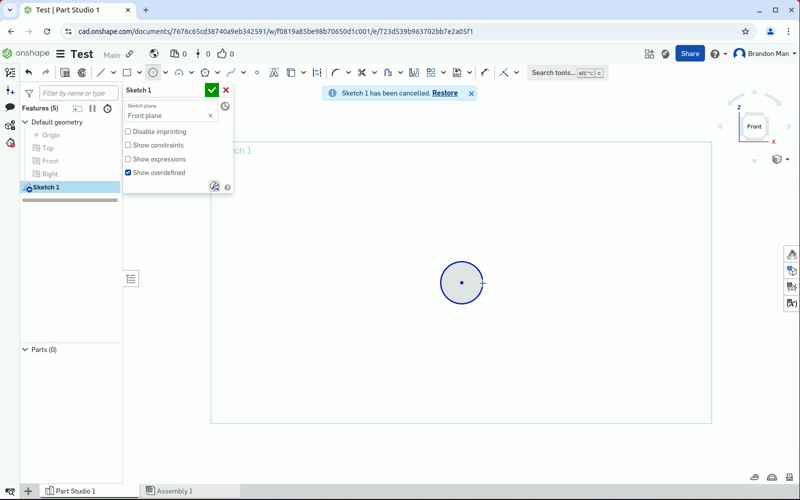
mouse_move(453, 291)
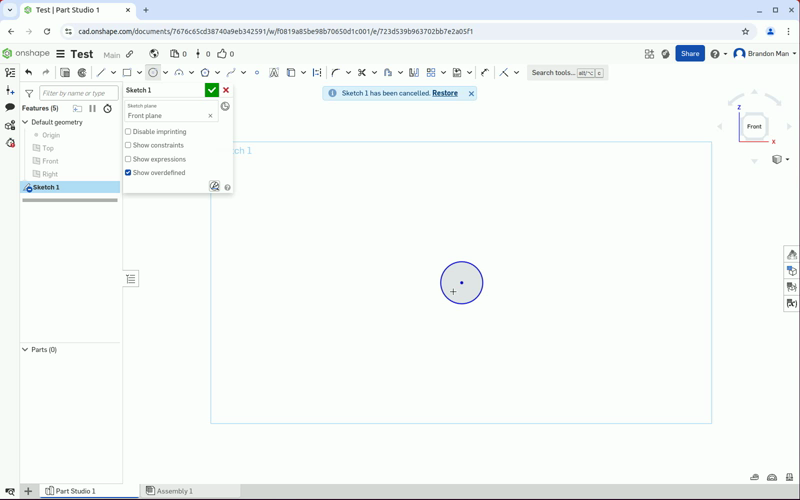
click(453, 291)
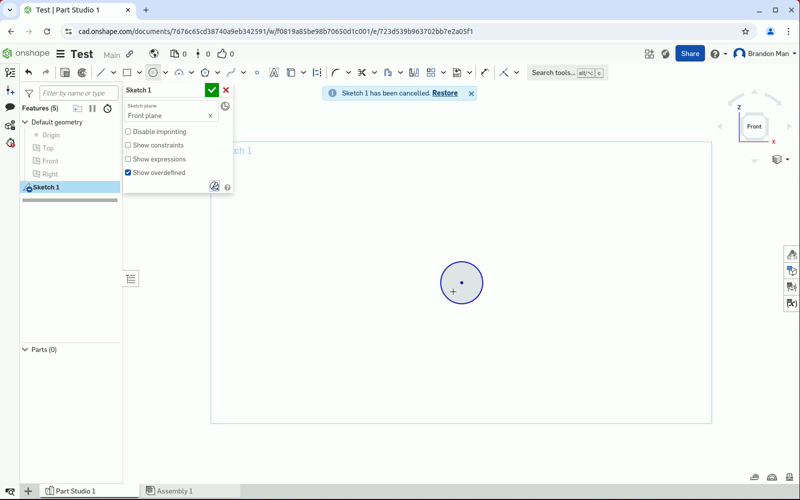
key_up(shift)
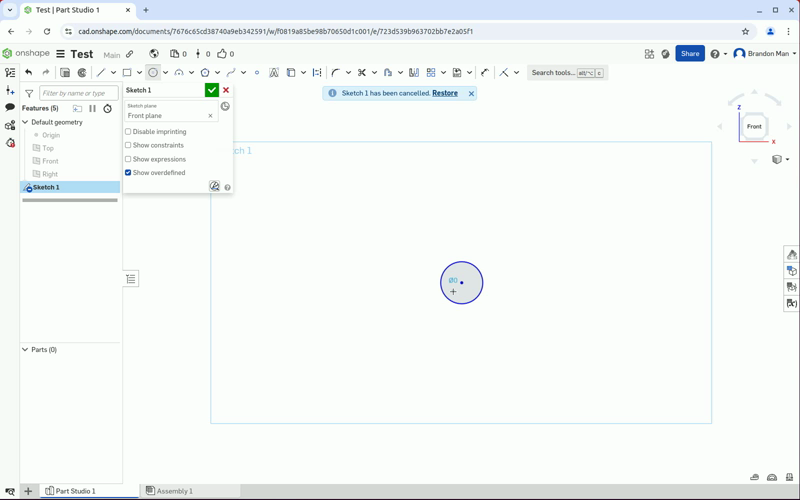
mouse_move(455, 291)
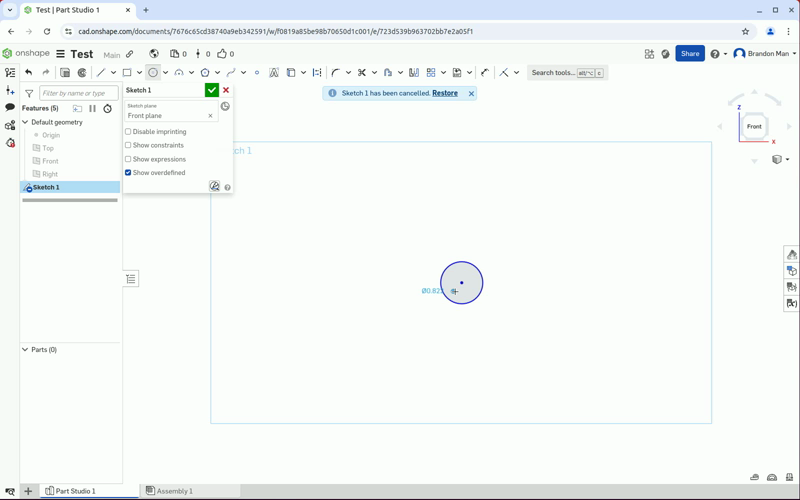
scroll(6)
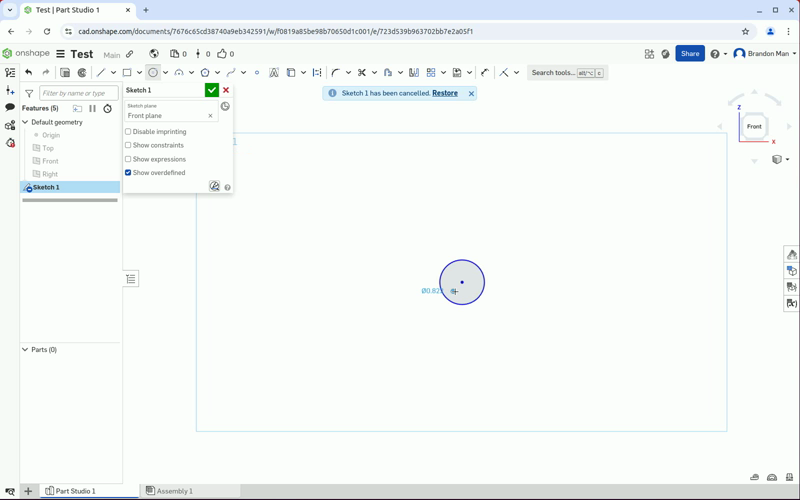
scroll(6)
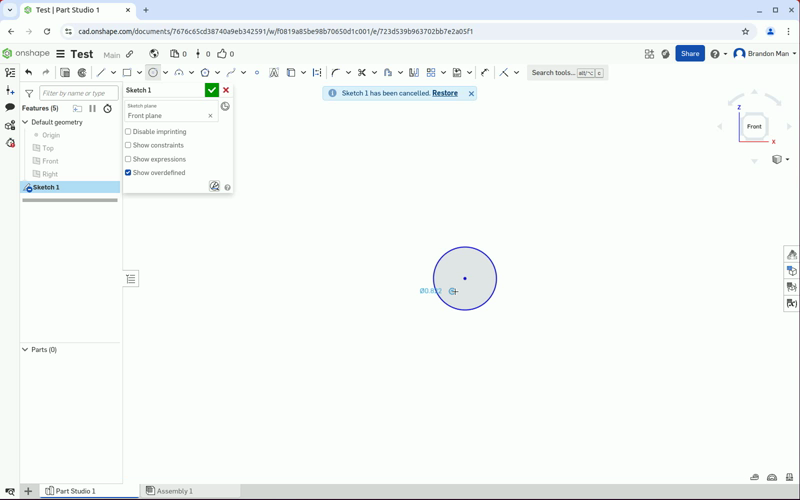
scroll(6)
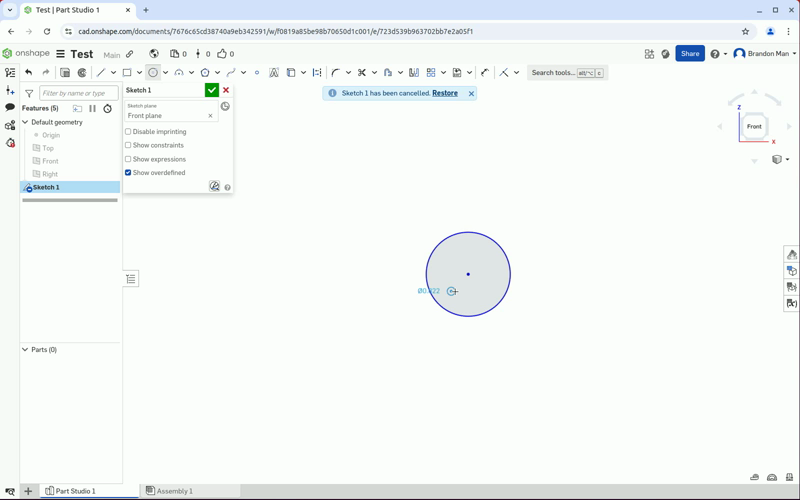
scroll(6)
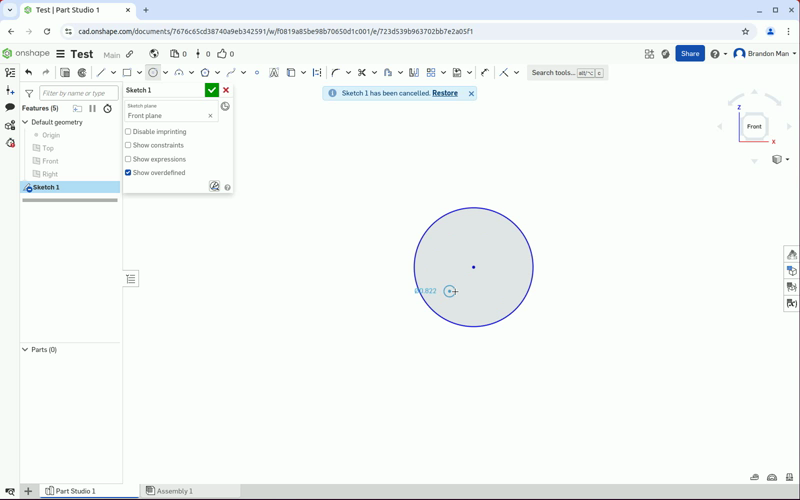
scroll(6)
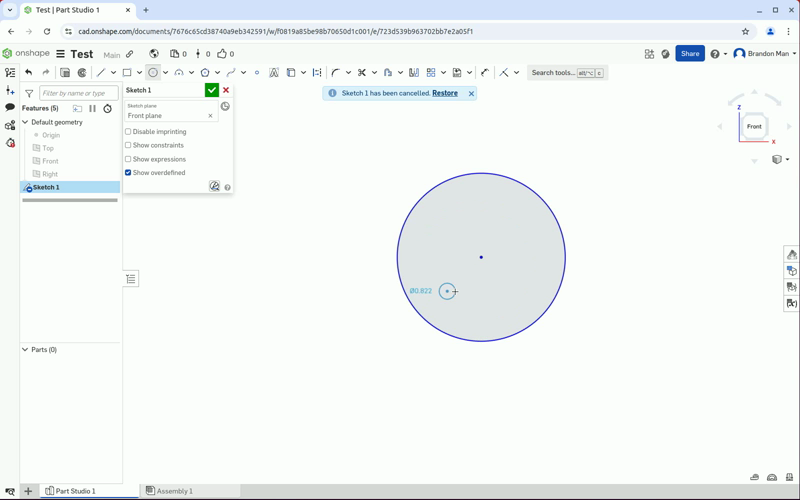
scroll(6)
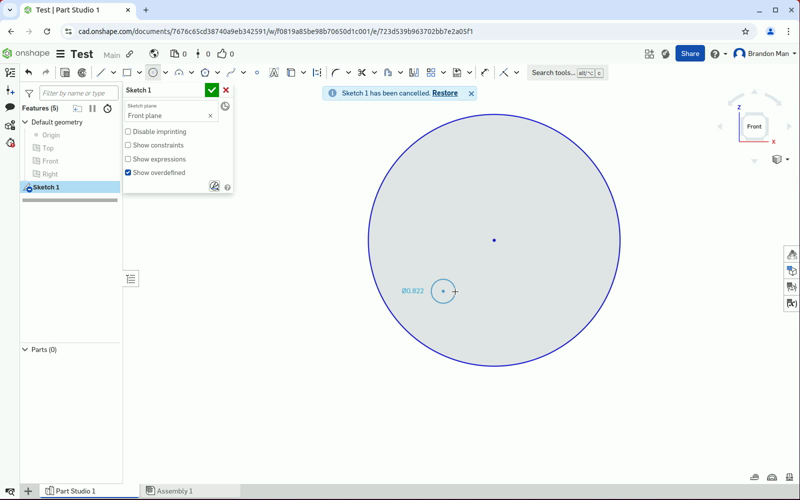
scroll(6)
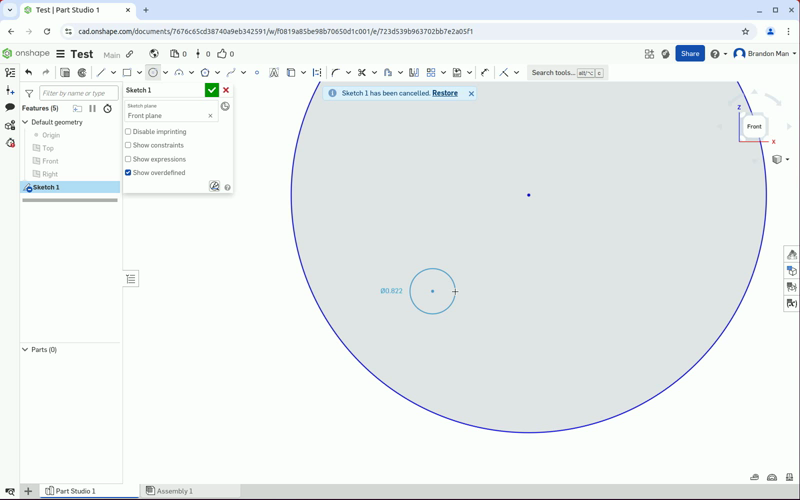
click(455, 291)
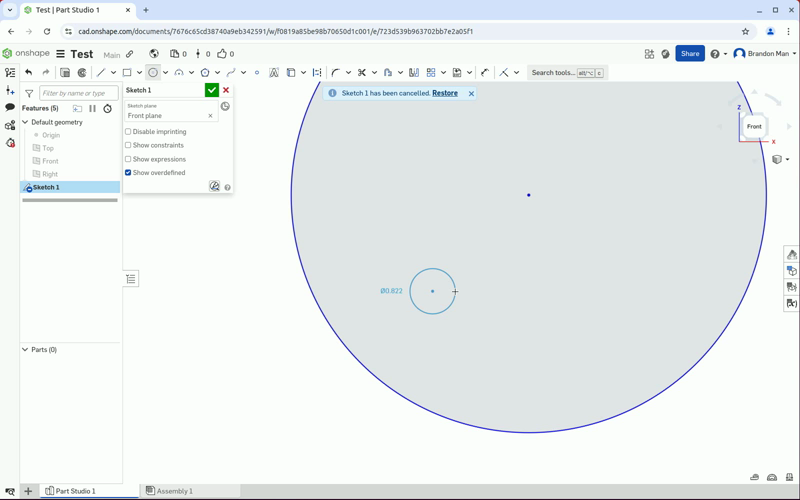
scroll(-6)
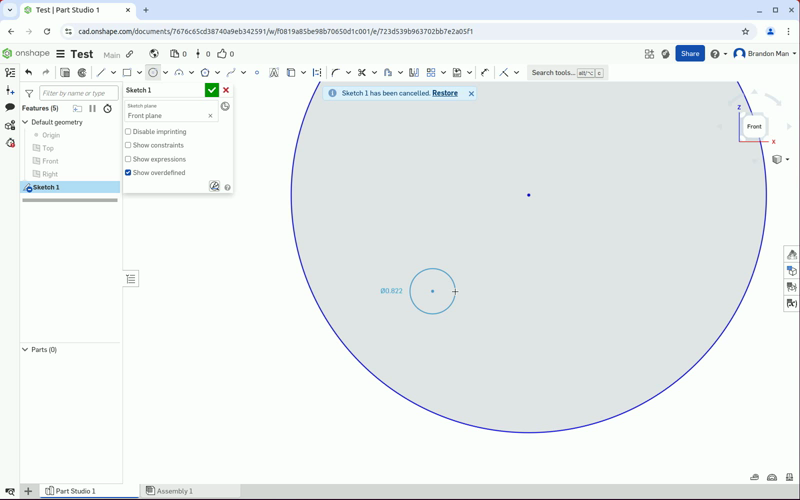
scroll(-6)
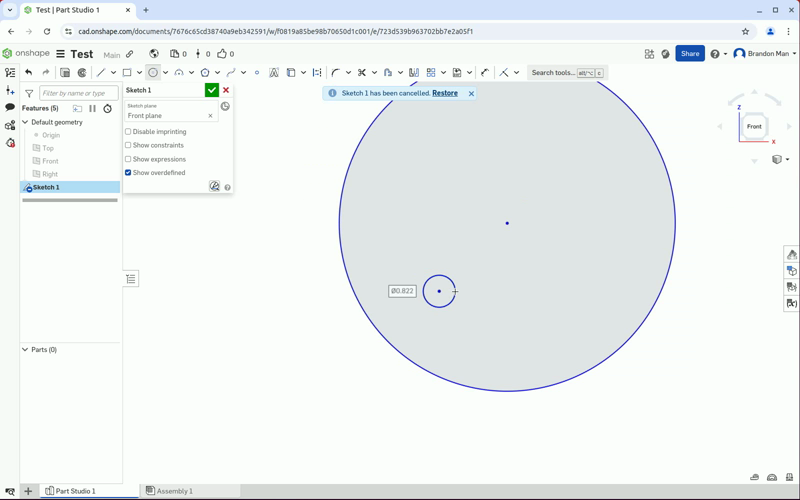
scroll(-6)
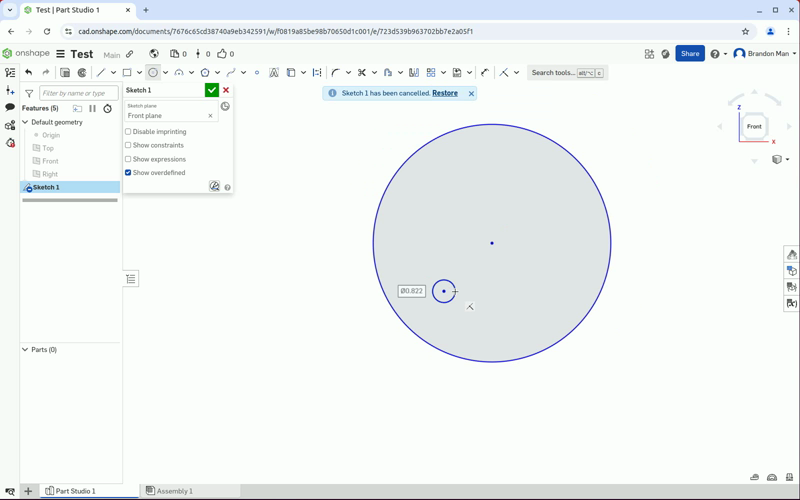
scroll(-6)
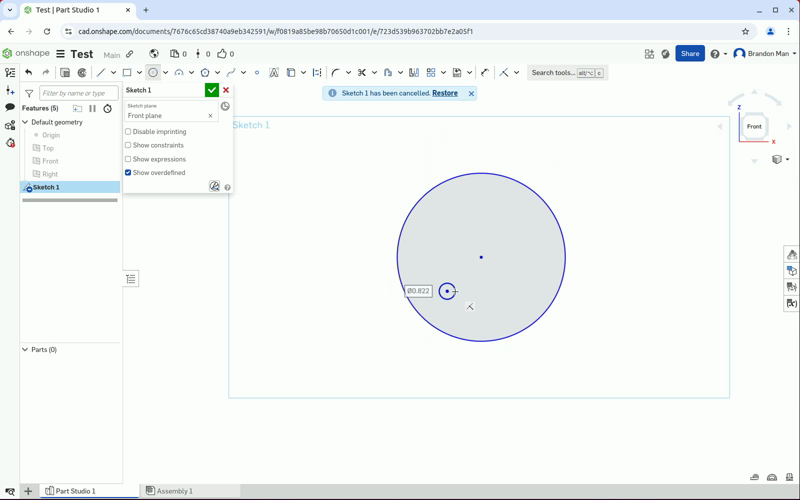
scroll(-6)
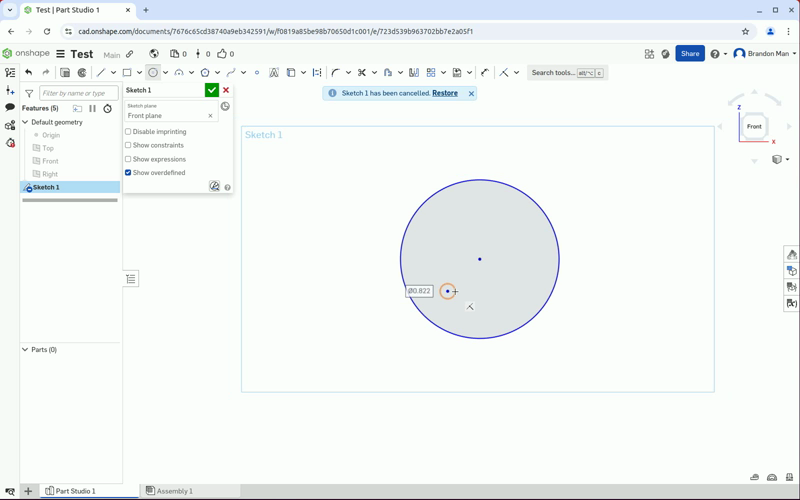
scroll(-6)
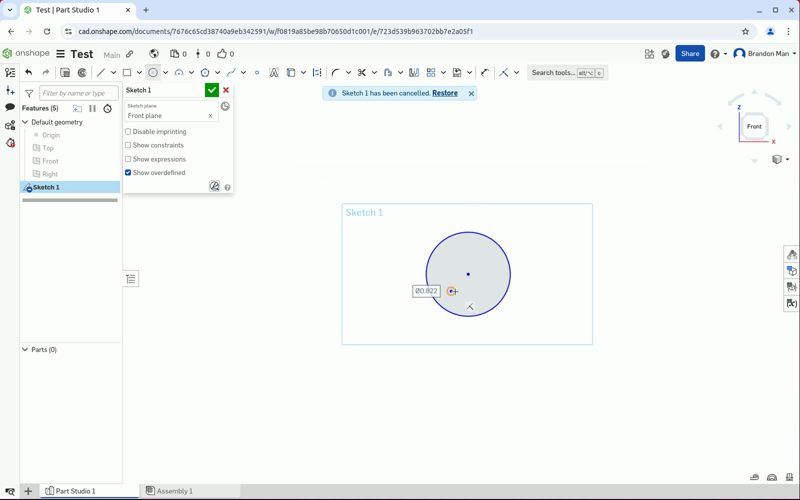
scroll(-6)
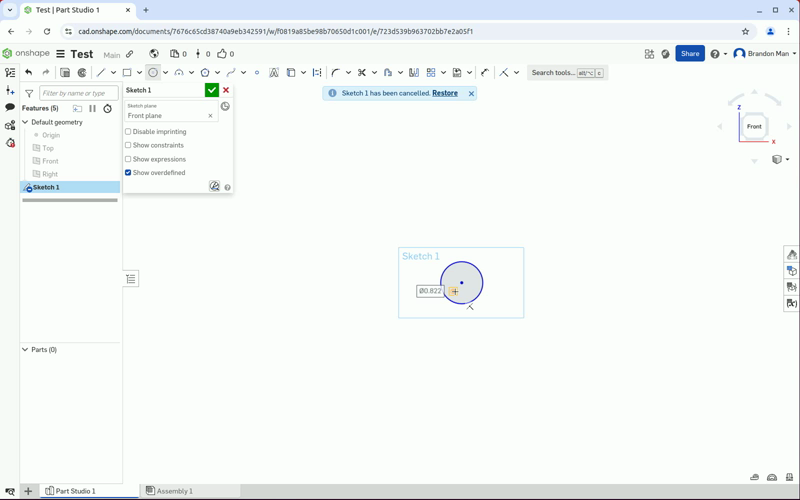
key(esc)
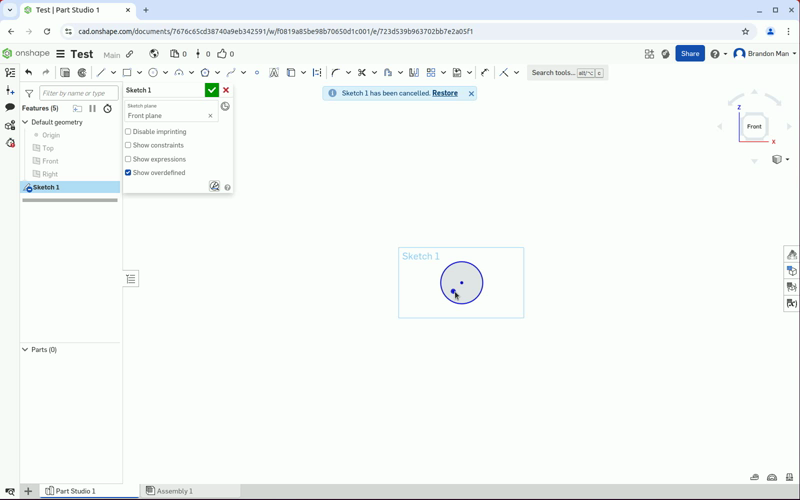
key(c)
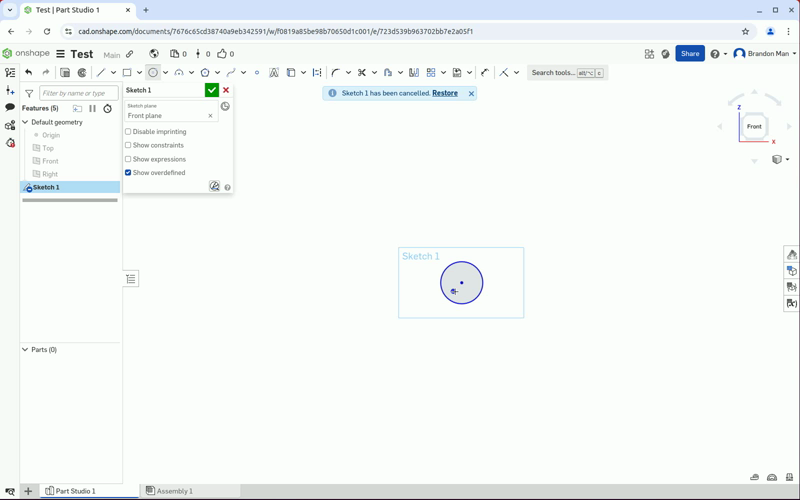
key_down(shift)
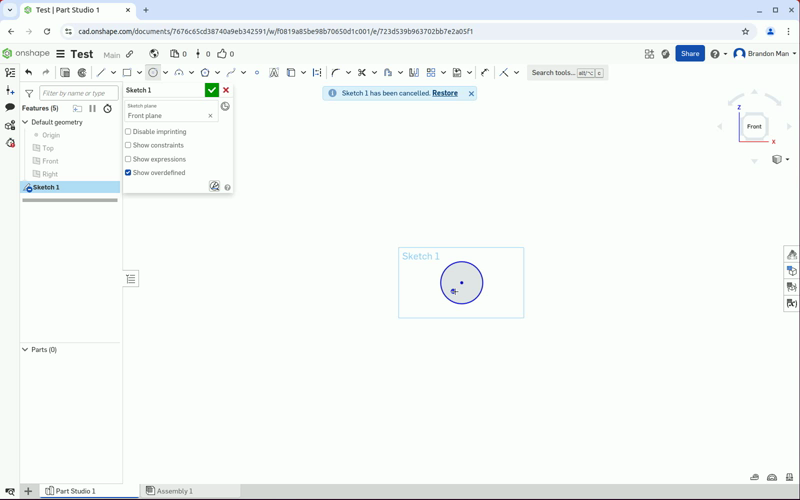
mouse_move(453, 274)
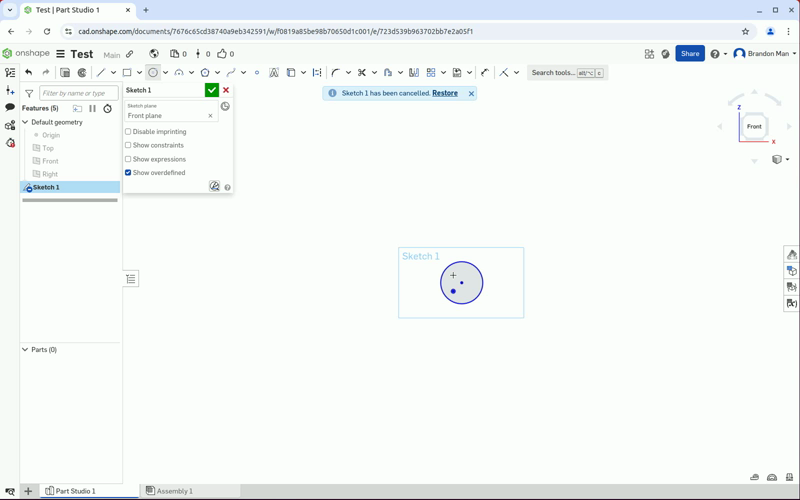
click(453, 274)
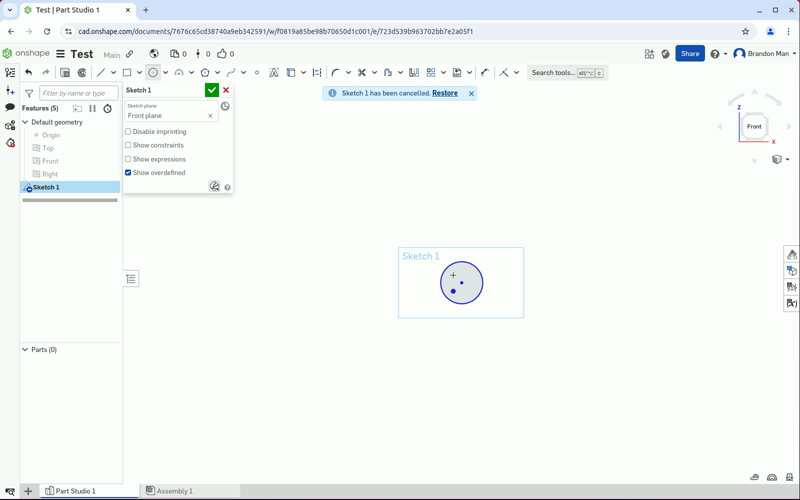
key_up(shift)
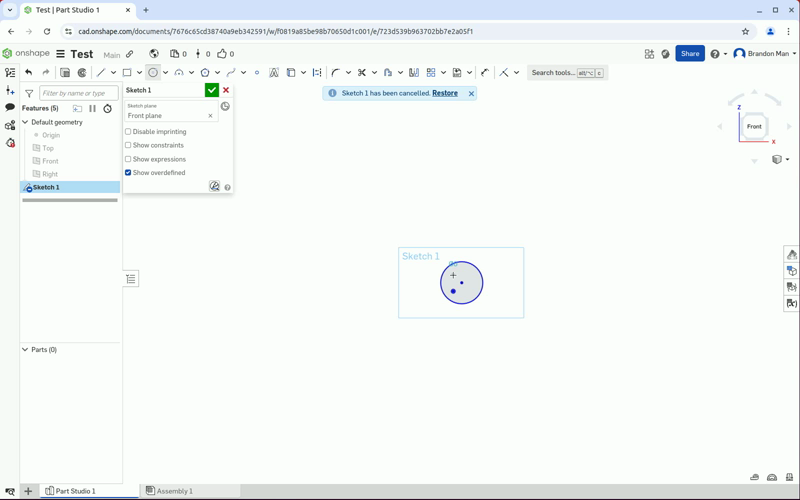
mouse_move(455, 274)
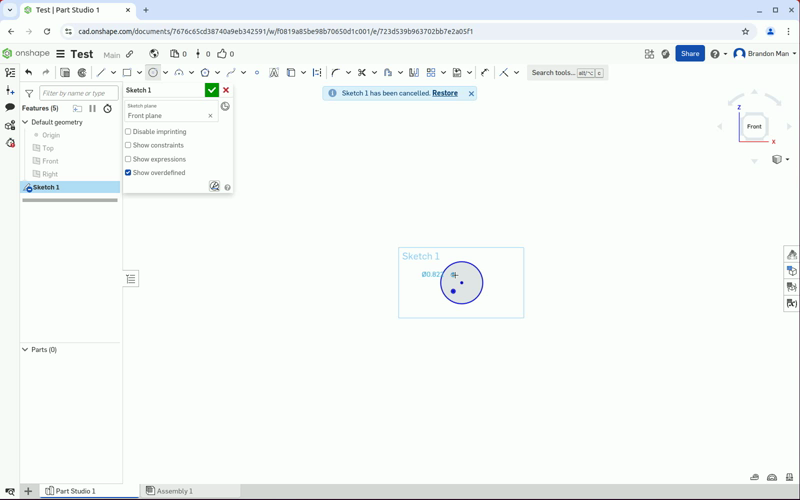
scroll(6)
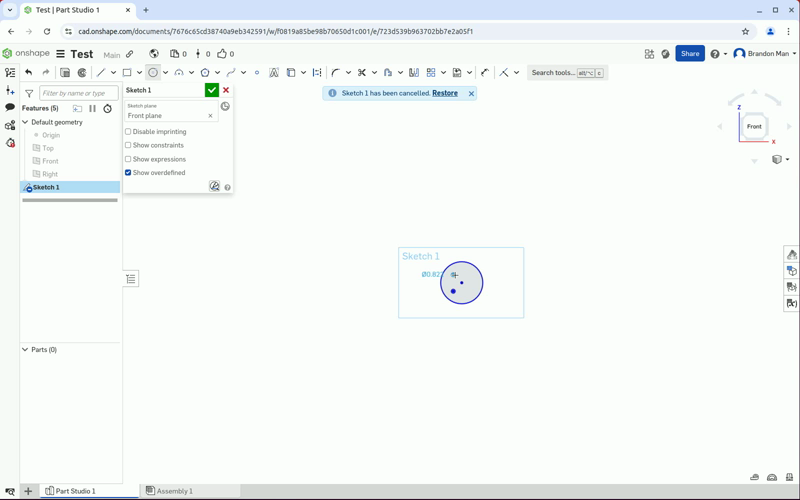
scroll(6)
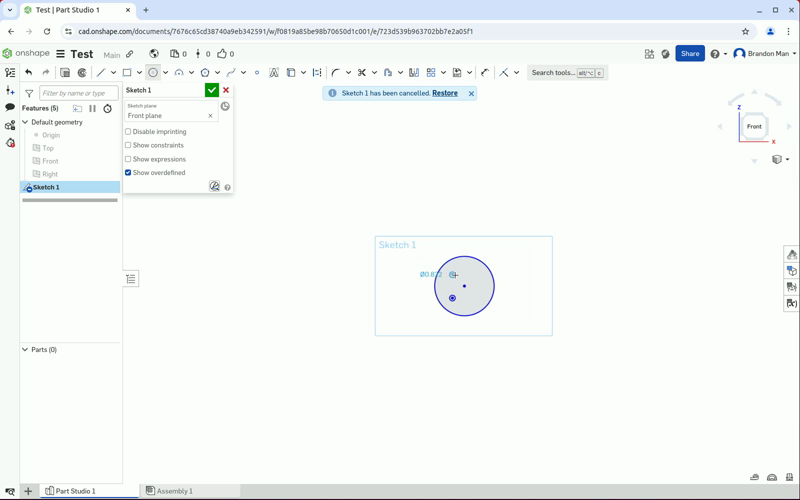
scroll(6)
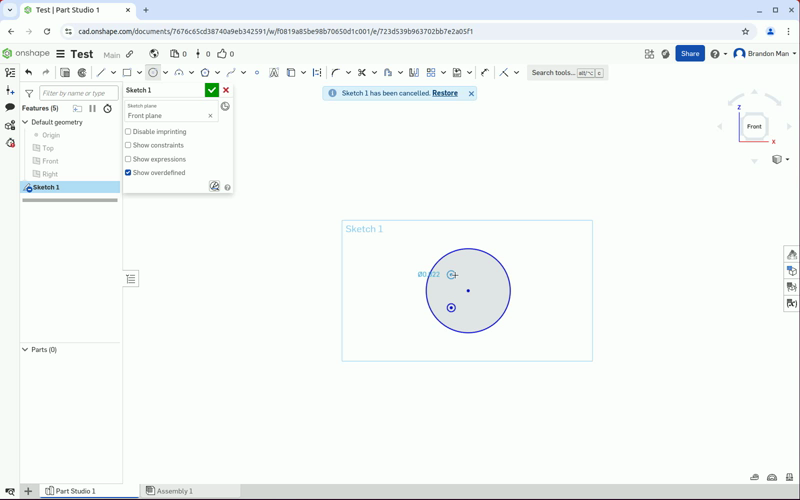
scroll(6)
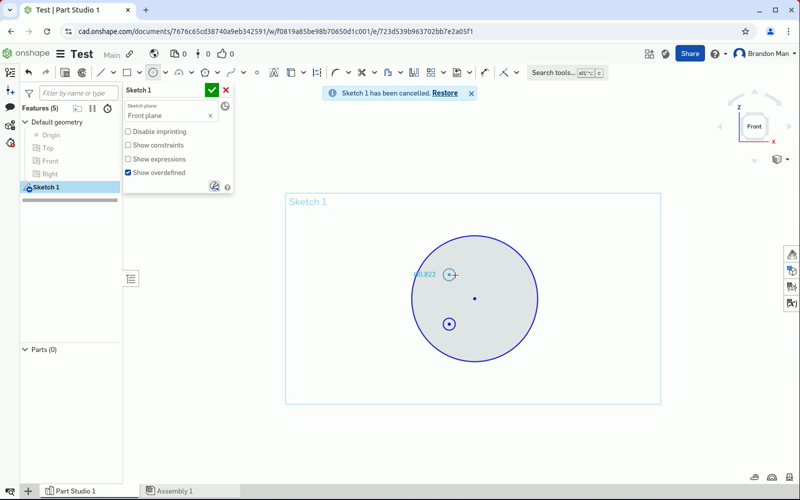
scroll(6)
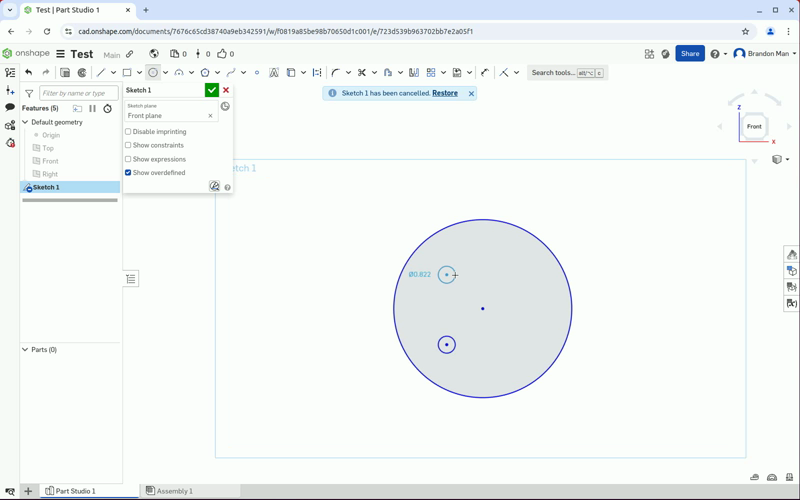
scroll(6)
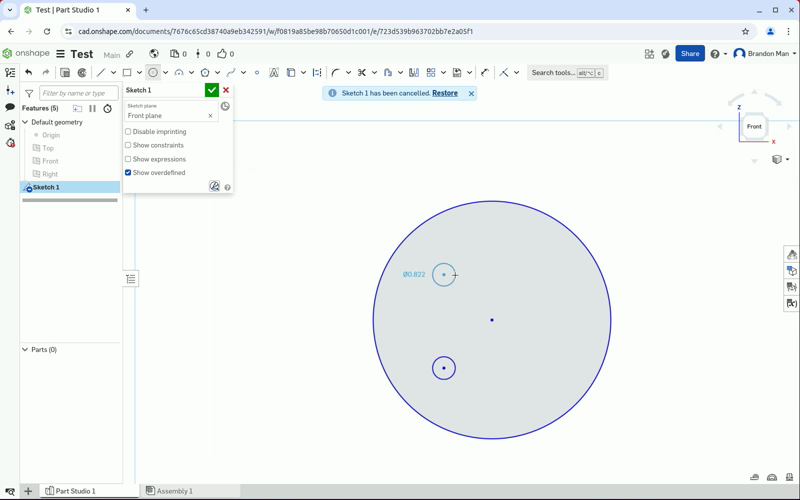
scroll(6)
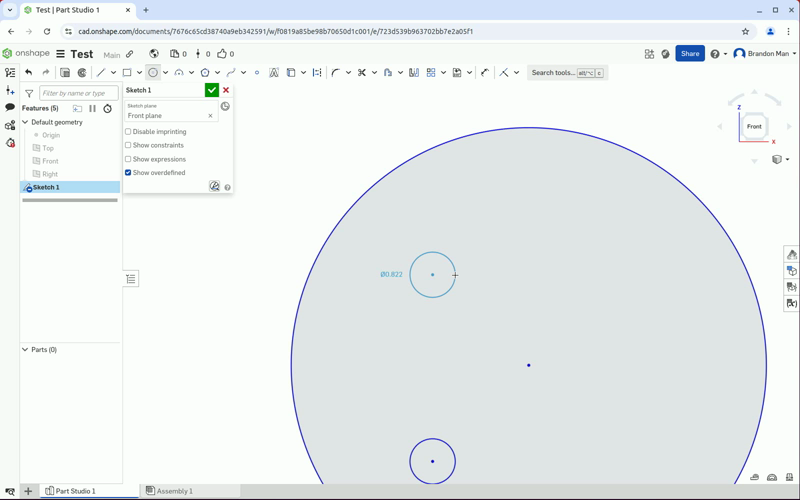
click(455, 274)
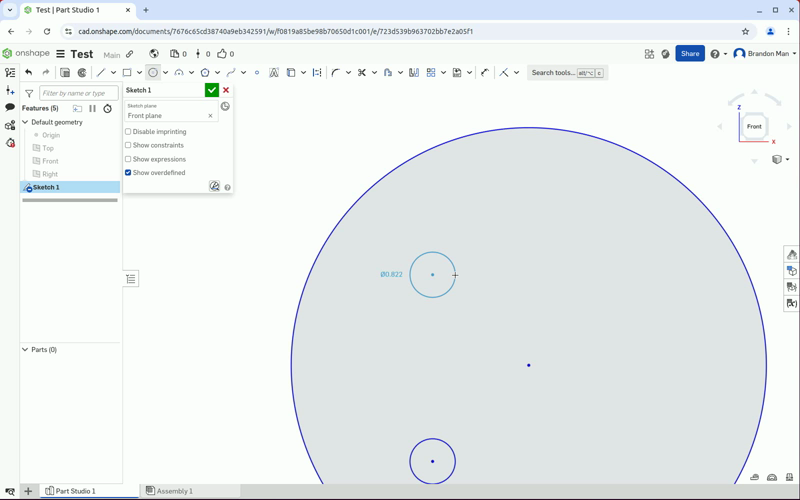
scroll(-6)
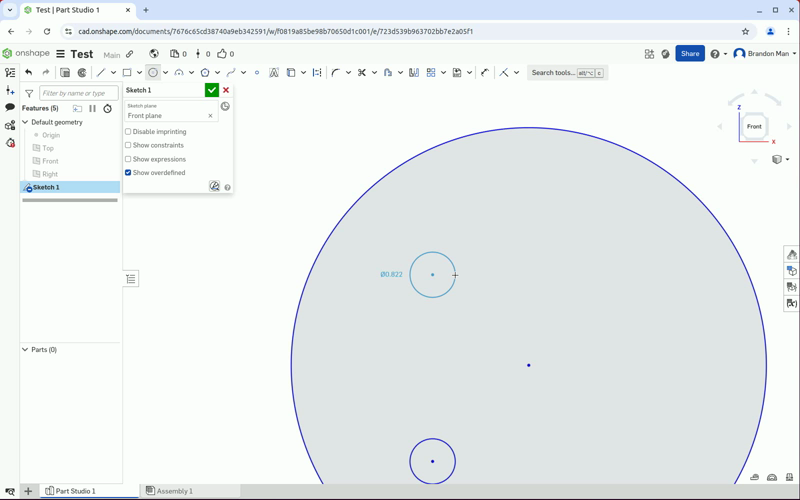
scroll(-6)
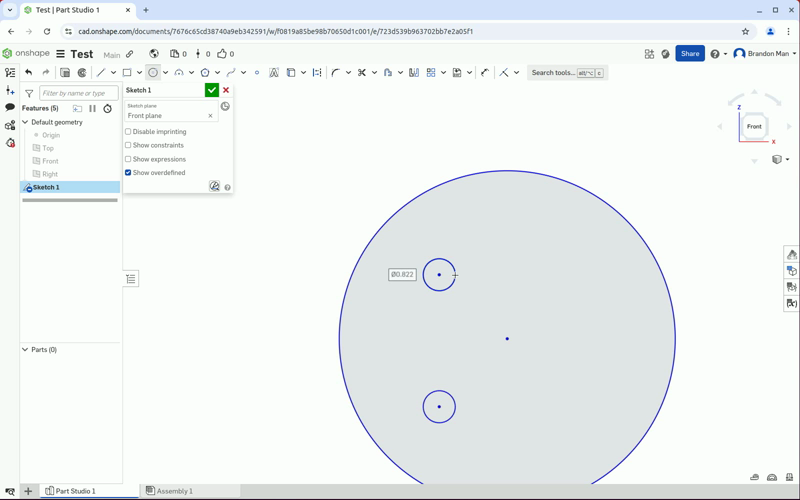
scroll(-6)
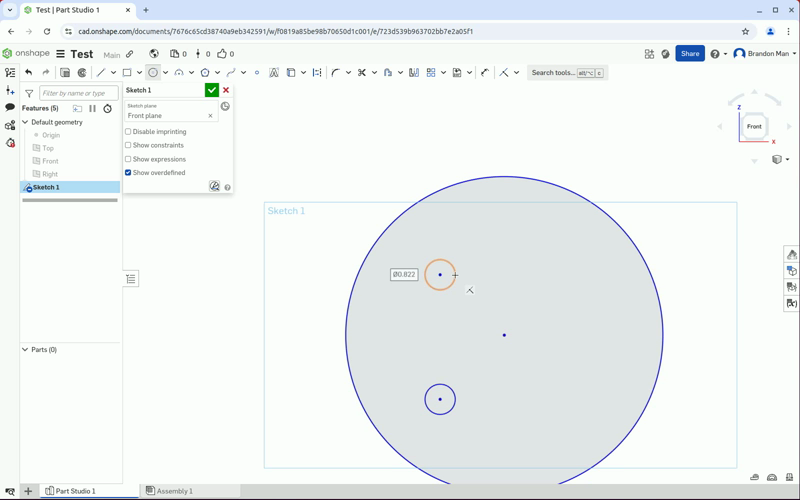
scroll(-6)
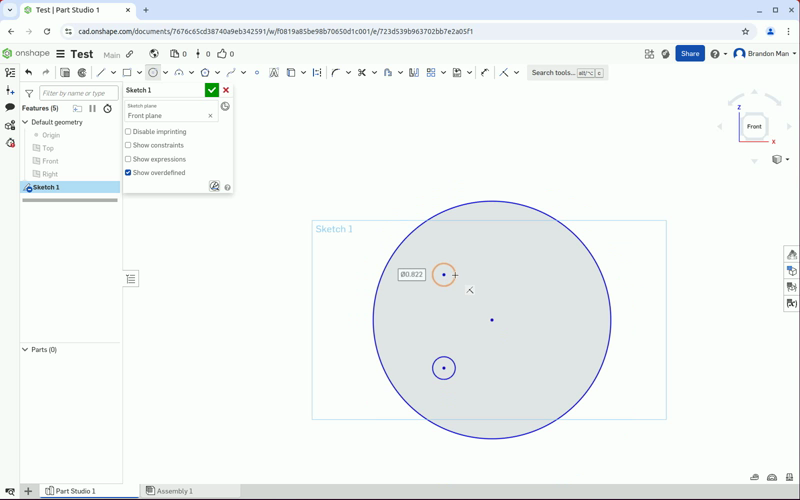
scroll(-6)
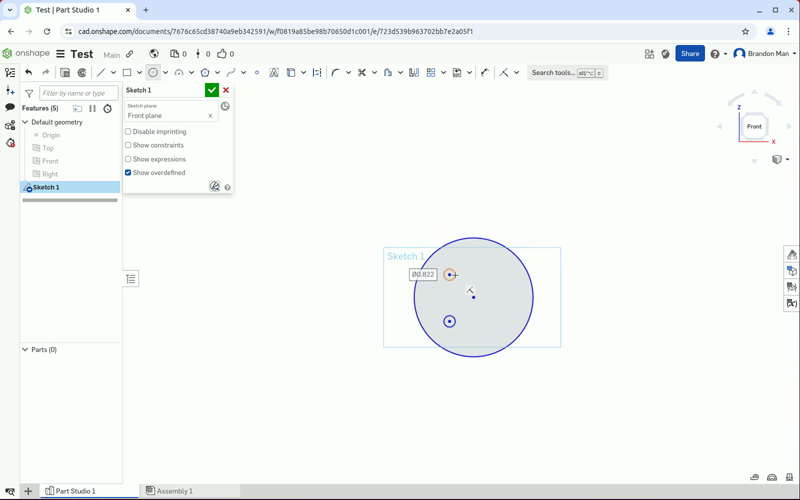
scroll(-6)
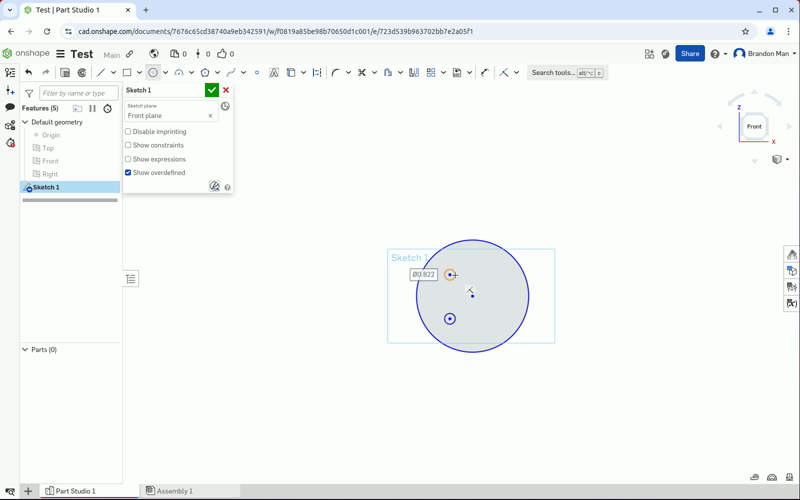
scroll(-6)
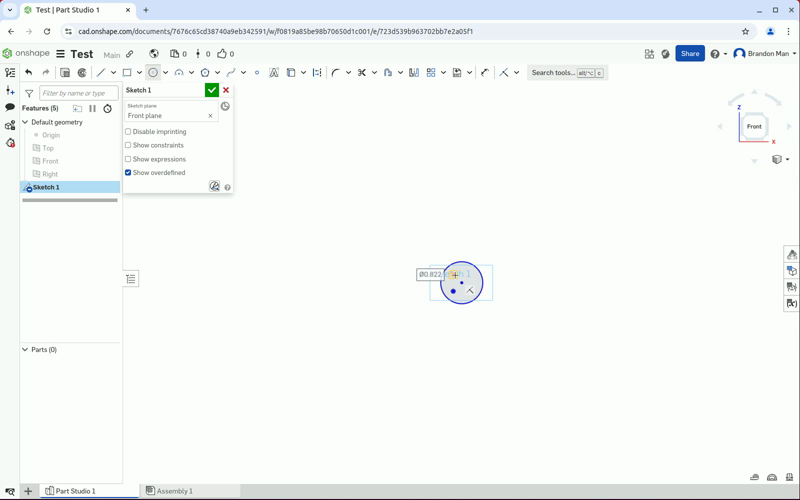
key(esc)
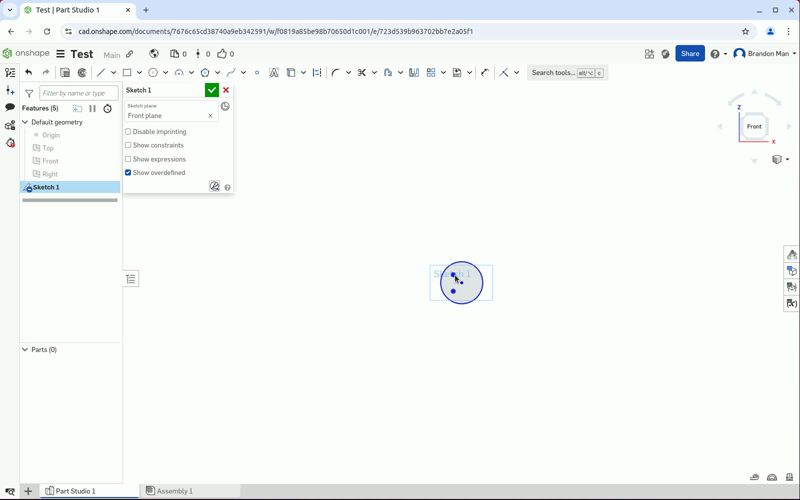
key(c)
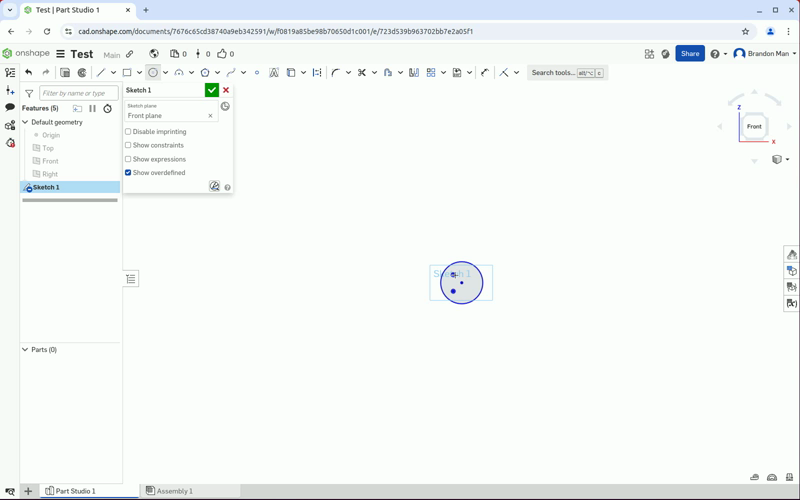
key_down(shift)
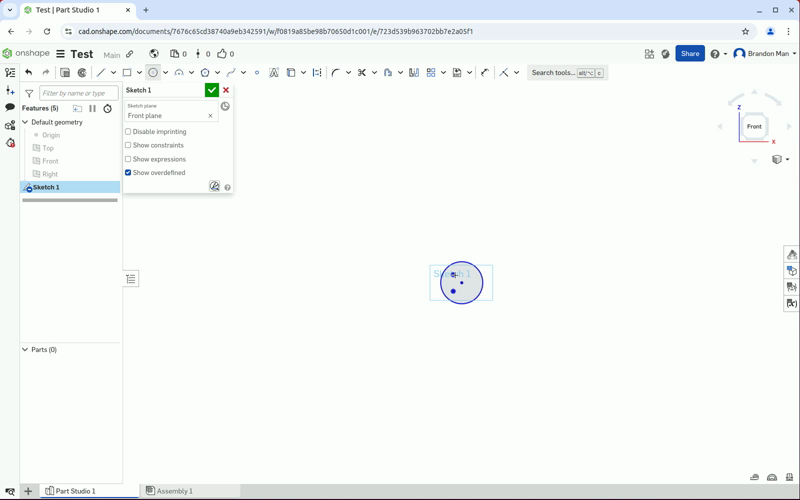
mouse_move(461, 282)
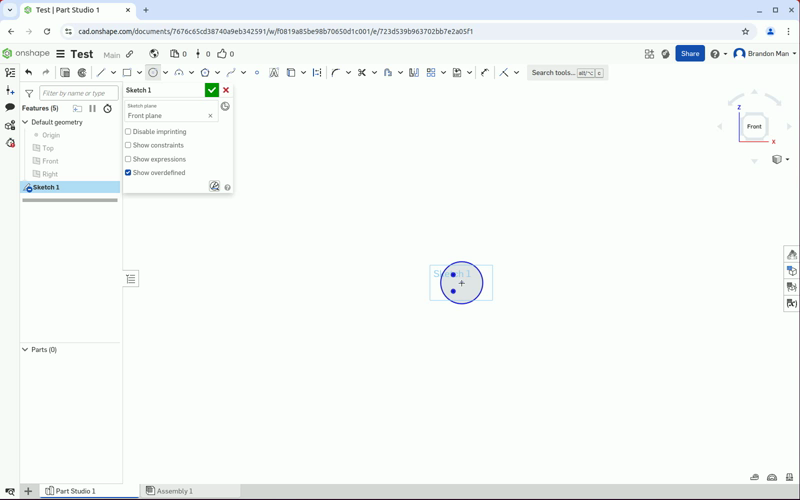
click(461, 282)
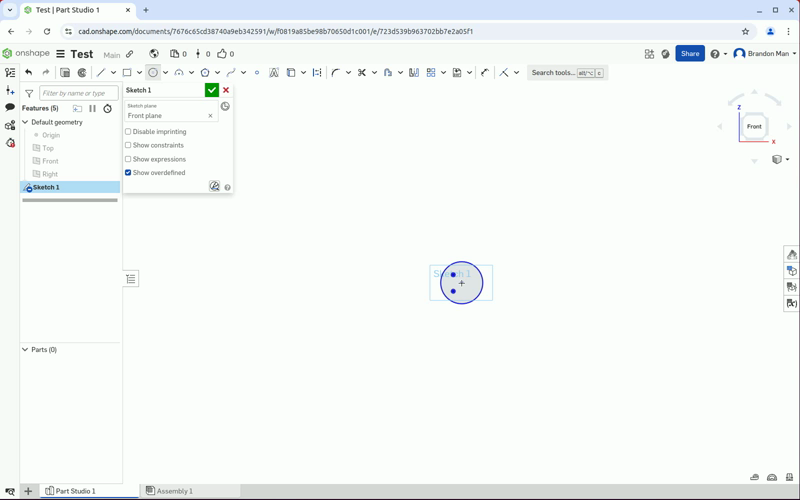
key_up(shift)
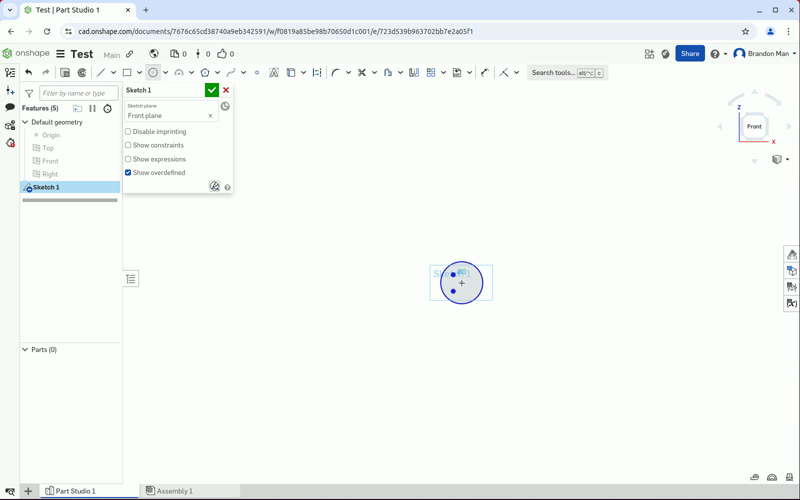
mouse_move(469, 282)
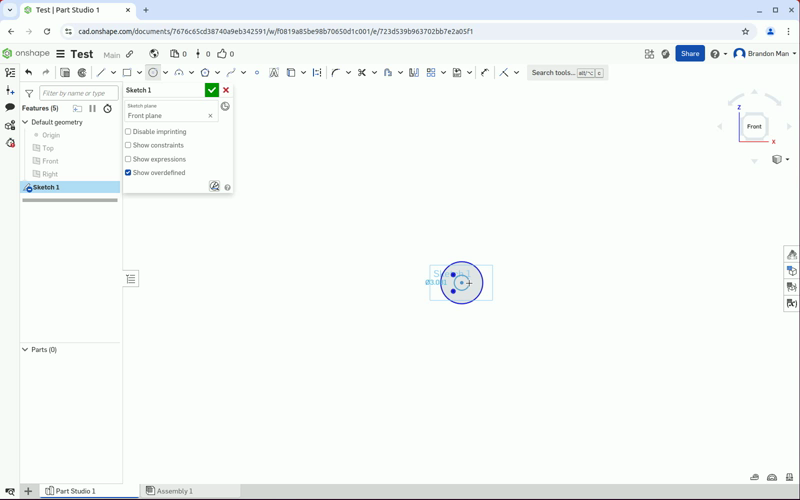
click(469, 282)
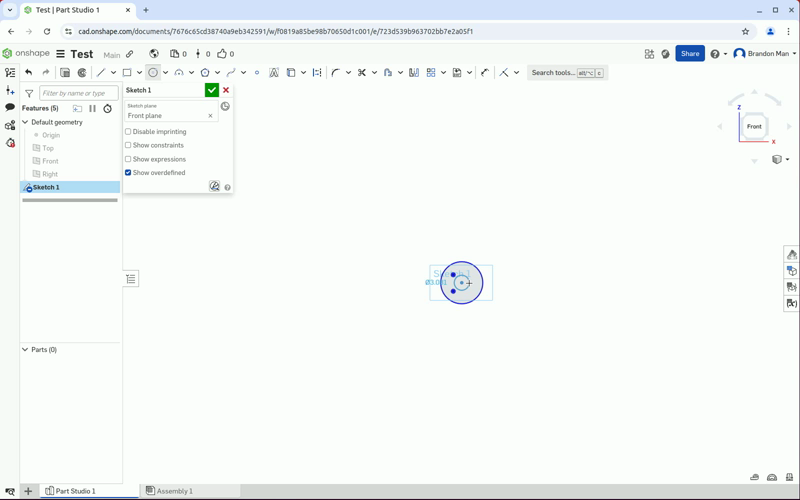
key(esc)
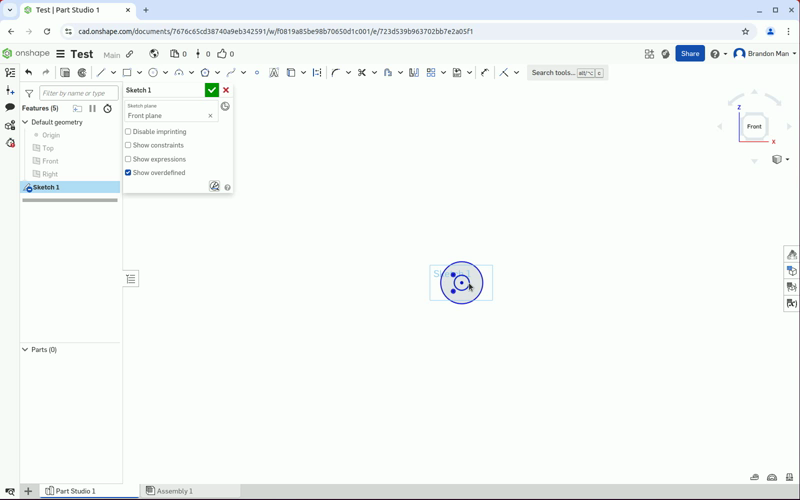
key(c)
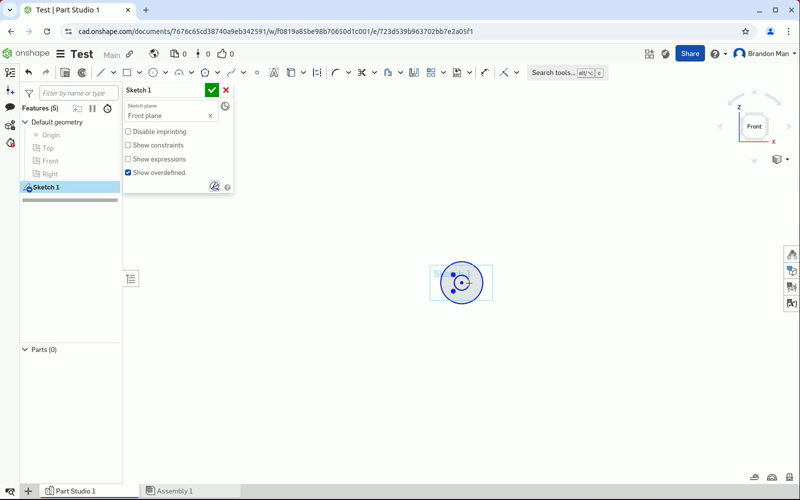
key_down(shift)
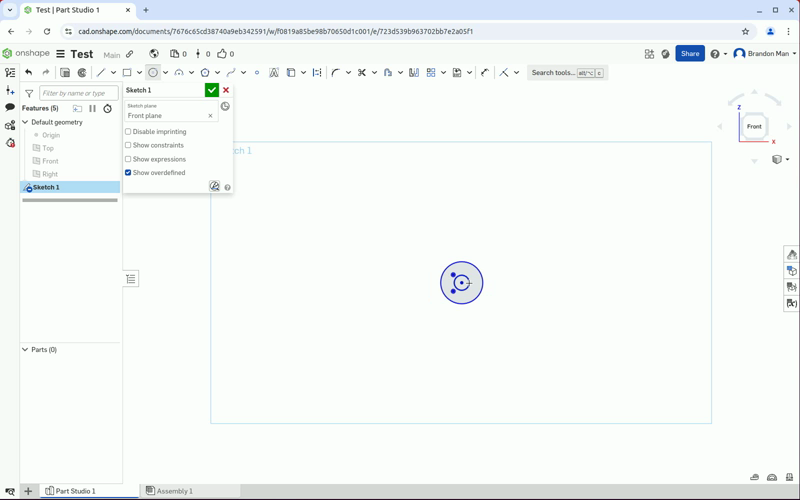
mouse_move(470, 291)
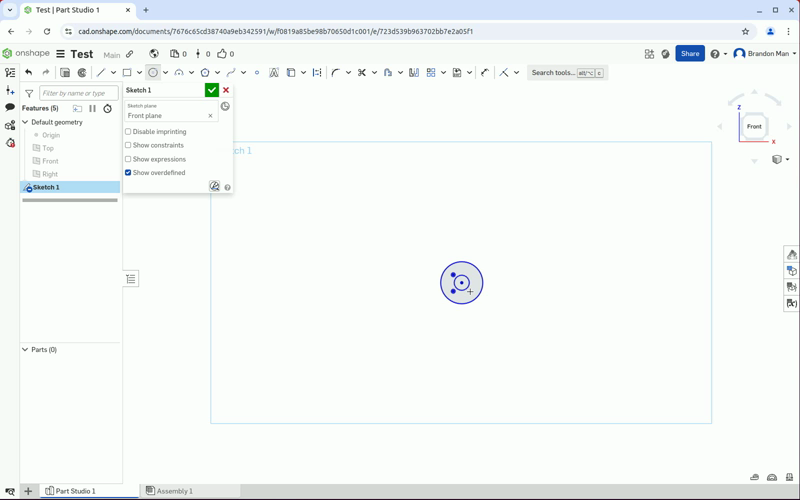
click(470, 291)
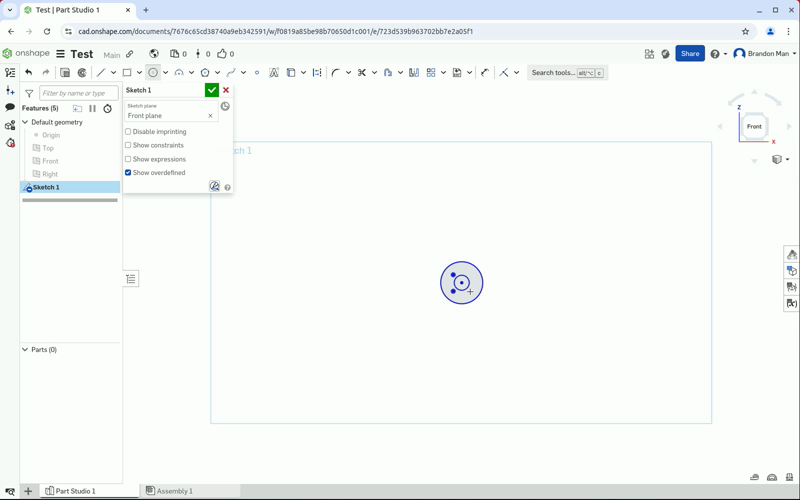
key_up(shift)
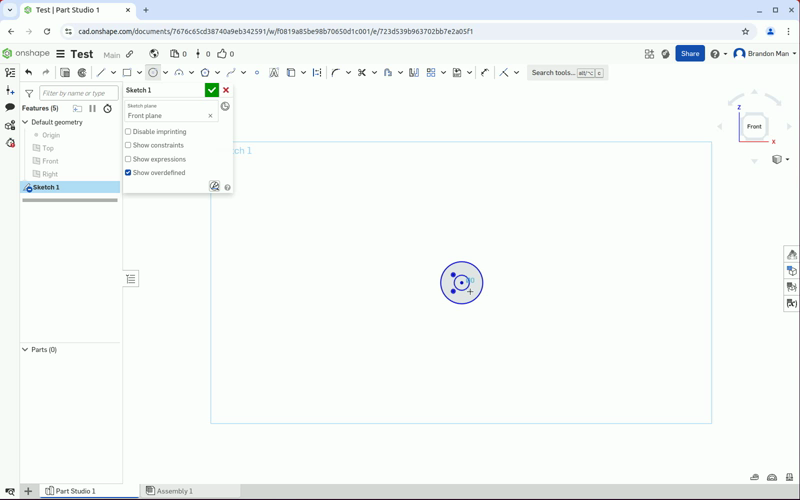
mouse_move(472, 291)
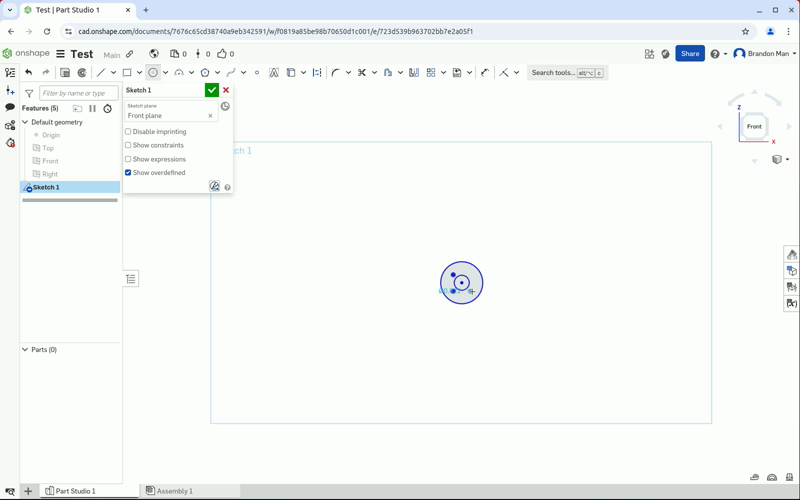
scroll(6)
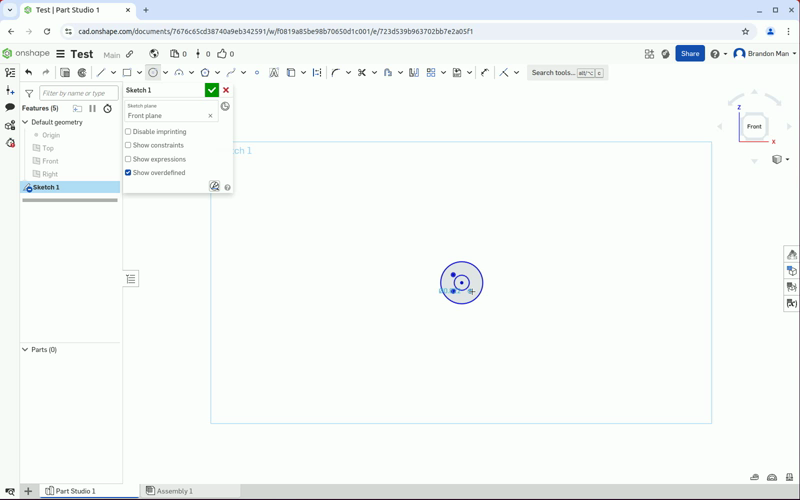
scroll(6)
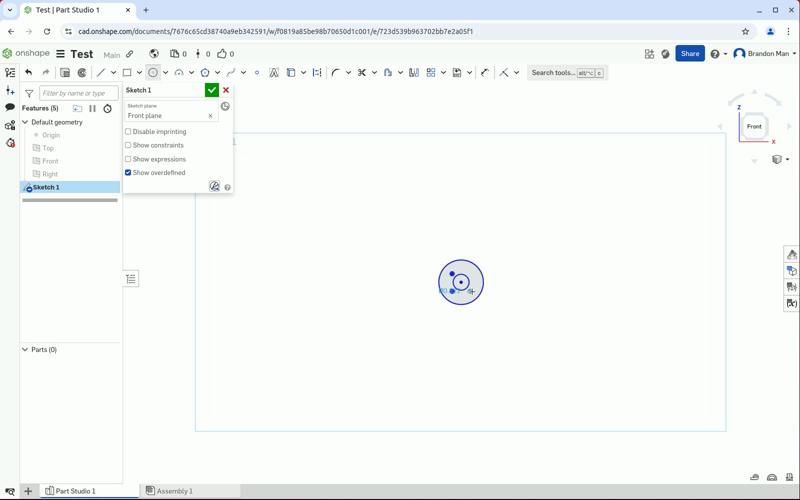
scroll(6)
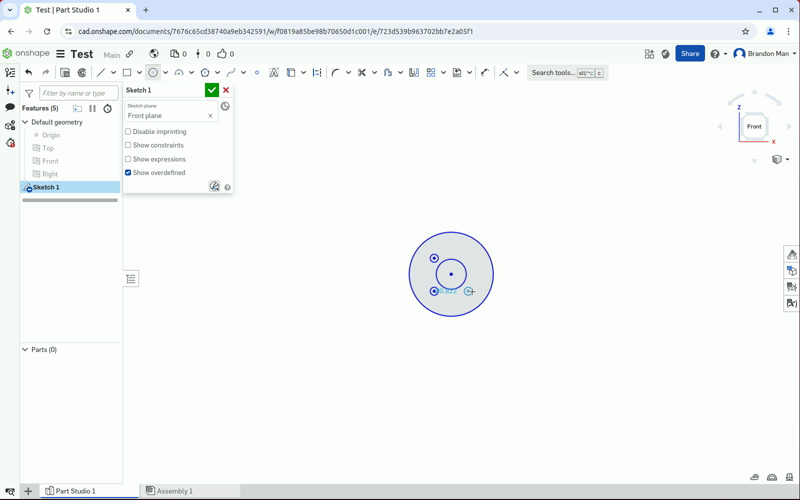
scroll(6)
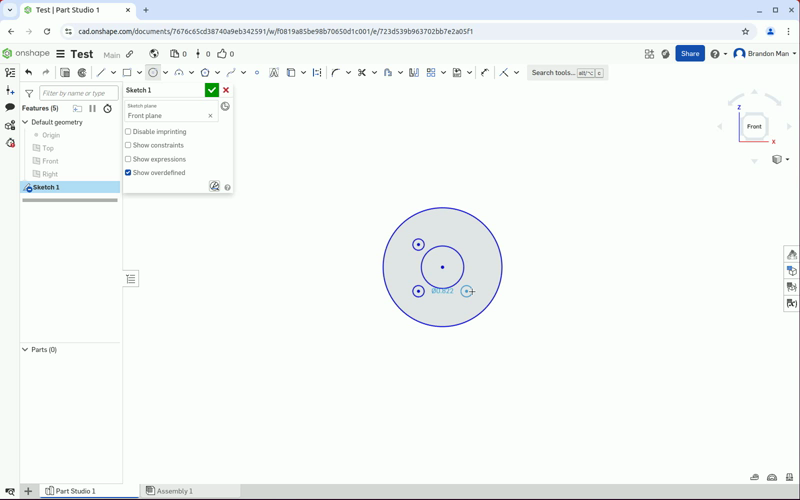
scroll(6)
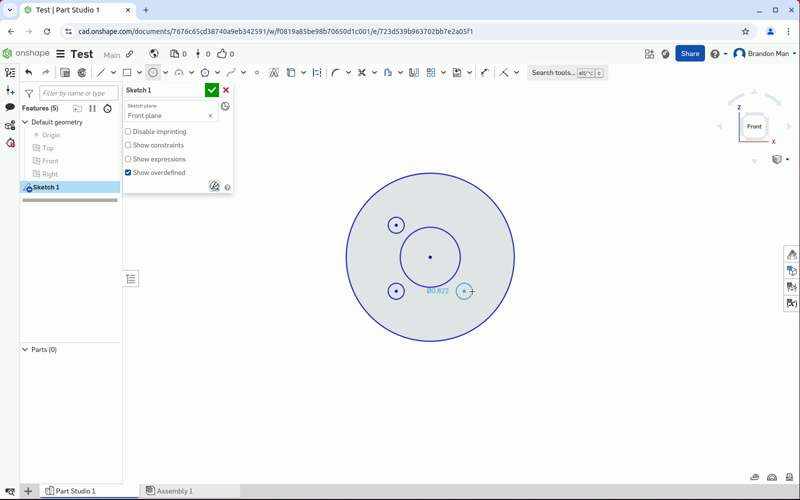
scroll(6)
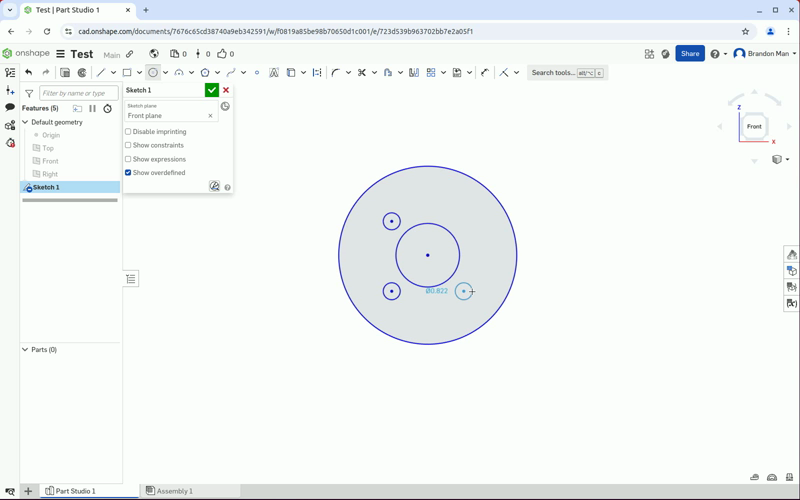
scroll(6)
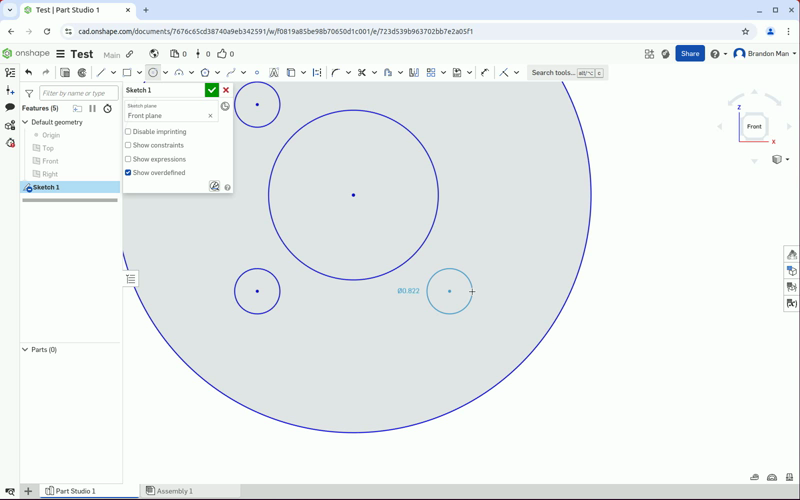
click(472, 291)
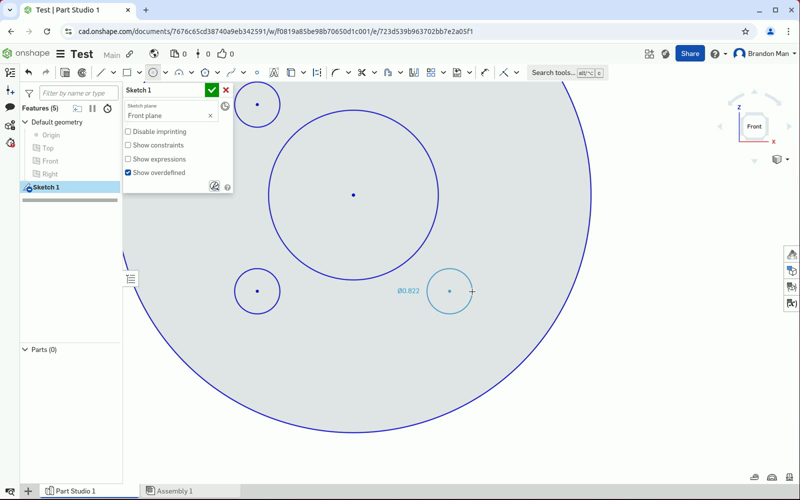
scroll(-6)
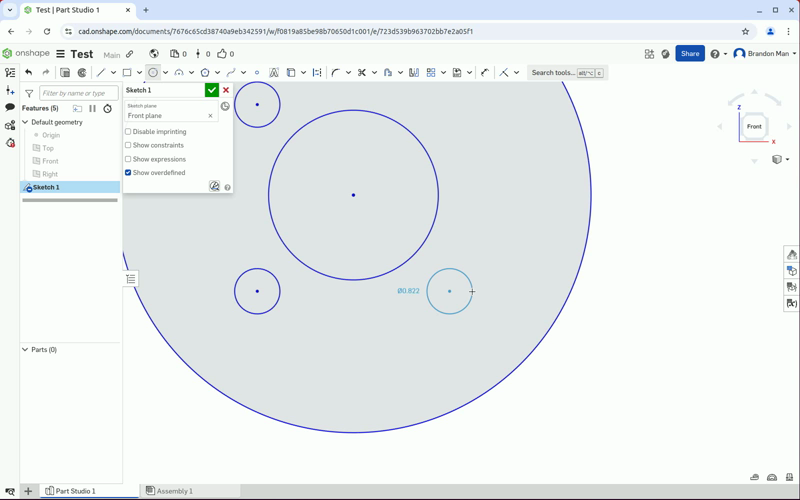
scroll(-6)
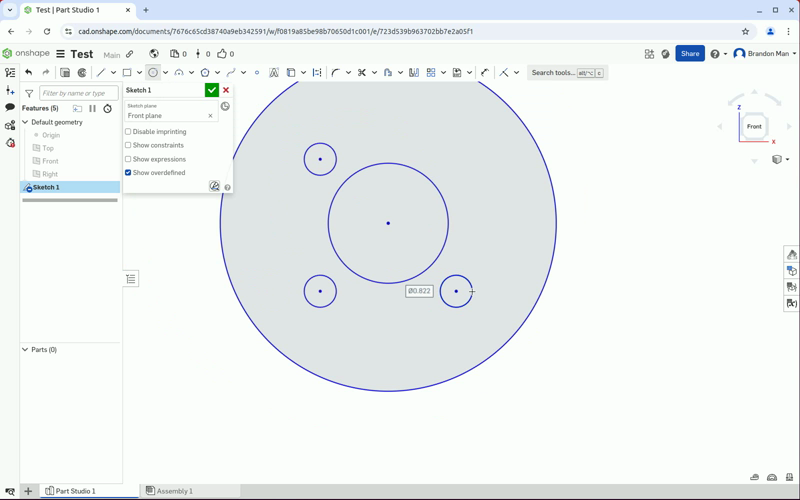
scroll(-6)
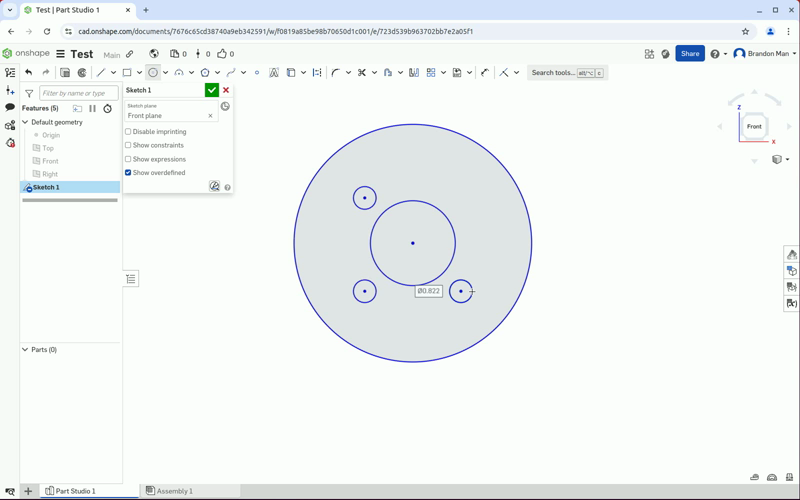
scroll(-6)
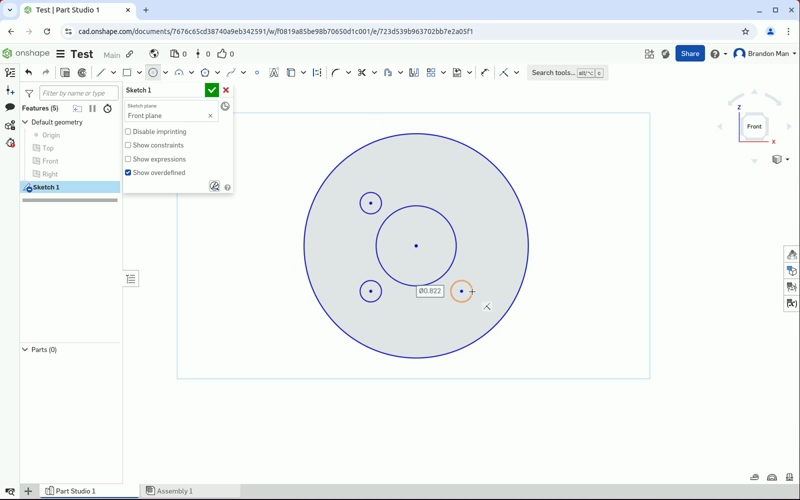
scroll(-6)
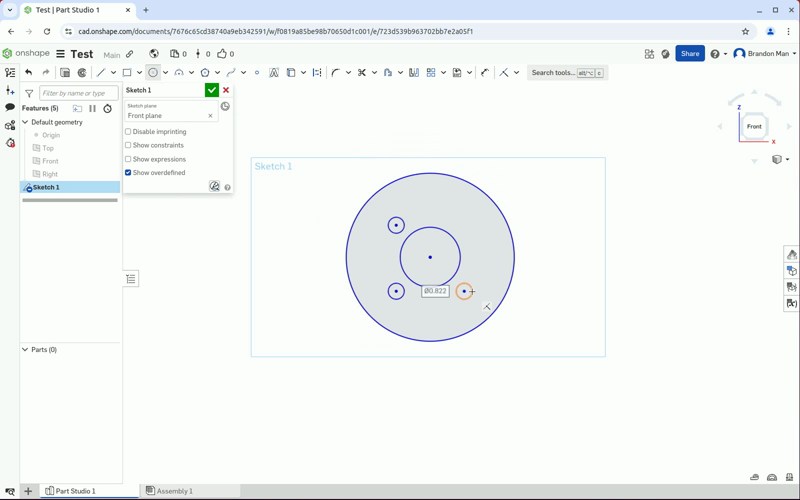
scroll(-6)
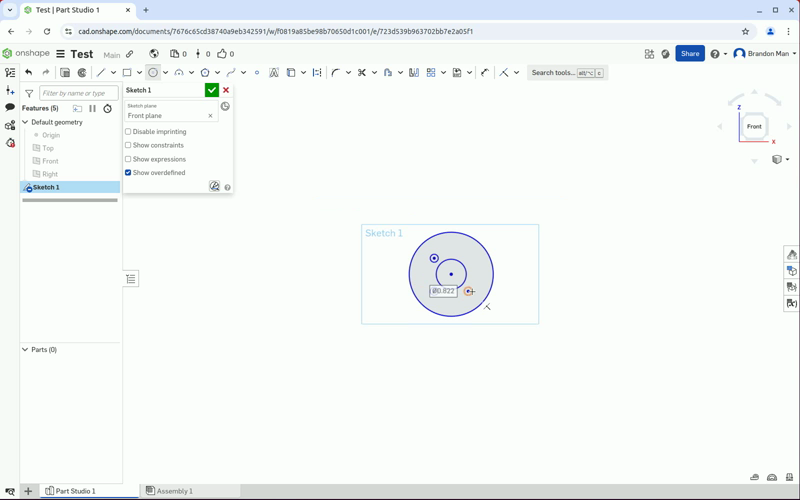
scroll(-6)
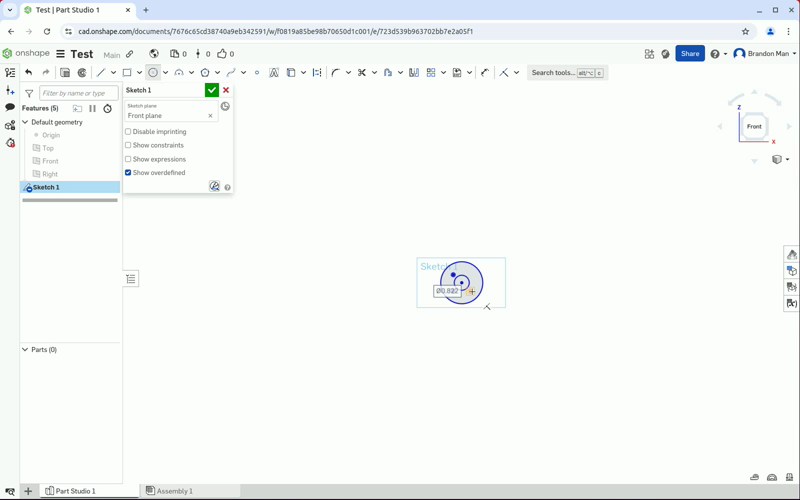
key(esc)
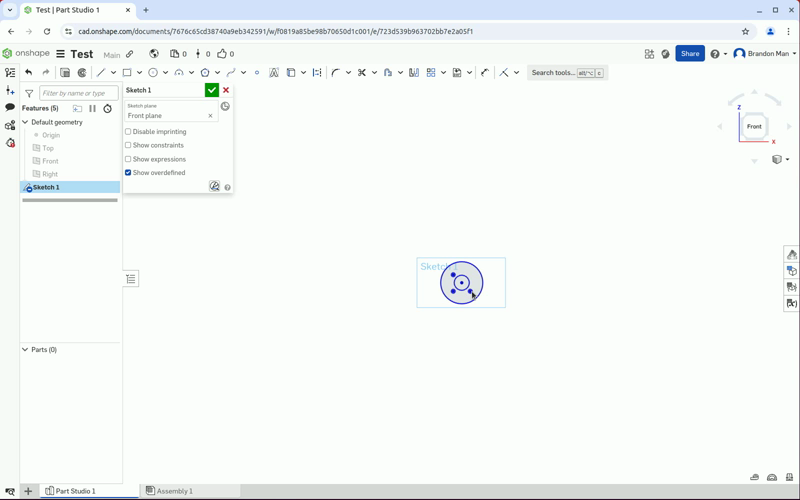
key(c)
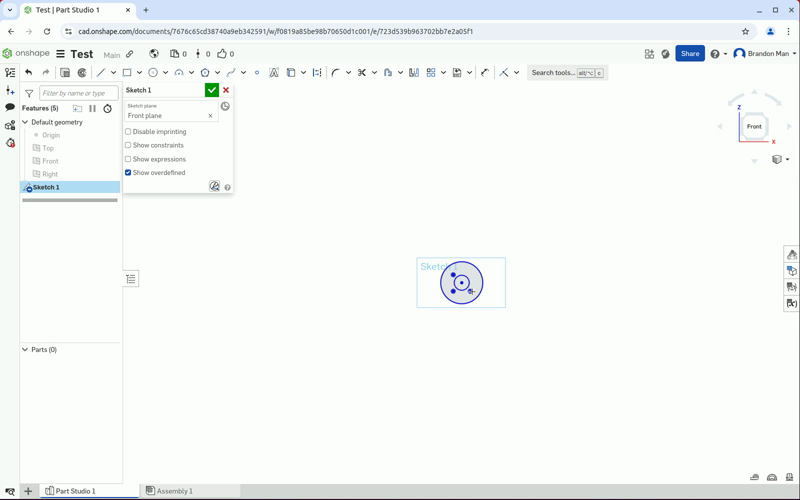
key_down(shift)
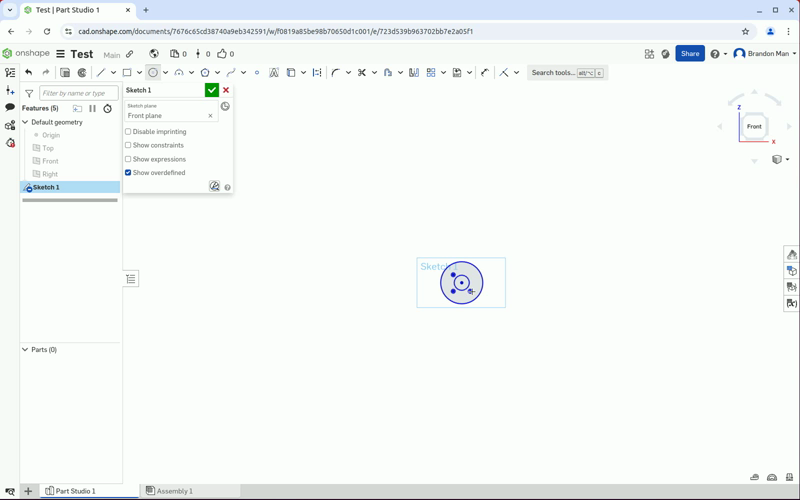
mouse_move(470, 274)
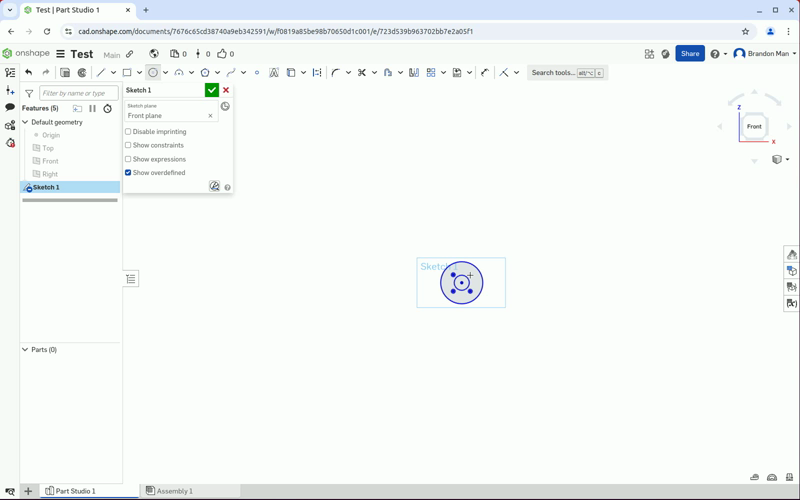
click(470, 274)
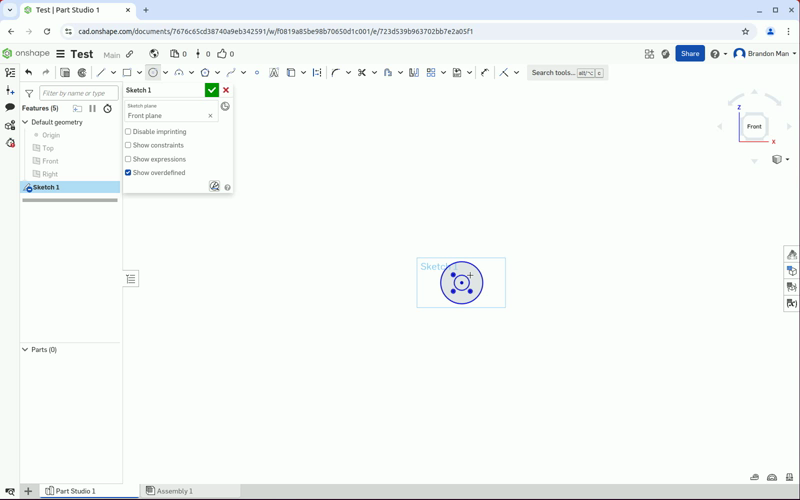
key_up(shift)
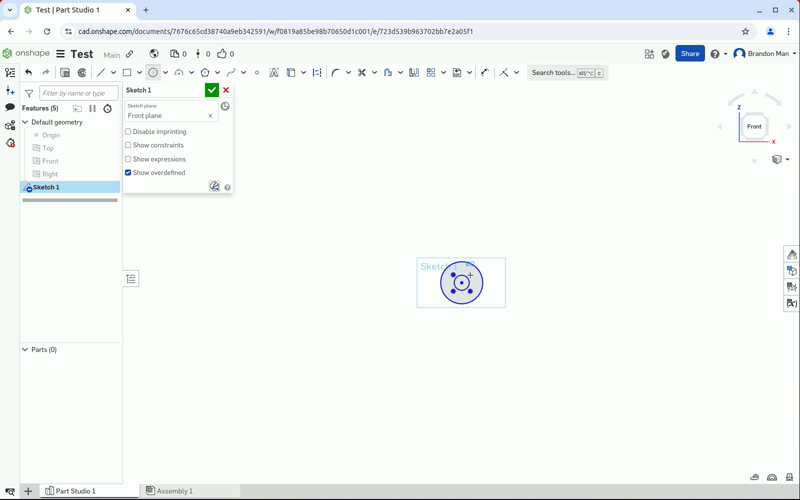
mouse_move(472, 274)
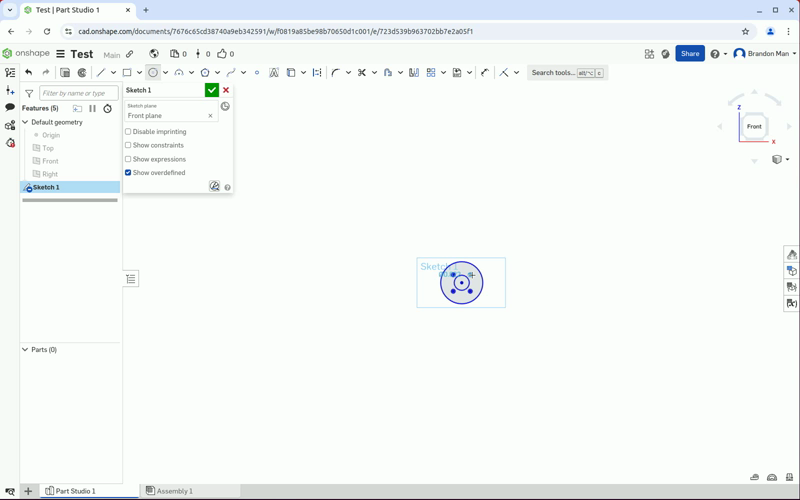
scroll(6)
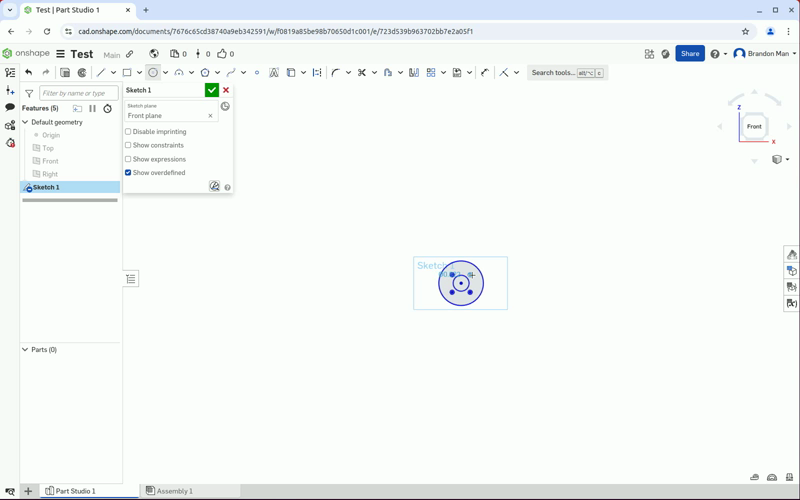
scroll(6)
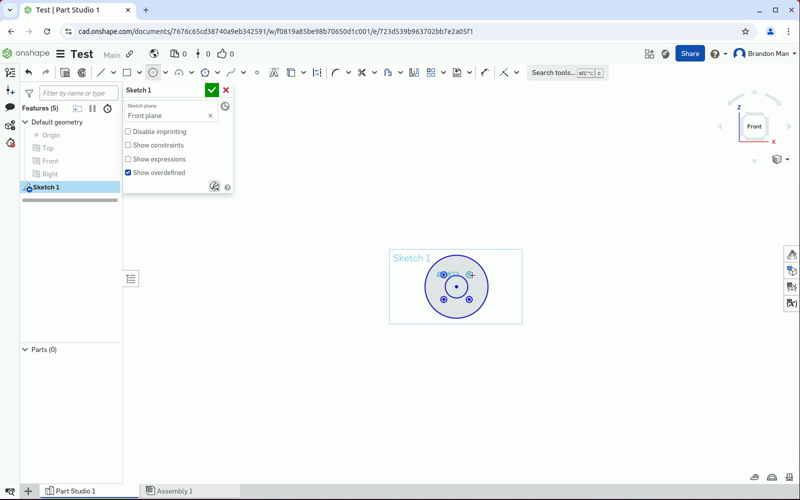
scroll(6)
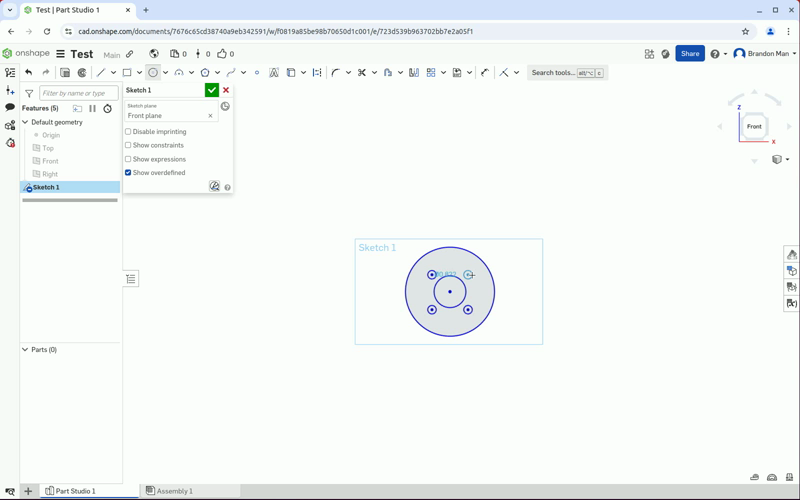
scroll(6)
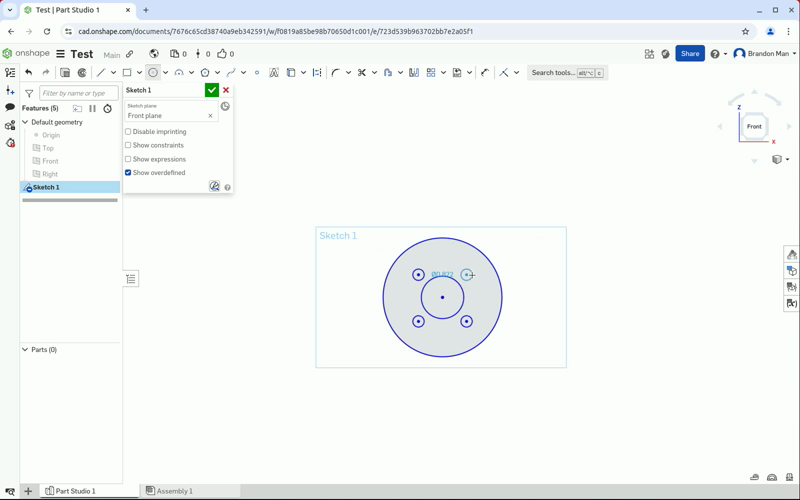
scroll(6)
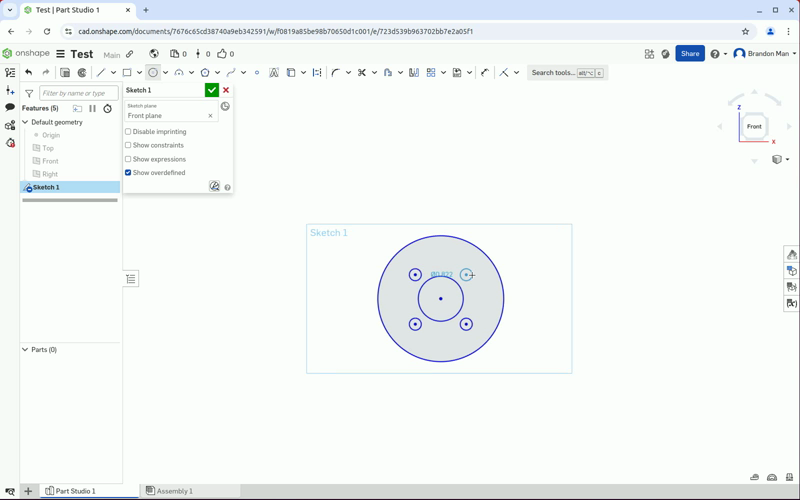
scroll(6)
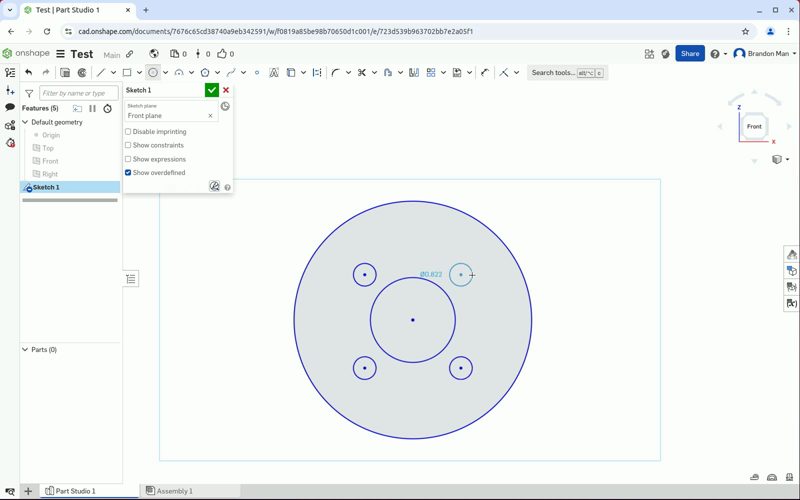
scroll(6)
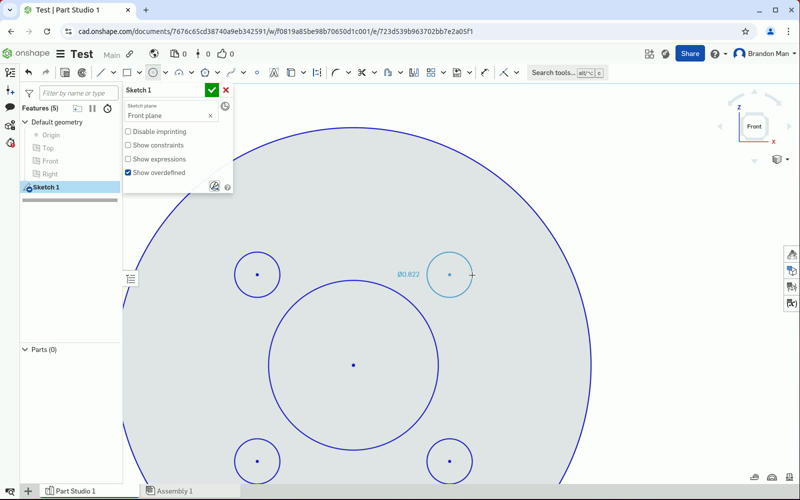
click(472, 274)
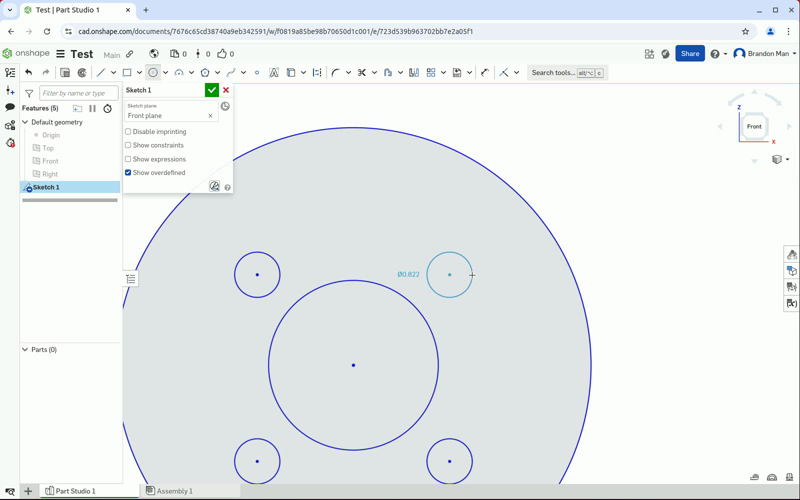
scroll(-6)
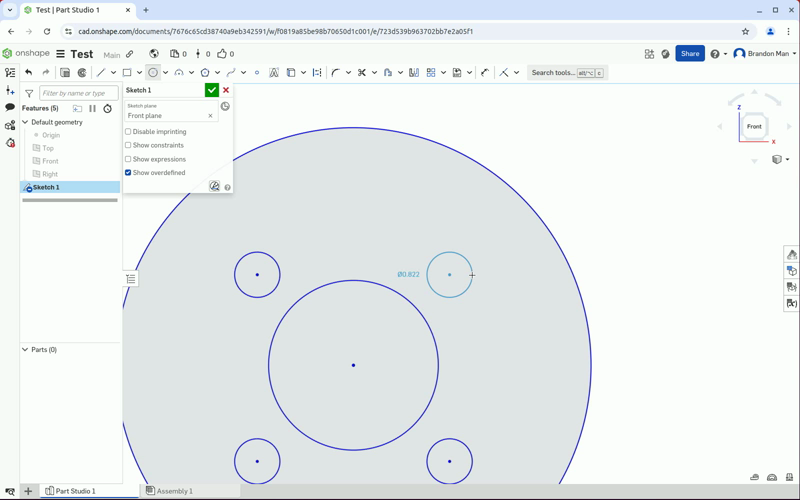
scroll(-6)
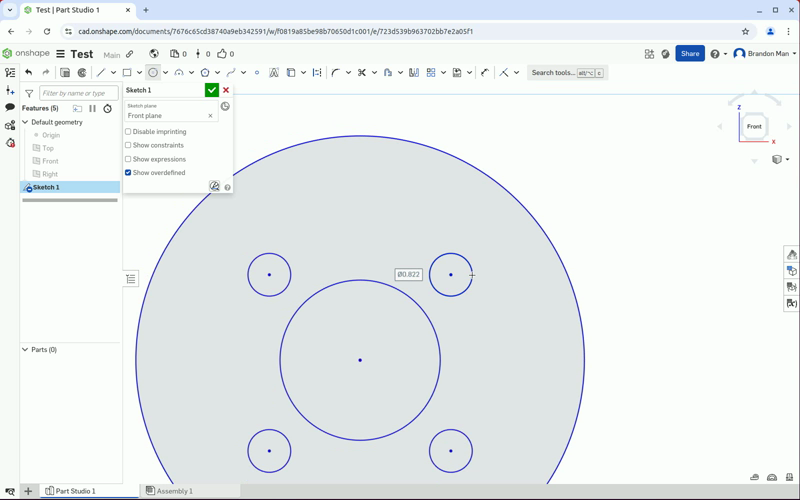
scroll(-6)
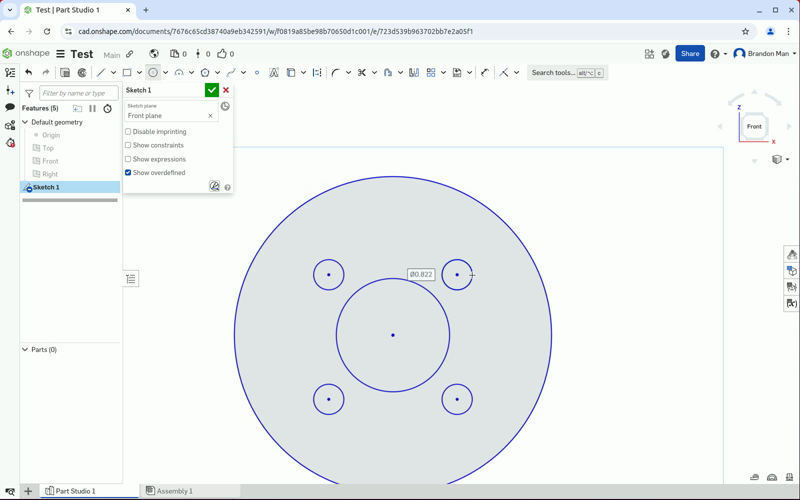
scroll(-6)
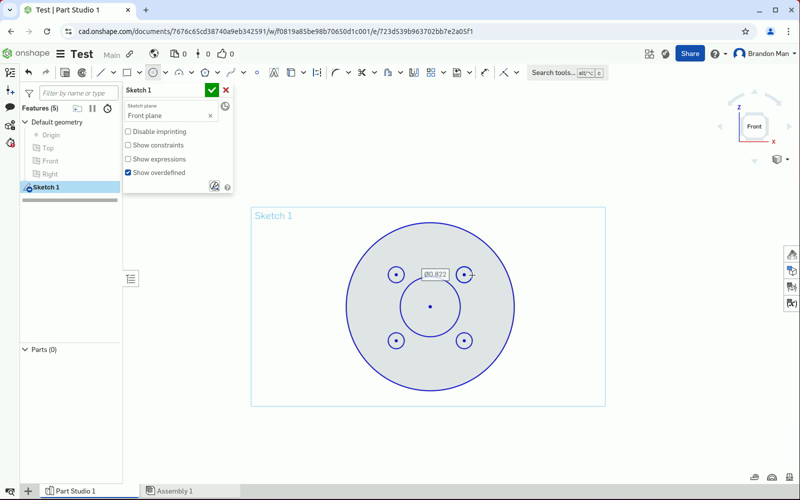
scroll(-6)
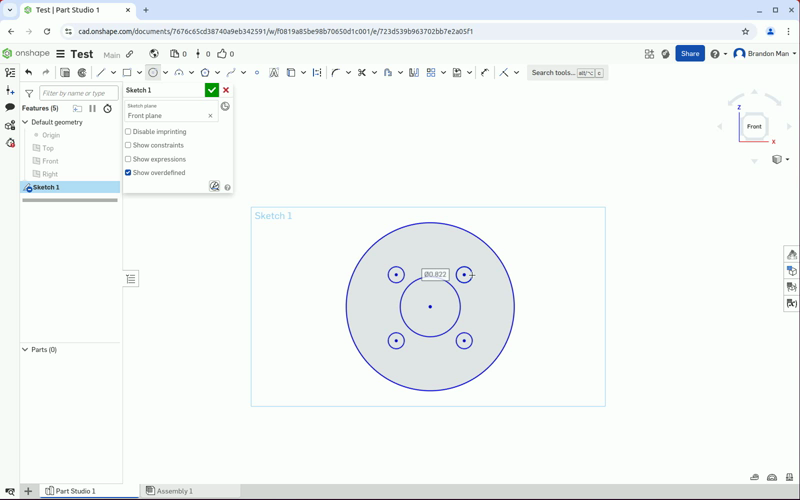
scroll(-6)
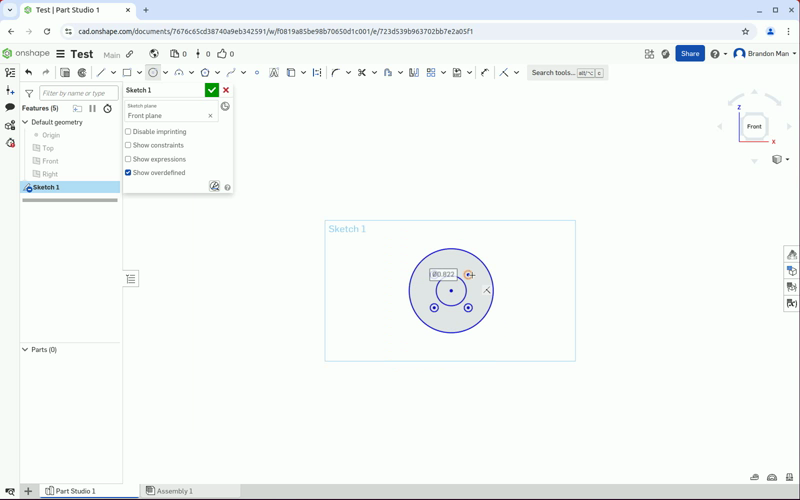
scroll(-6)
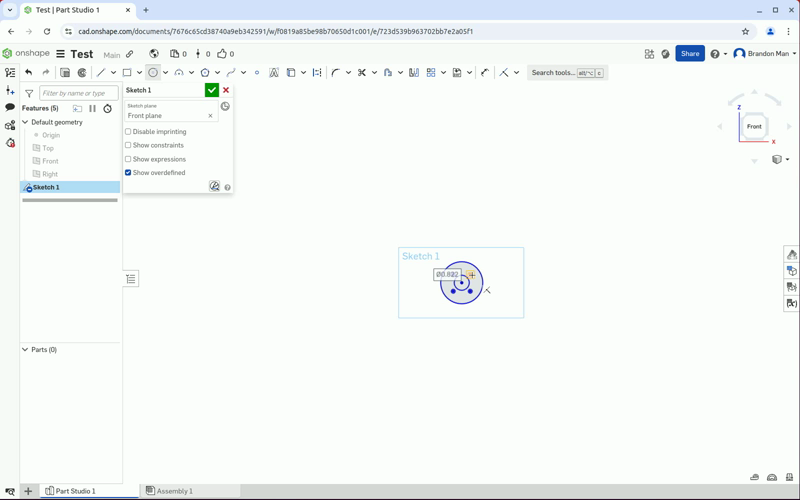
key(esc)
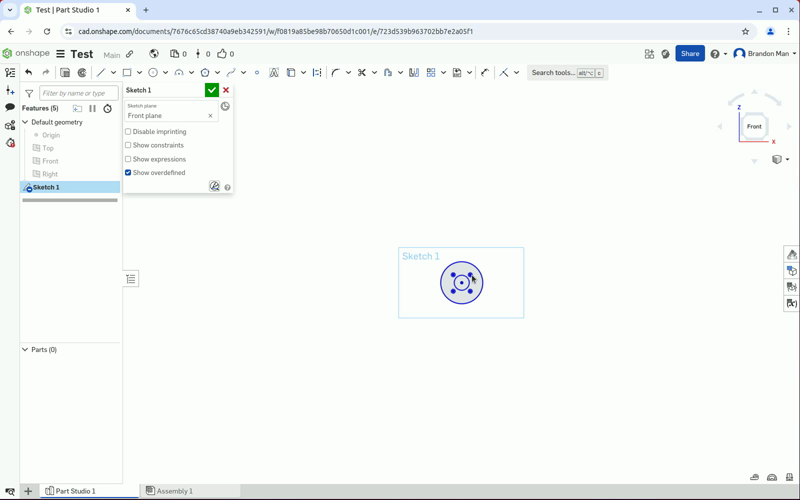
mouse_move(443, 274)
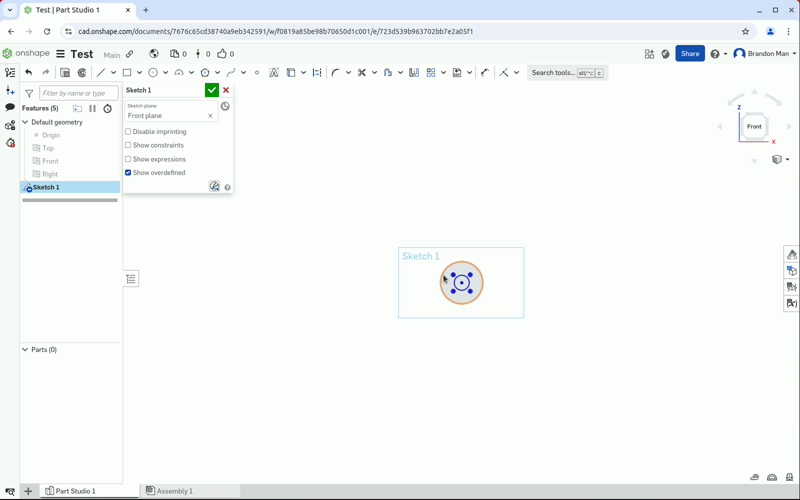
scroll(6)
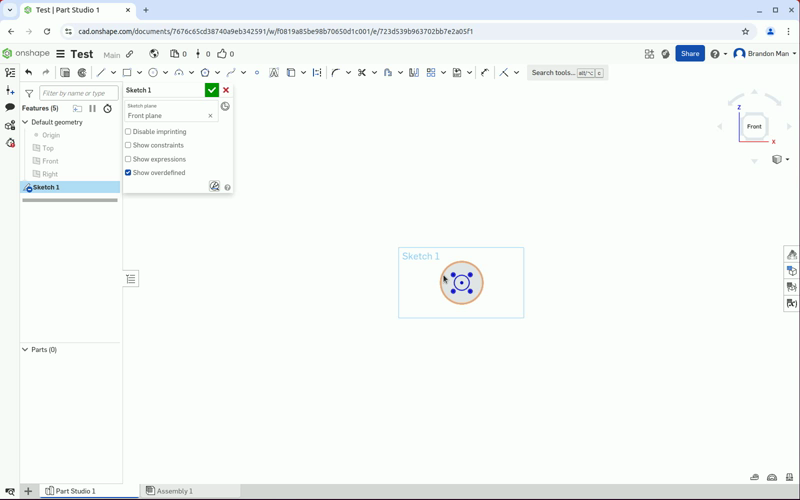
scroll(6)
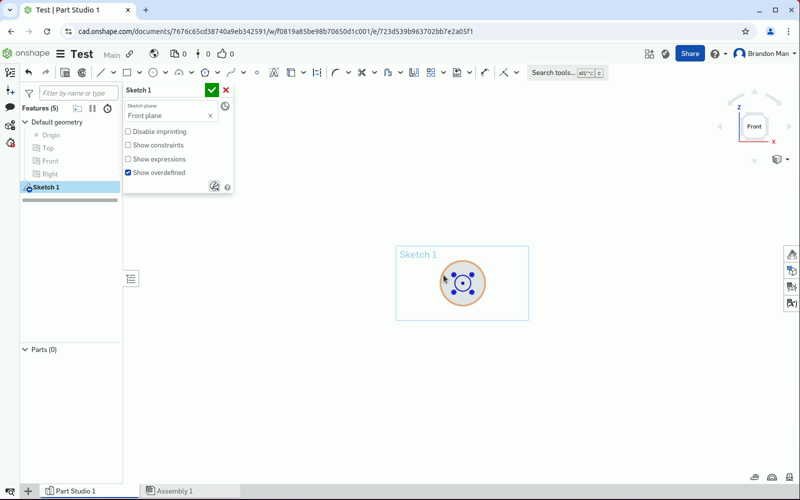
scroll(6)
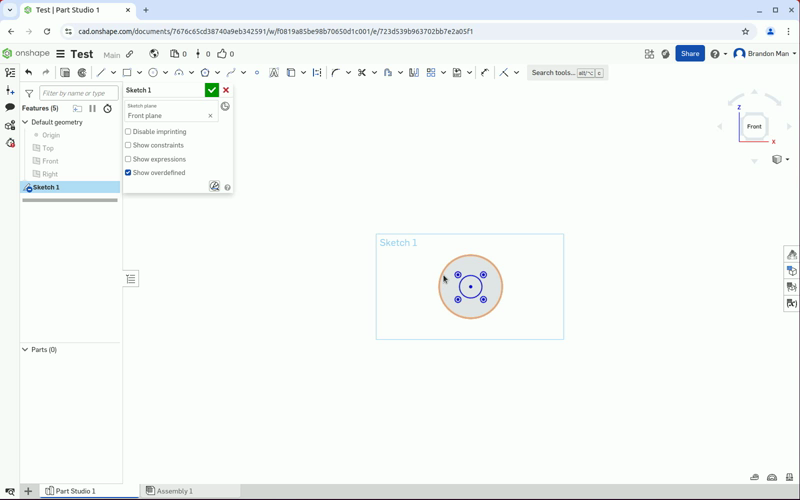
scroll(6)
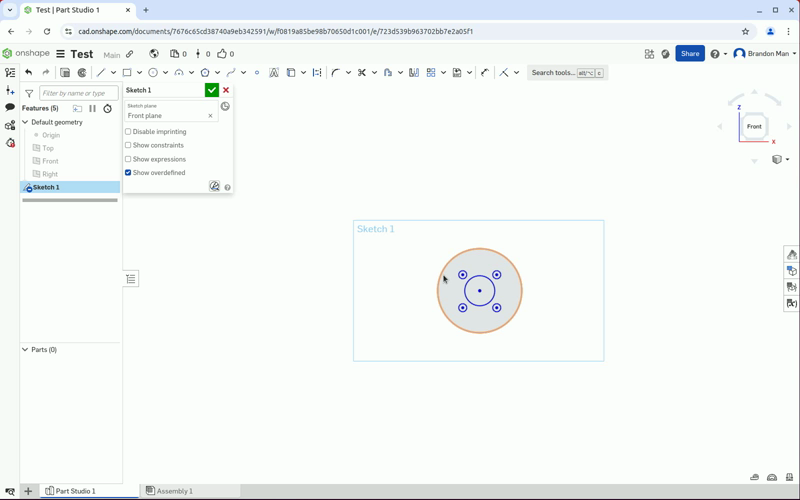
scroll(6)
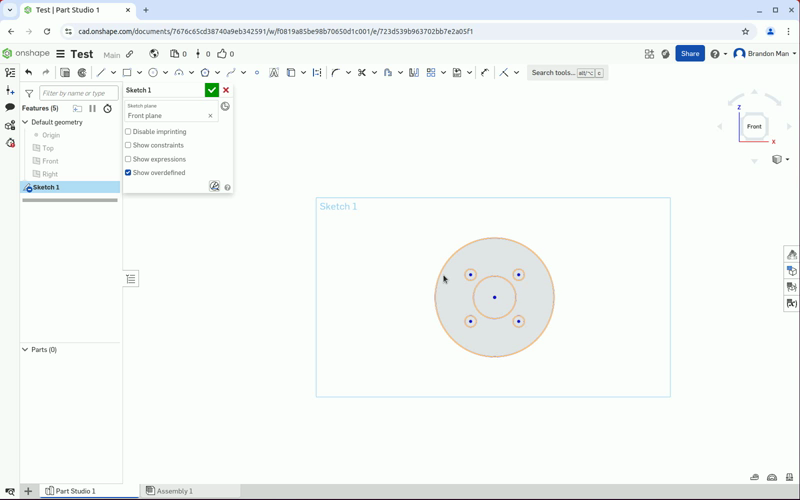
scroll(6)
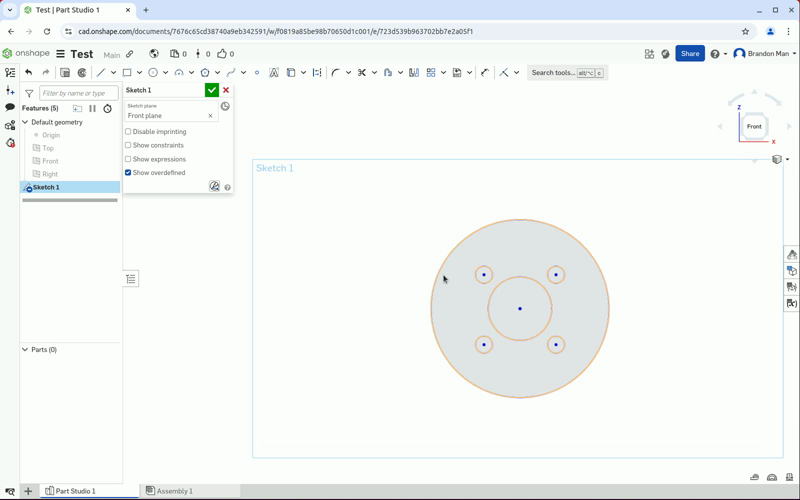
scroll(6)
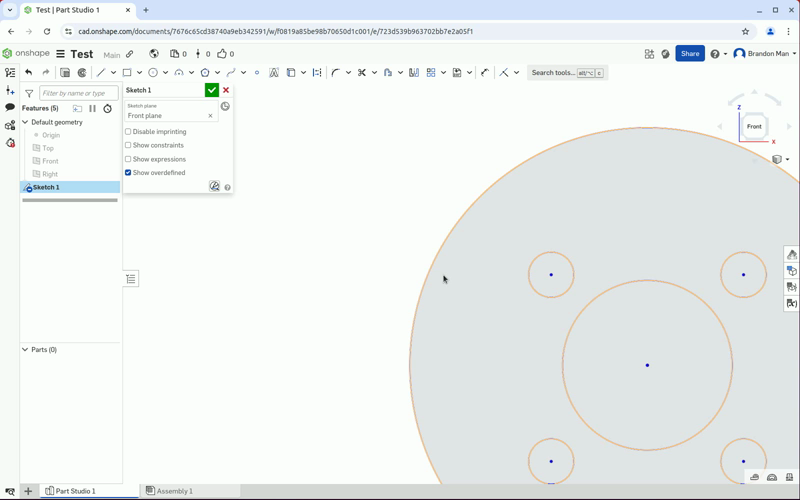
click(443, 274)
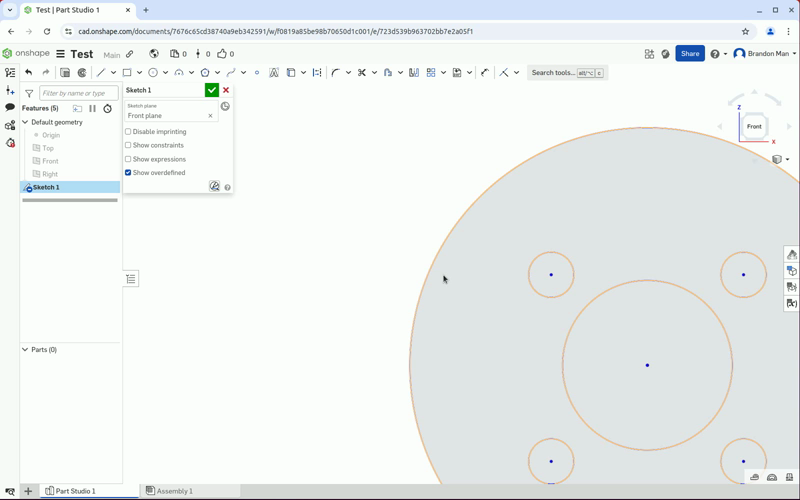
scroll(-6)
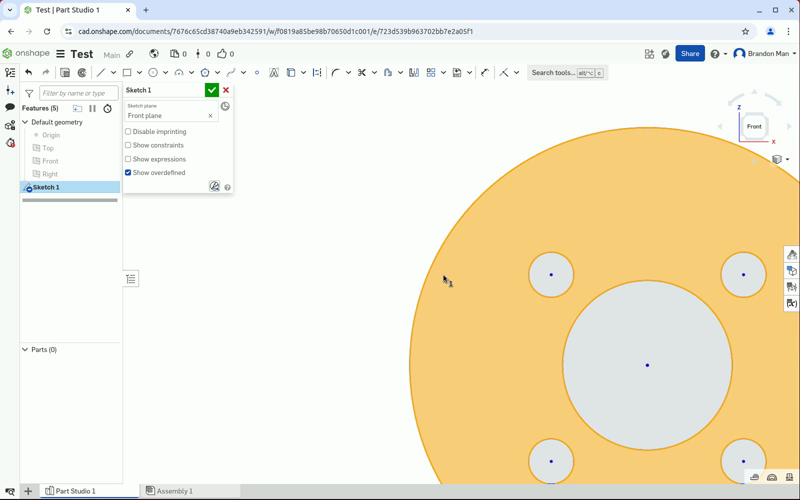
scroll(-6)
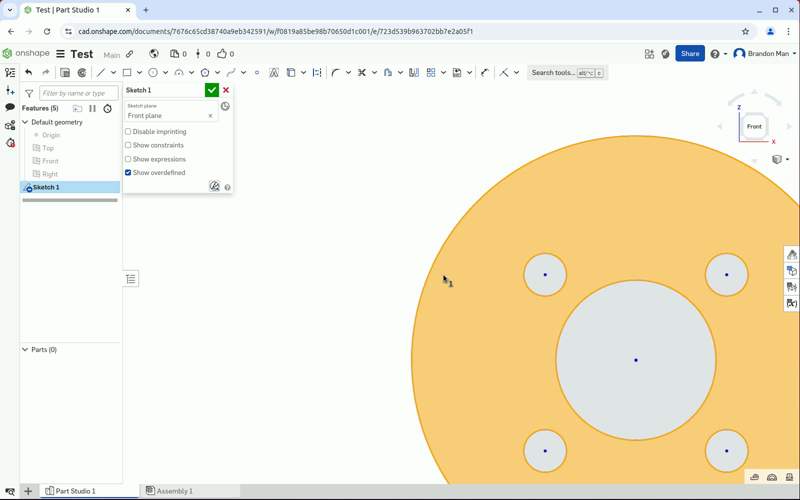
scroll(-6)
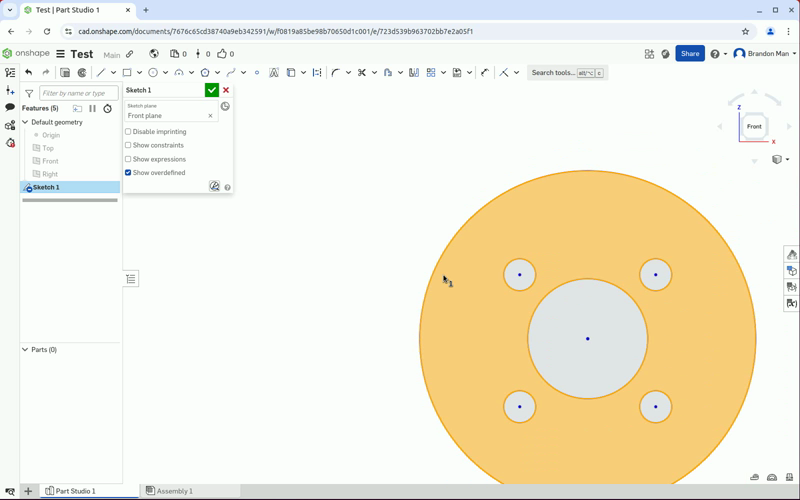
scroll(-6)
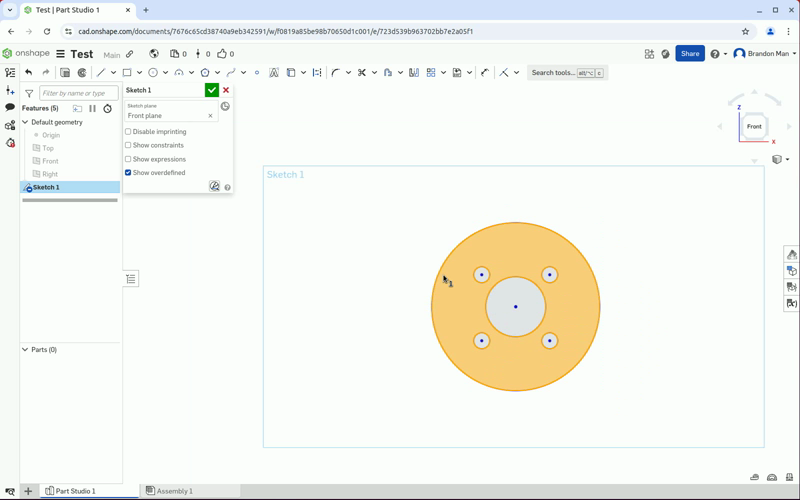
scroll(-6)
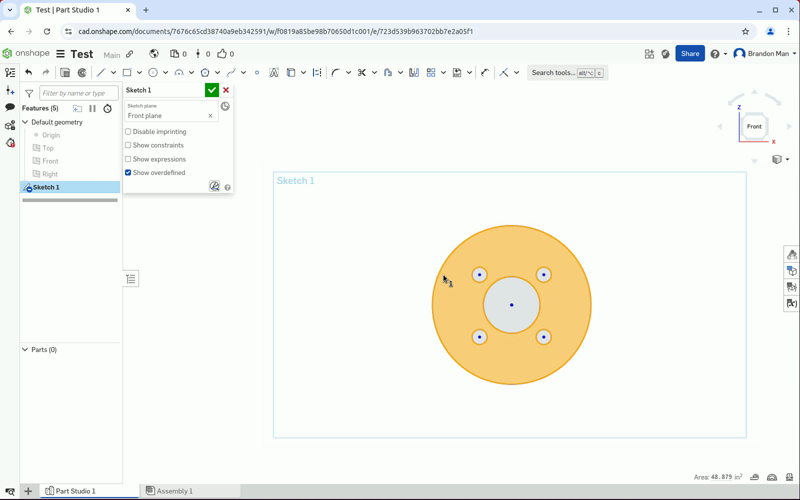
scroll(-6)
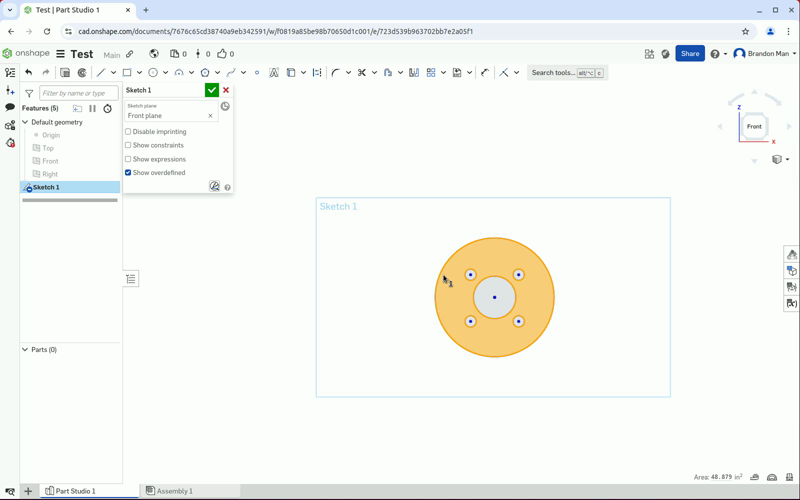
scroll(-6)
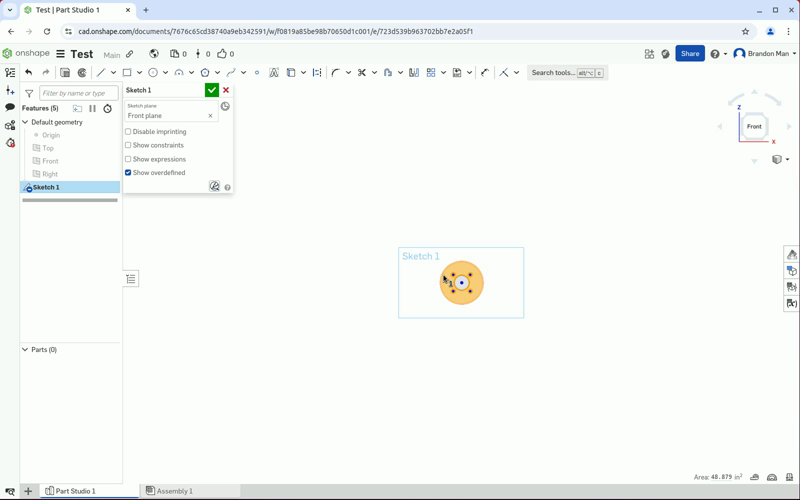
mouse_move(73, 352)
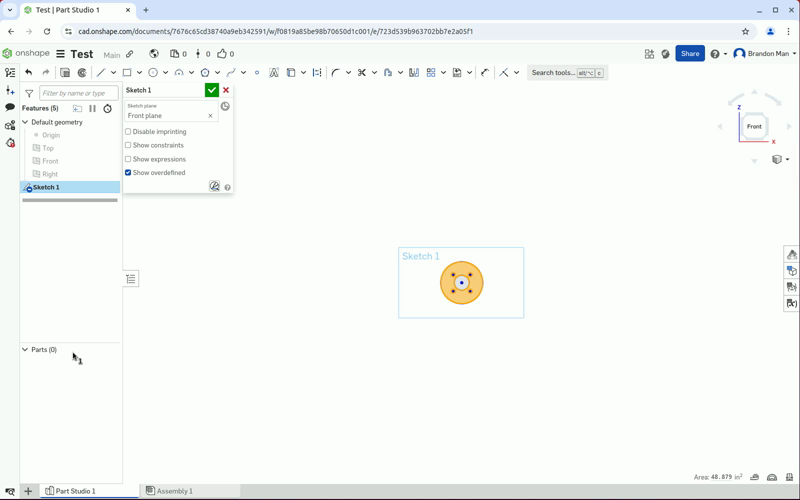
key(shift+y)
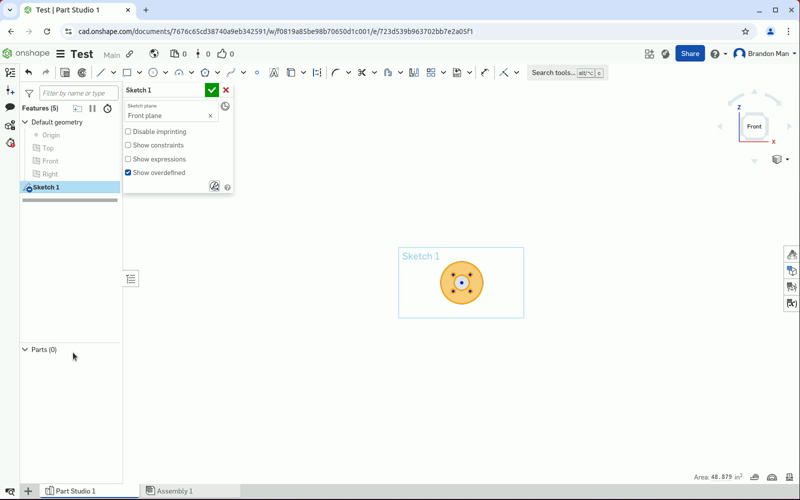
key(shift+e)
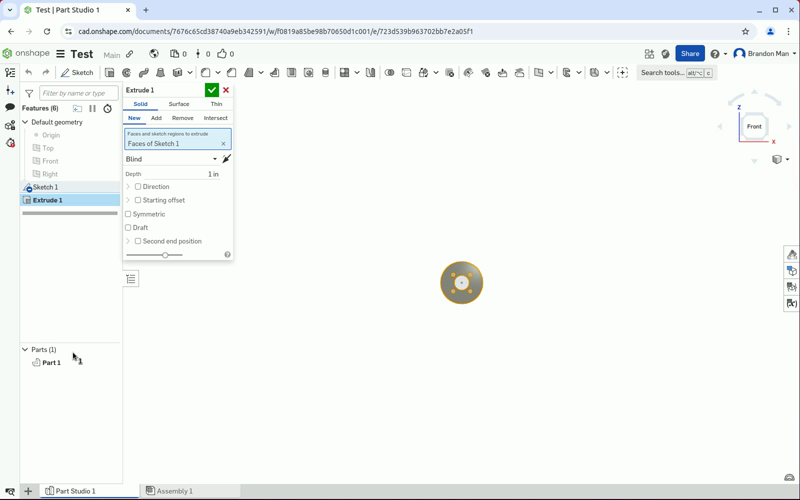
mouse_move(143, 106)
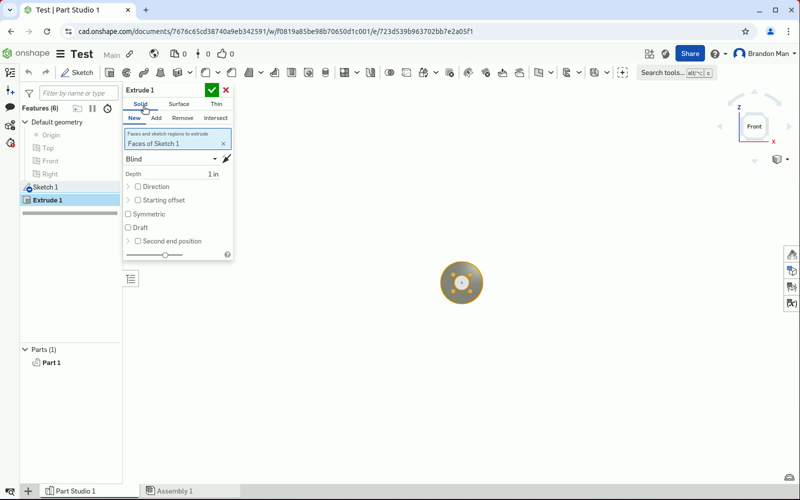
click(143, 106)
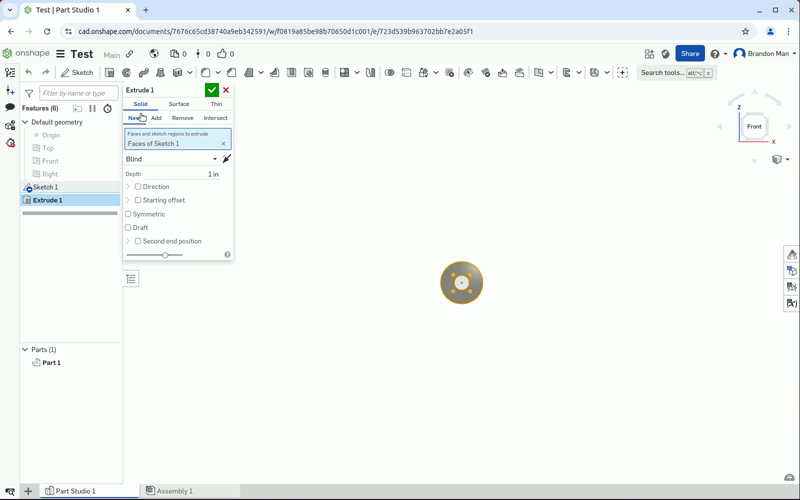
mouse_move(137, 120)
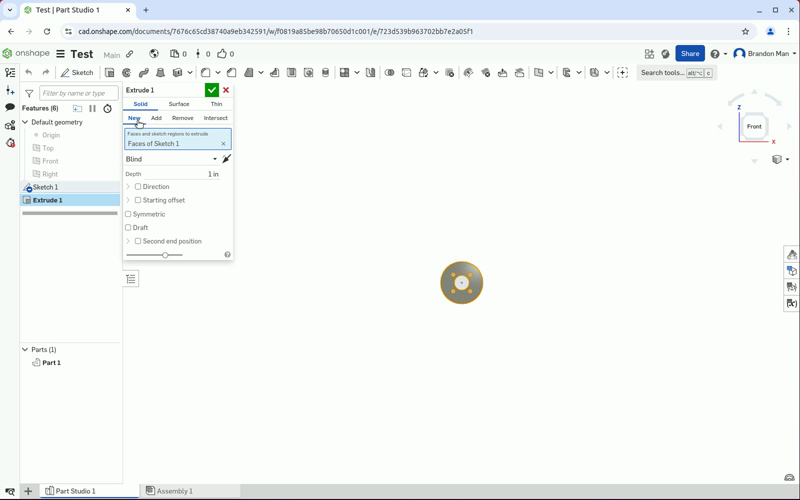
click(137, 120)
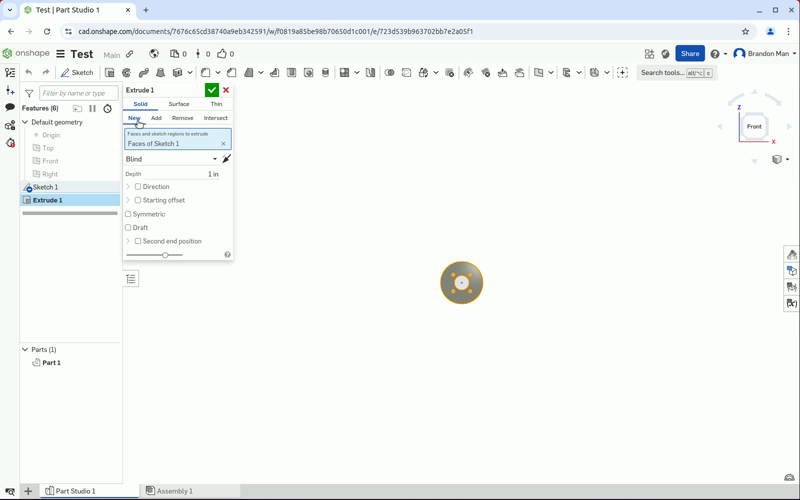
key(tab, 4)
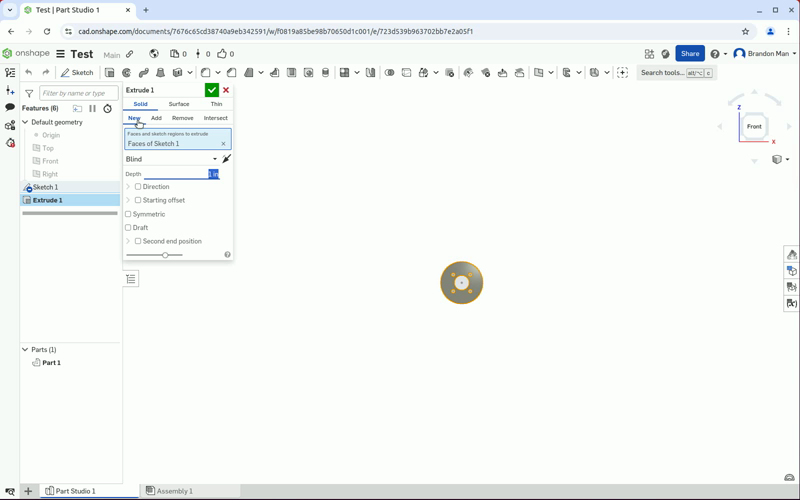
text(0.722)
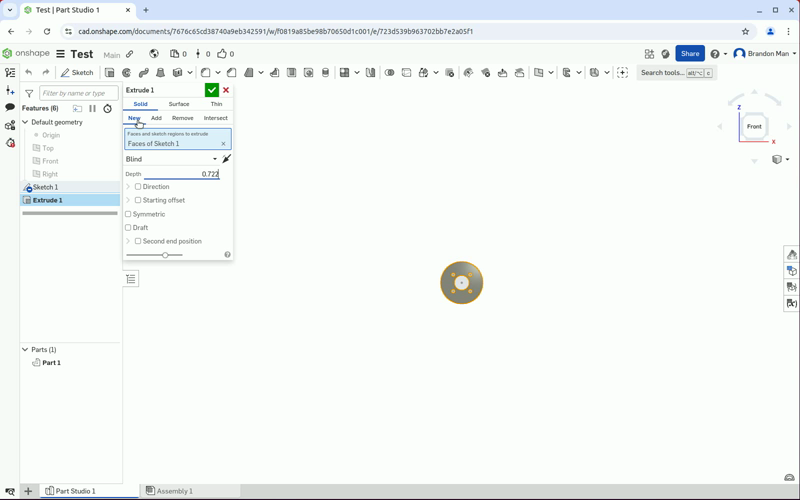
key(enter)
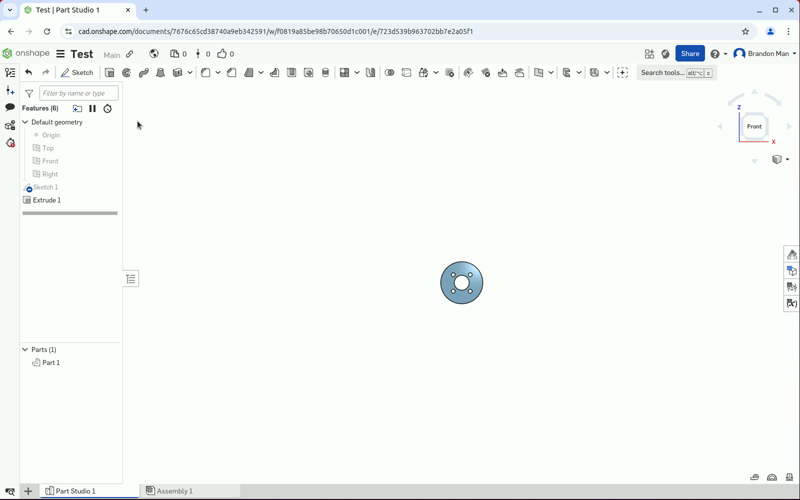
key(shift+h)
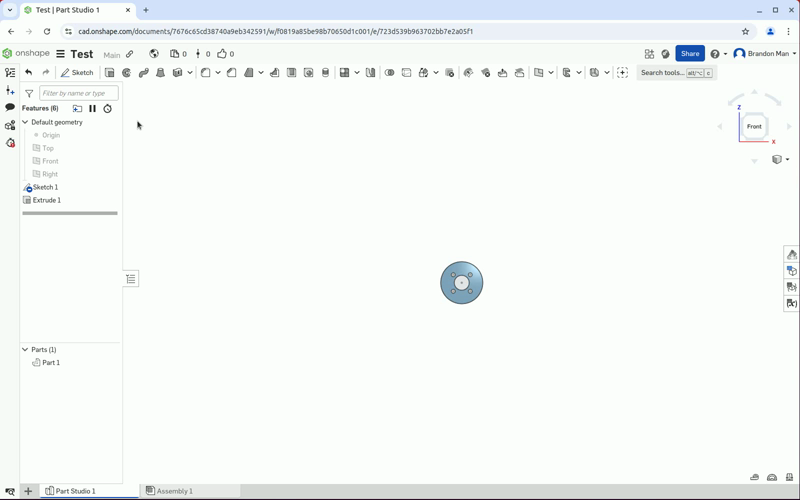
key(shift+h)
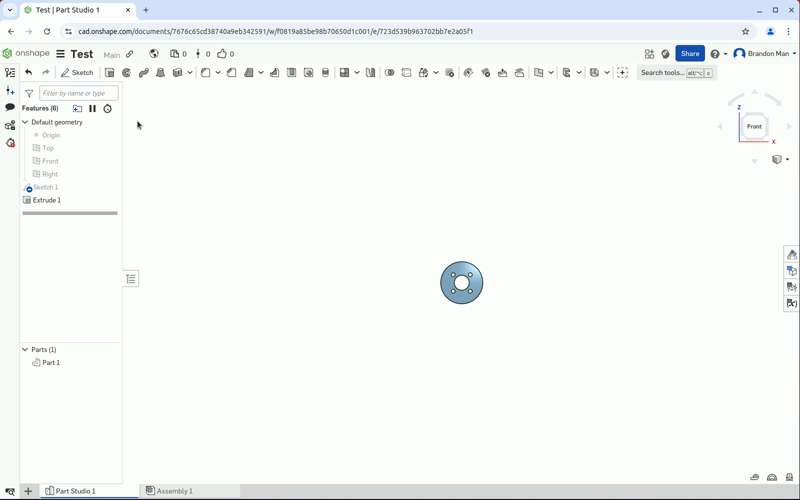
mouse_move(73, 189)
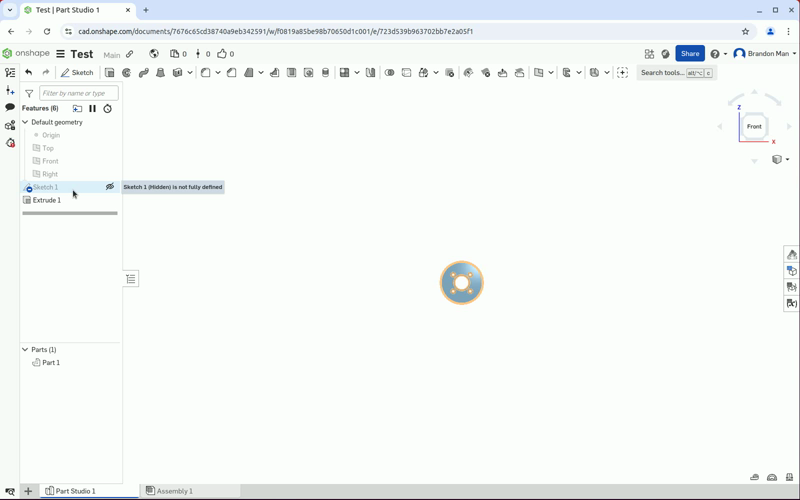
click(73, 189)
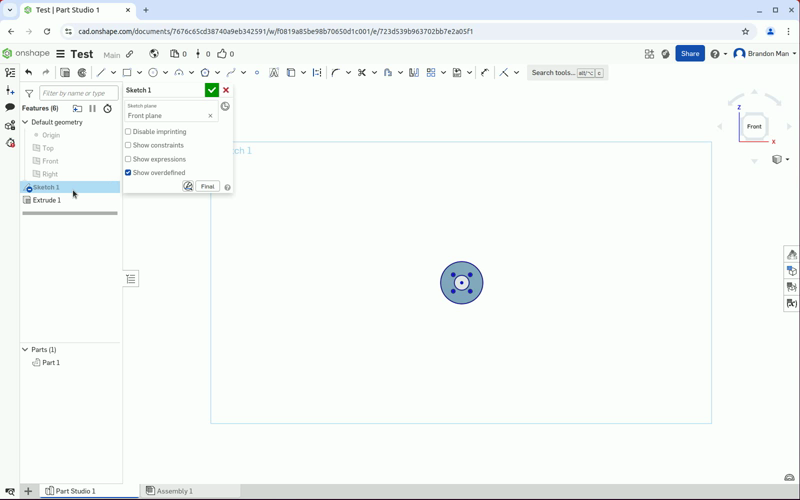
mouse_move(229, 92)
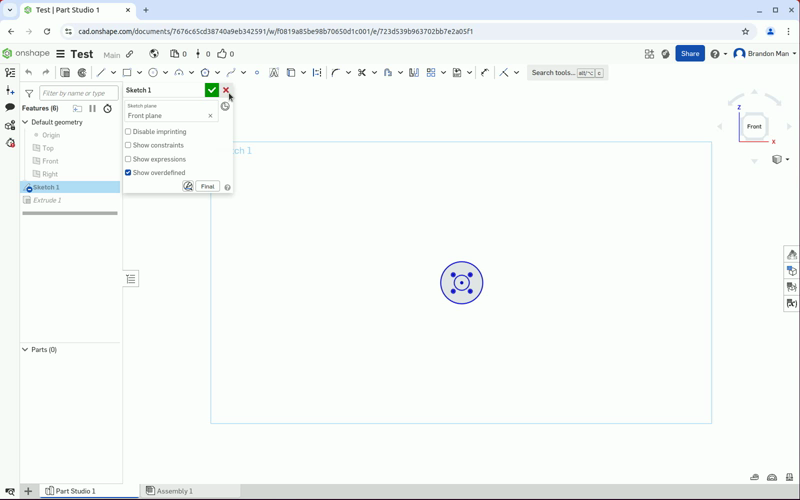
click(229, 92)
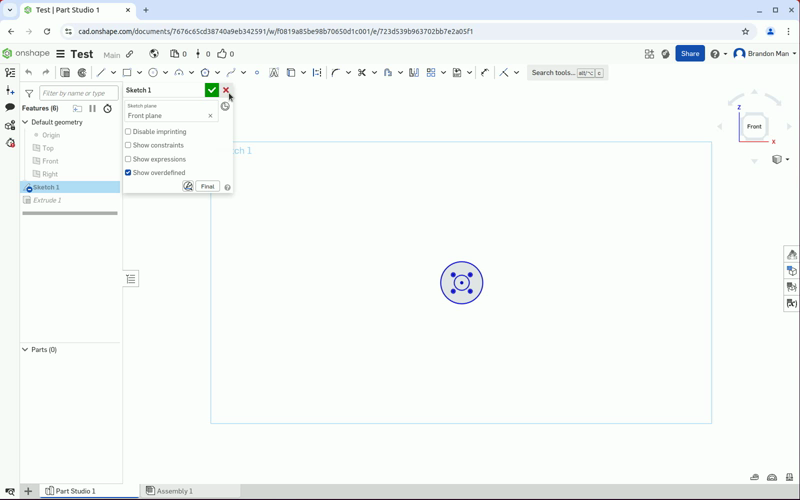
key(shift+s)
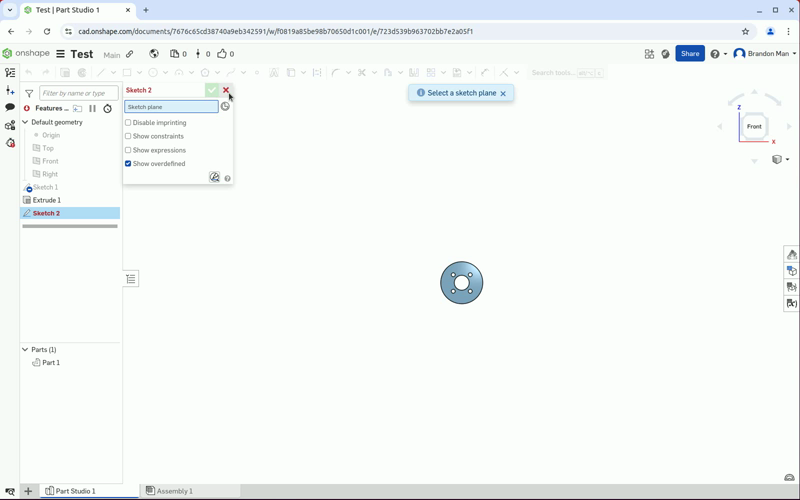
mouse_move(73, 163)
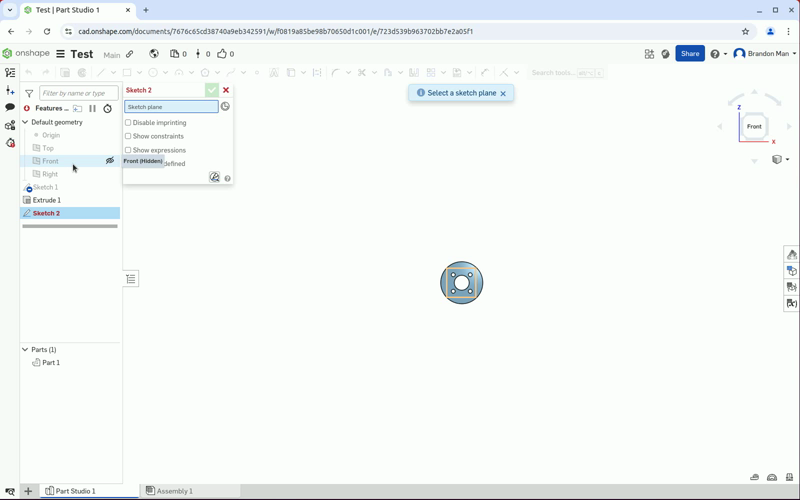
click(73, 163)
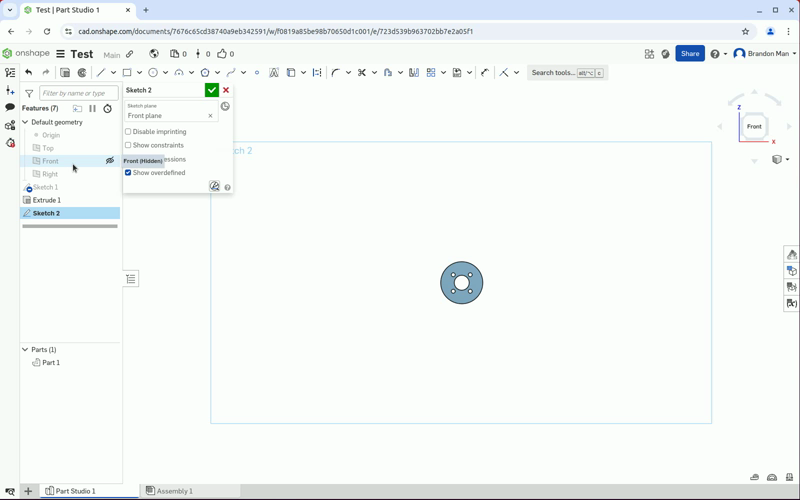
mouse_move(73, 352)
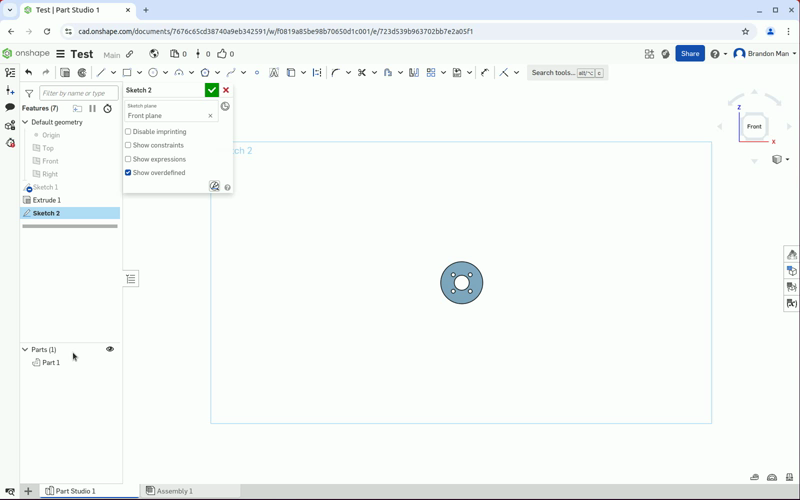
key(y)
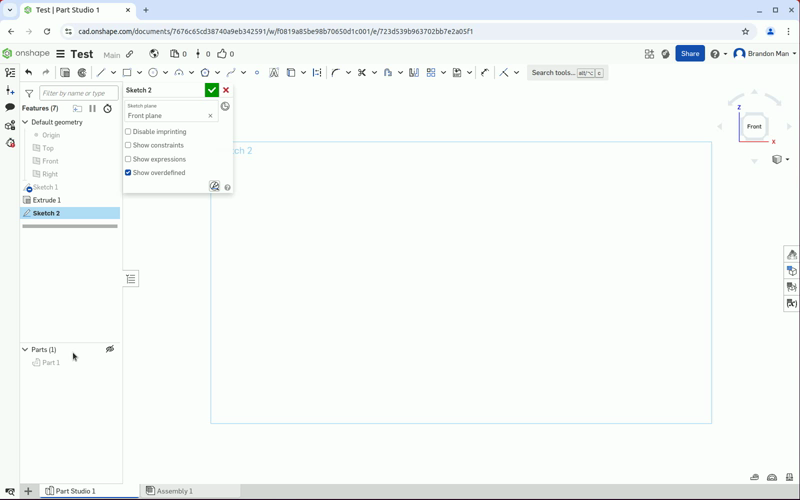
key(a)
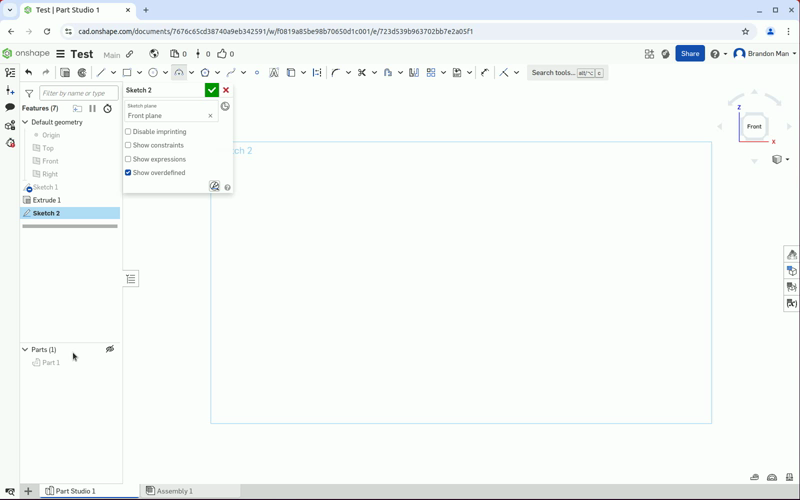
key_down(shift)
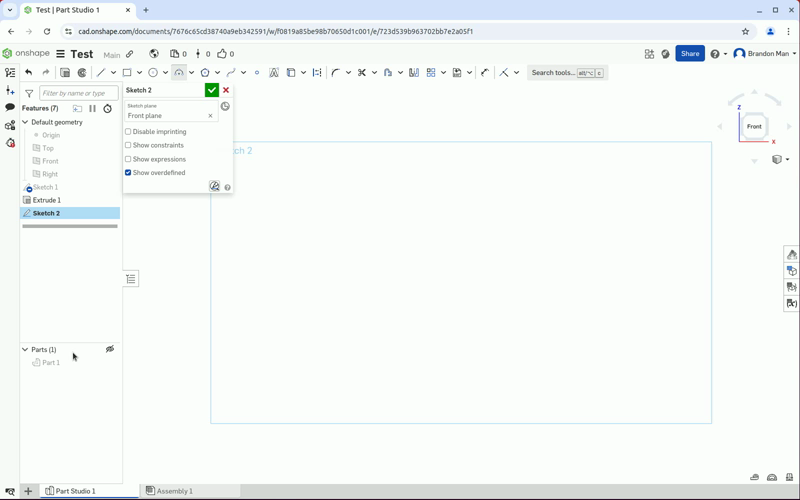
mouse_move(460, 262)
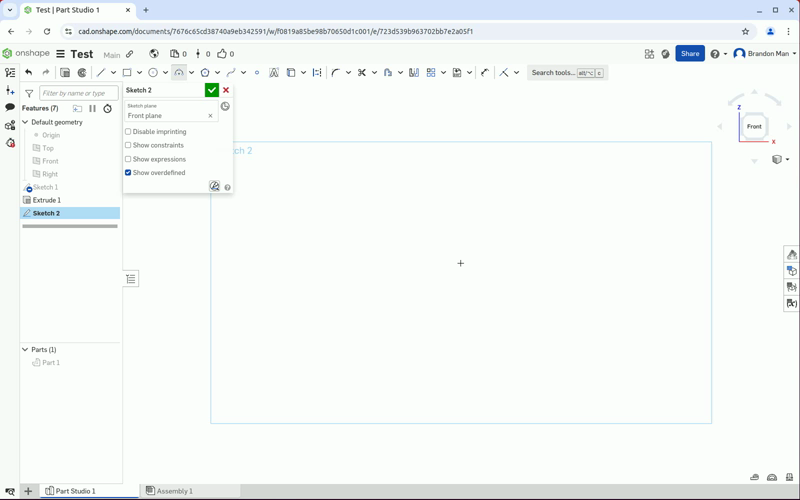
click(460, 262)
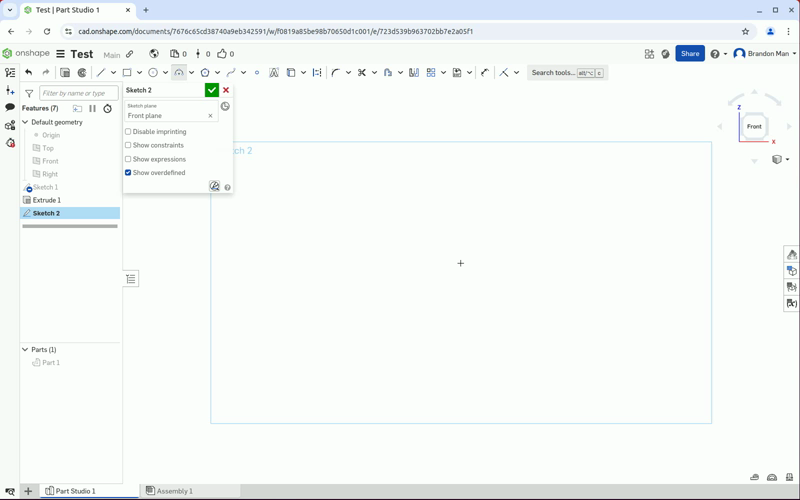
key_up(shift)
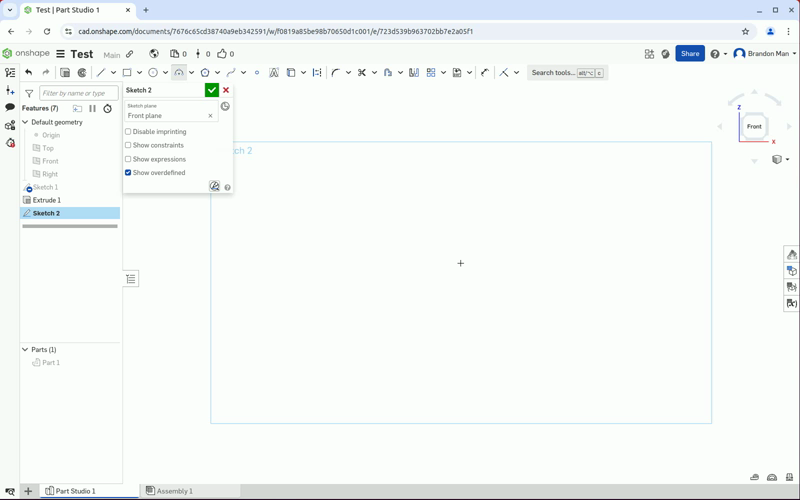
key_down(shift)
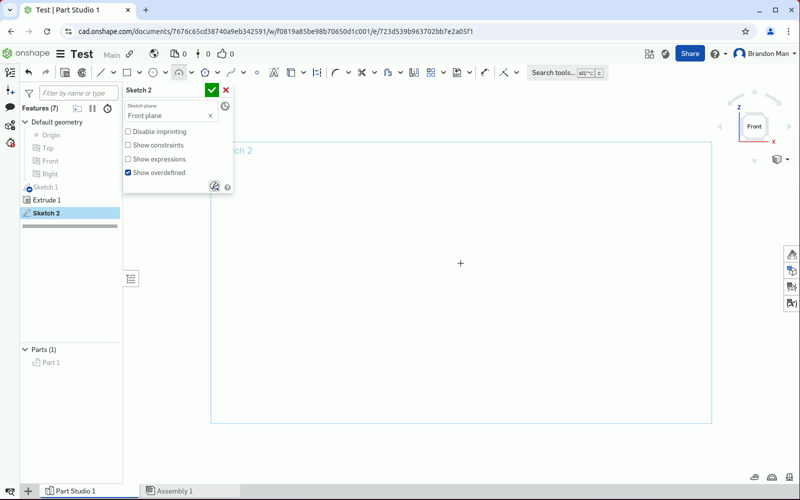
mouse_move(479, 275)
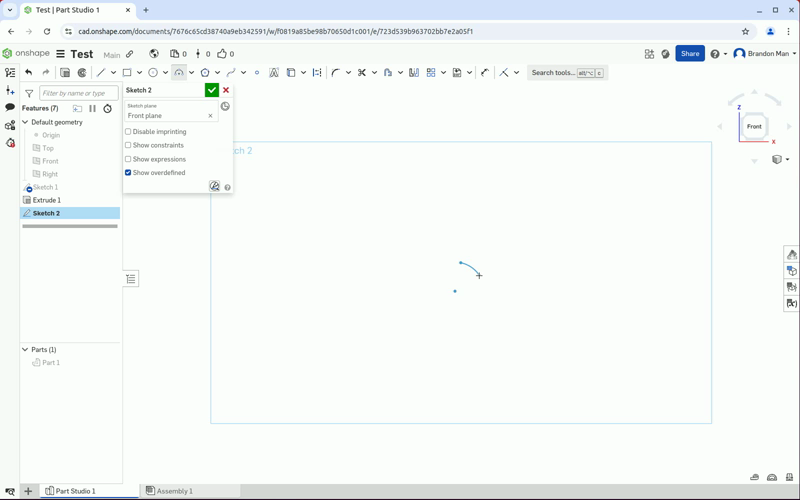
click(479, 275)
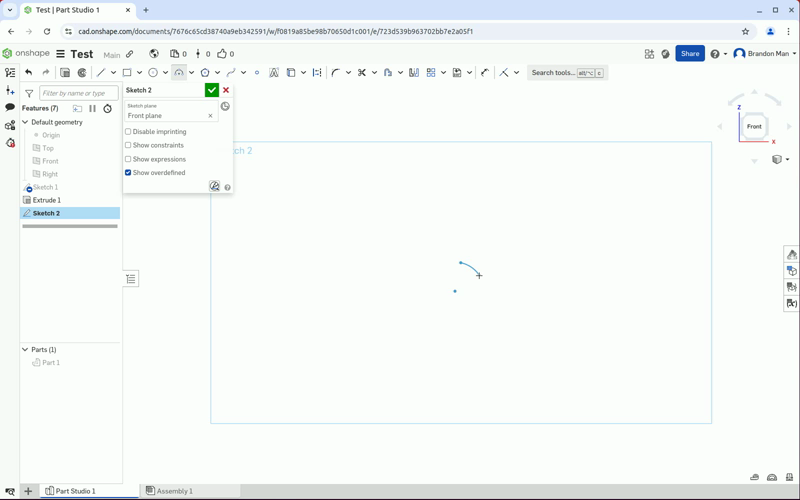
mouse_move(471, 266)
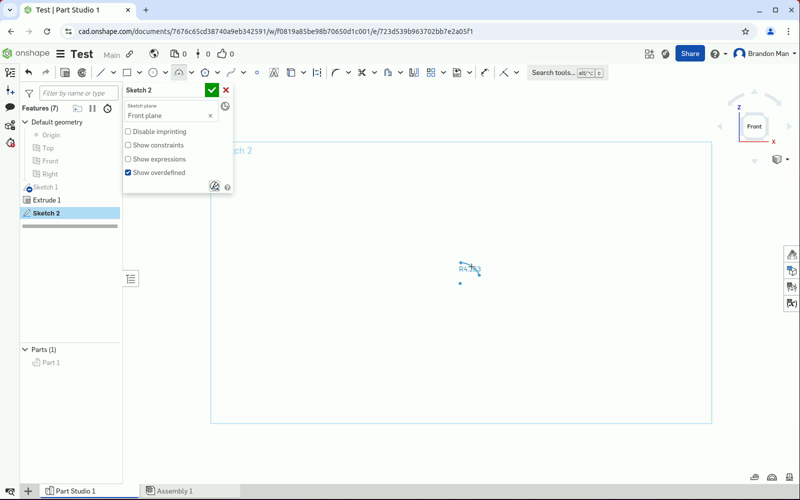
click(471, 266)
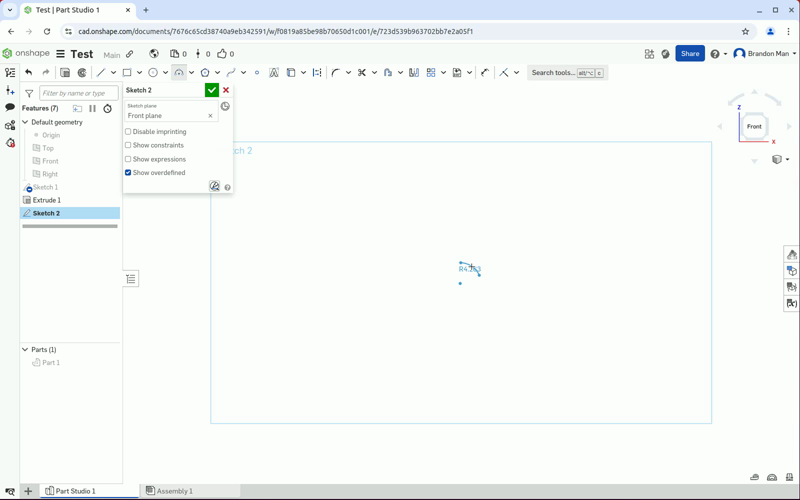
key_up(shift)
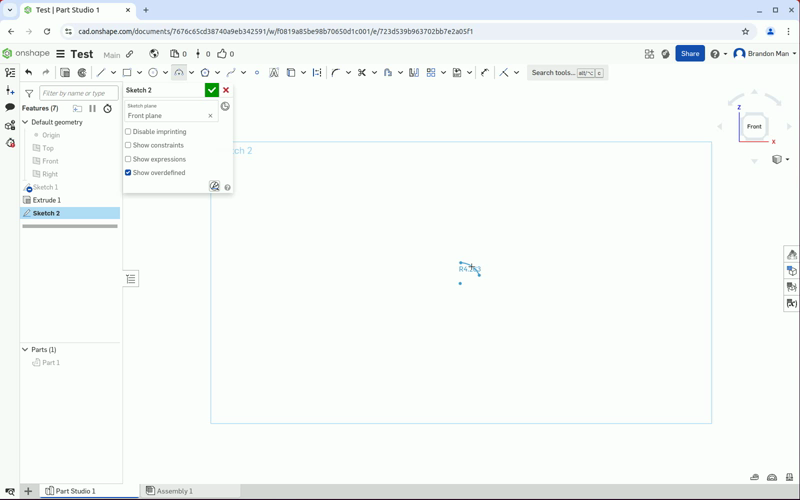
key(esc)
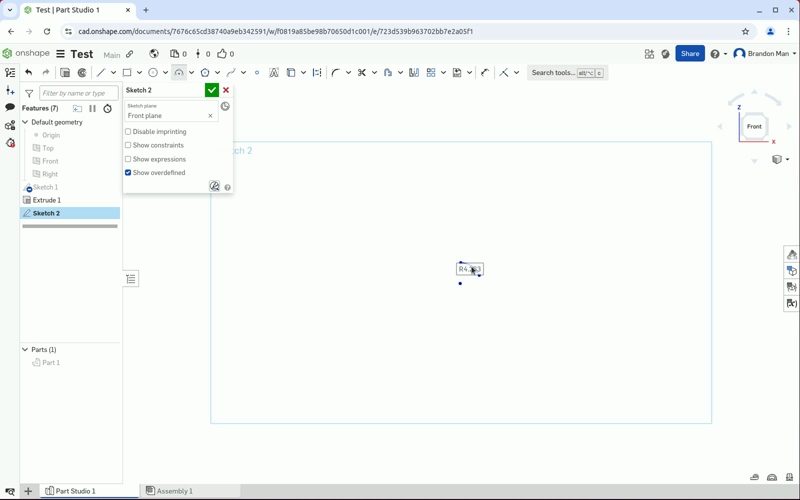
key(l)
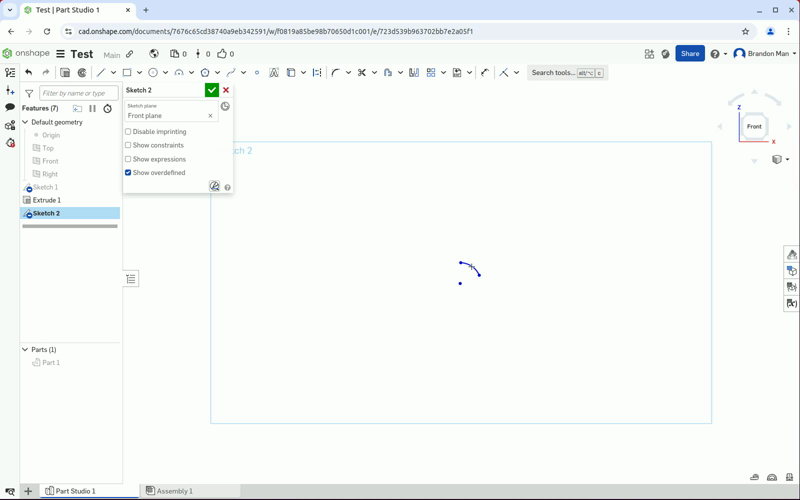
mouse_move(479, 275)
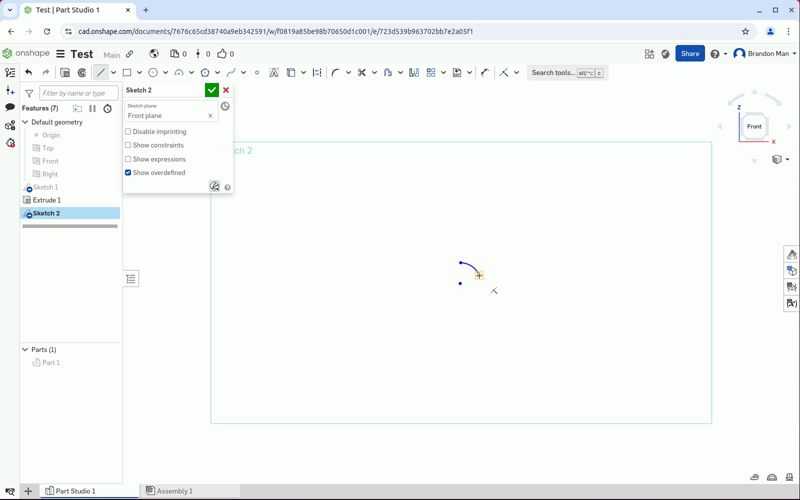
click(479, 275)
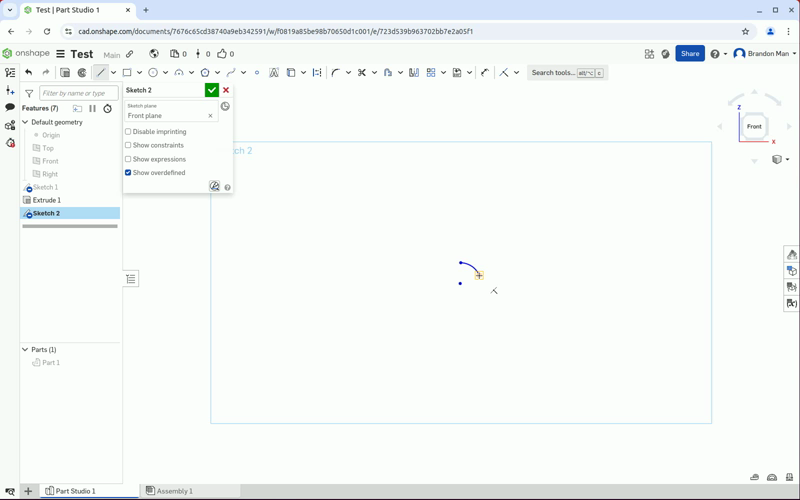
key_down(shift)
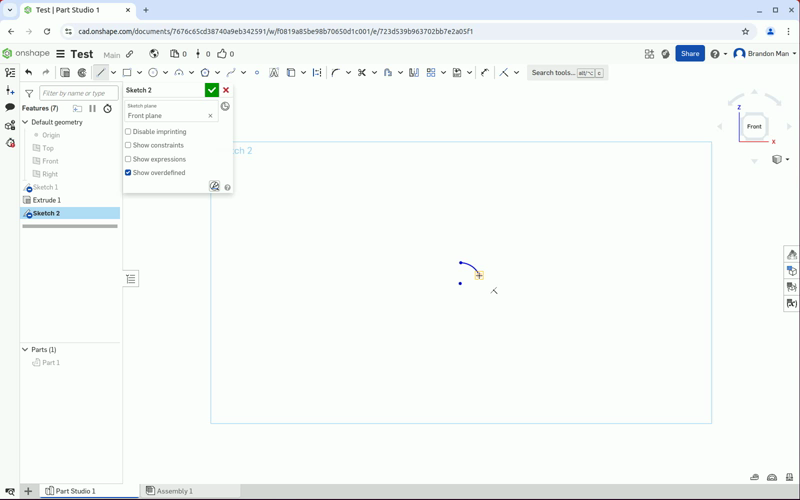
mouse_move(540, 275)
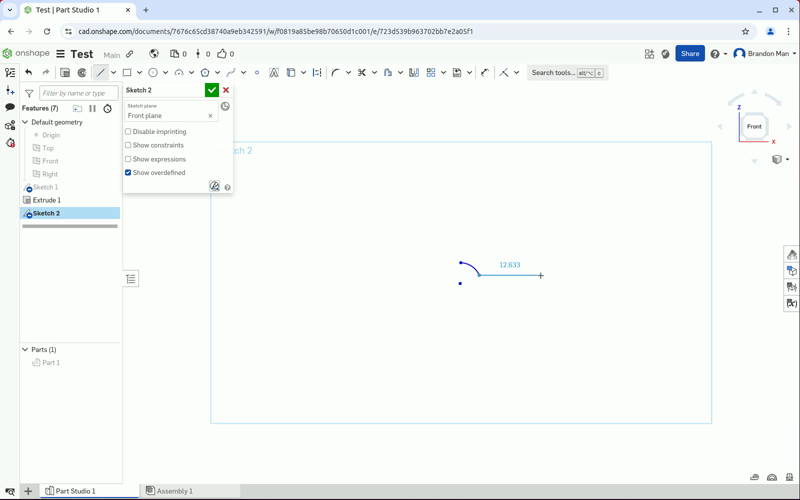
click(540, 275)
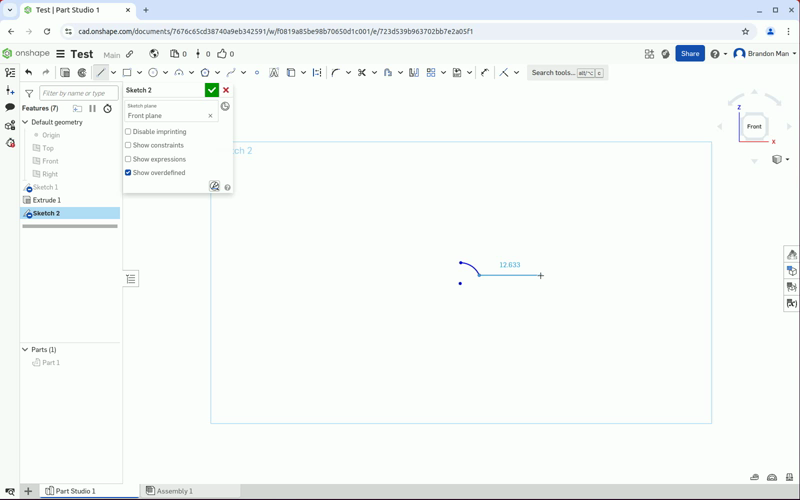
key_up(shift)
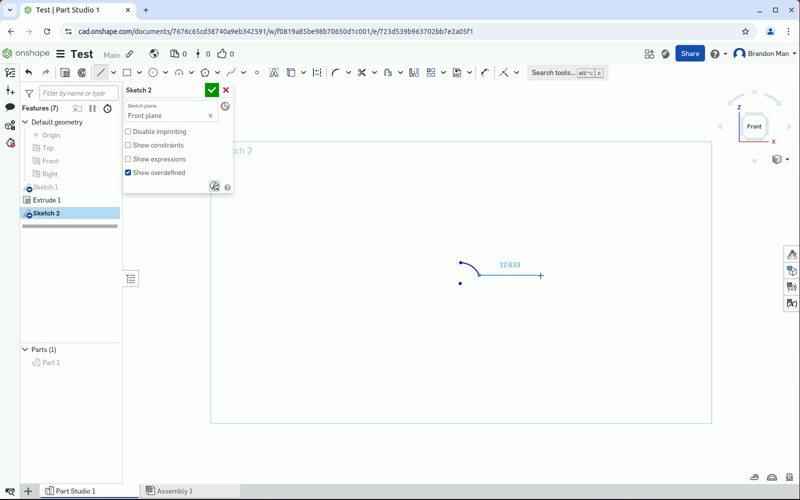
key(esc)
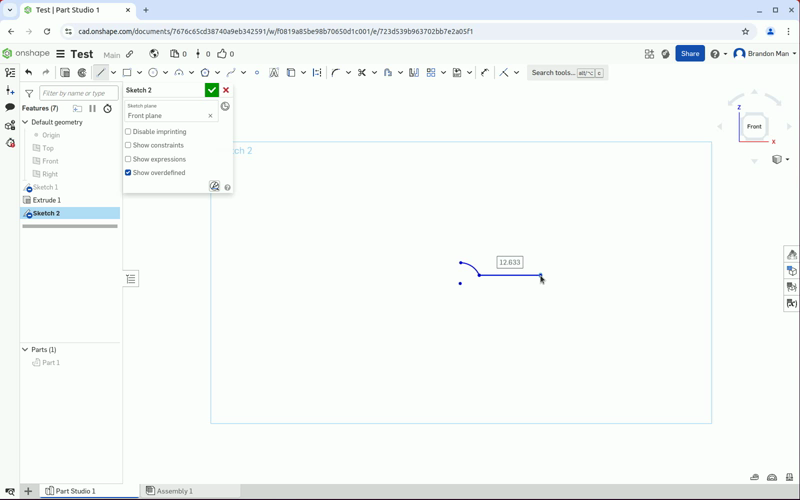
key(a)
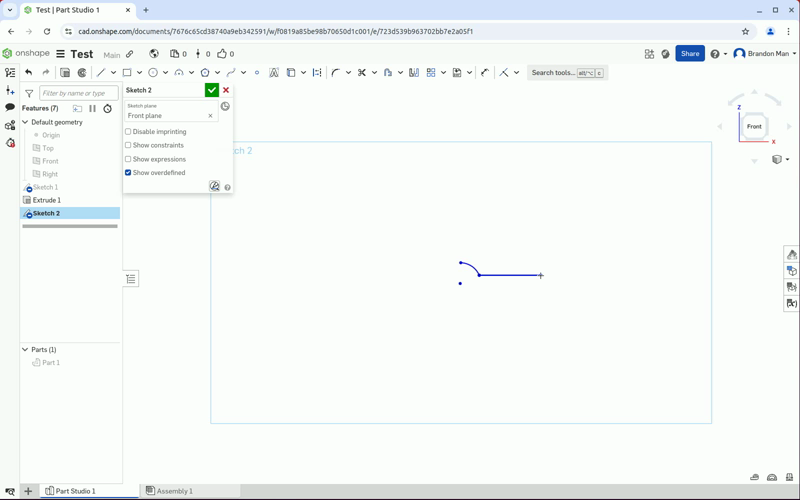
mouse_move(540, 275)
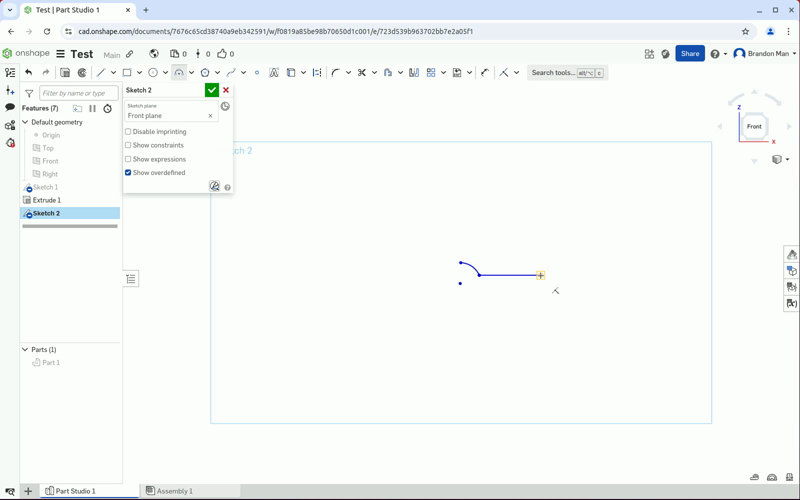
click(540, 275)
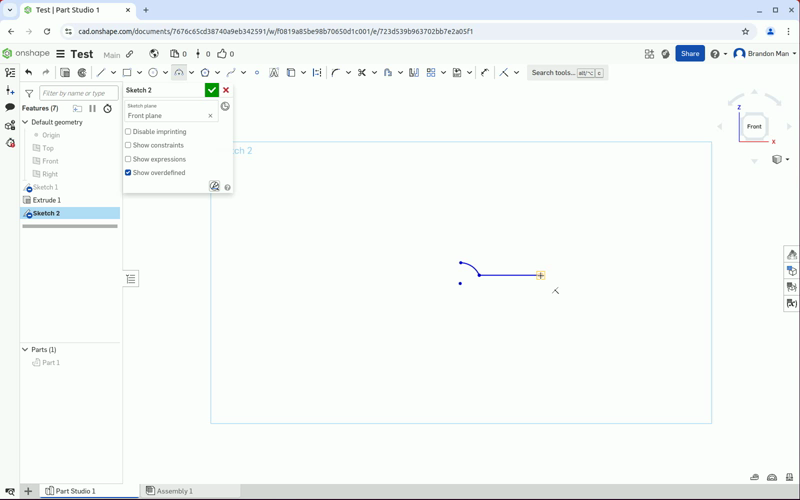
key_down(shift)
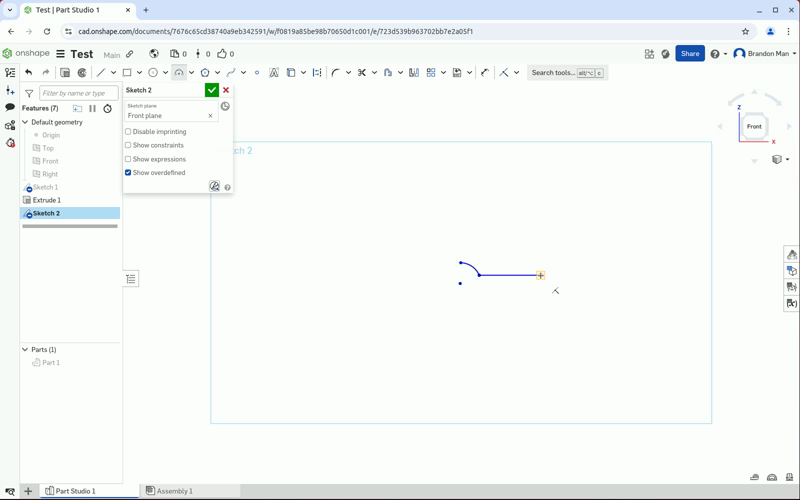
mouse_move(565, 269)
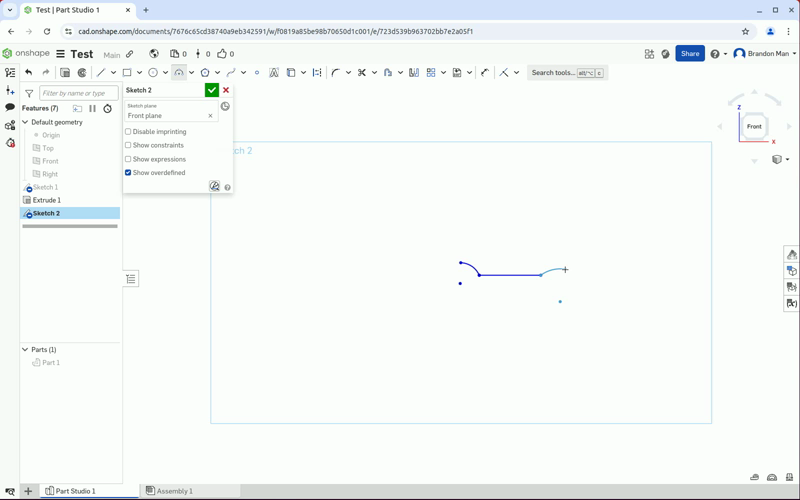
click(565, 269)
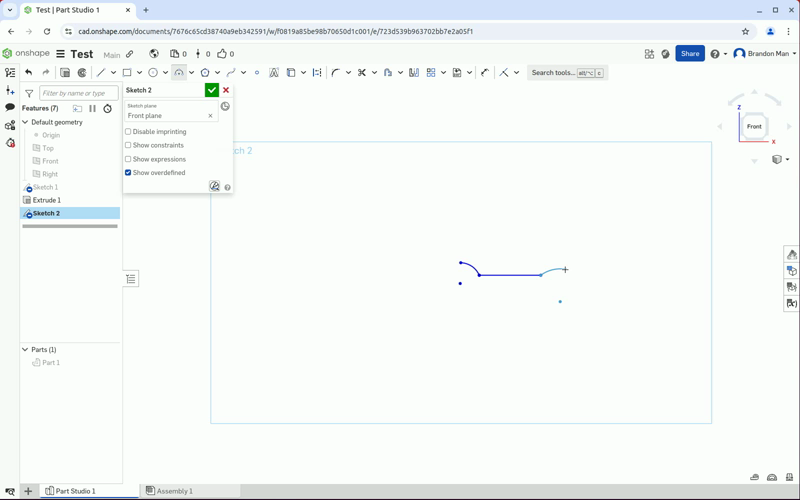
mouse_move(552, 267)
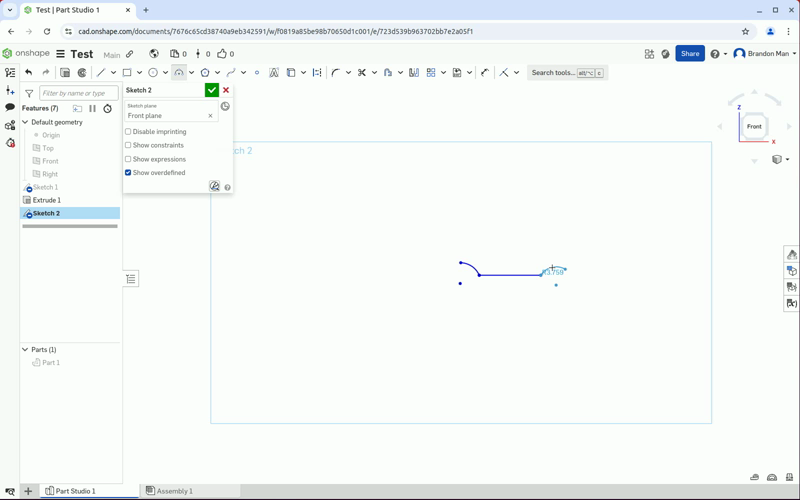
click(552, 267)
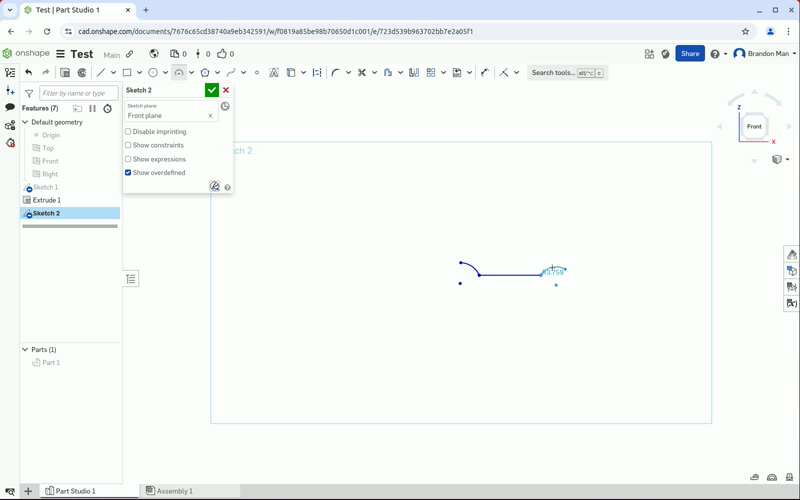
key_up(shift)
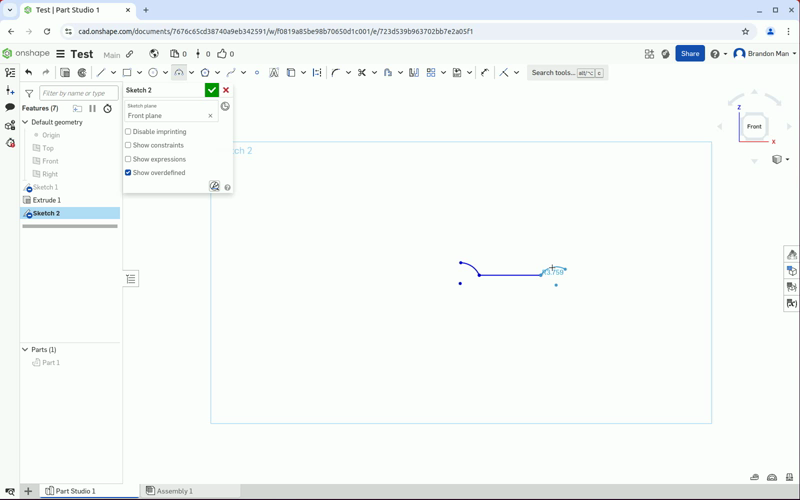
key(esc)
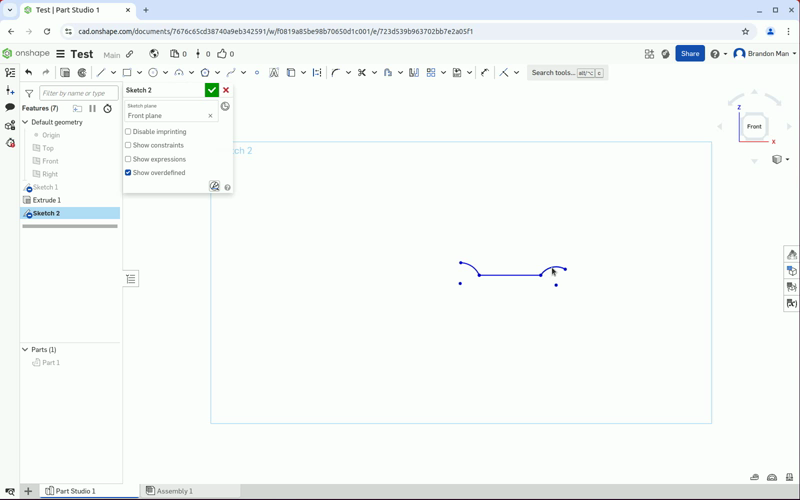
key(l)
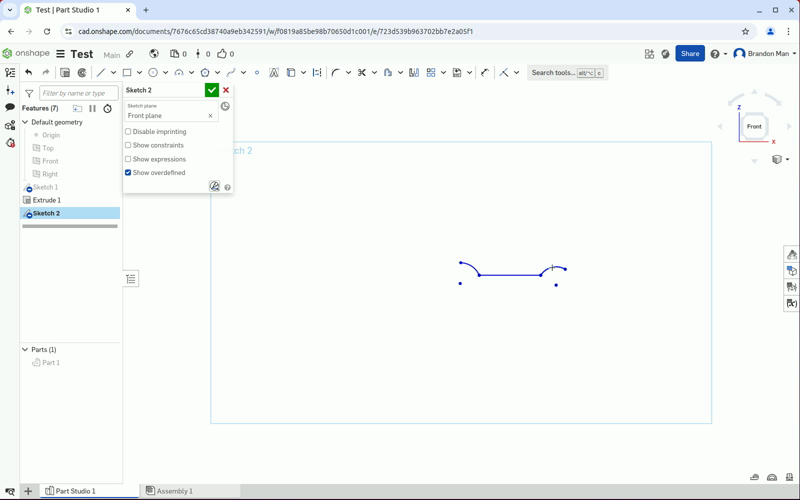
mouse_move(565, 269)
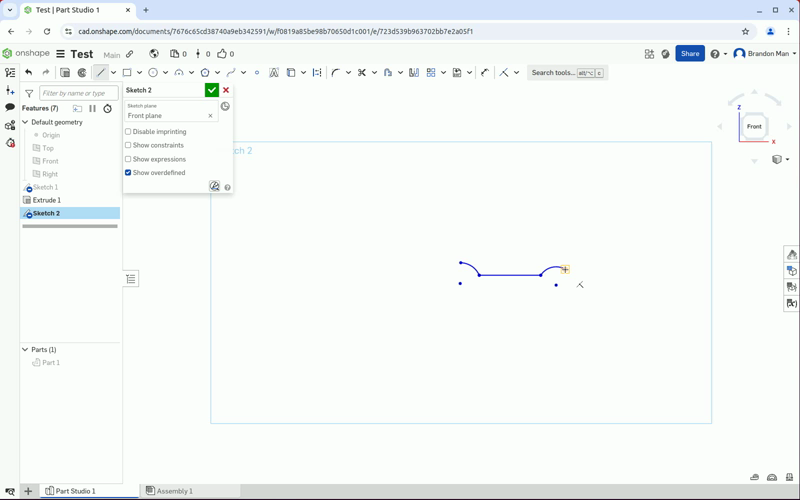
click(565, 269)
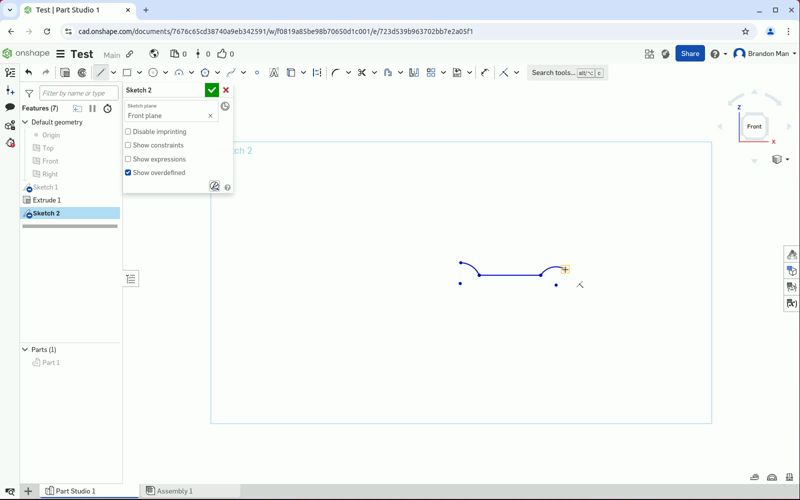
key_down(shift)
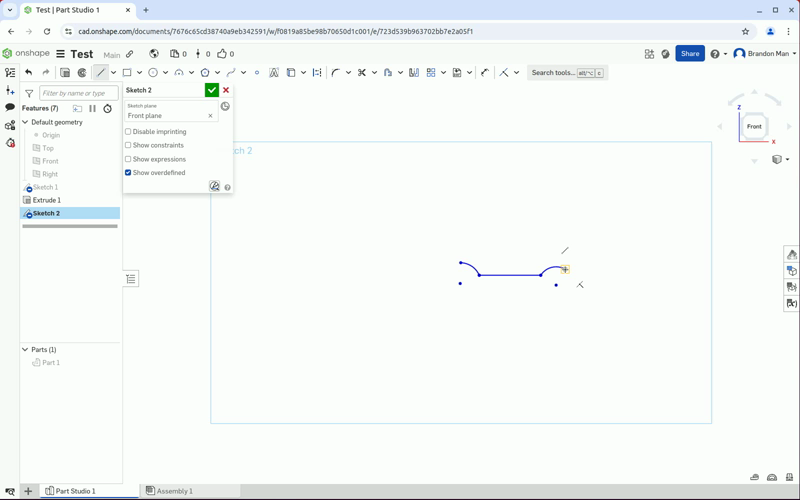
mouse_move(589, 269)
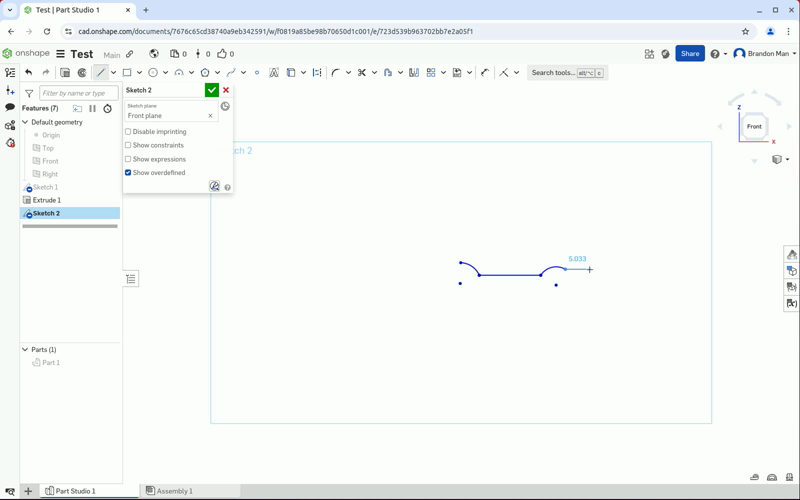
mouse_move(555, 263)
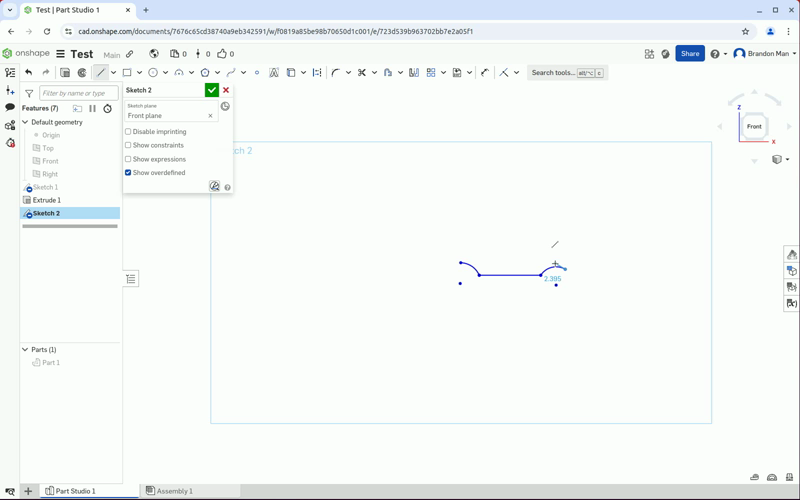
click(555, 263)
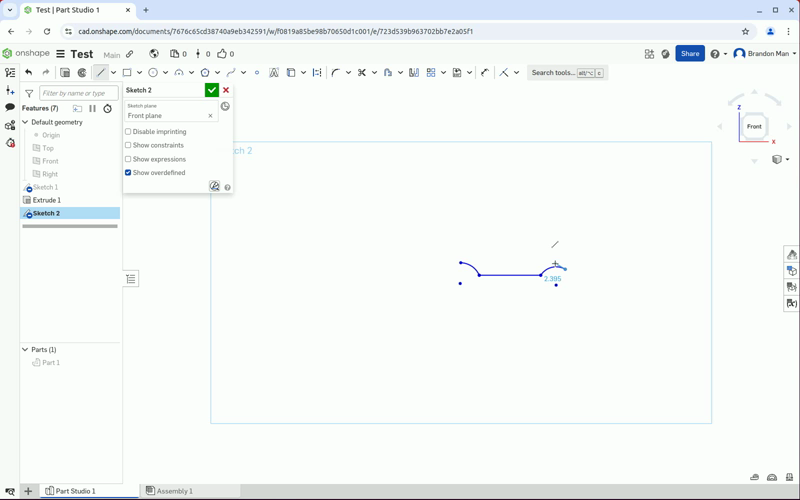
key_up(shift)
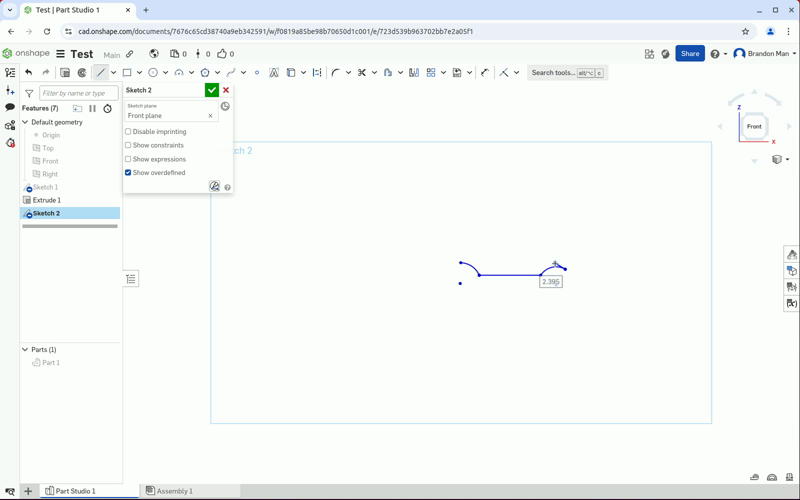
key_down(shift)
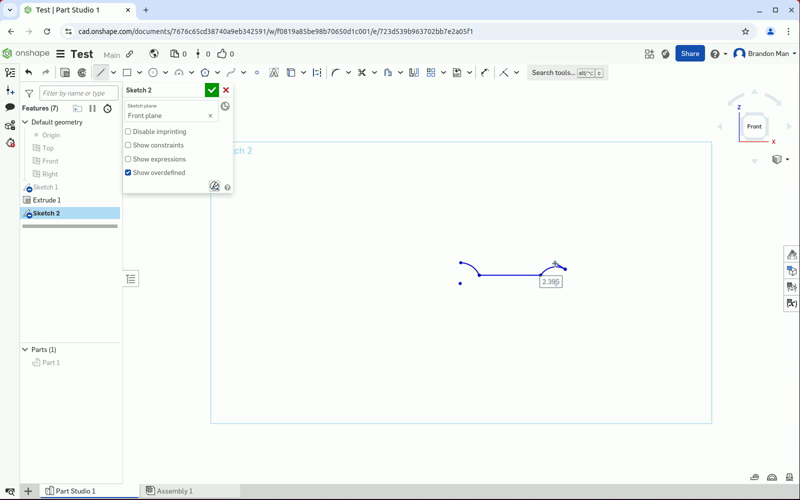
mouse_move(460, 262)
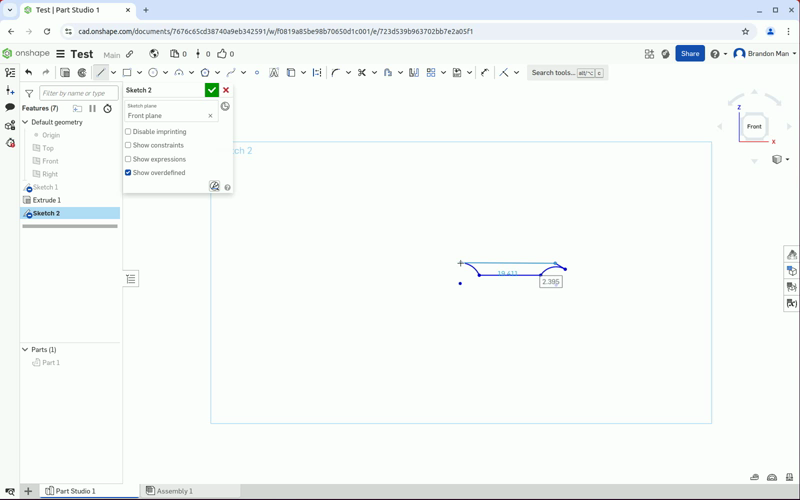
key_up(shift)
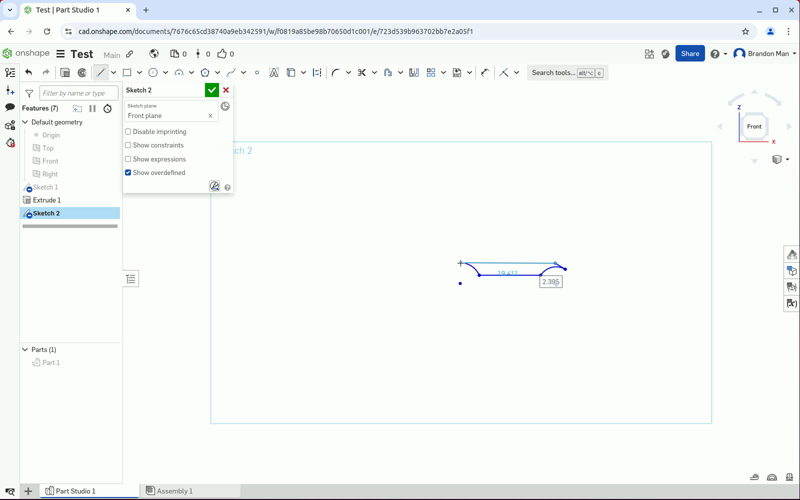
click(460, 262)
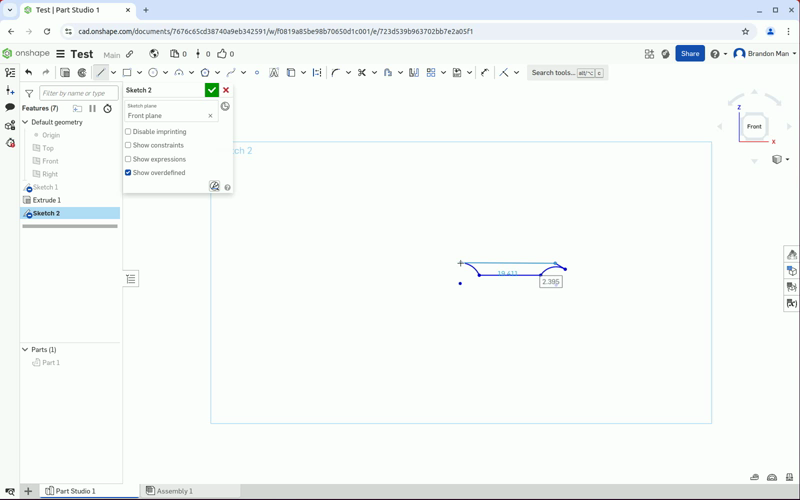
key(esc)
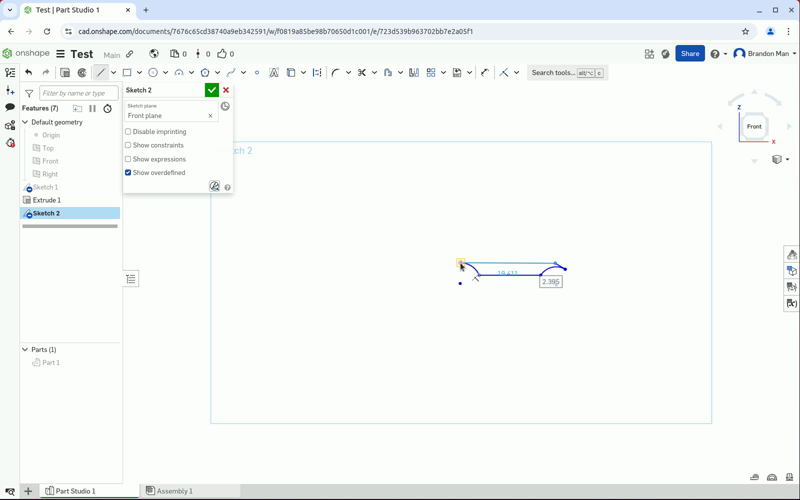
mouse_move(486, 266)
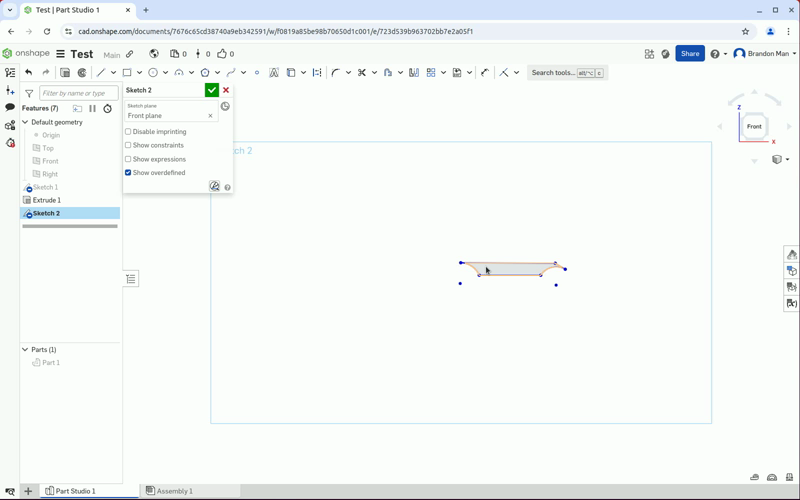
scroll(6)
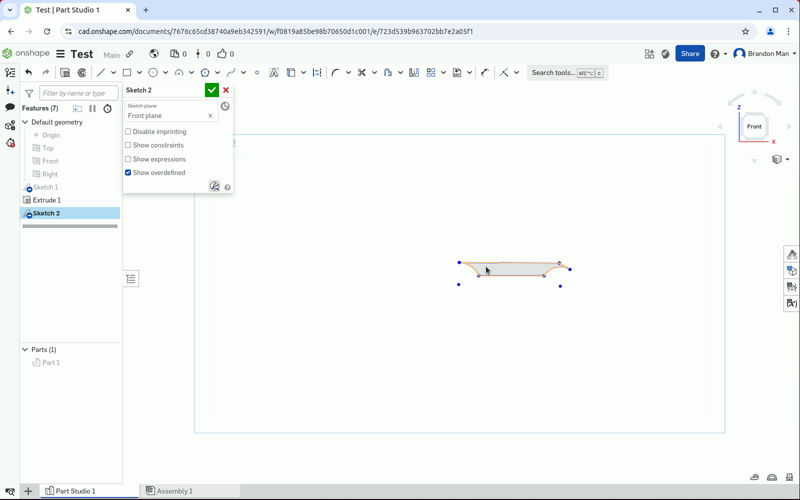
scroll(6)
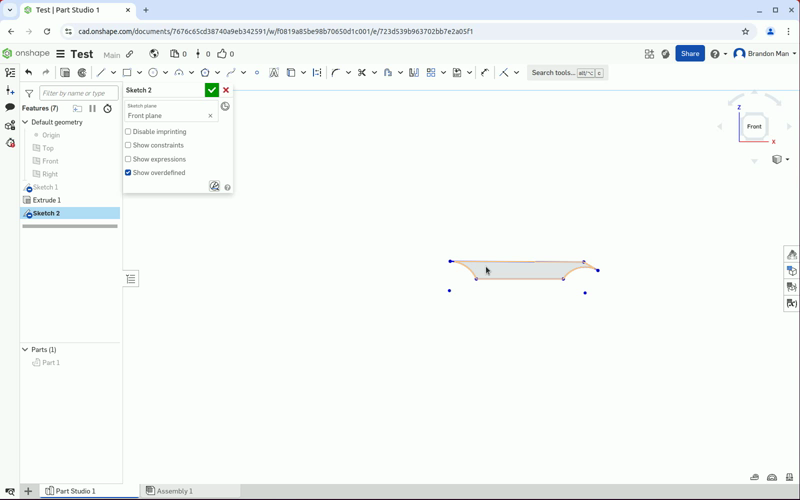
scroll(6)
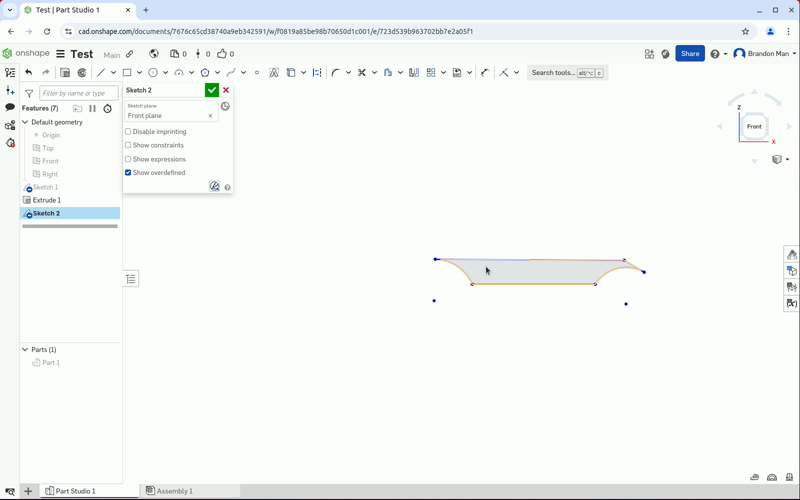
scroll(6)
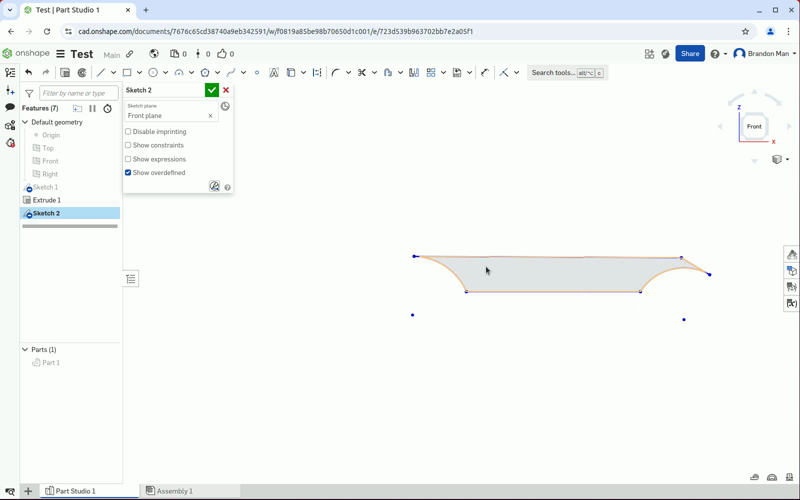
scroll(6)
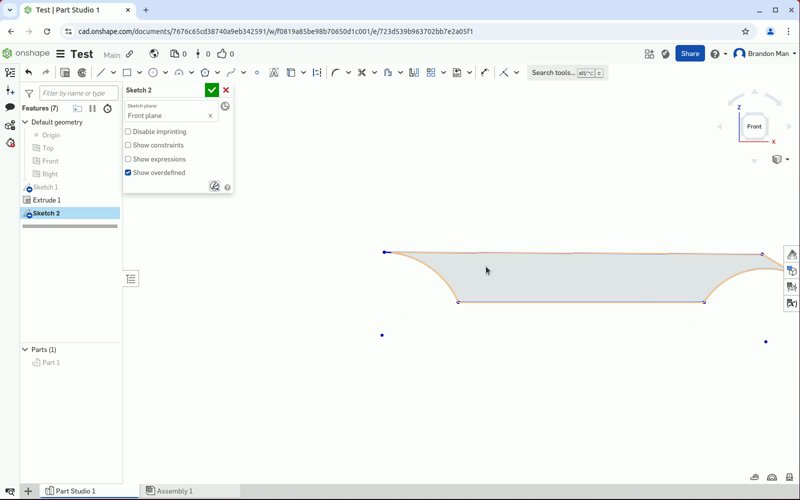
scroll(6)
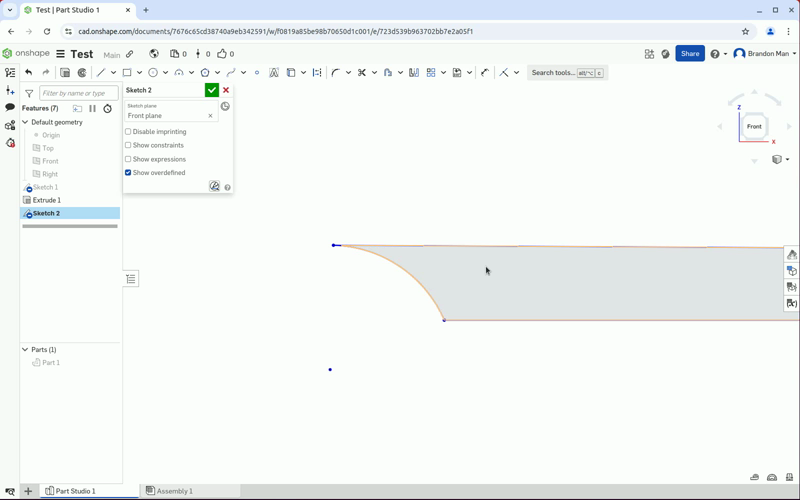
scroll(6)
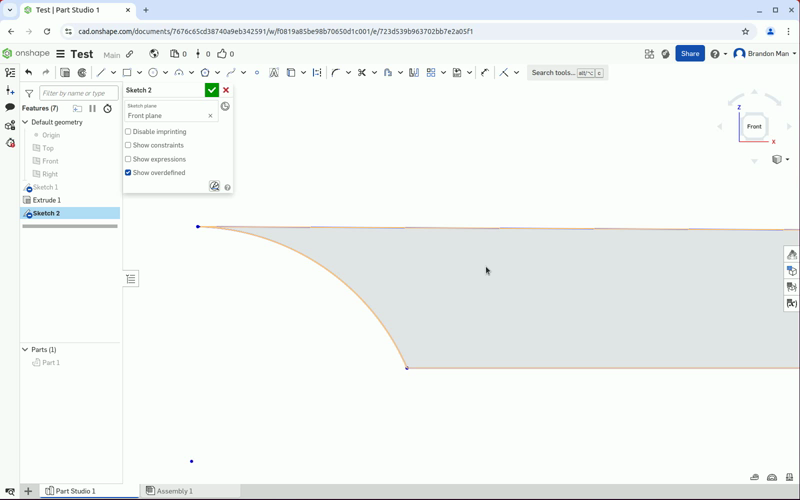
click(486, 266)
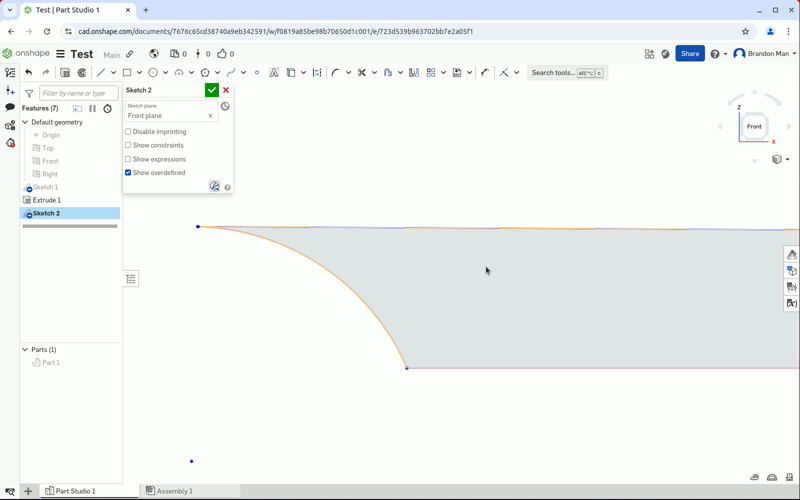
scroll(-6)
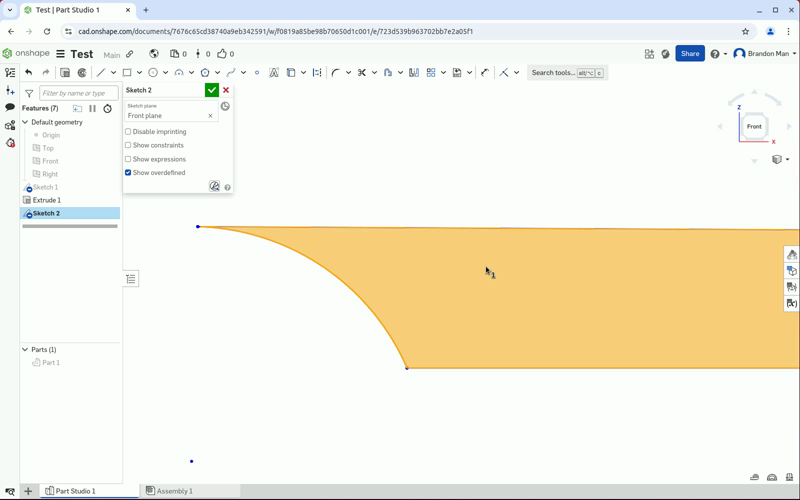
scroll(-6)
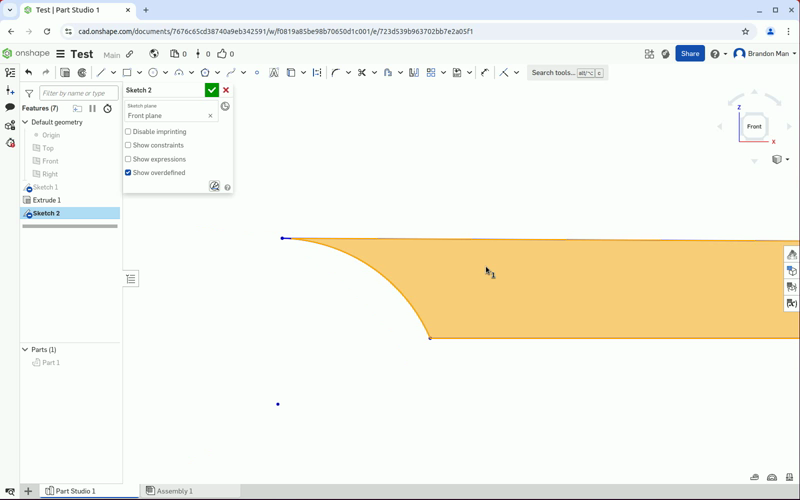
scroll(-6)
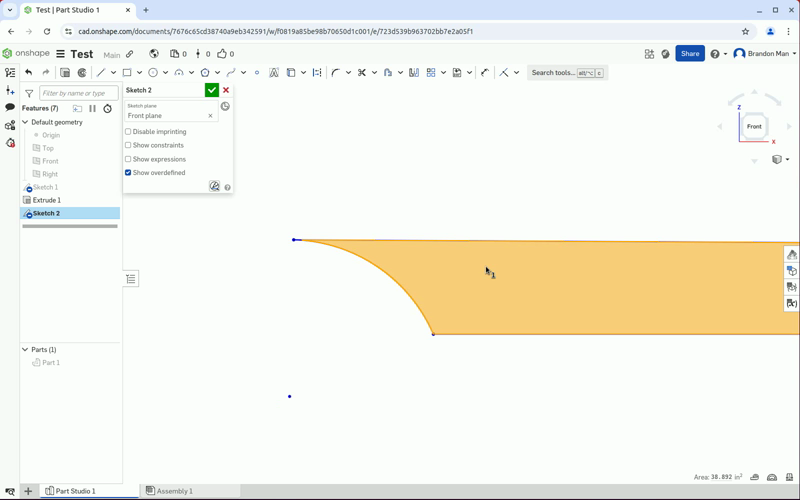
scroll(-6)
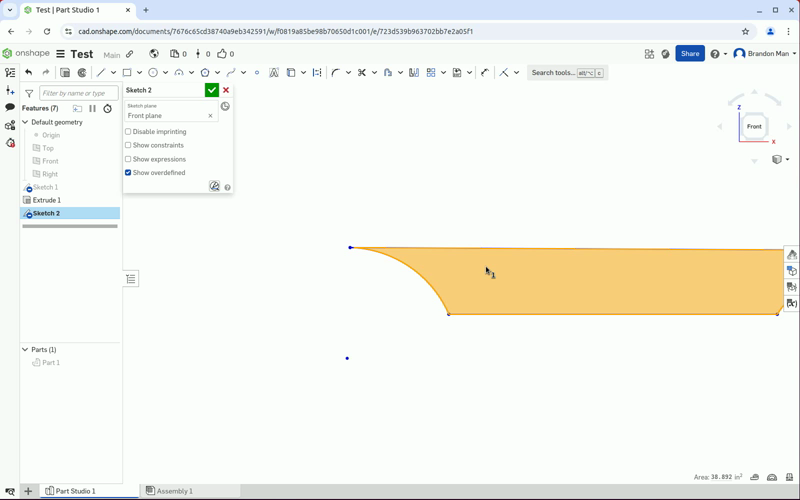
scroll(-6)
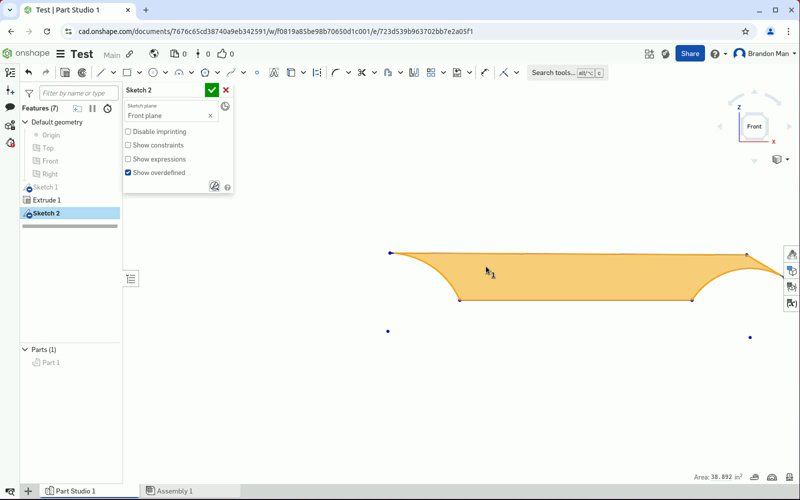
scroll(-6)
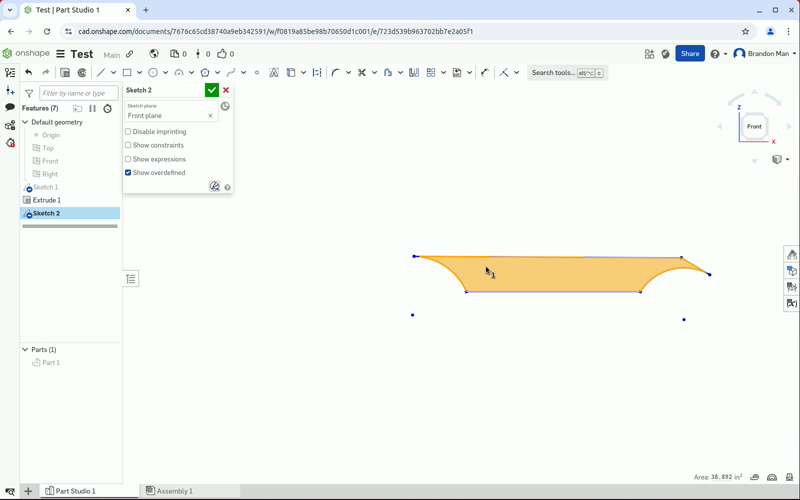
scroll(-6)
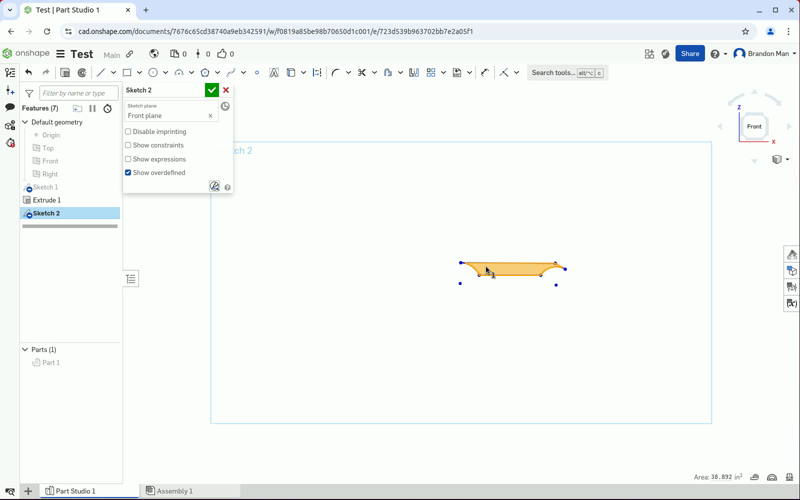
mouse_move(73, 352)
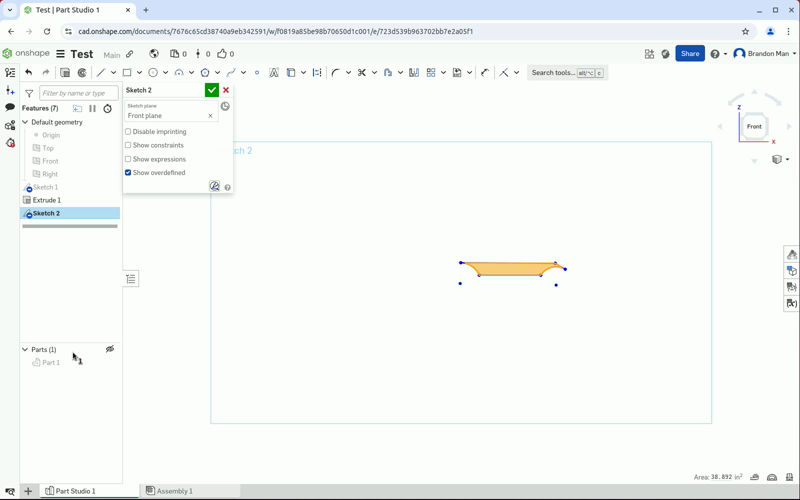
key(shift+y)
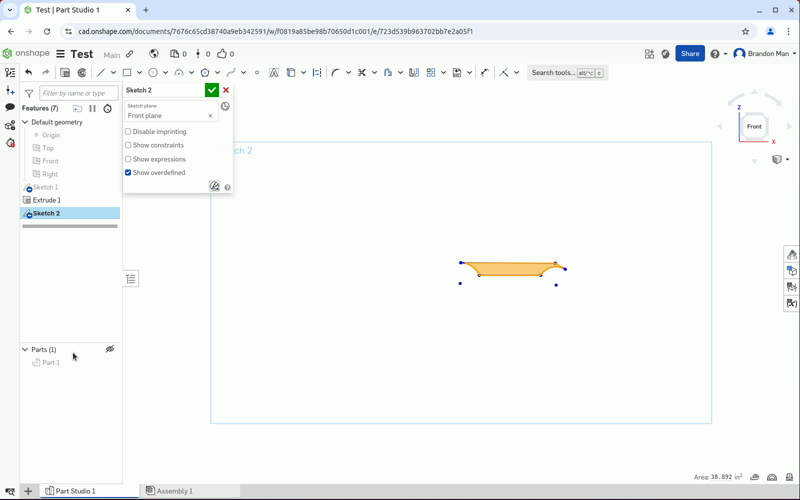
key(shift+e)
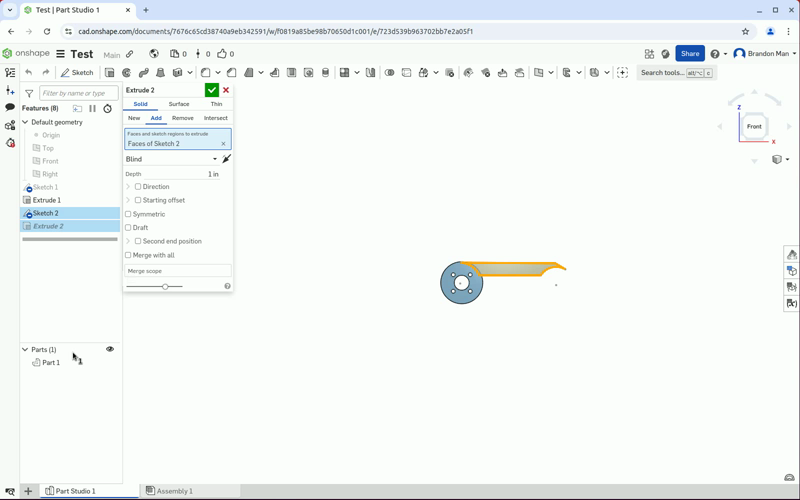
mouse_move(143, 106)
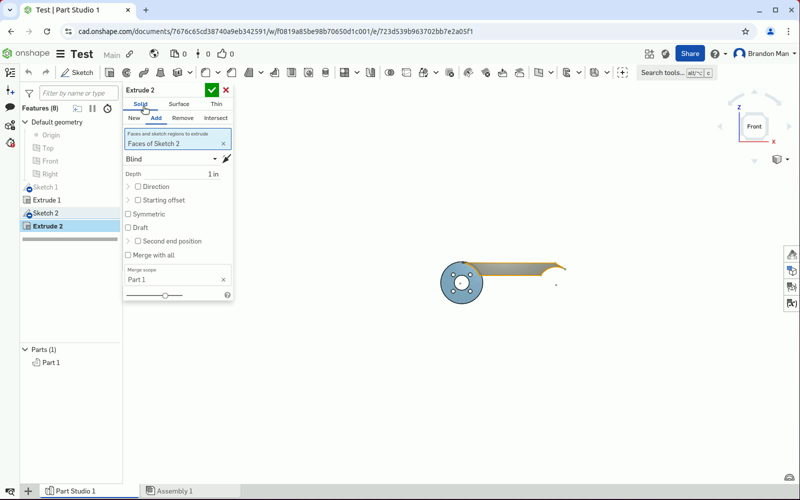
click(143, 106)
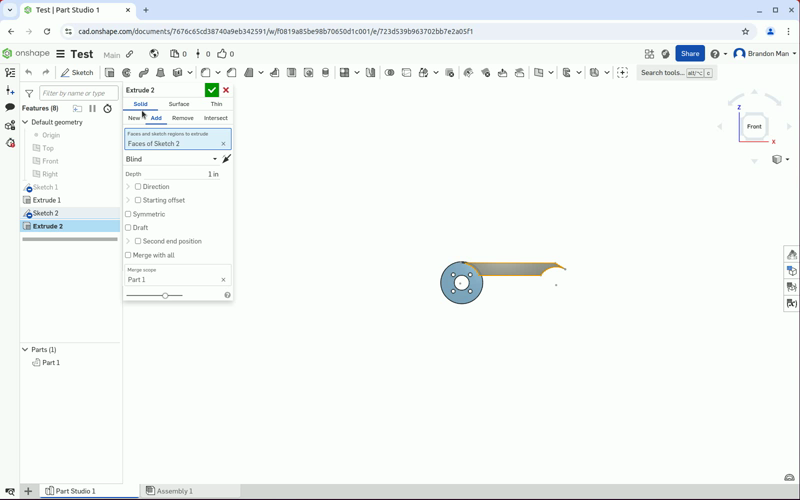
mouse_move(137, 120)
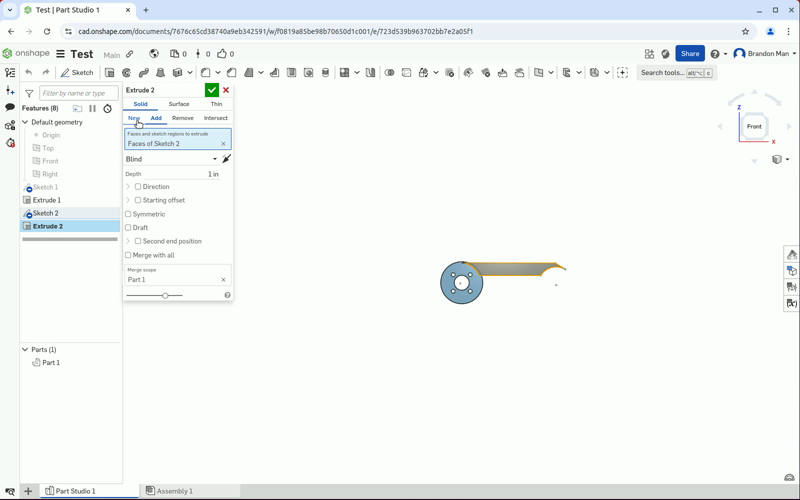
click(137, 120)
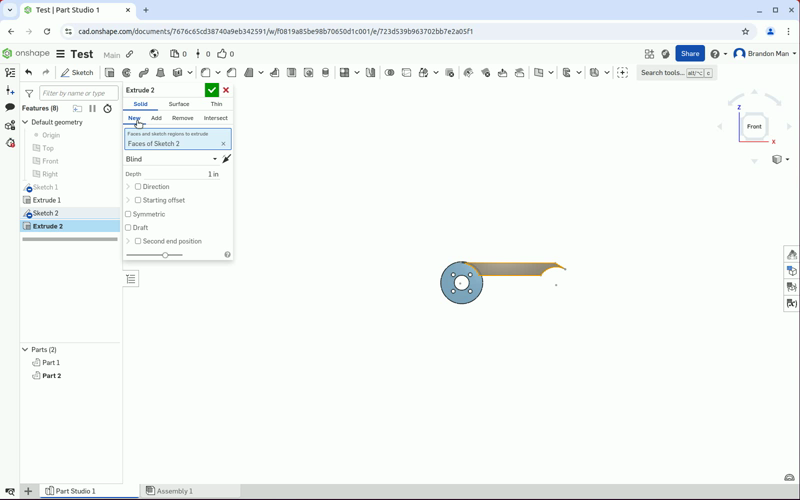
key(tab, 4)
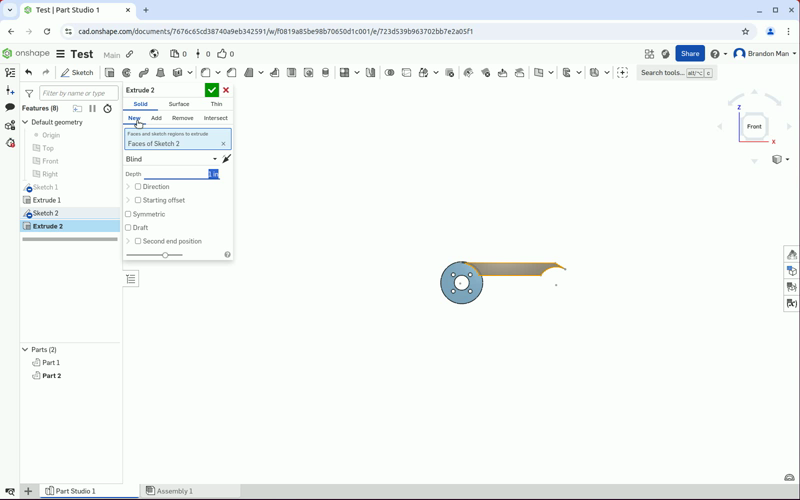
text(0.722)
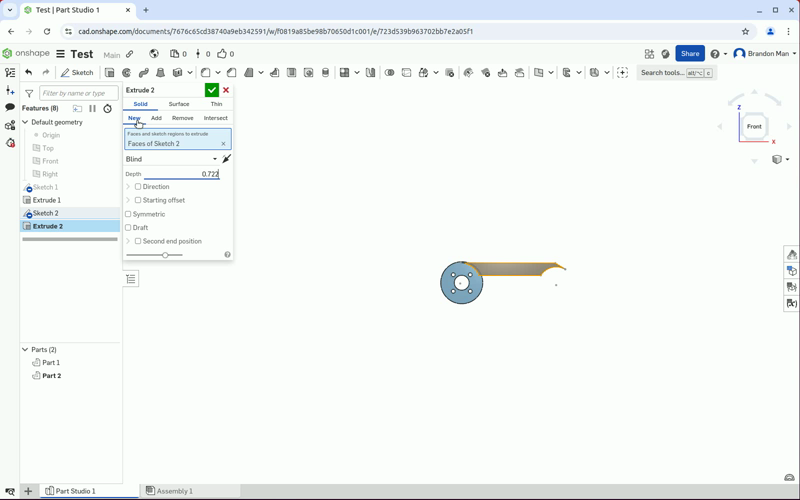
key(enter)
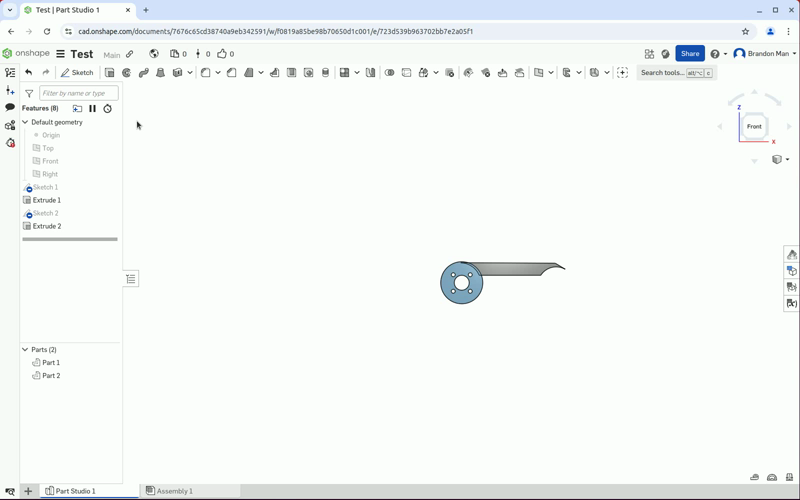
key(shift+h)
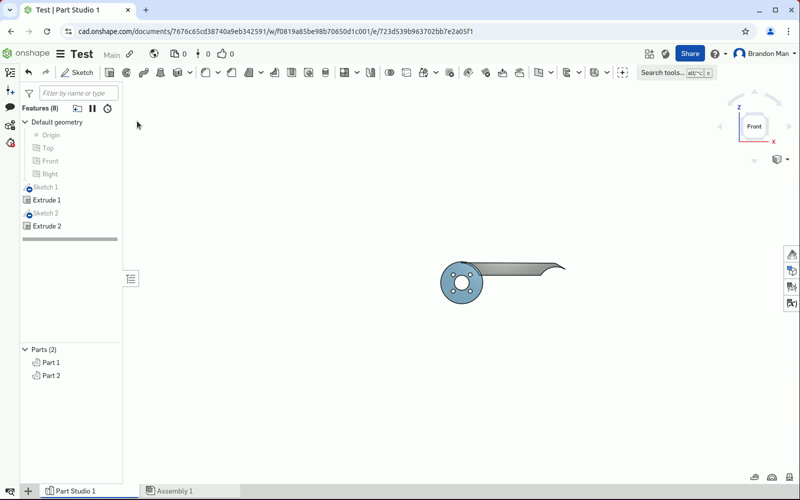
key(shift+h)
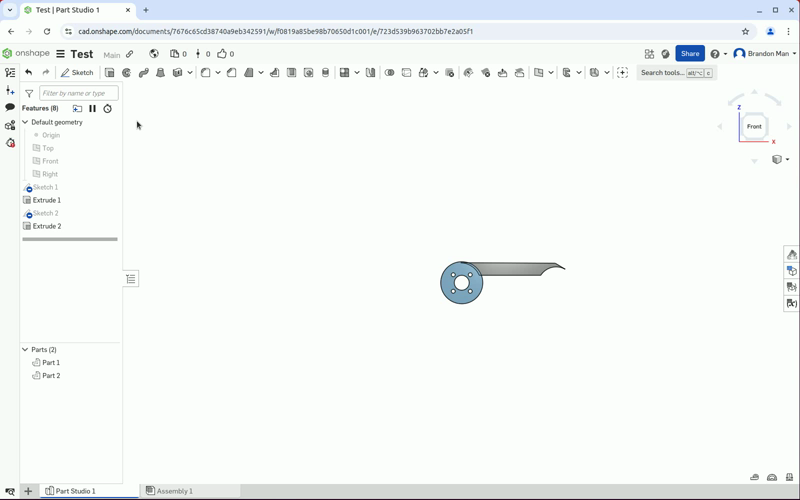
mouse_move(73, 189)
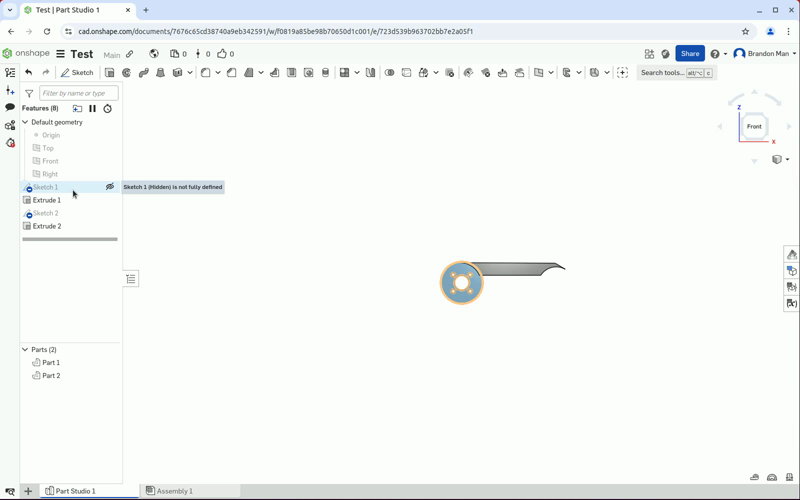
click(73, 189)
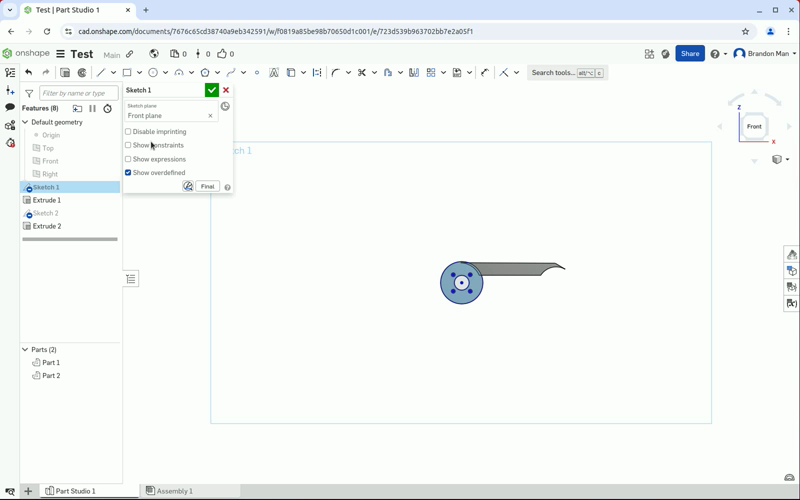
mouse_move(229, 92)
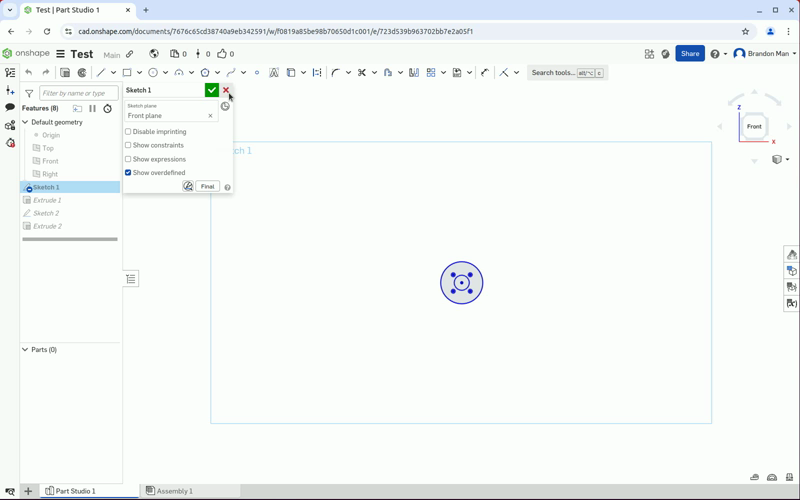
click(229, 92)
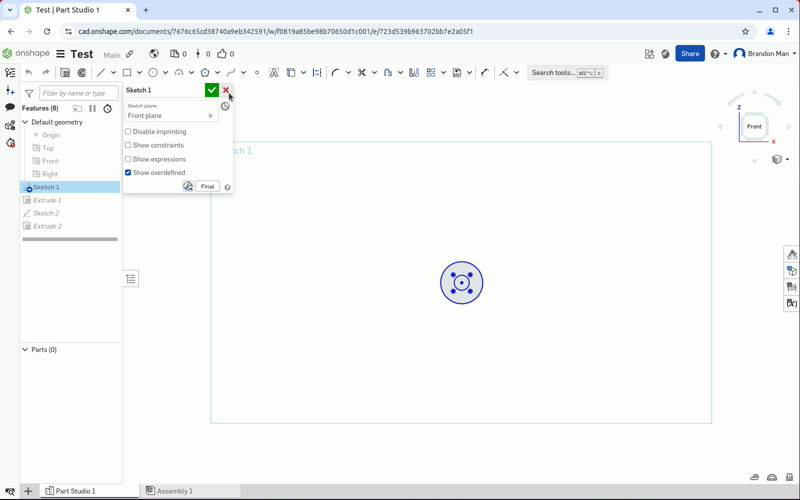
key(shift+s)
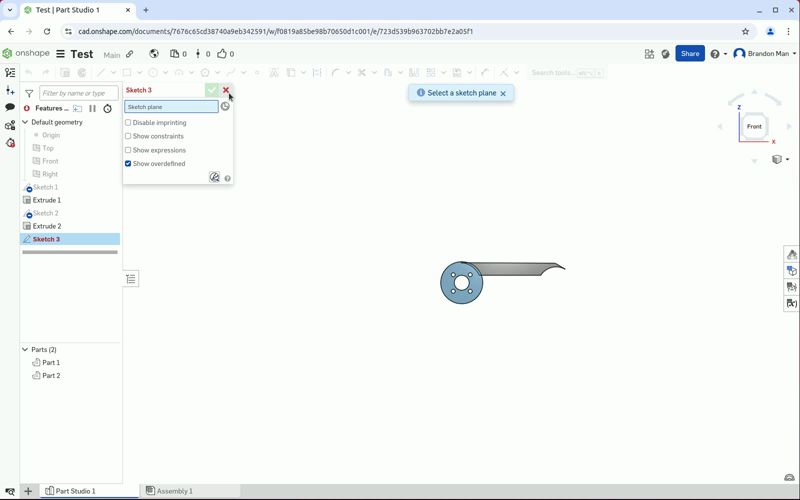
mouse_move(73, 163)
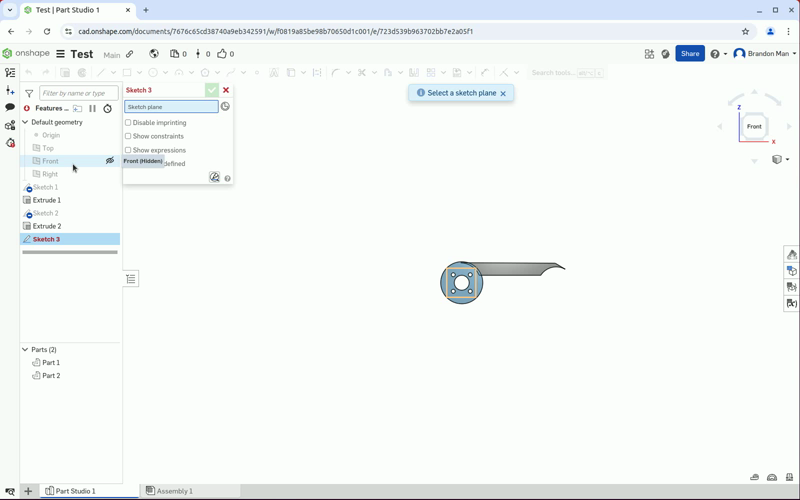
click(73, 163)
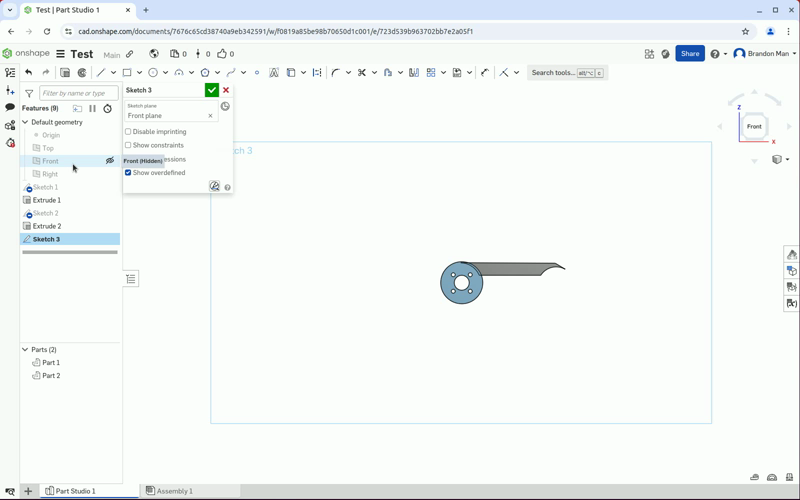
mouse_move(73, 352)
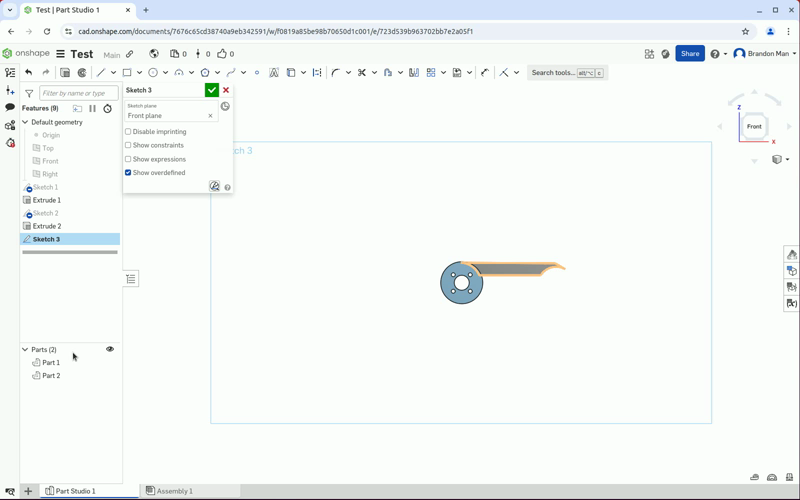
key(y)
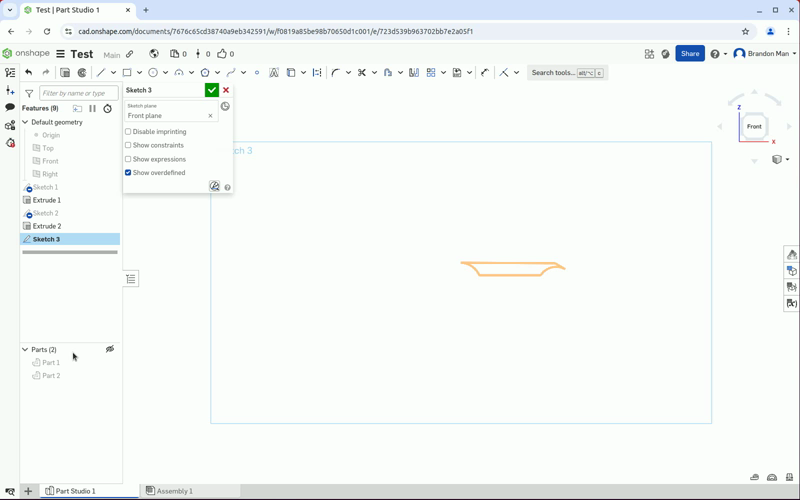
key(a)
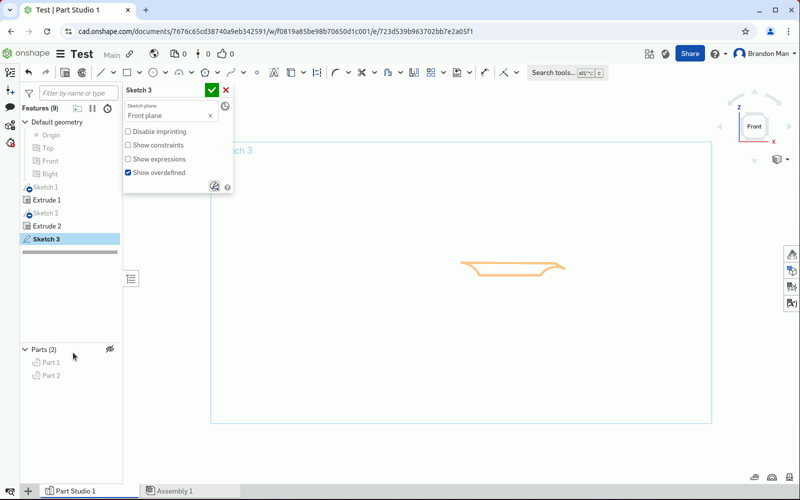
key_down(shift)
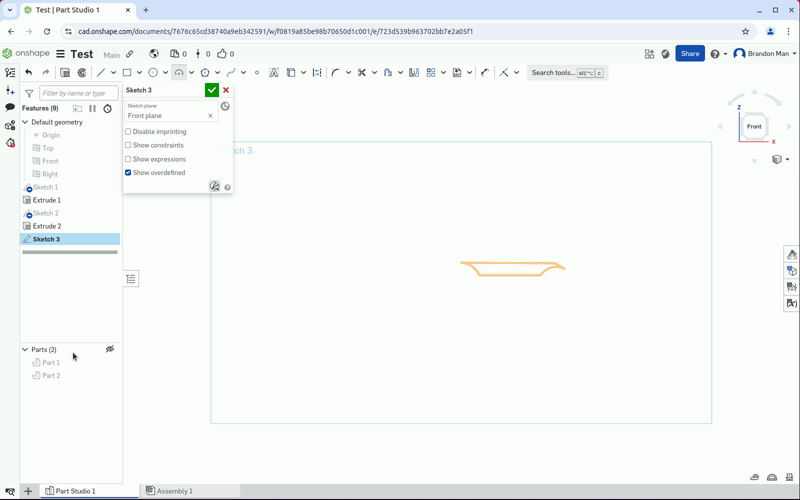
mouse_move(356, 268)
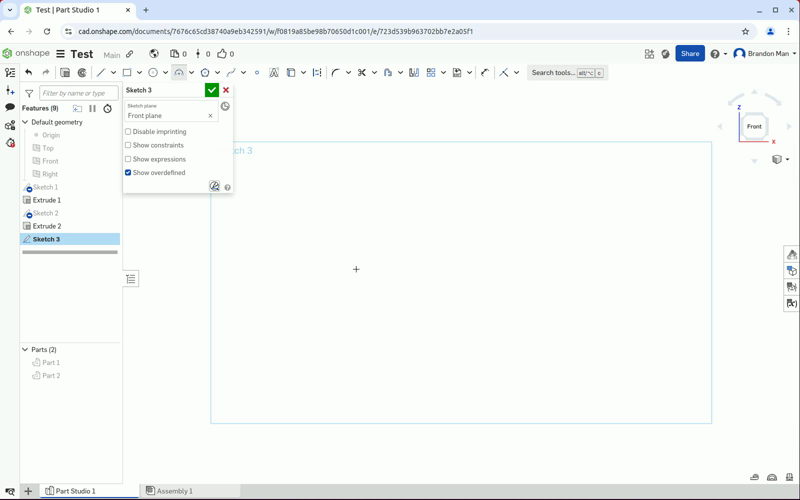
click(356, 268)
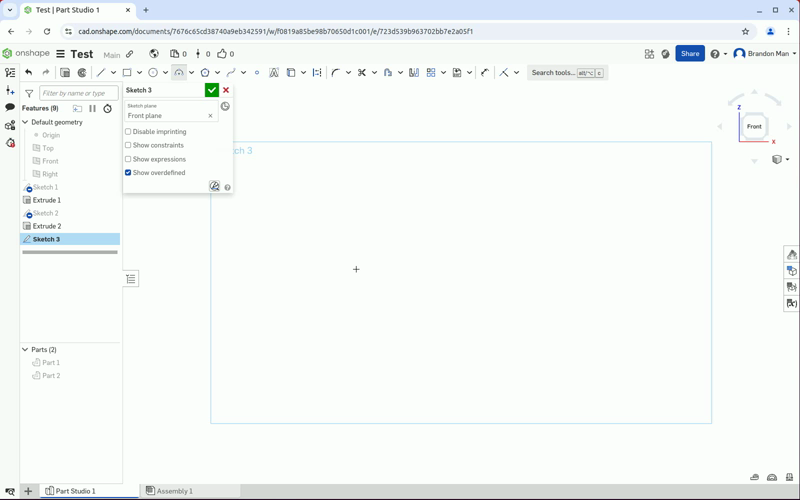
key_up(shift)
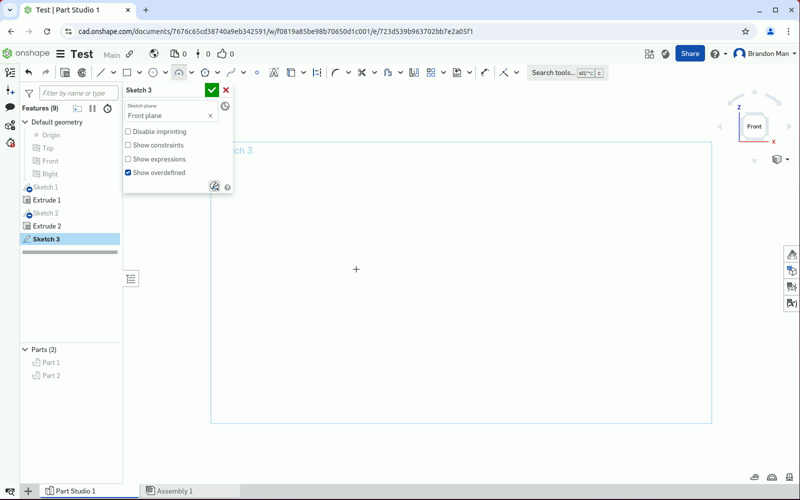
key_down(shift)
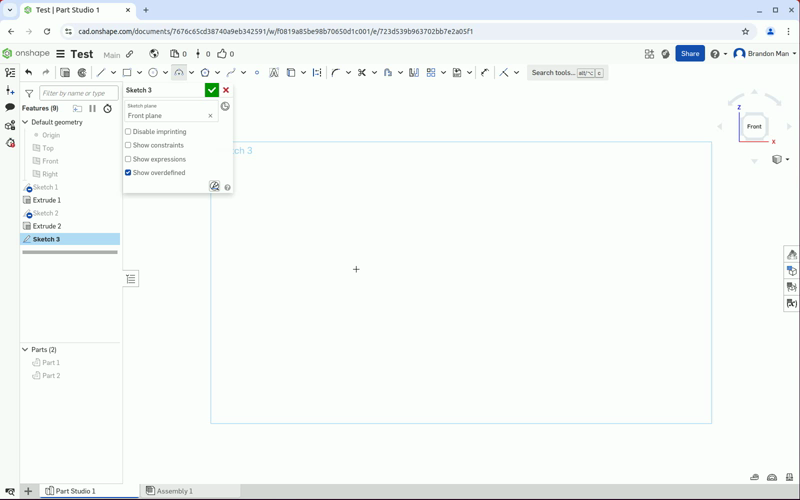
mouse_move(380, 274)
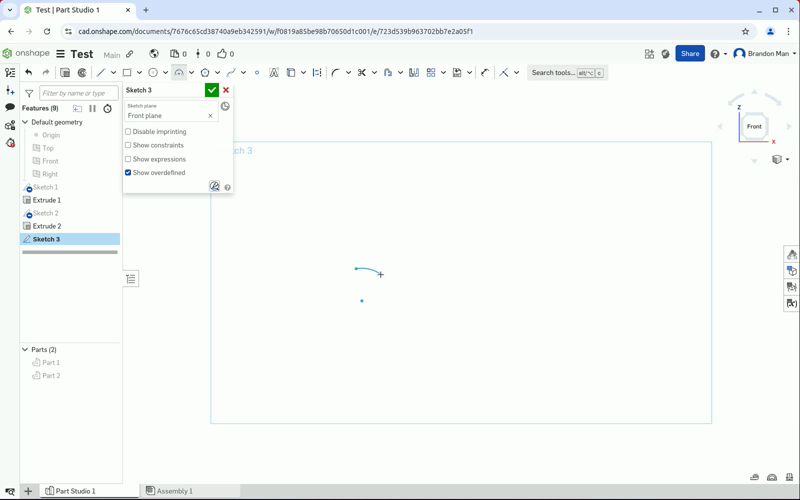
click(380, 274)
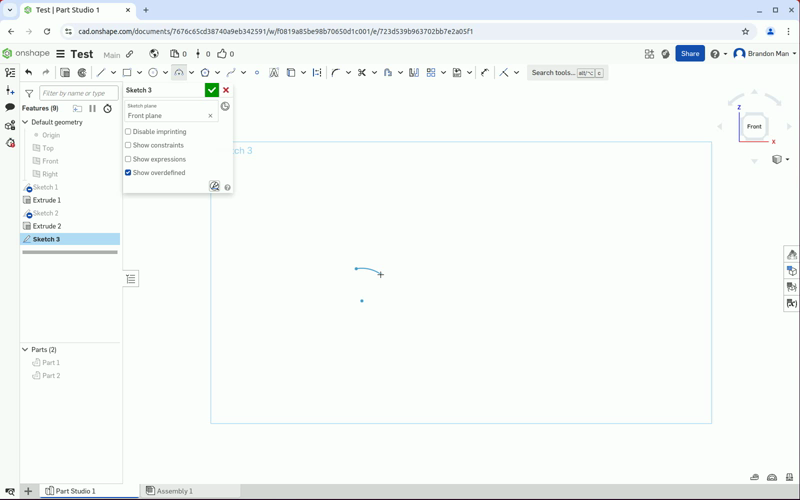
mouse_move(369, 266)
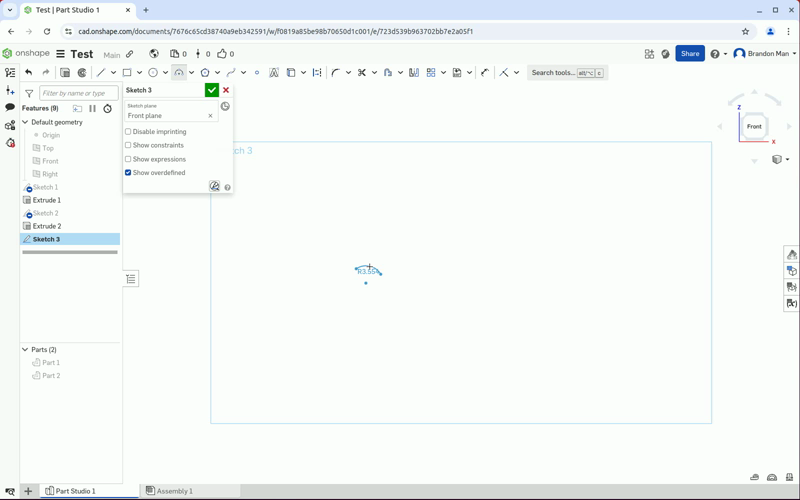
click(369, 266)
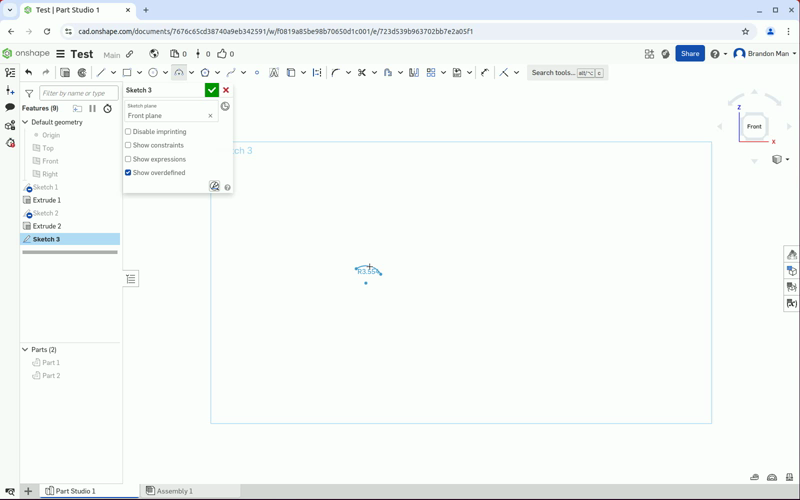
key_up(shift)
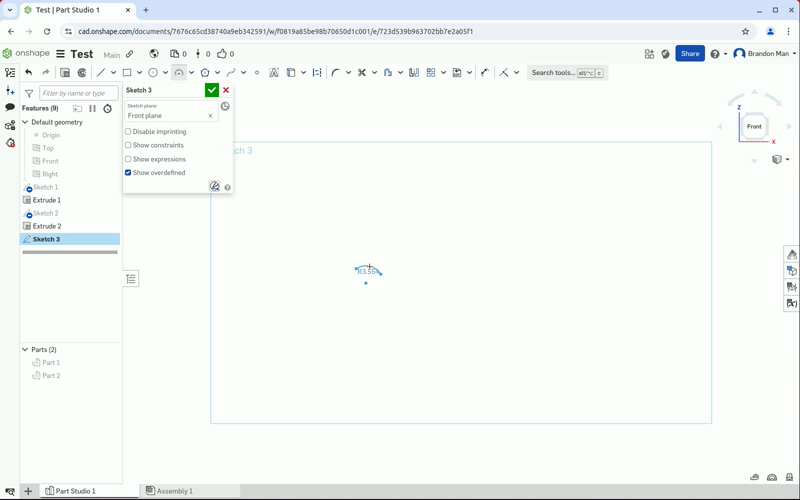
key(esc)
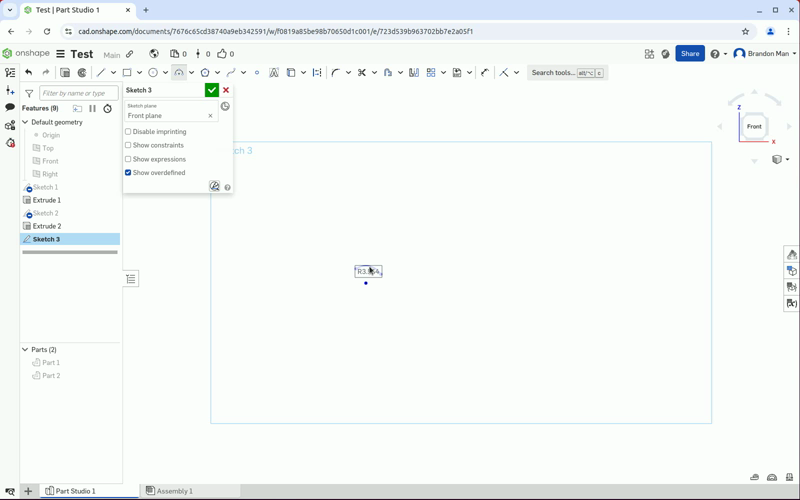
key(l)
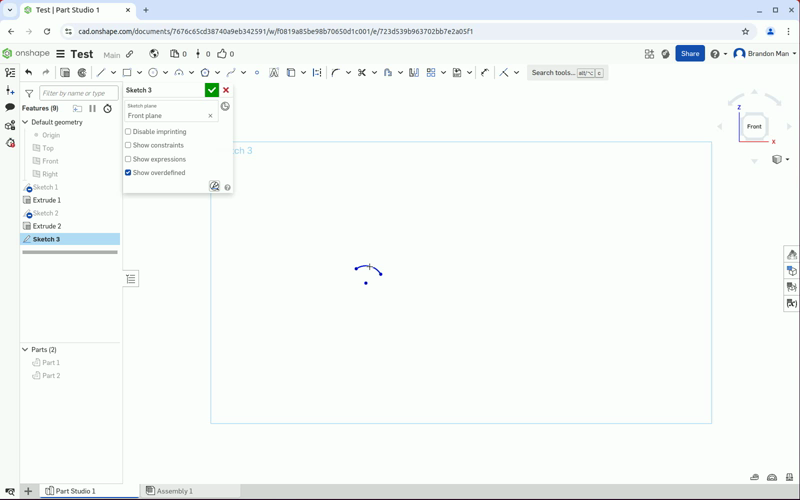
mouse_move(380, 274)
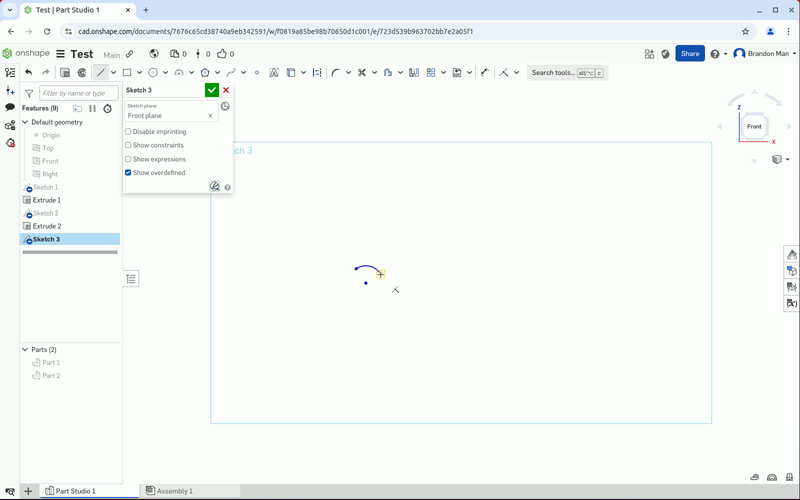
click(380, 274)
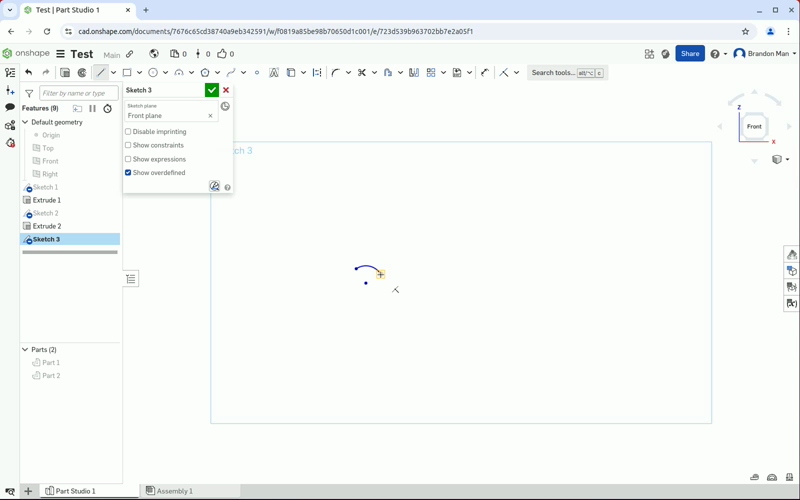
key_down(shift)
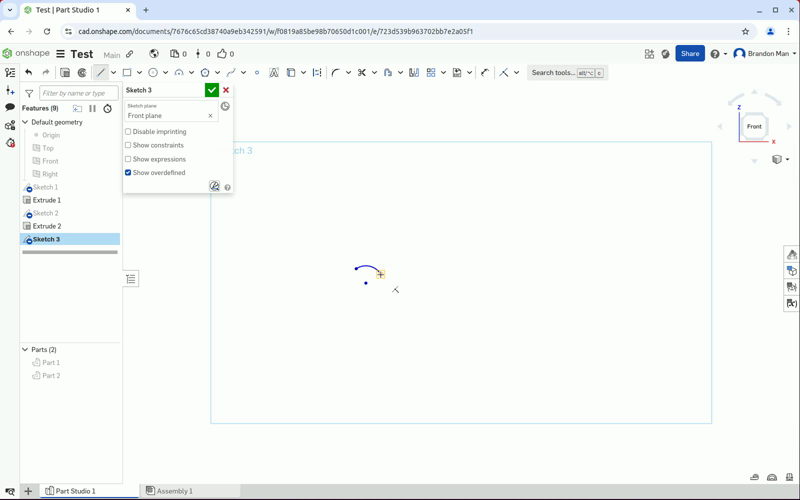
mouse_move(442, 274)
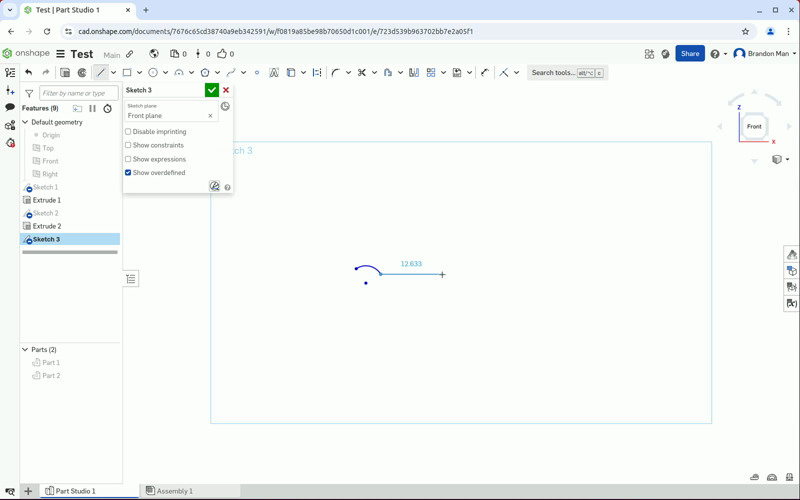
click(442, 274)
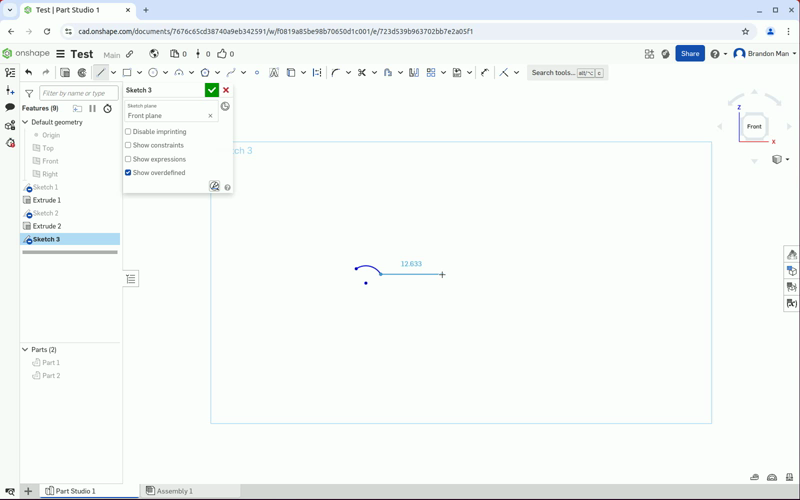
key_up(shift)
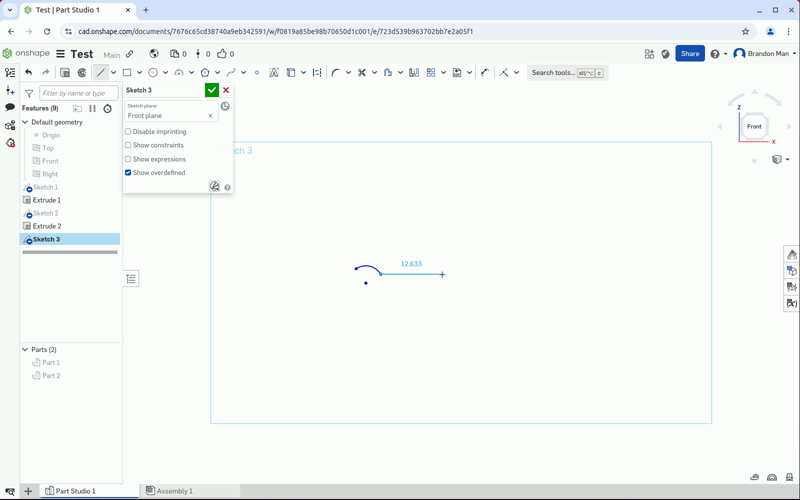
key(esc)
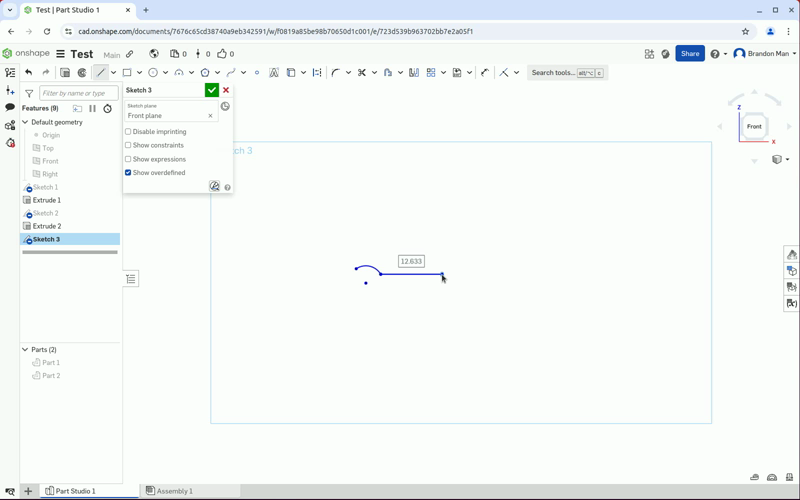
key(a)
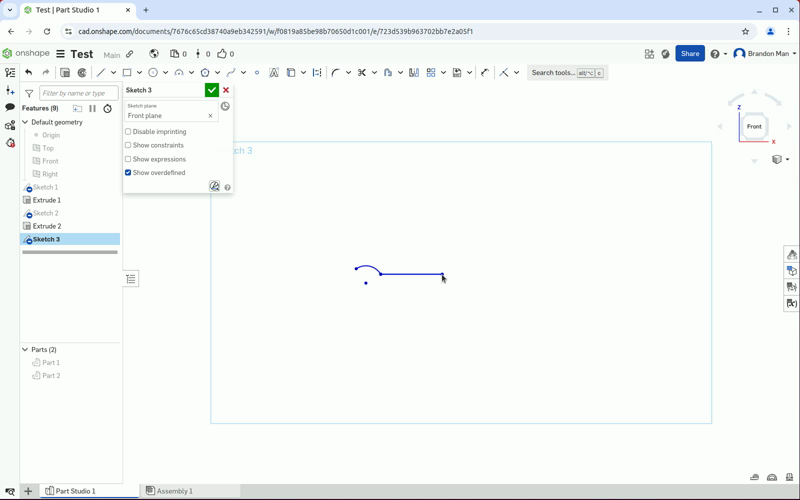
mouse_move(442, 274)
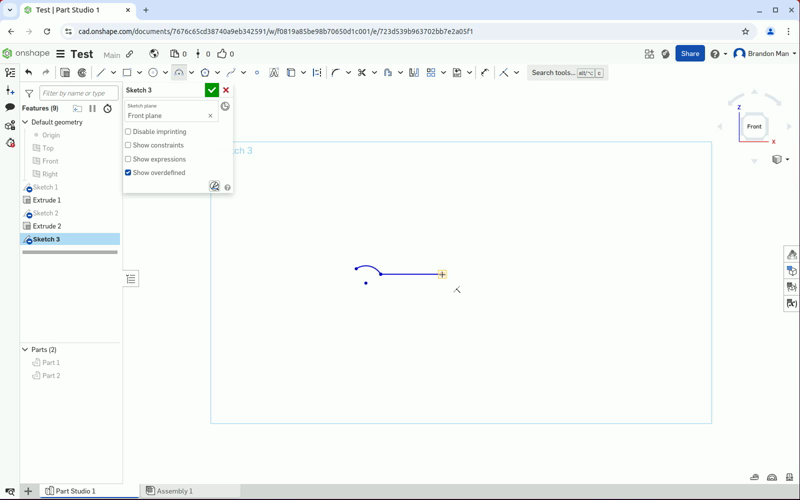
click(442, 274)
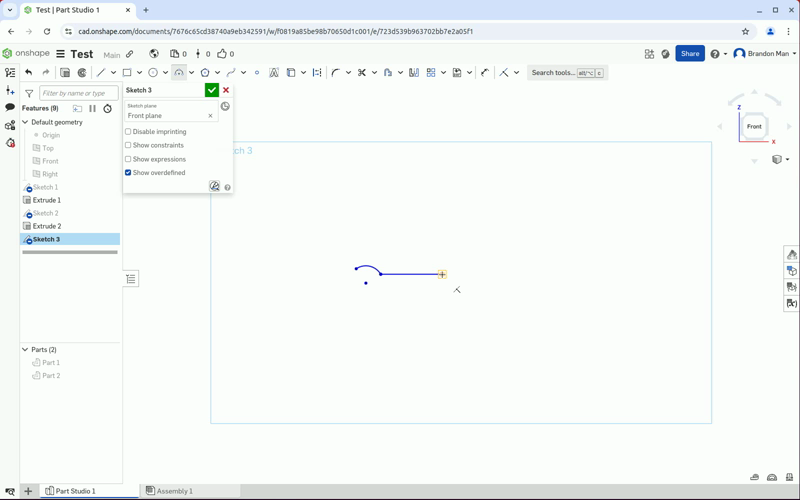
key_down(shift)
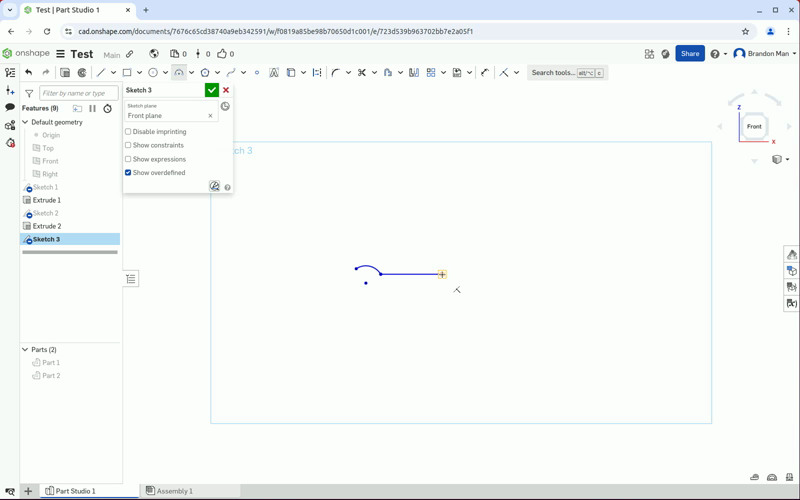
mouse_move(460, 262)
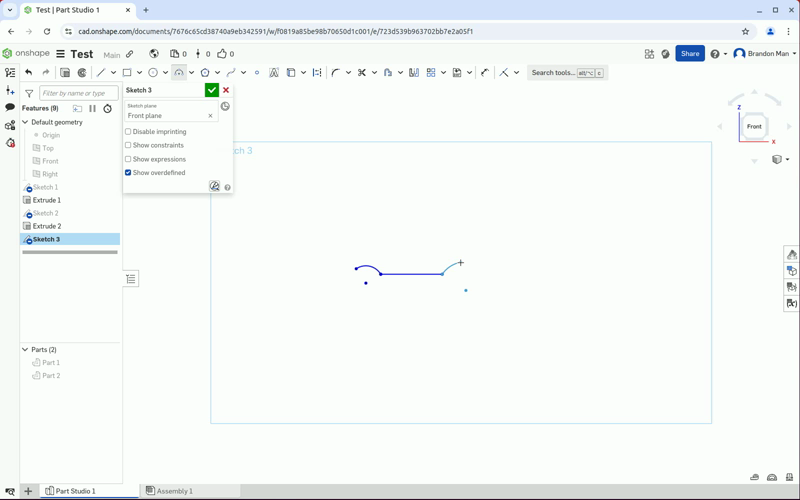
click(460, 262)
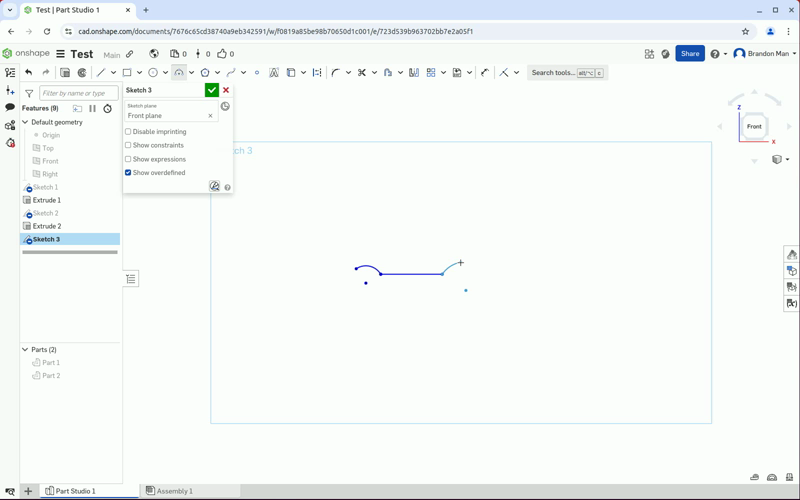
mouse_move(449, 265)
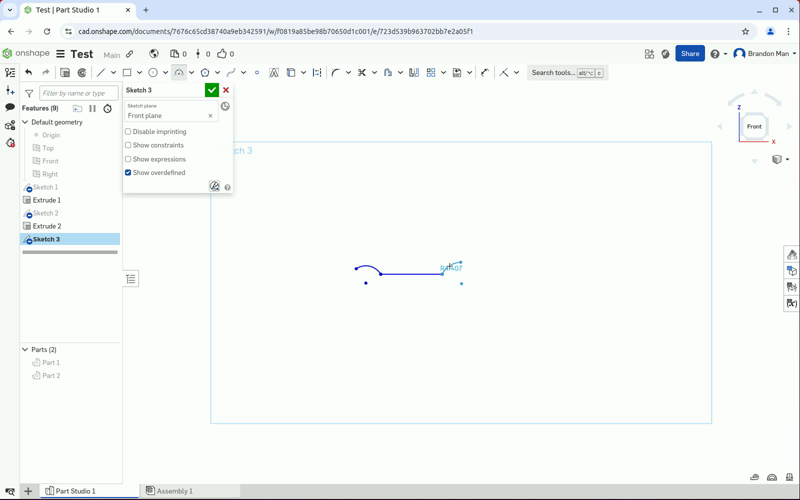
click(449, 265)
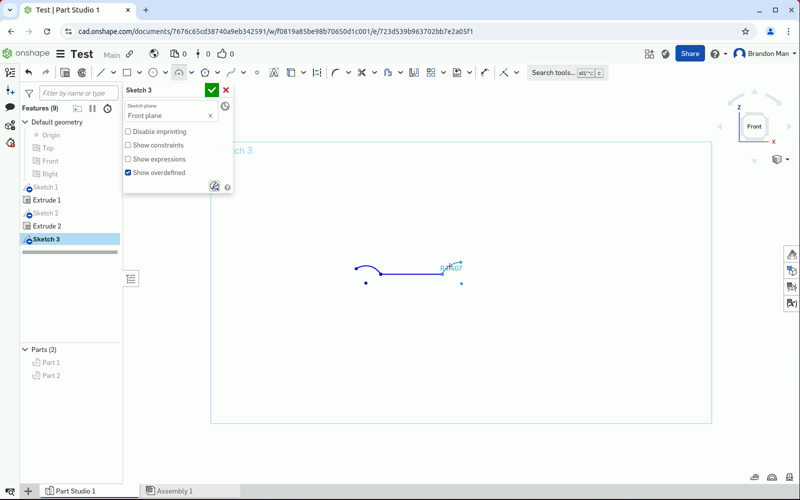
key_up(shift)
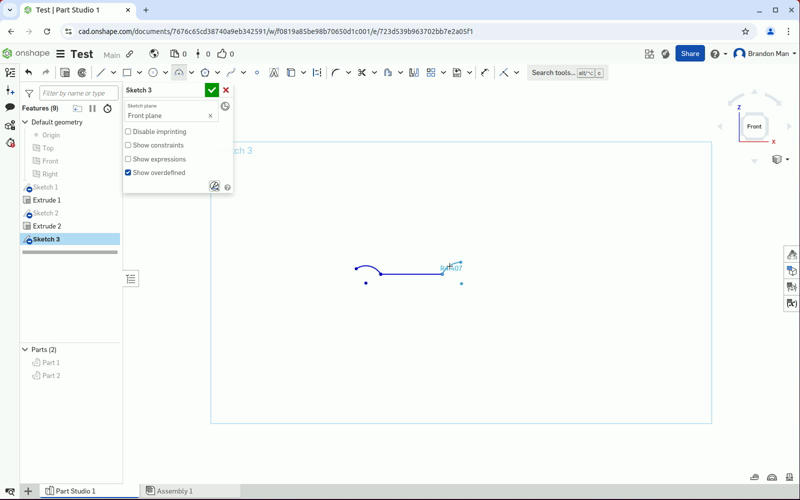
key(esc)
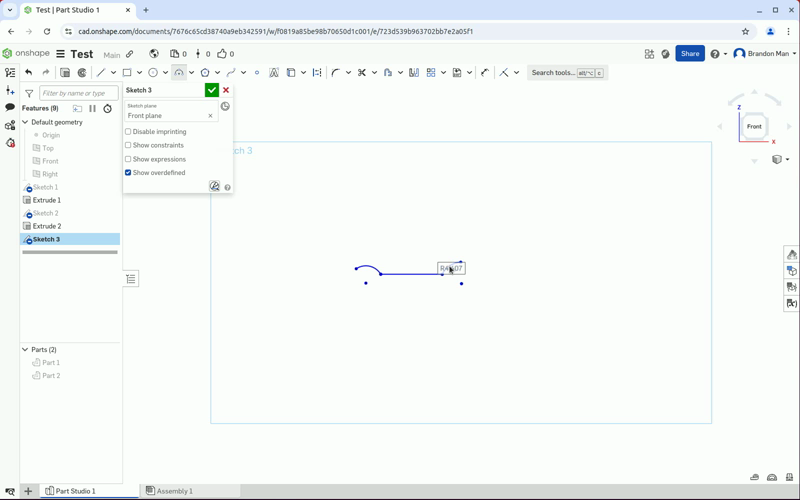
key(l)
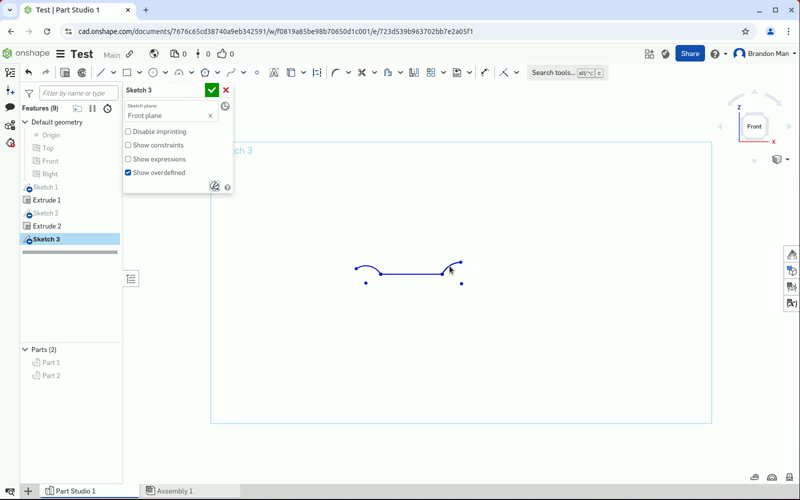
mouse_move(460, 262)
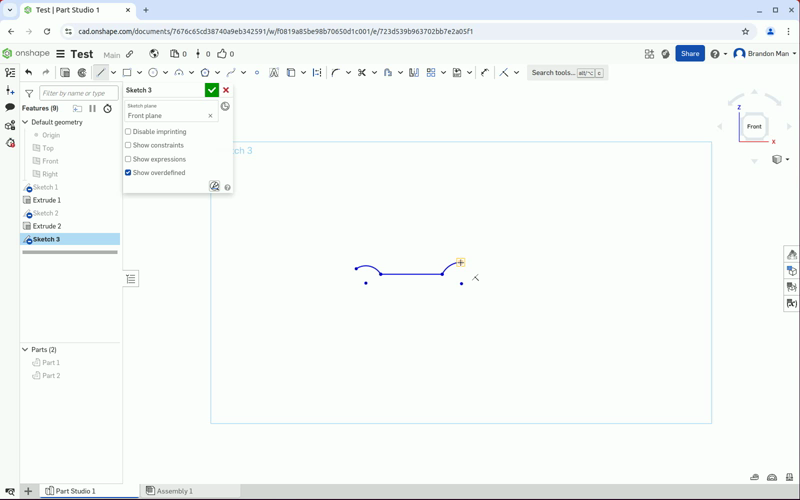
click(460, 262)
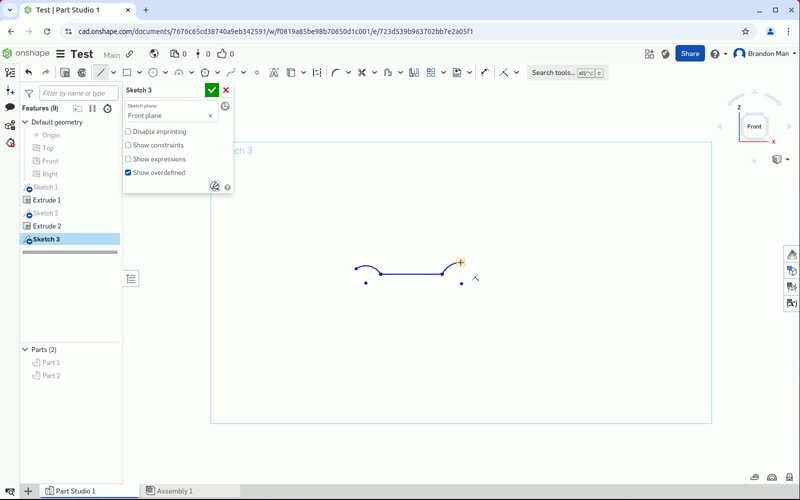
key_down(shift)
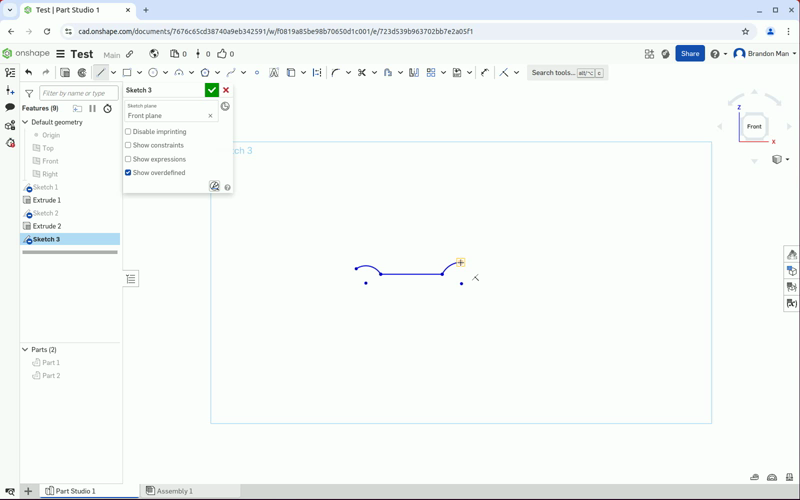
mouse_move(366, 262)
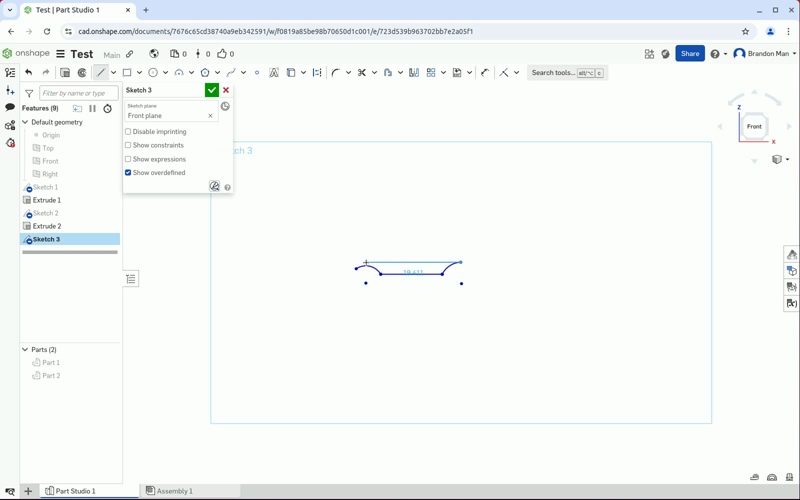
click(366, 262)
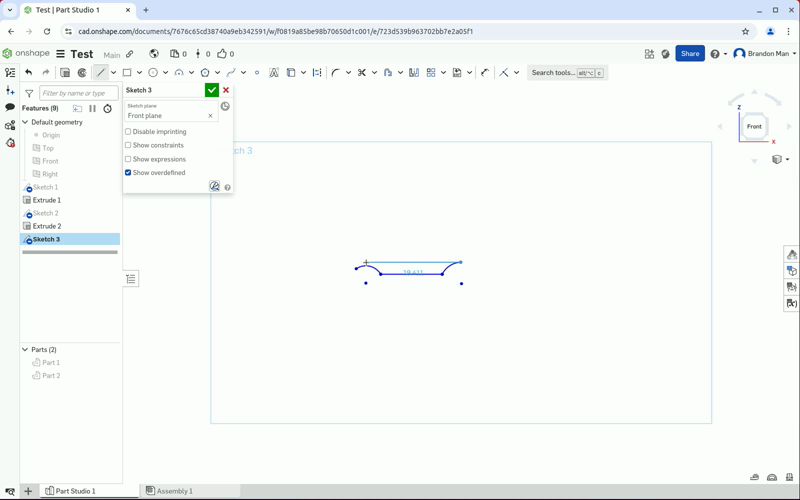
key_up(shift)
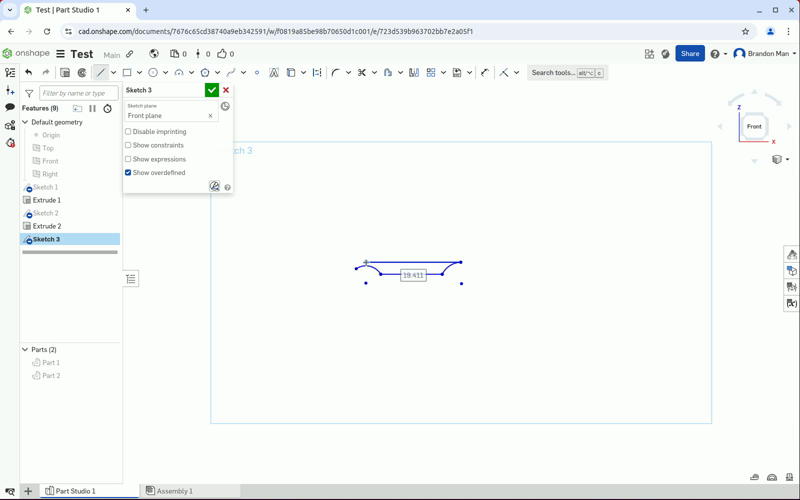
mouse_move(396, 262)
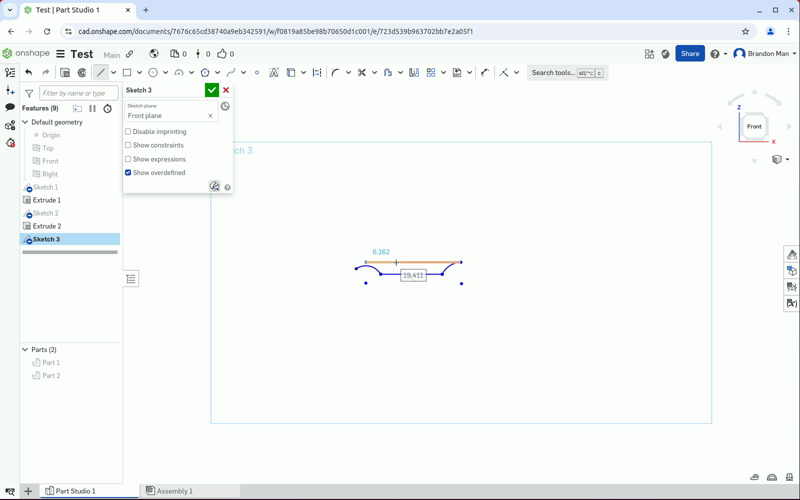
key_down(shift)
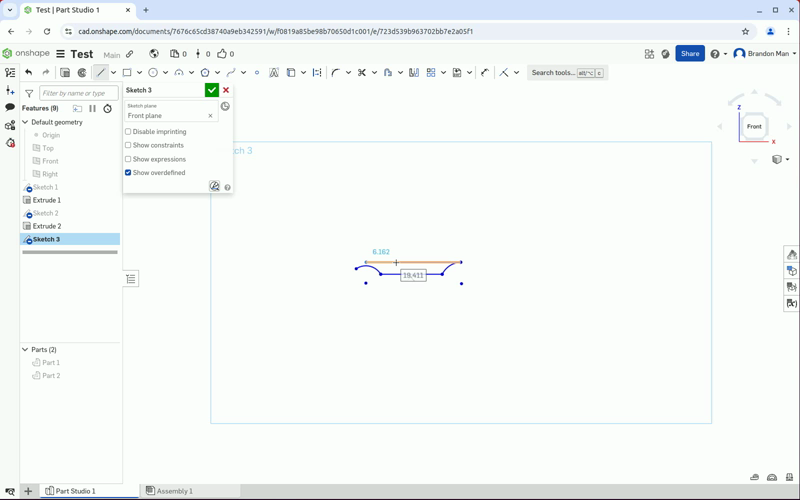
mouse_move(356, 268)
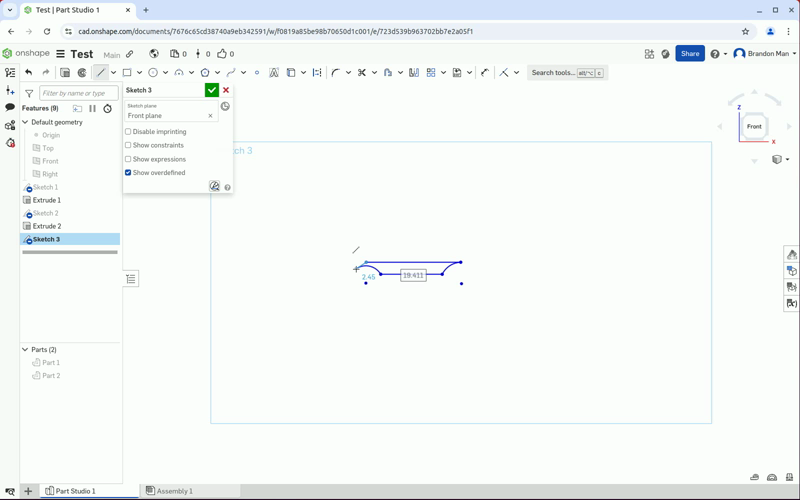
key_up(shift)
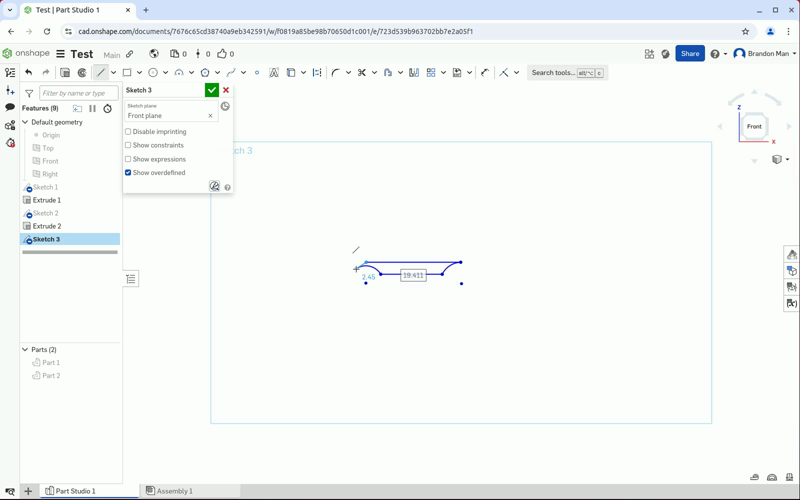
click(356, 268)
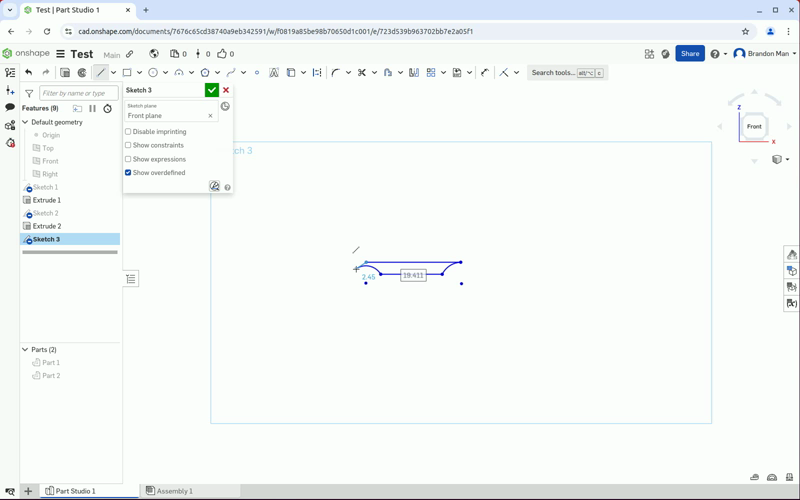
key(esc)
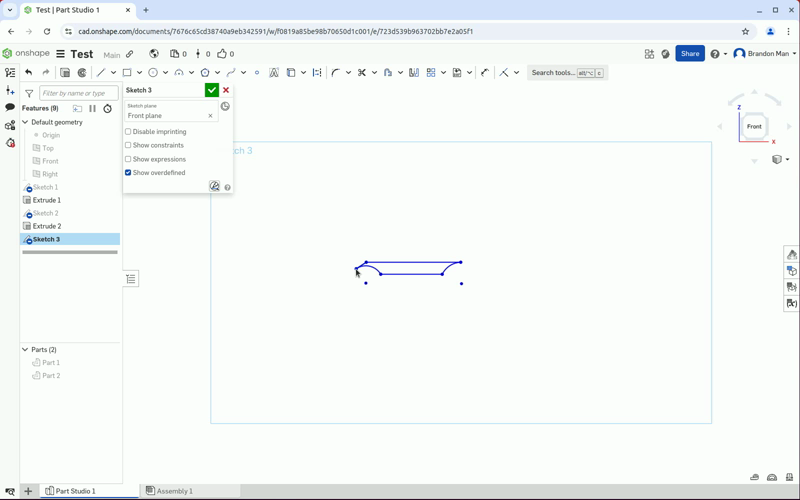
mouse_move(410, 267)
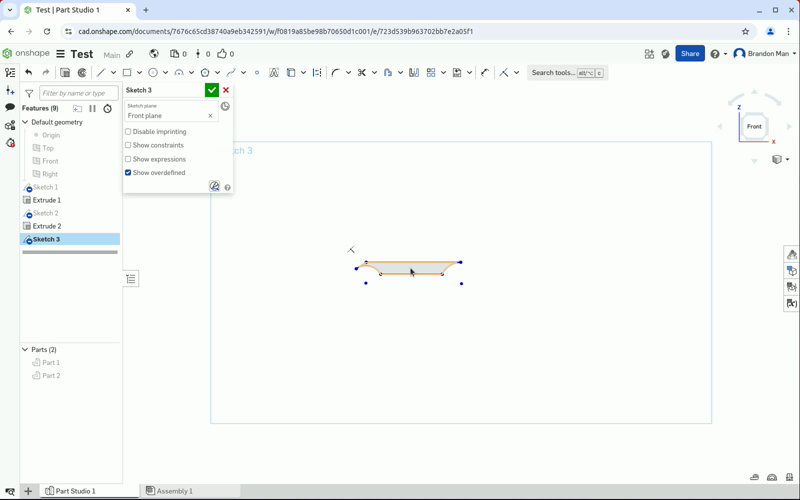
scroll(6)
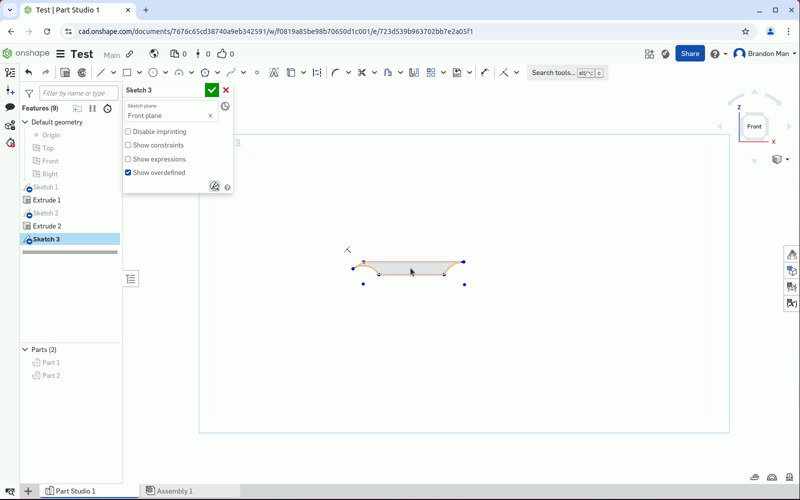
scroll(6)
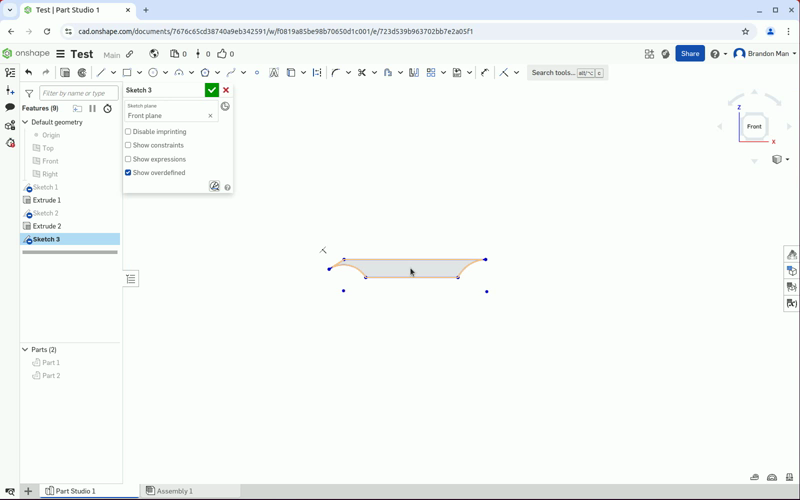
scroll(6)
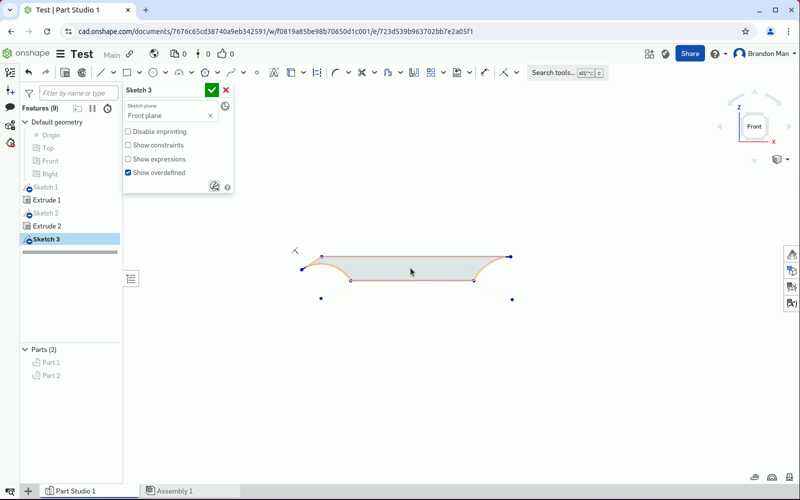
scroll(6)
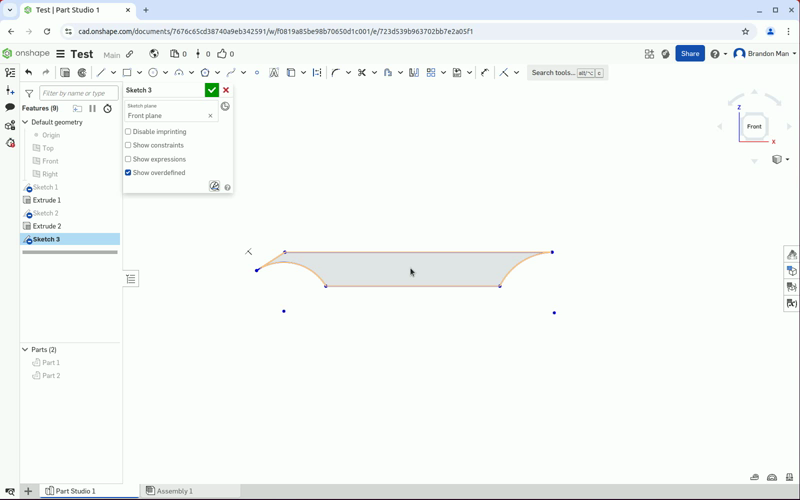
scroll(6)
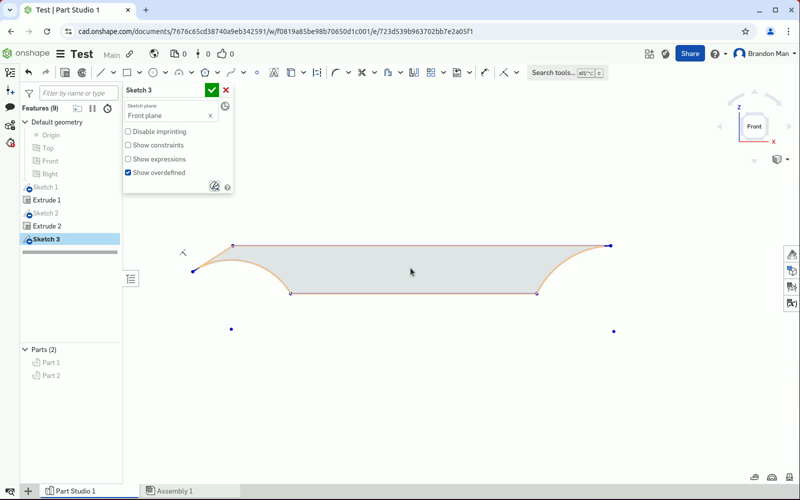
scroll(6)
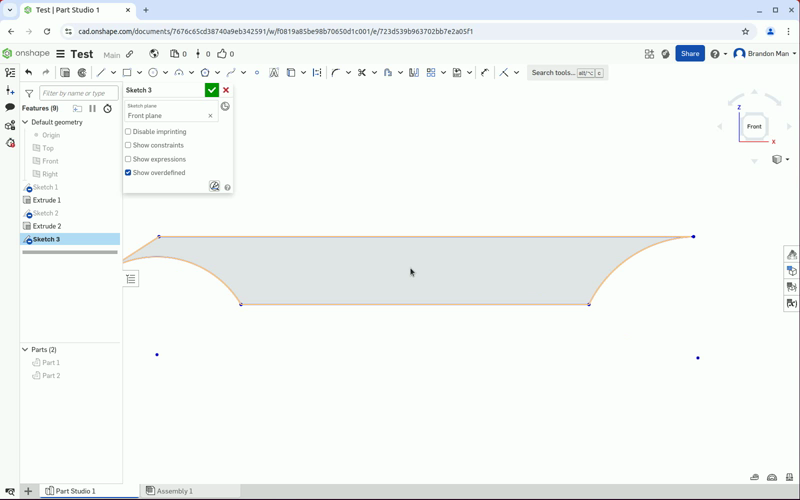
scroll(6)
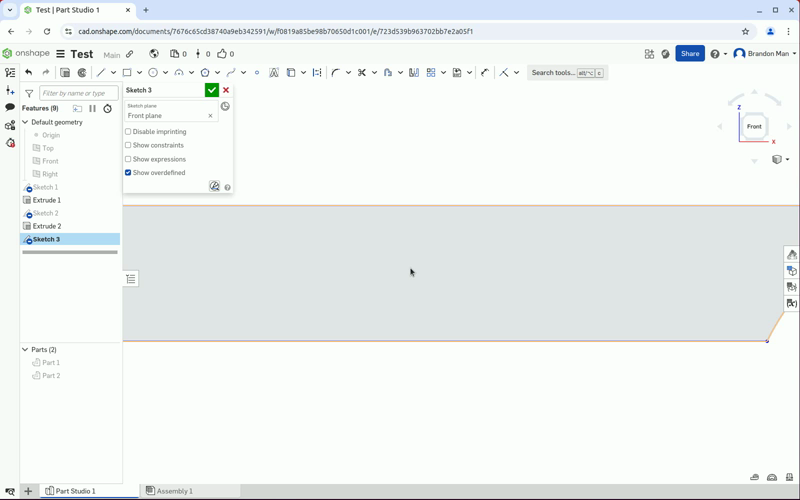
click(410, 267)
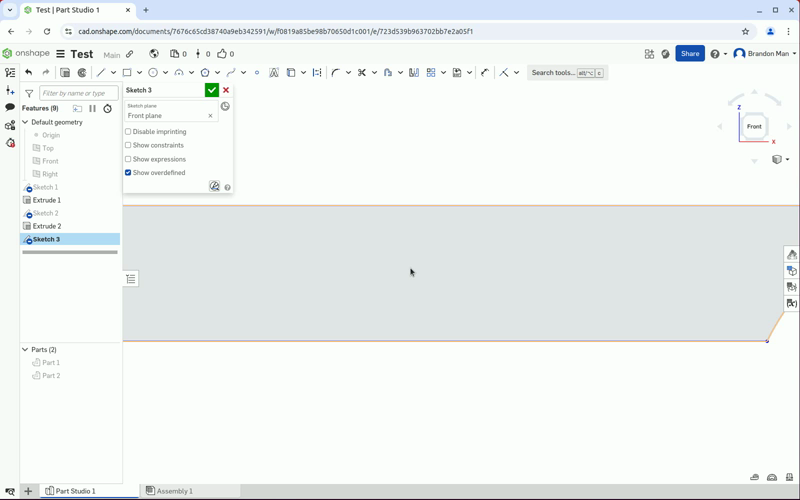
scroll(-6)
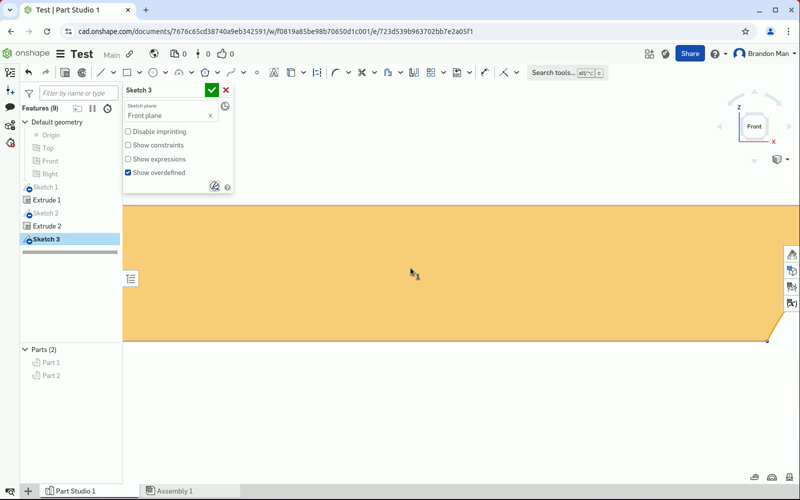
scroll(-6)
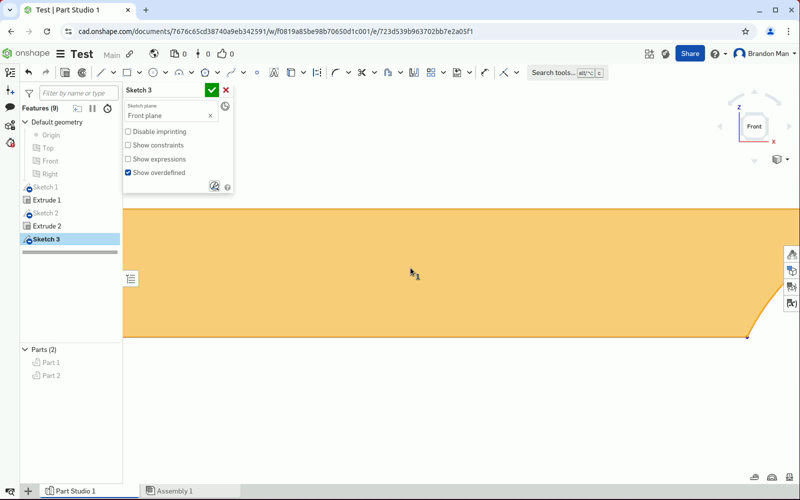
scroll(-6)
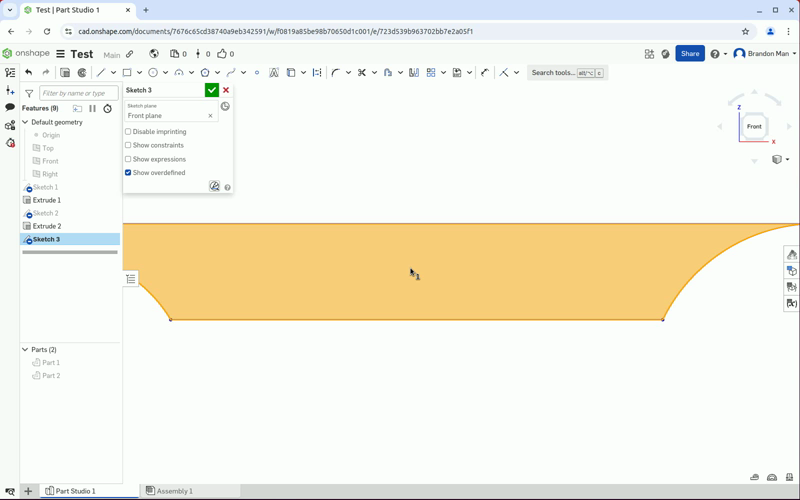
scroll(-6)
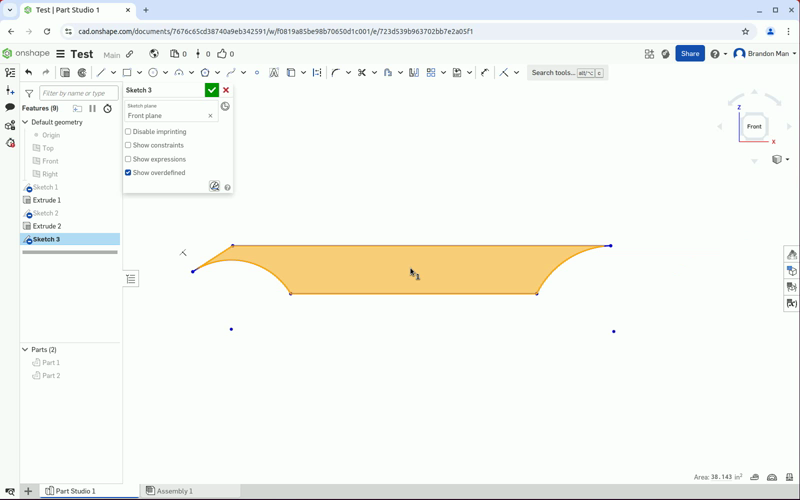
scroll(-6)
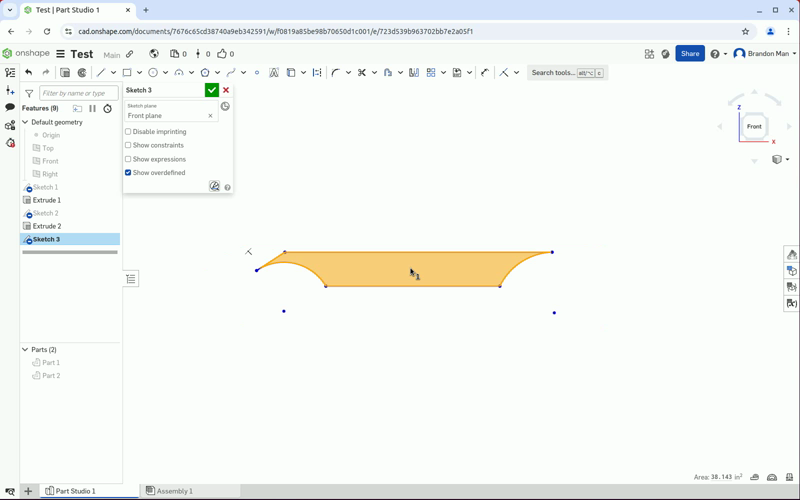
scroll(-6)
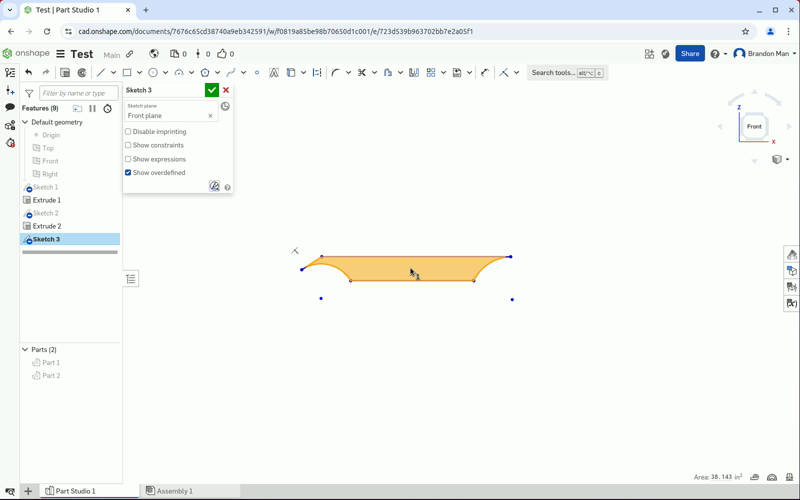
scroll(-6)
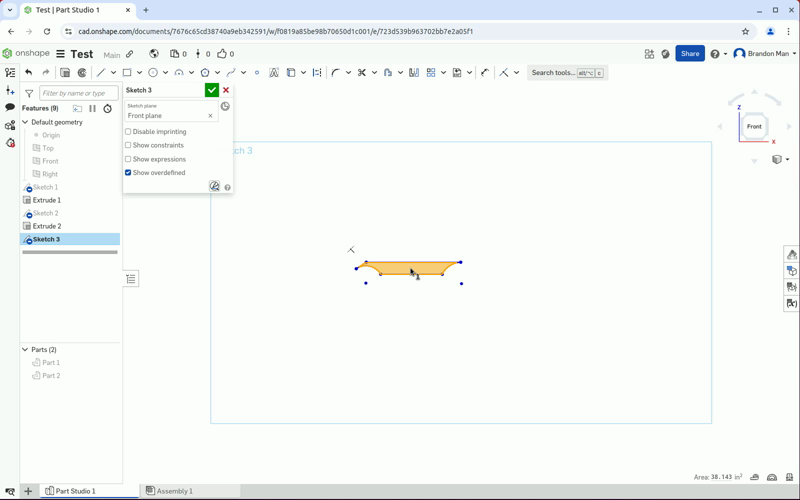
mouse_move(73, 352)
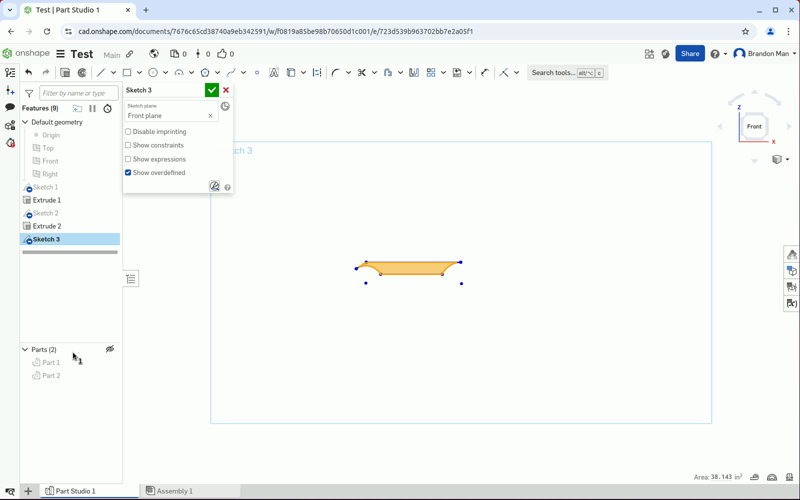
key(shift+y)
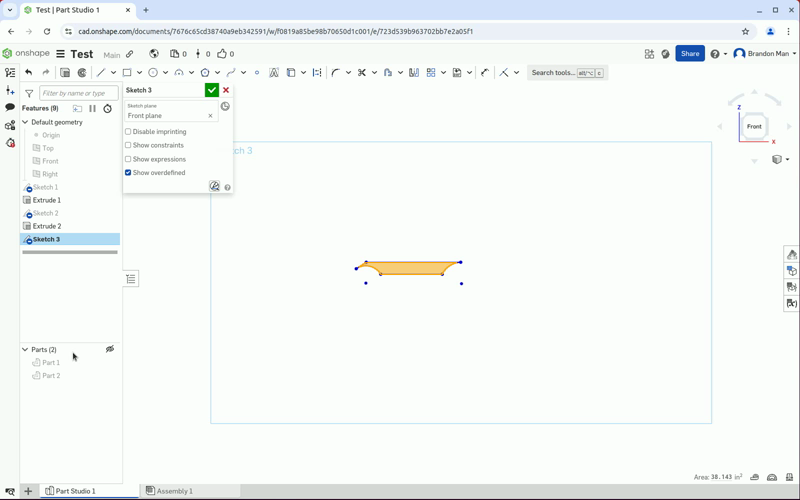
key(shift+e)
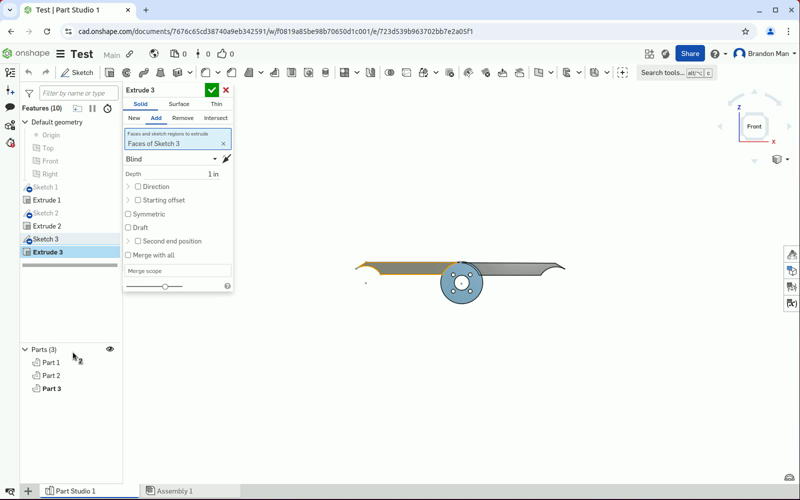
mouse_move(143, 106)
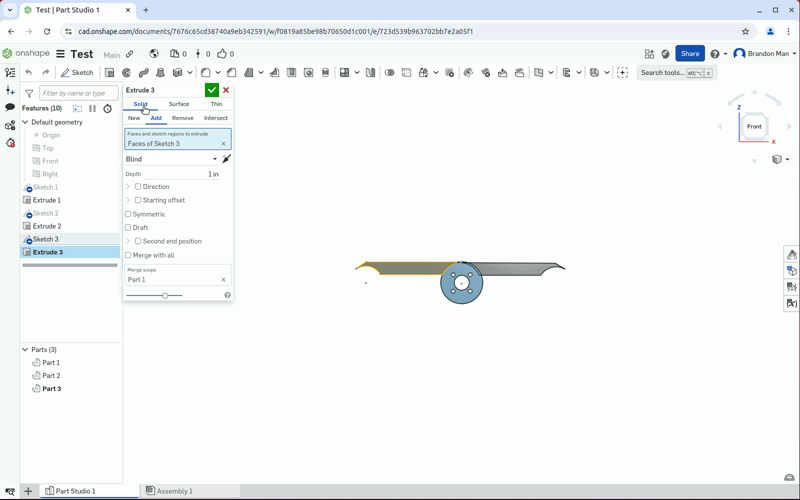
click(143, 106)
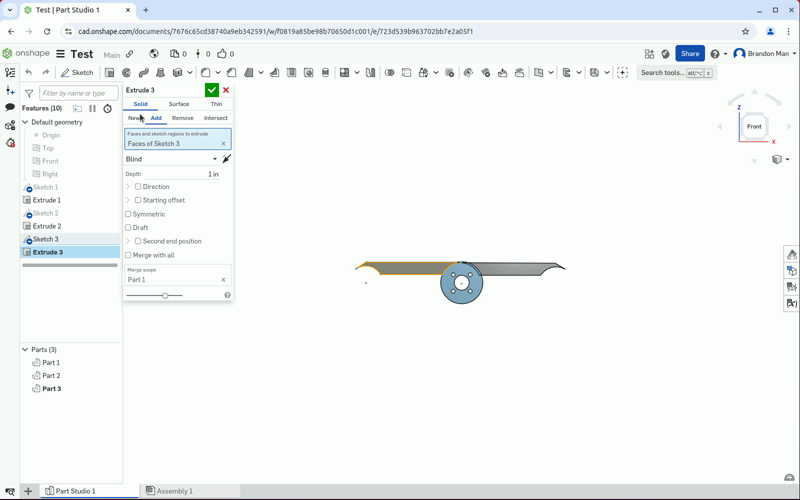
mouse_move(137, 120)
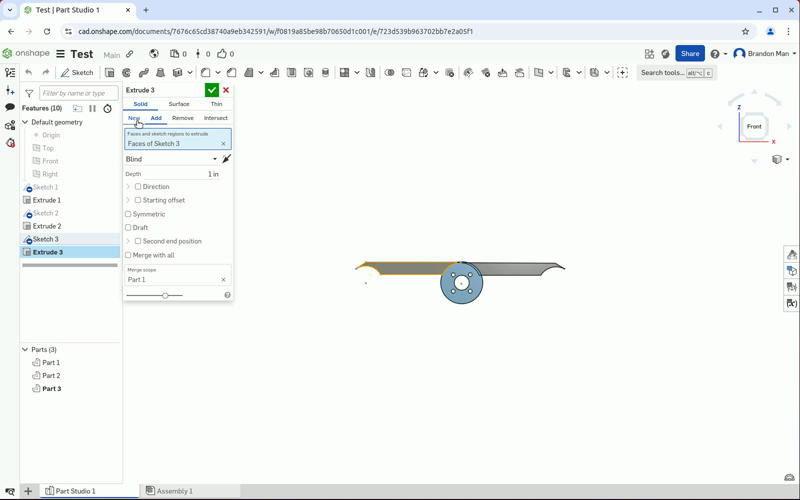
click(137, 120)
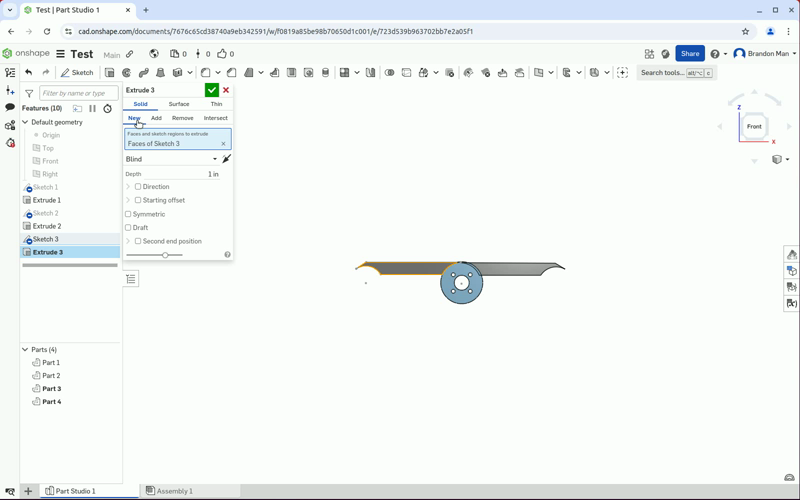
key(tab, 4)
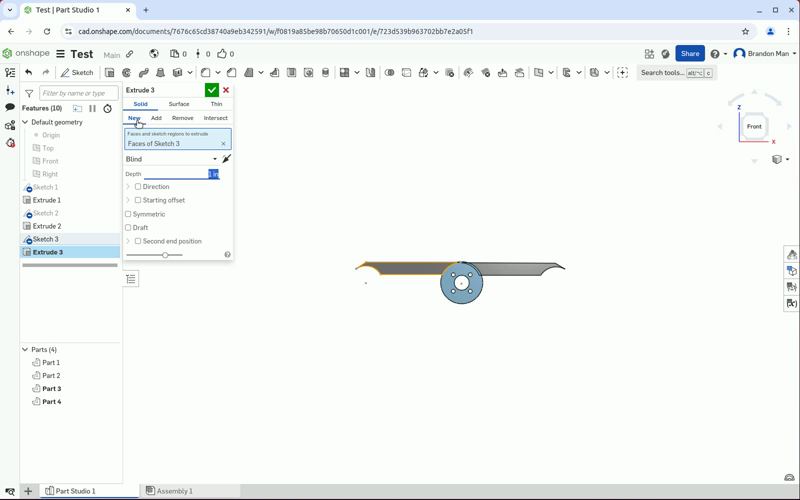
text(0.722)
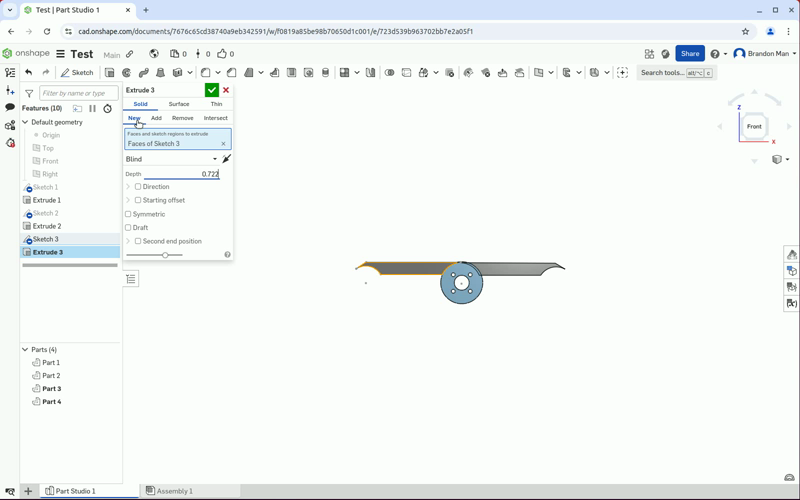
key(enter)
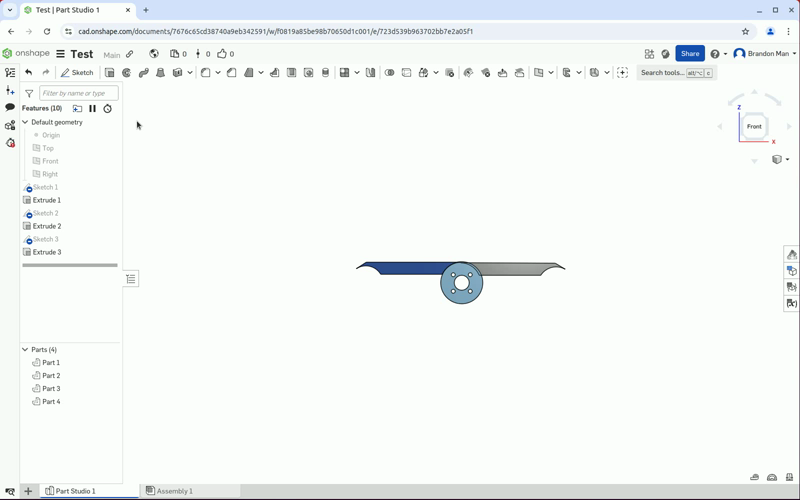
key(shift+h)
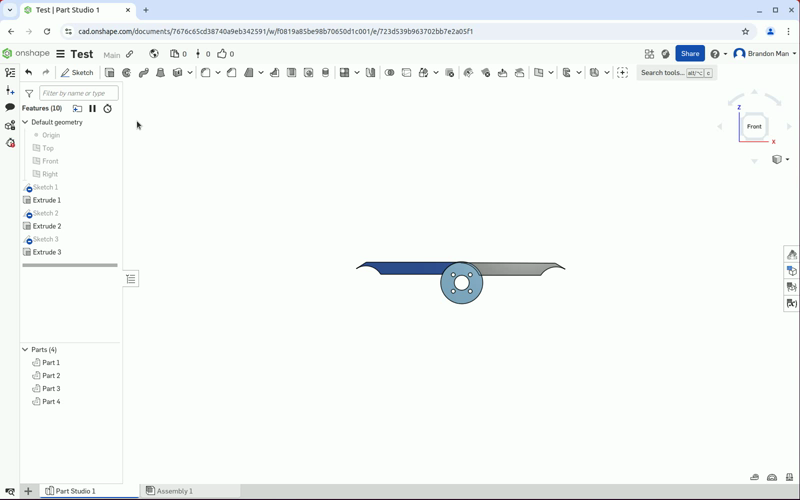
key(shift+h)
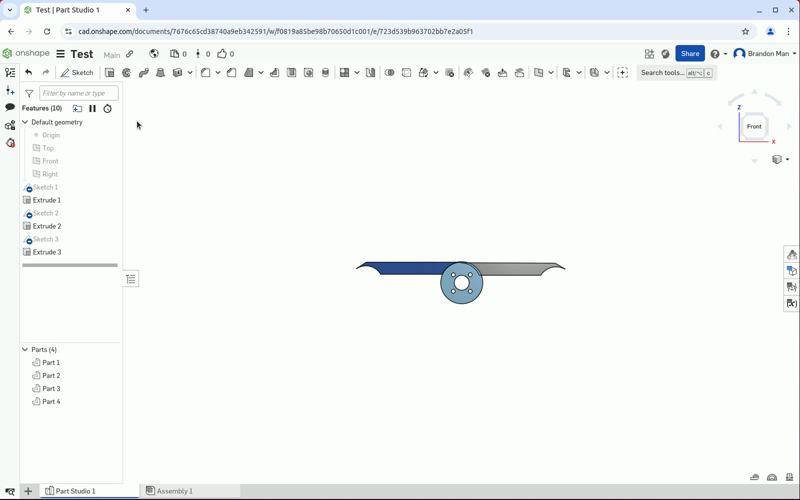
mouse_move(73, 189)
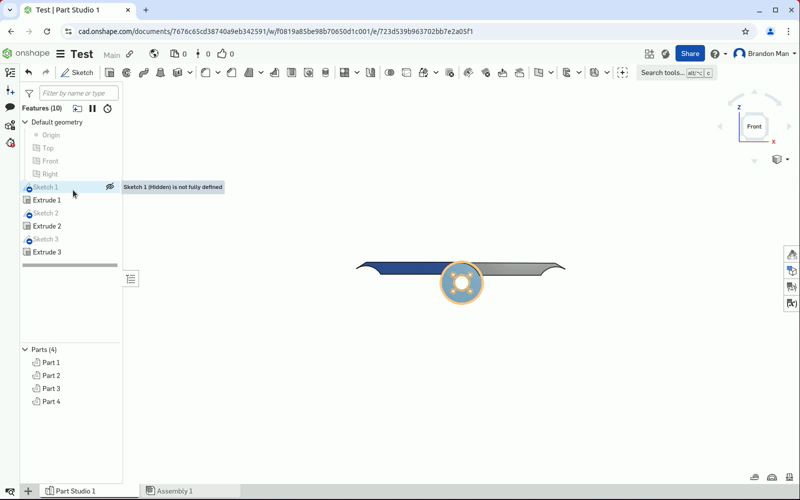
click(73, 189)
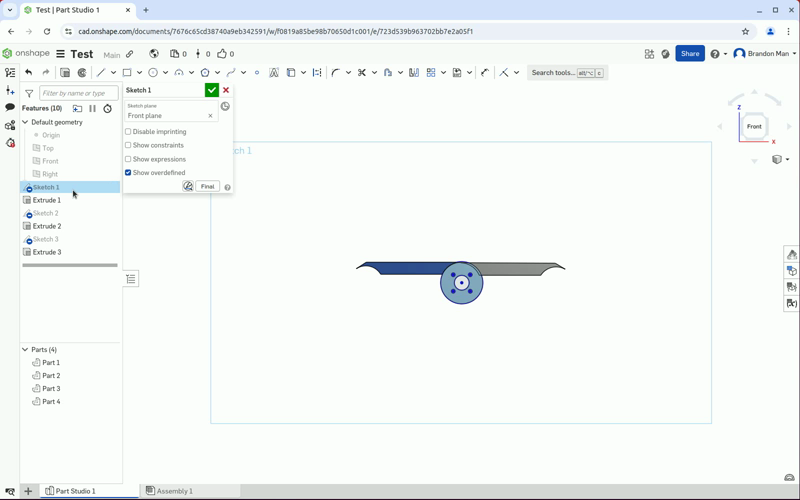
mouse_move(229, 92)
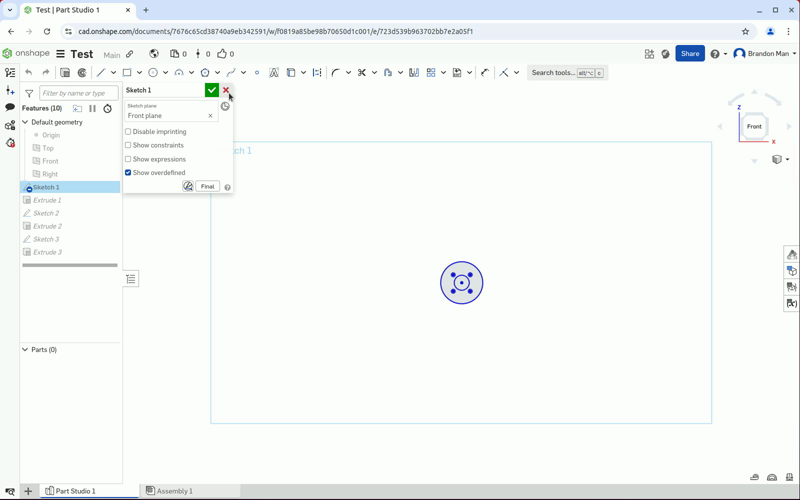
click(229, 92)
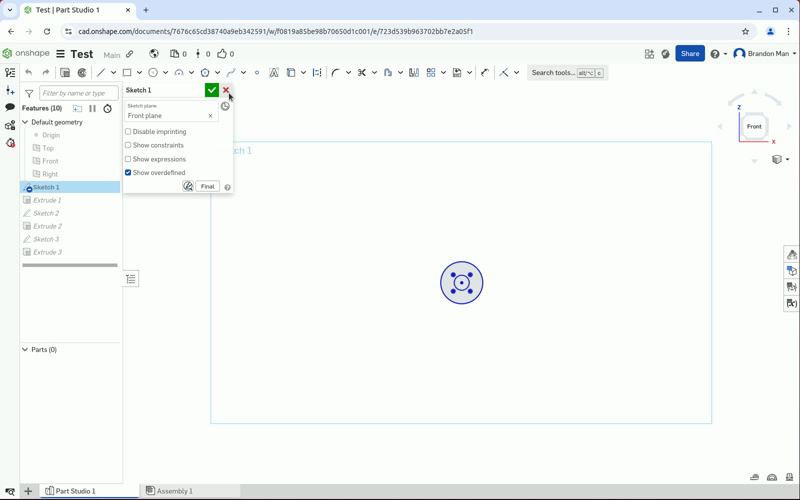
key(shift+s)
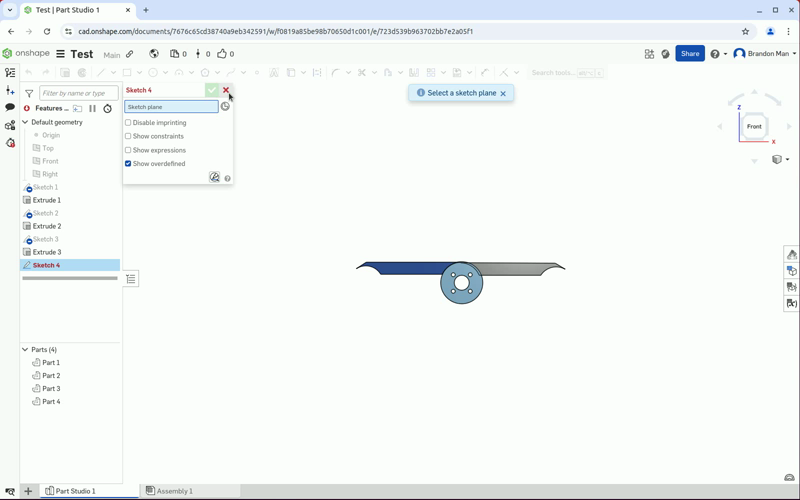
mouse_move(73, 163)
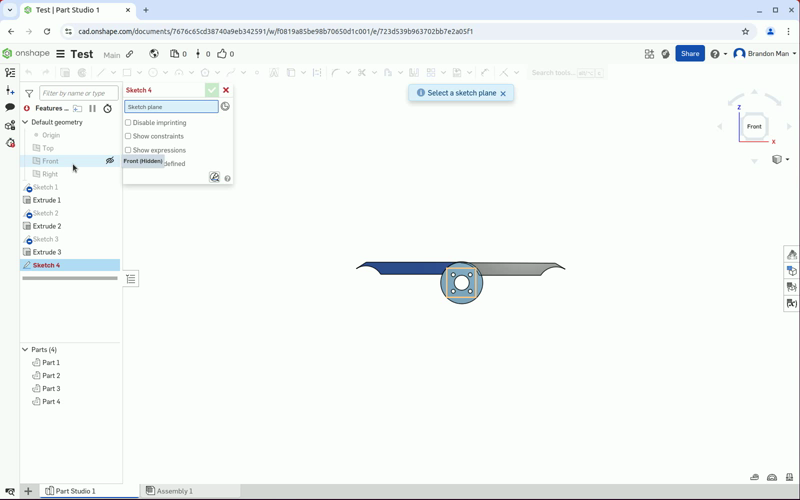
click(73, 163)
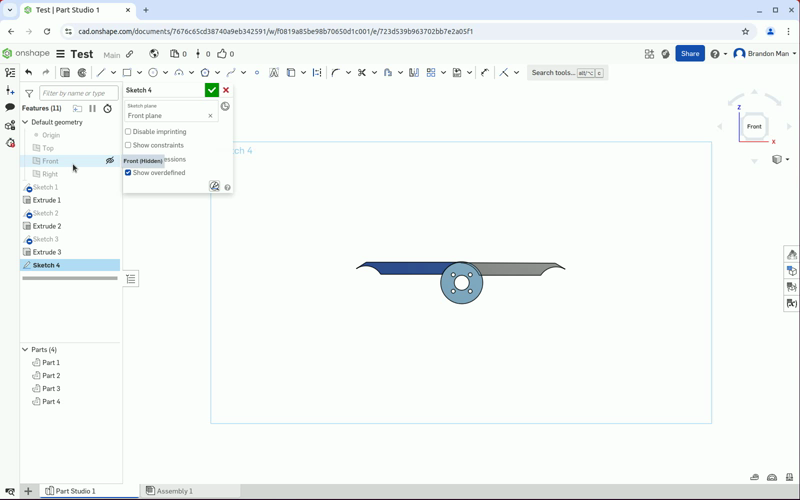
mouse_move(73, 352)
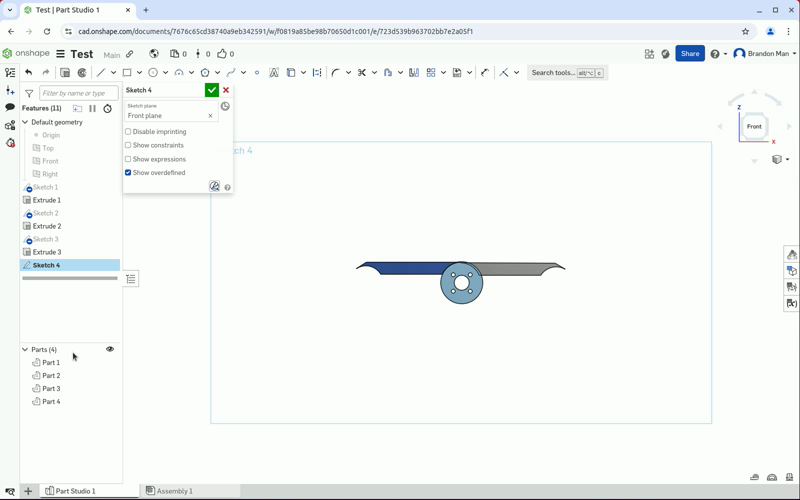
key(y)
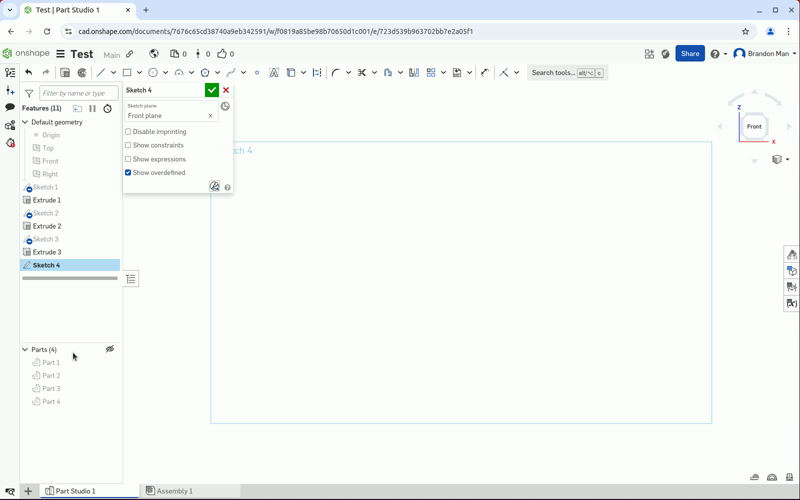
key(c)
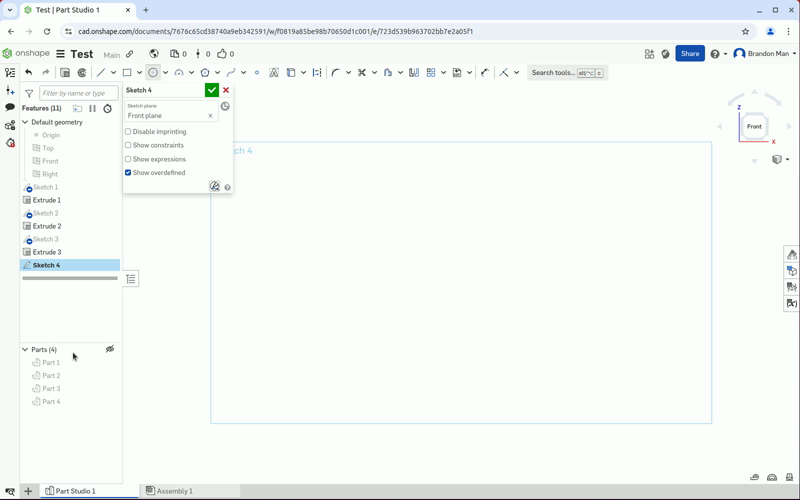
key_down(shift)
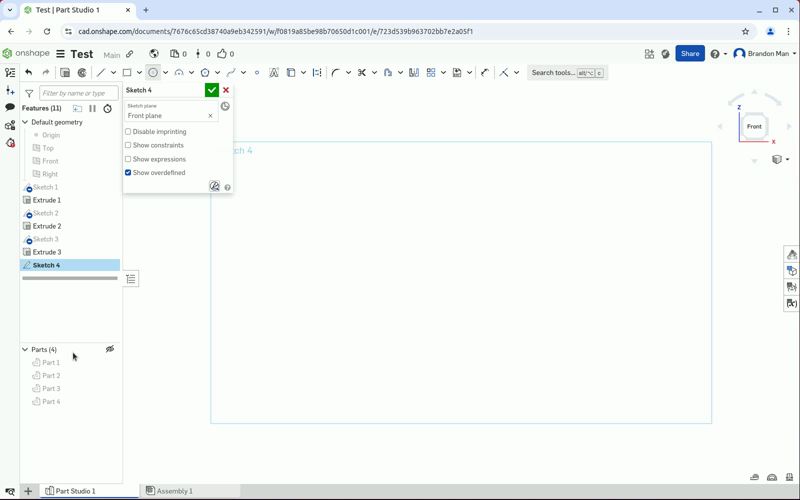
mouse_move(556, 282)
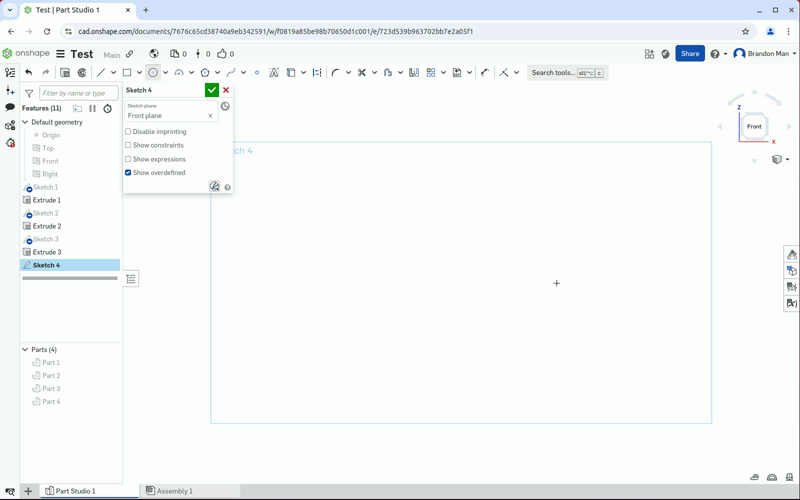
click(556, 282)
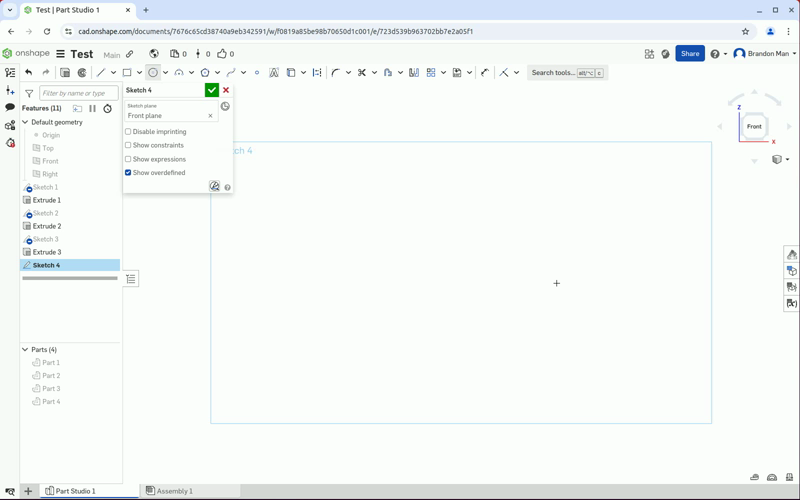
key_up(shift)
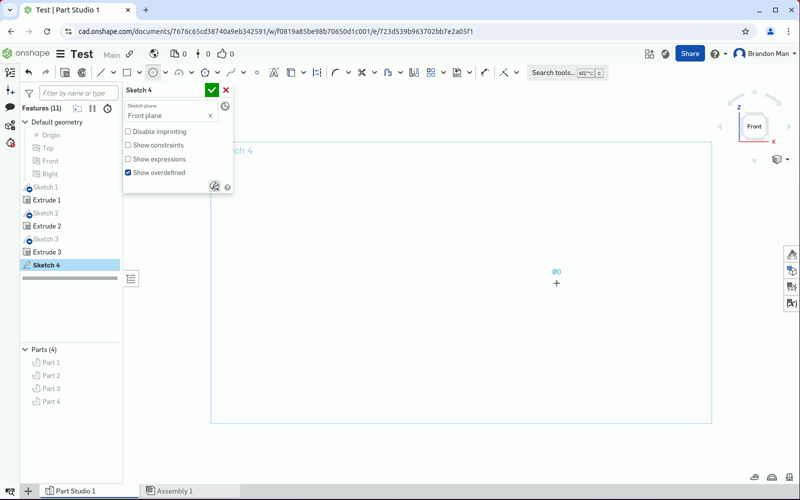
mouse_move(574, 282)
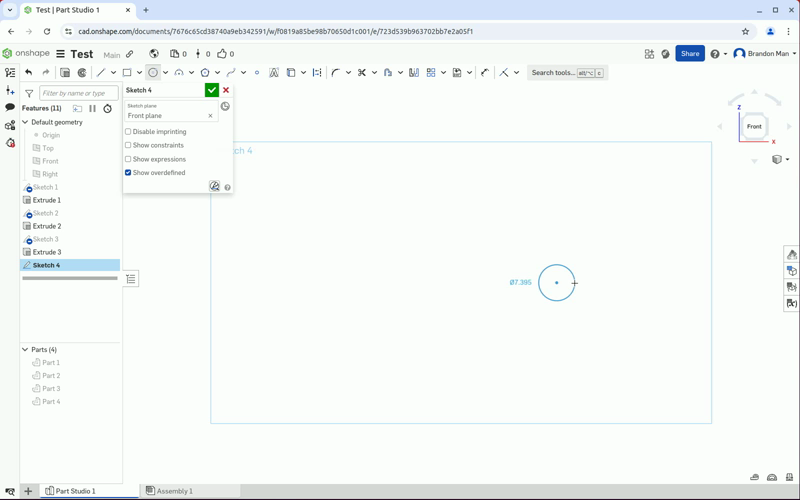
click(574, 282)
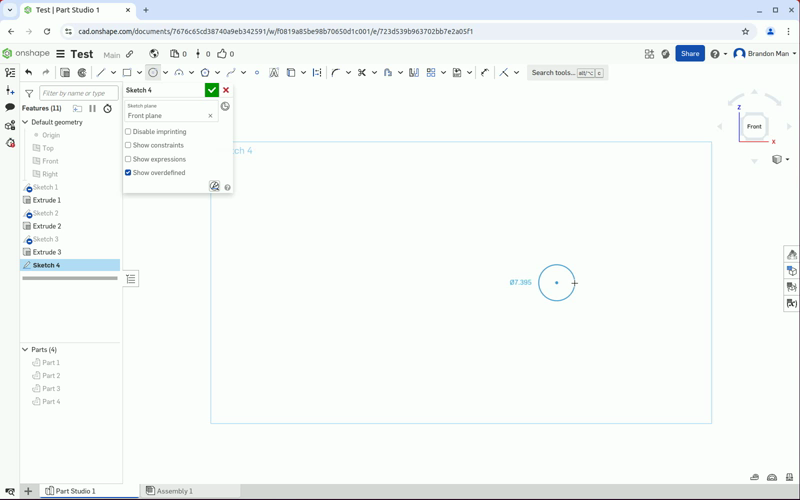
key(esc)
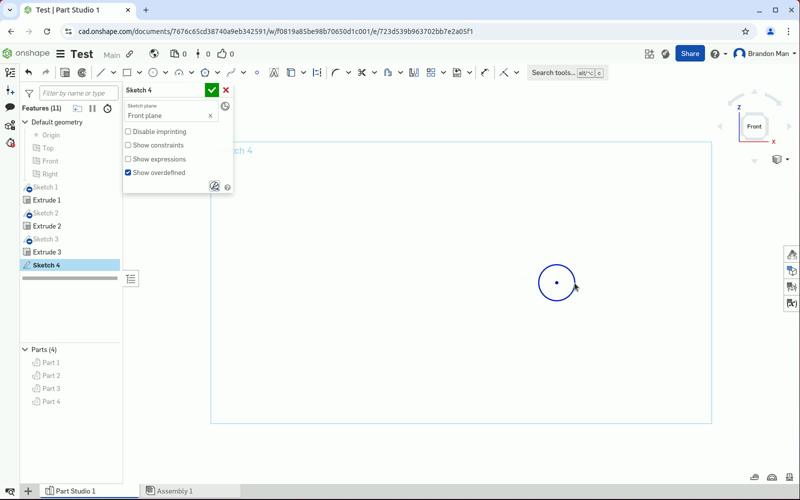
key(c)
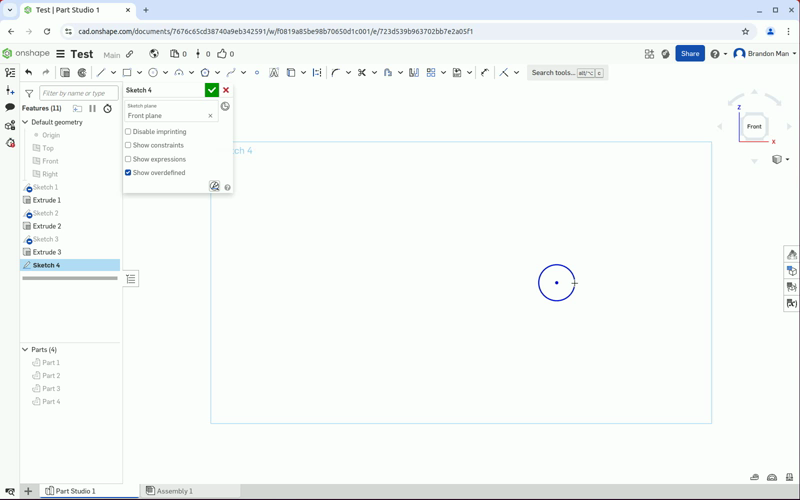
key_down(shift)
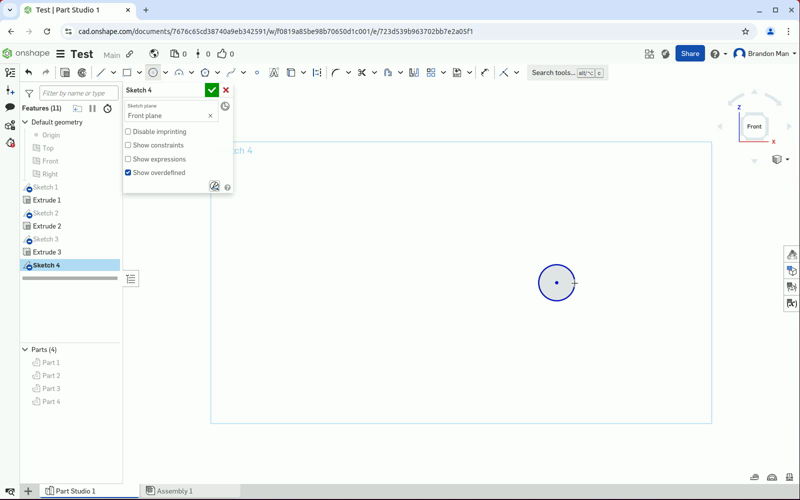
mouse_move(556, 282)
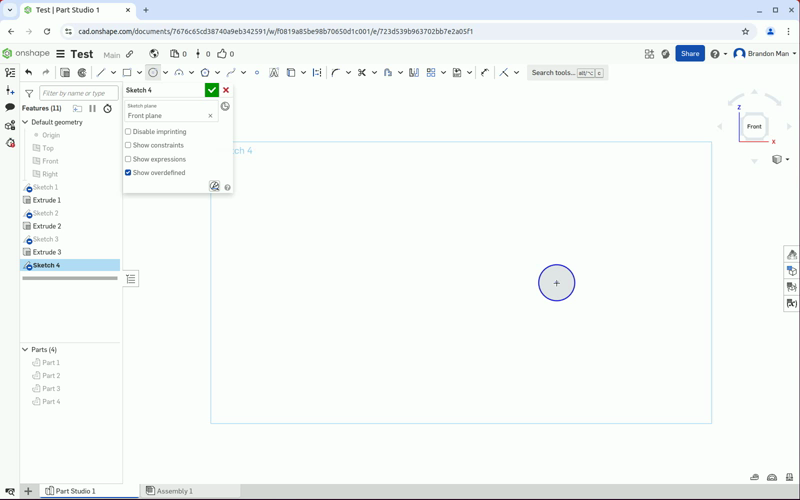
click(556, 282)
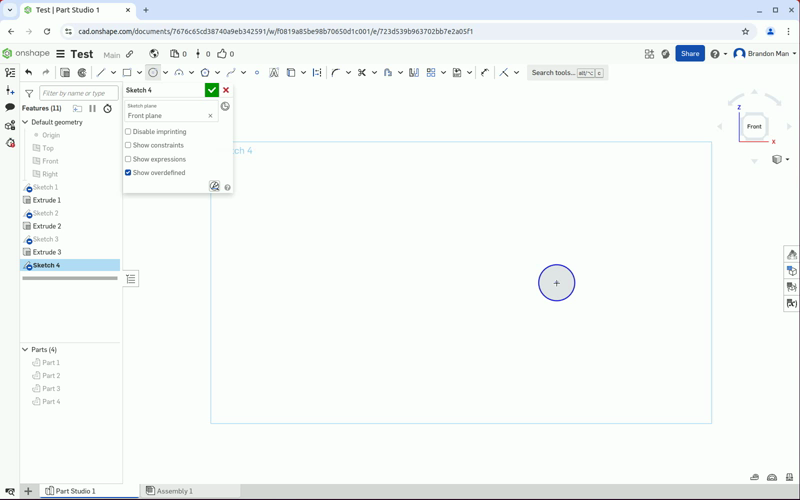
key_up(shift)
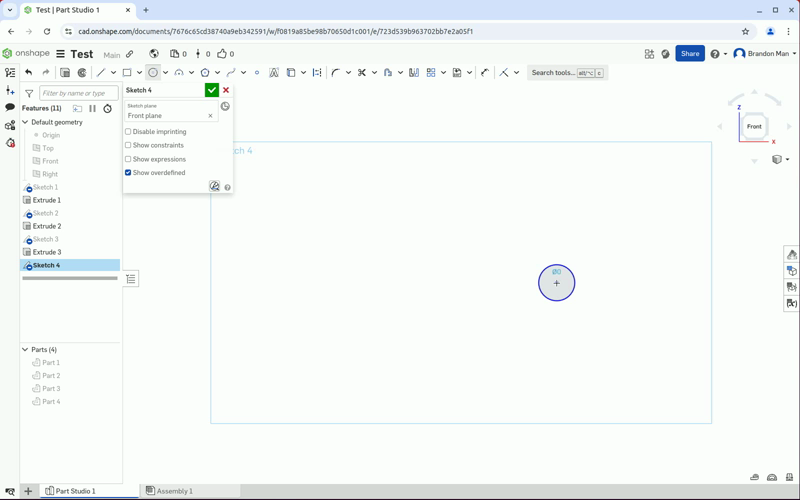
mouse_move(567, 282)
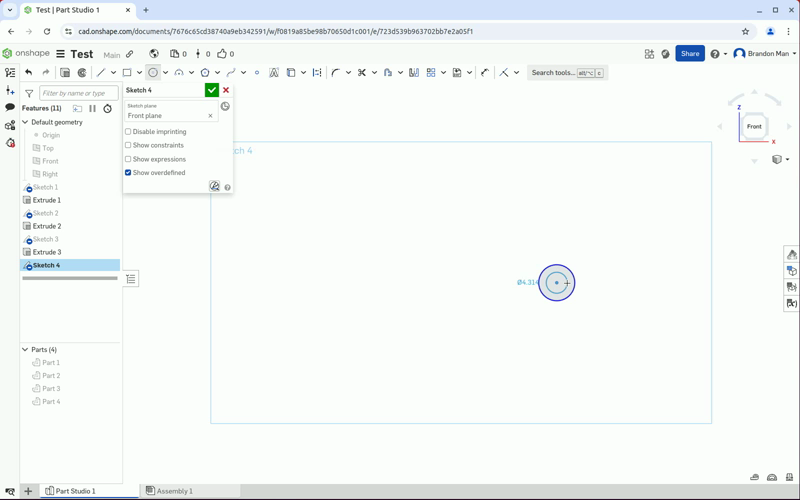
click(567, 282)
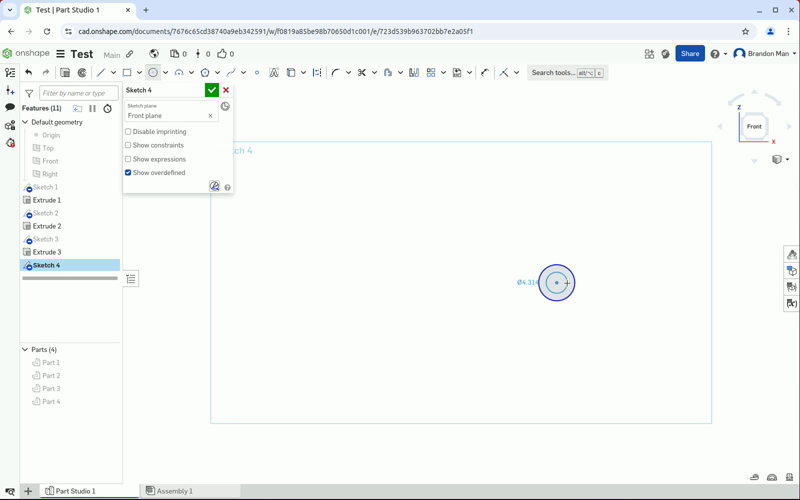
key(esc)
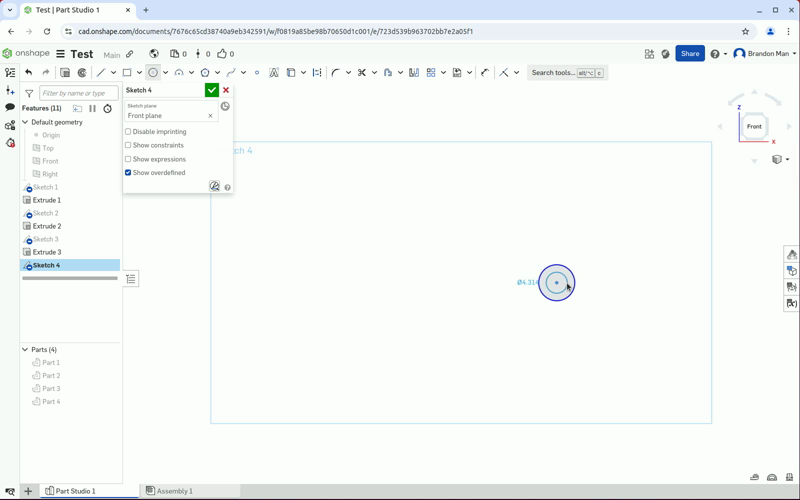
mouse_move(566, 268)
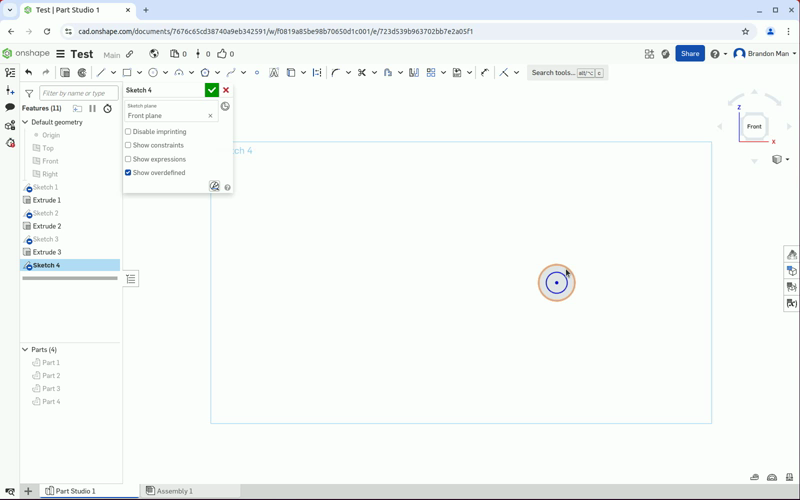
scroll(6)
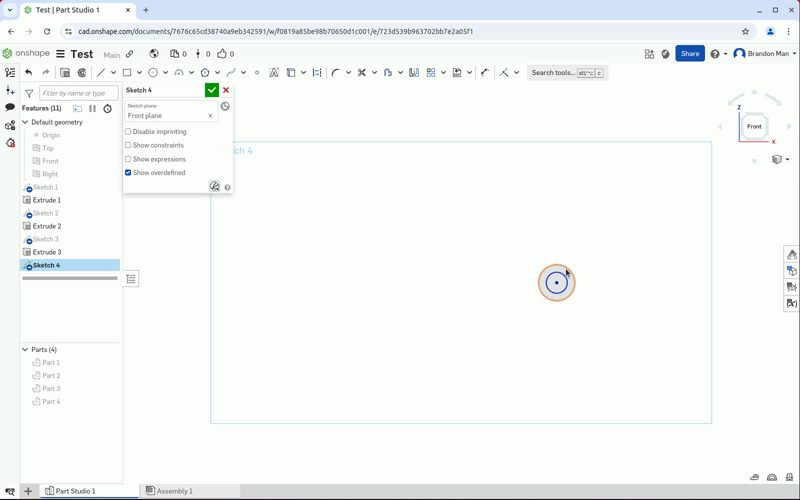
scroll(6)
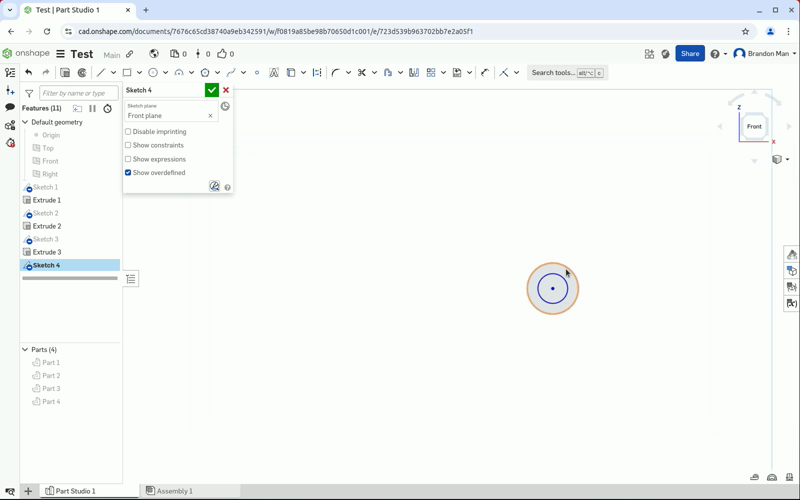
scroll(6)
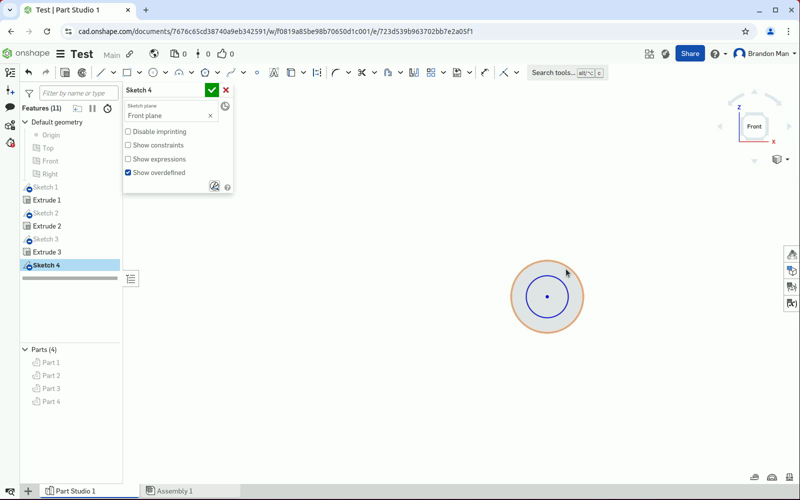
scroll(6)
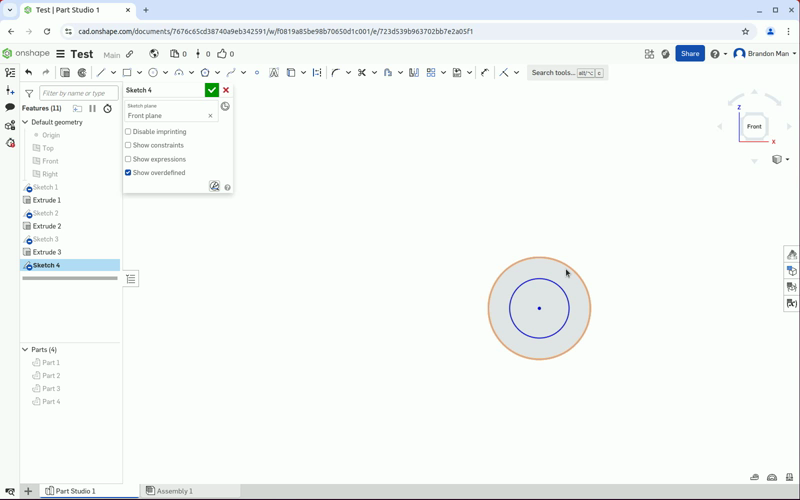
scroll(6)
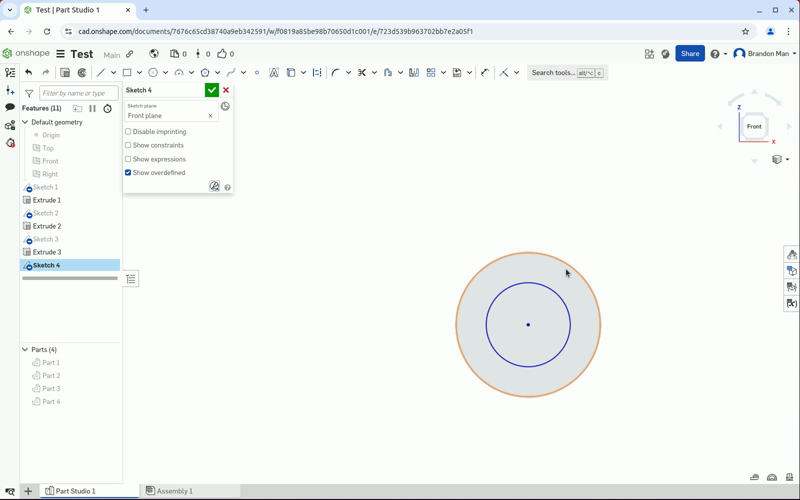
scroll(6)
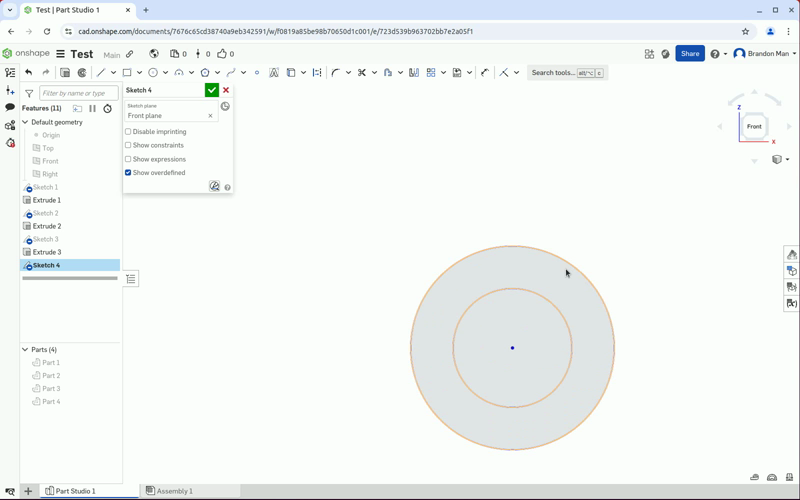
scroll(6)
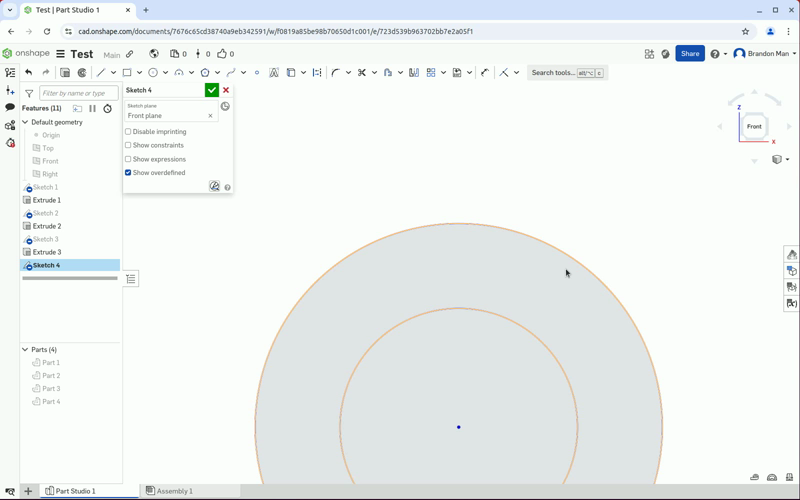
click(566, 268)
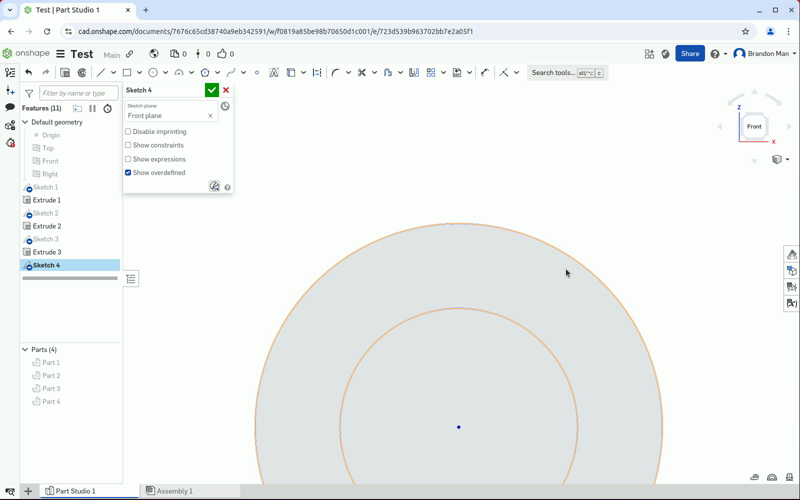
scroll(-6)
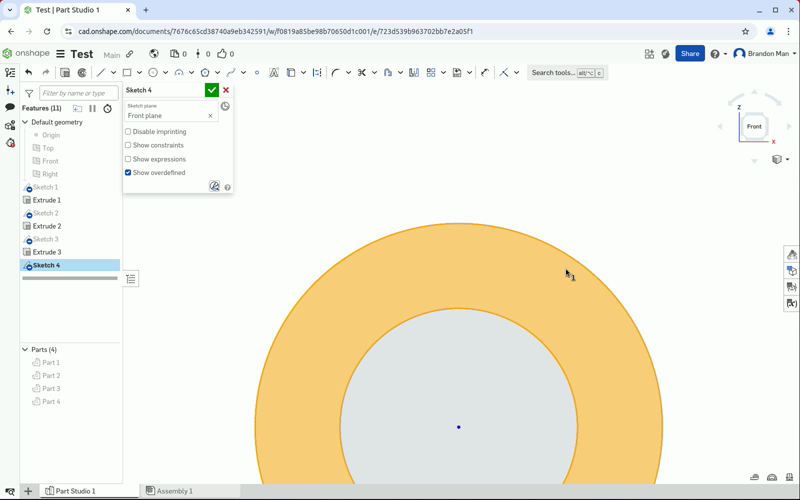
scroll(-6)
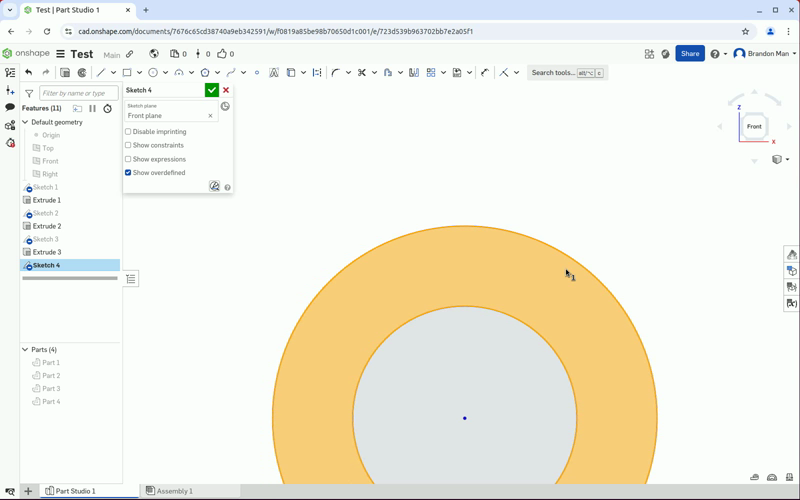
scroll(-6)
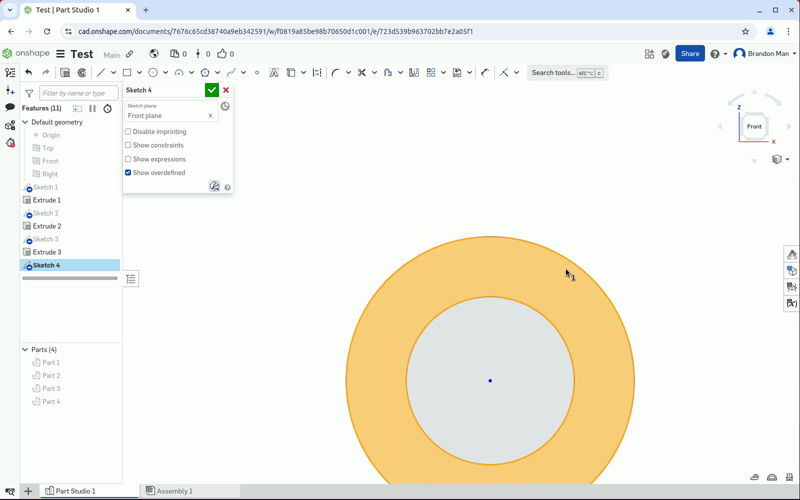
scroll(-6)
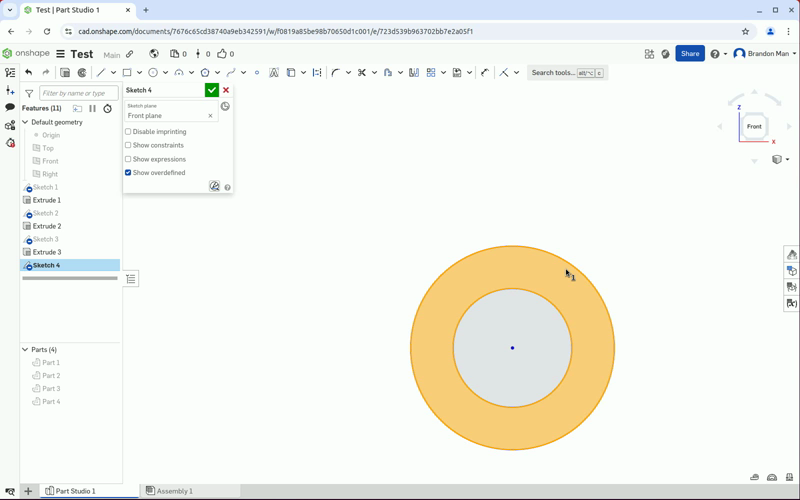
scroll(-6)
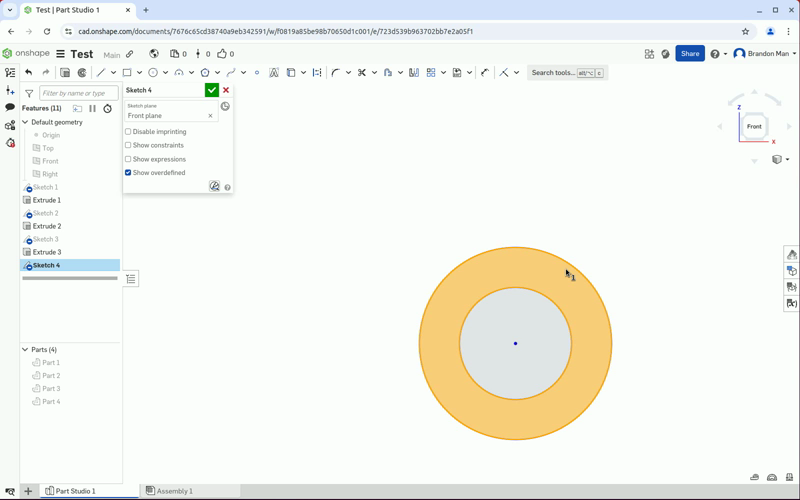
scroll(-6)
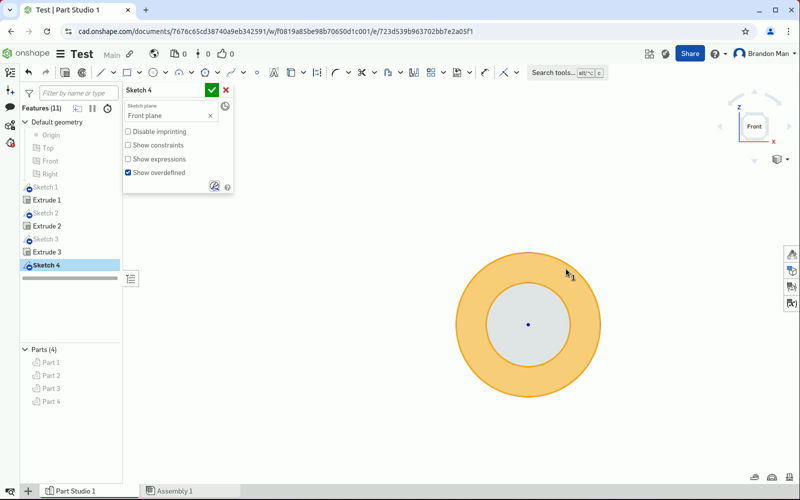
scroll(-6)
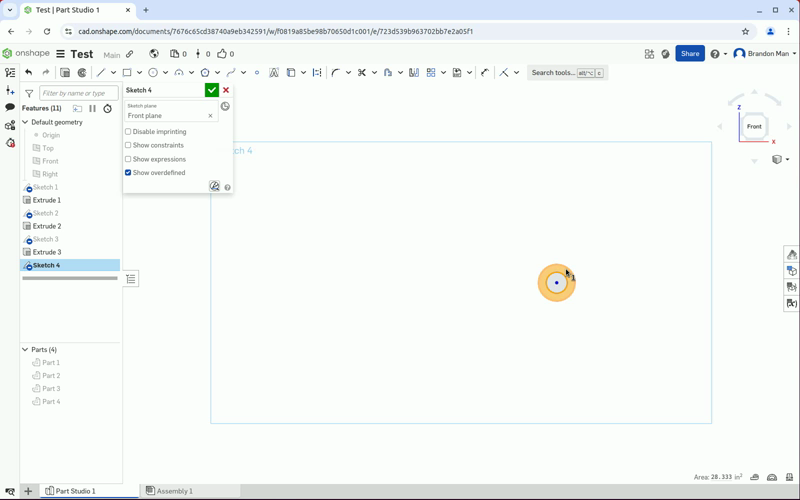
mouse_move(73, 352)
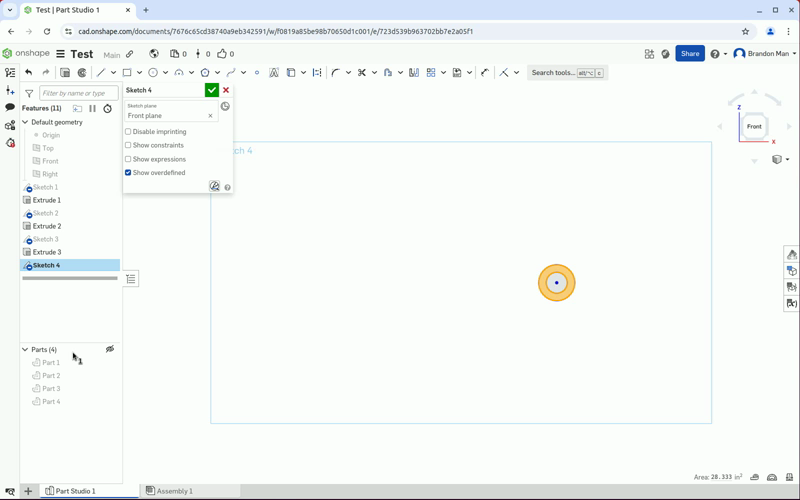
key(shift+y)
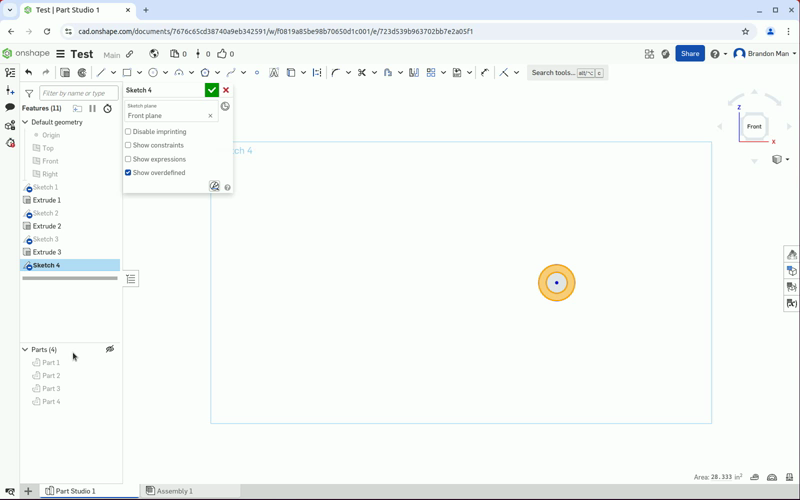
key(shift+e)
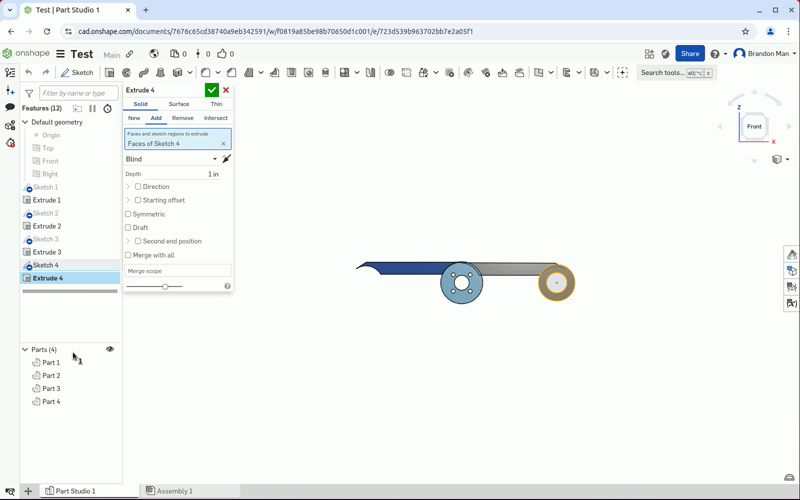
mouse_move(143, 106)
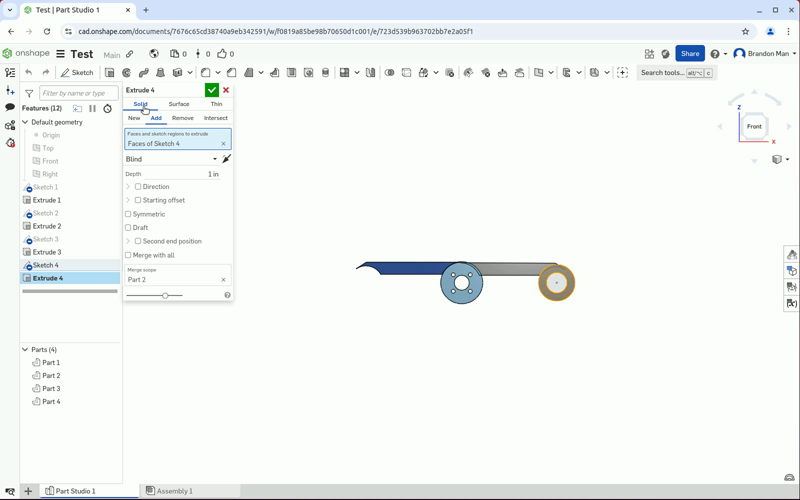
click(143, 106)
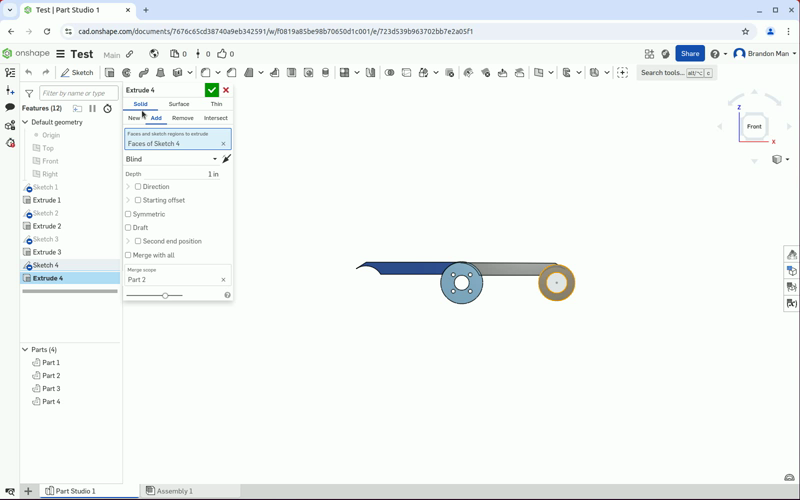
mouse_move(137, 120)
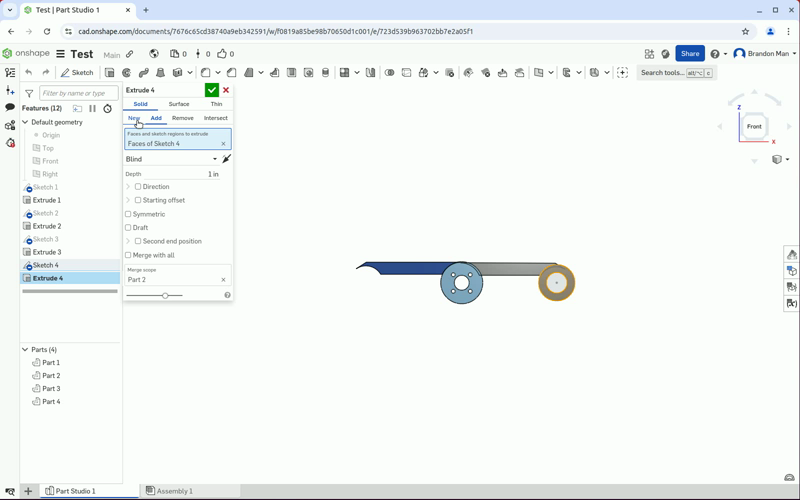
click(137, 120)
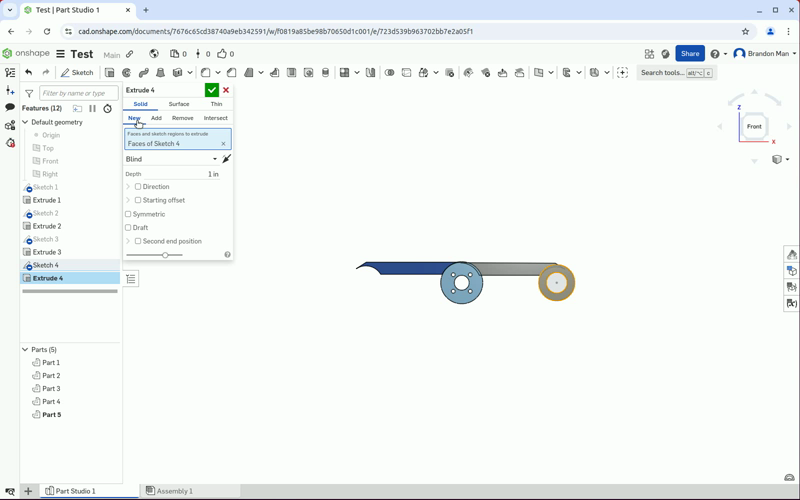
key(tab, 4)
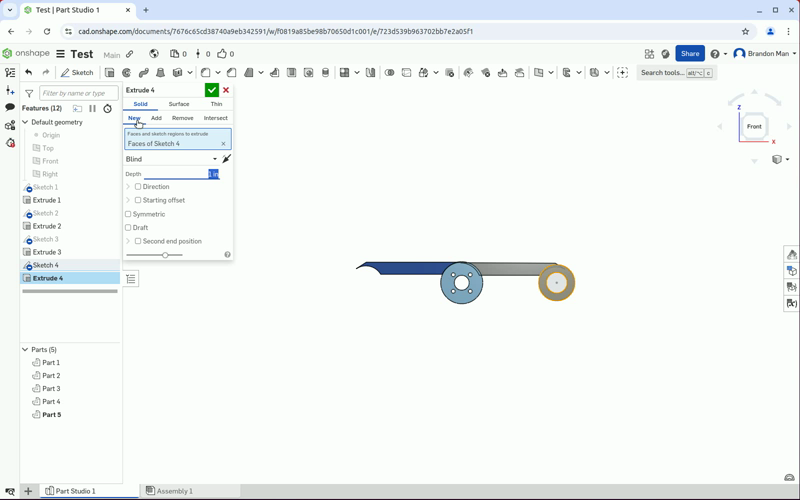
text(1.444)
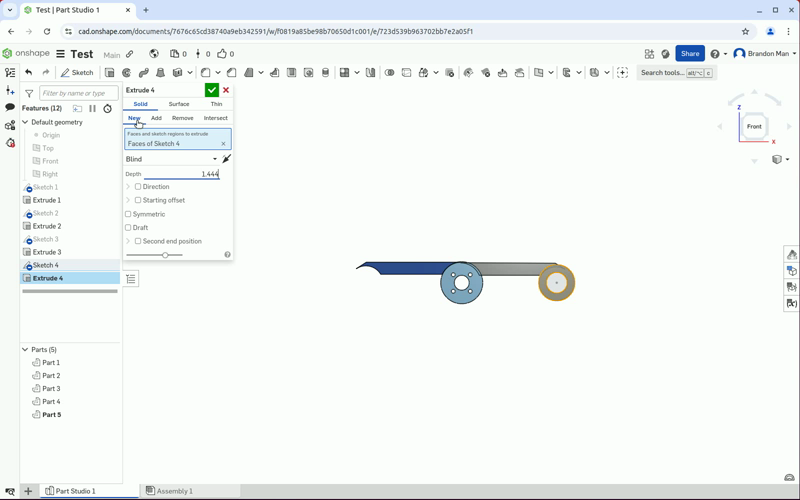
key(enter)
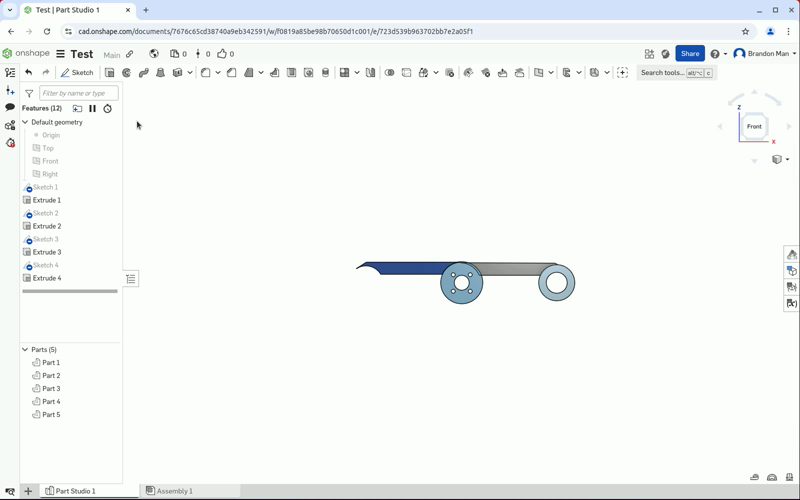
key(shift+h)
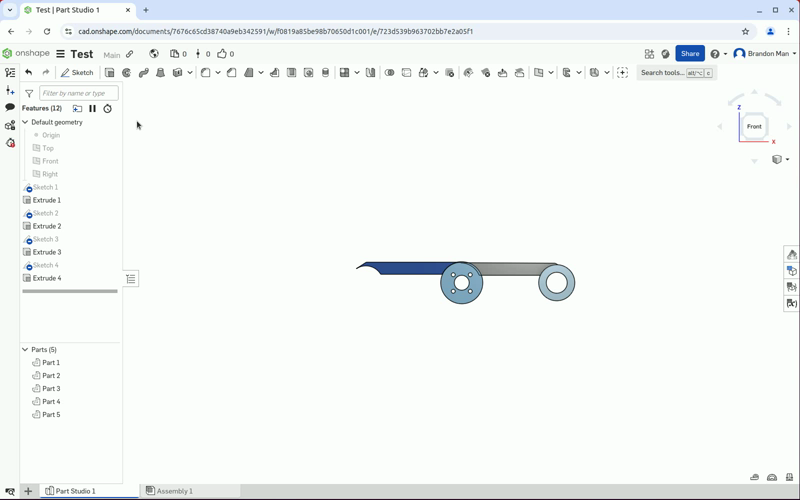
key(shift+h)
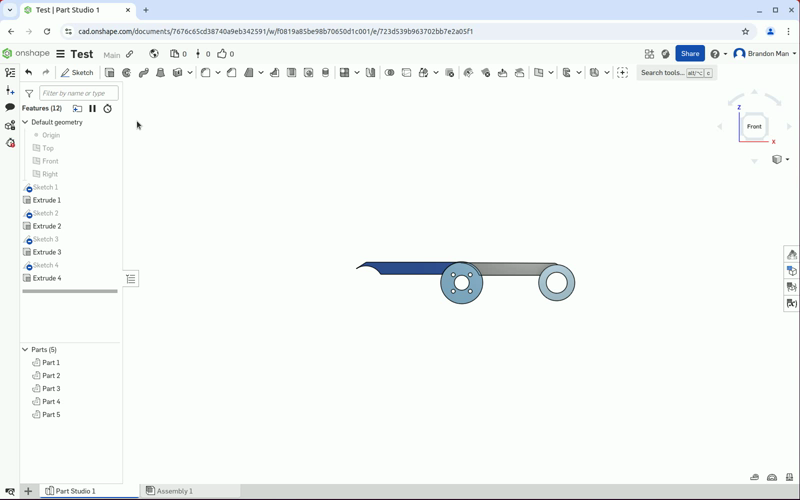
mouse_move(73, 189)
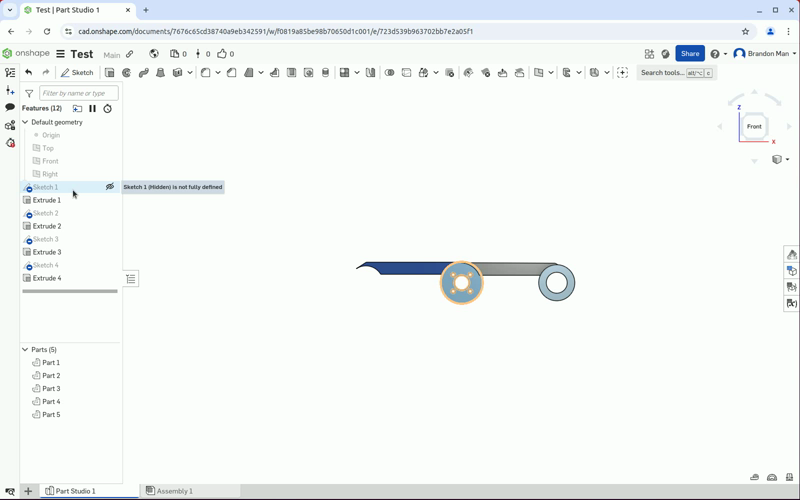
click(73, 189)
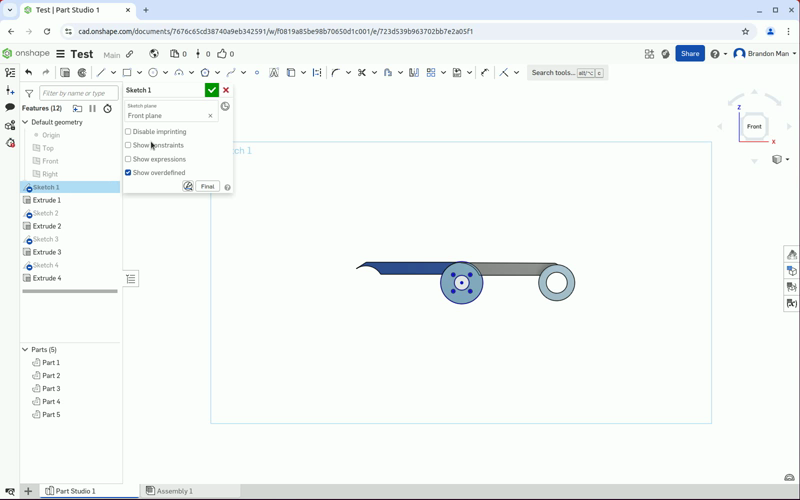
mouse_move(229, 92)
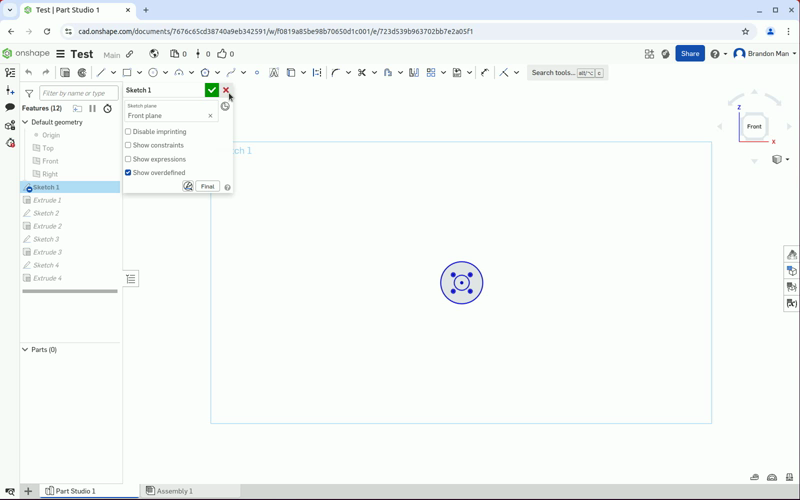
click(229, 92)
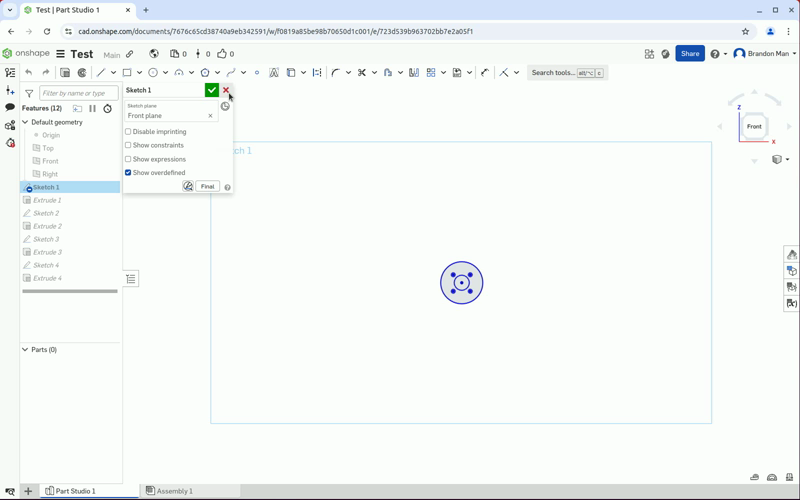
key(shift+s)
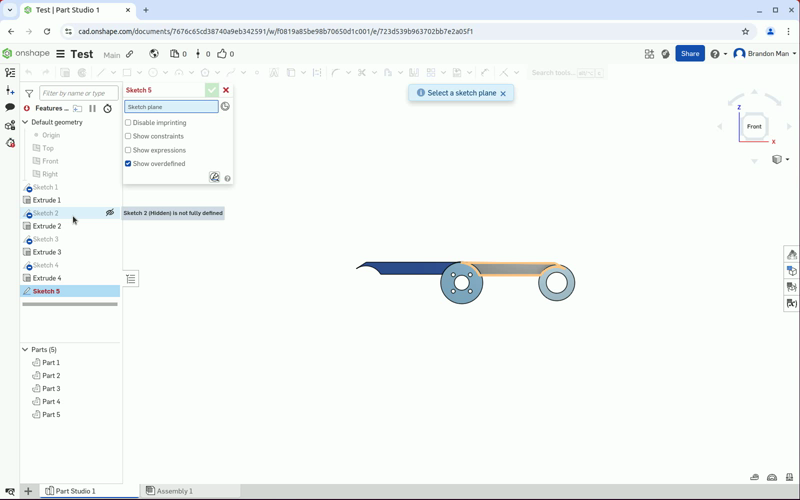
scroll(3)
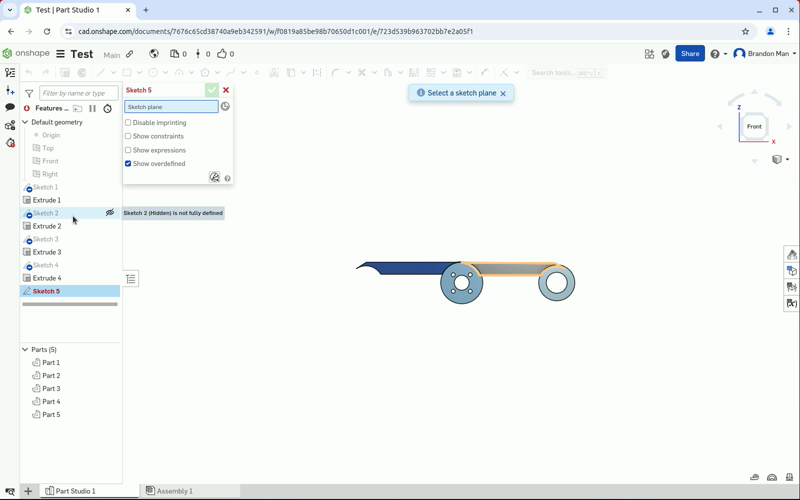
mouse_move(73, 163)
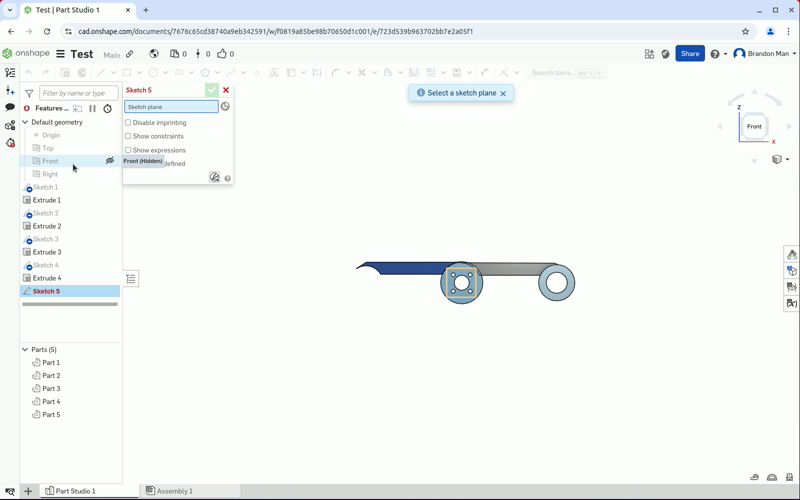
click(73, 163)
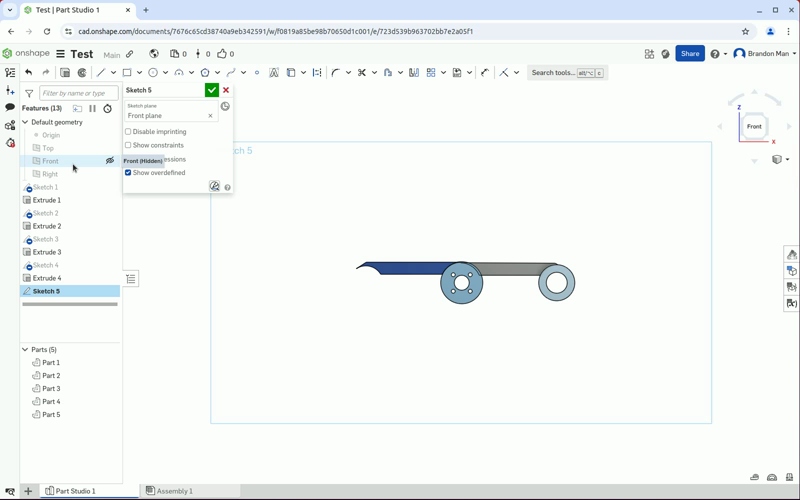
mouse_move(73, 352)
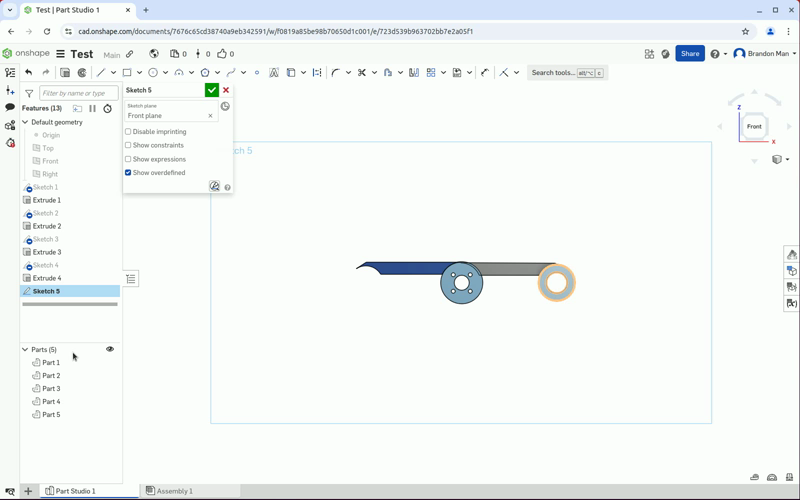
key(y)
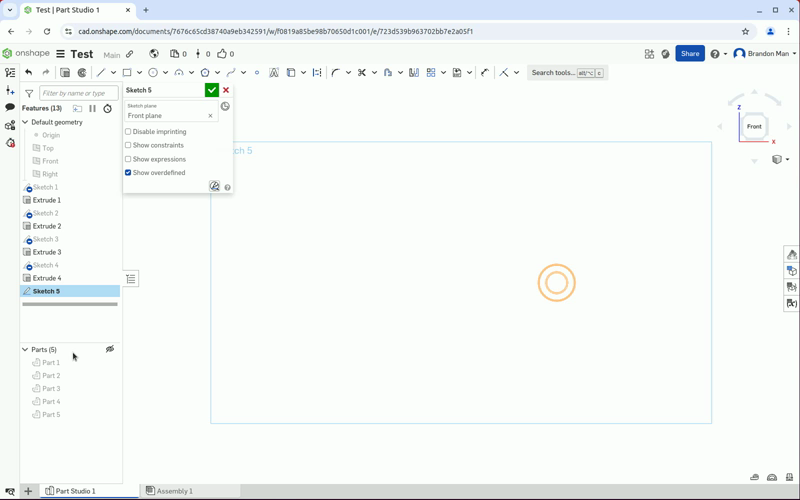
key(c)
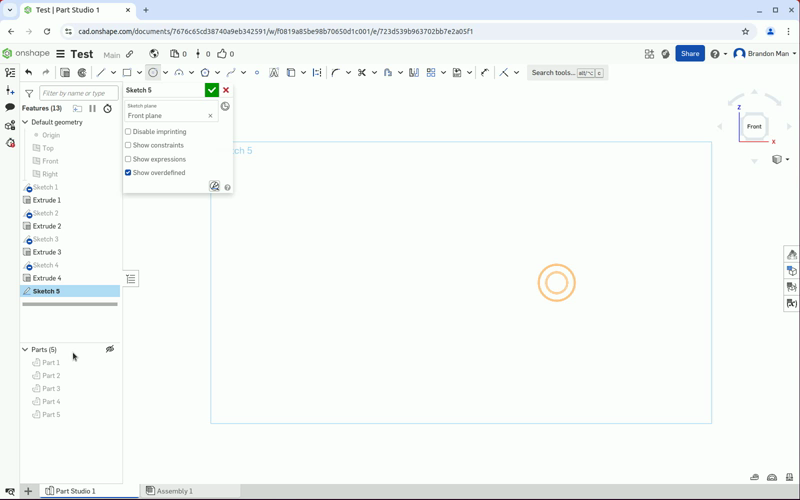
key_down(shift)
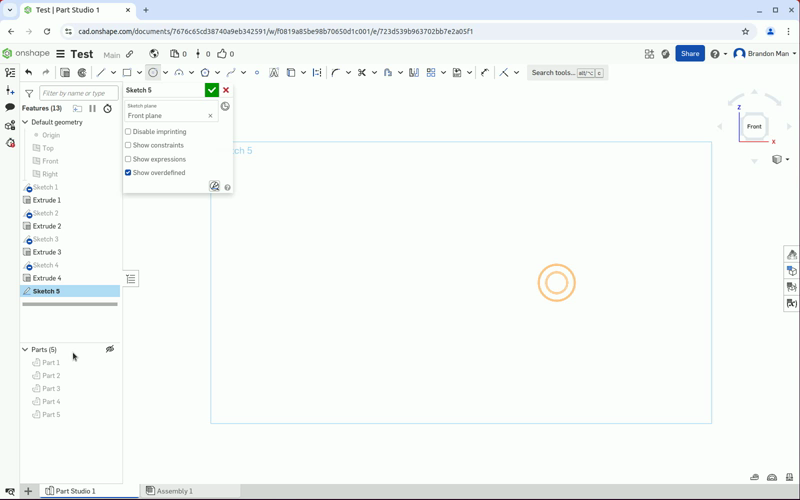
mouse_move(365, 282)
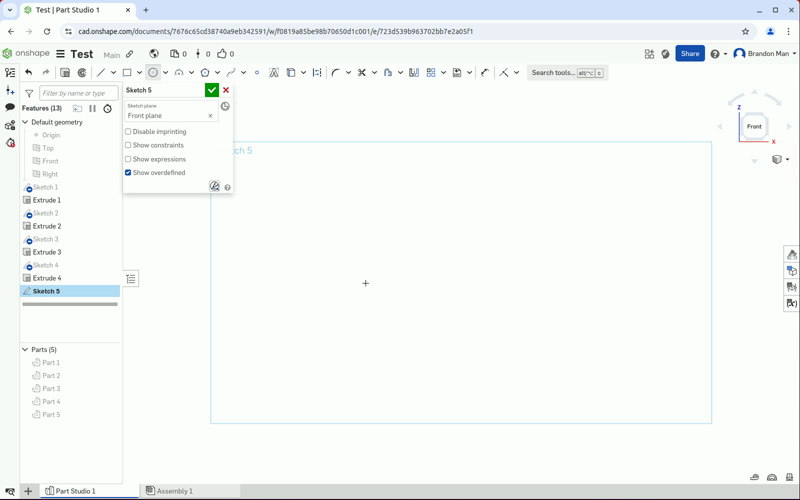
click(365, 282)
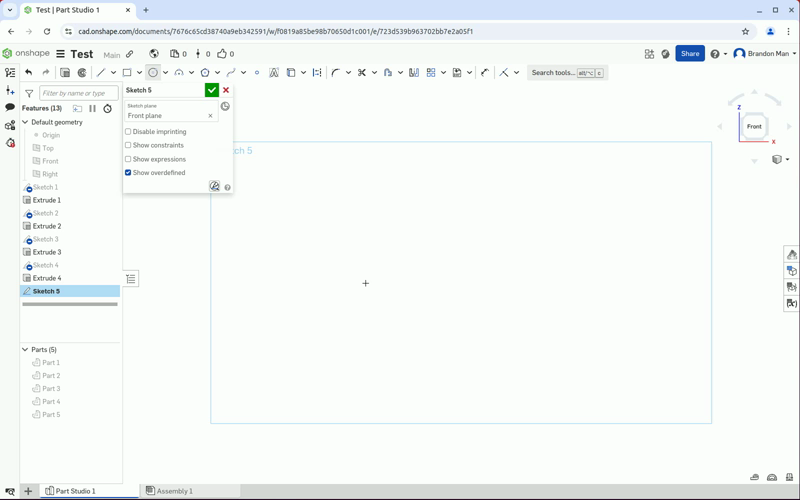
key_up(shift)
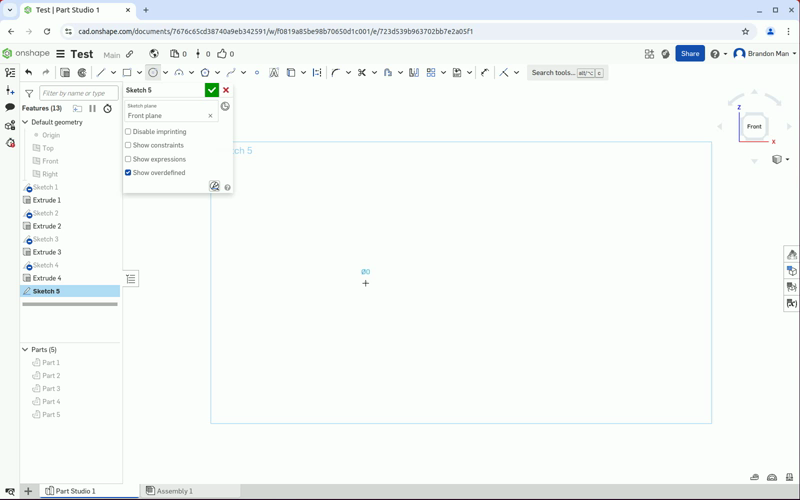
mouse_move(383, 282)
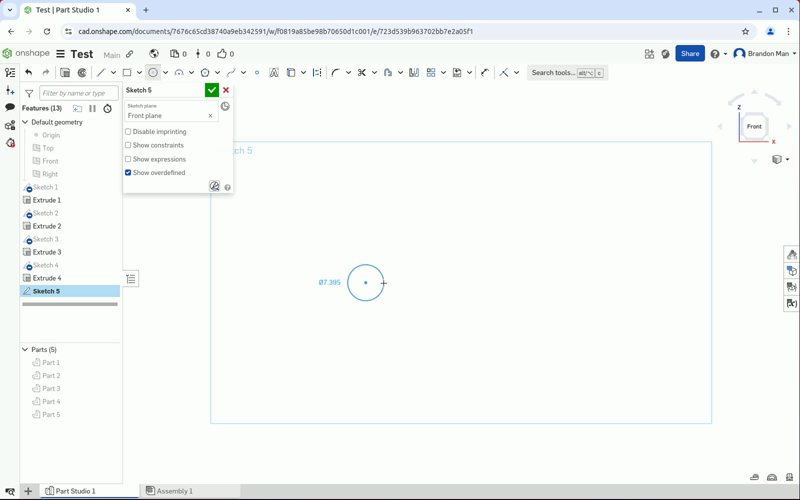
click(383, 282)
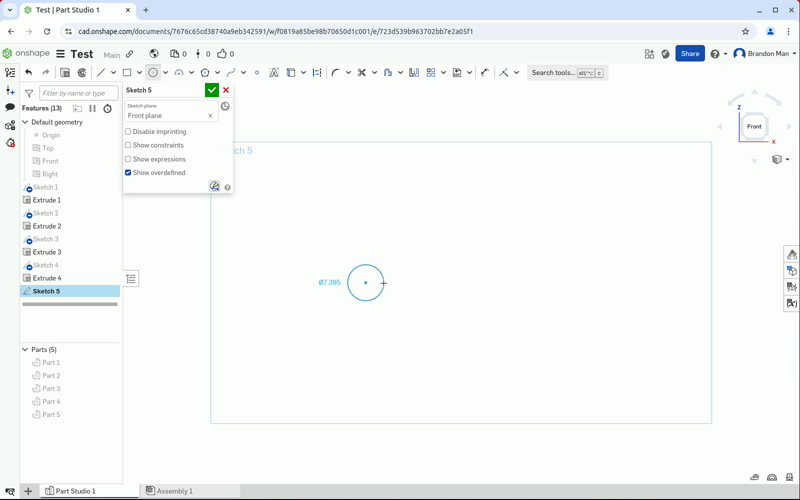
key(esc)
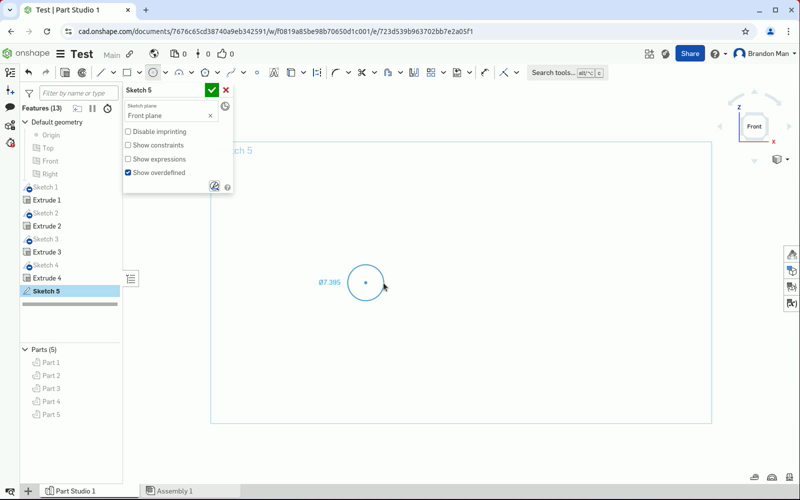
key(c)
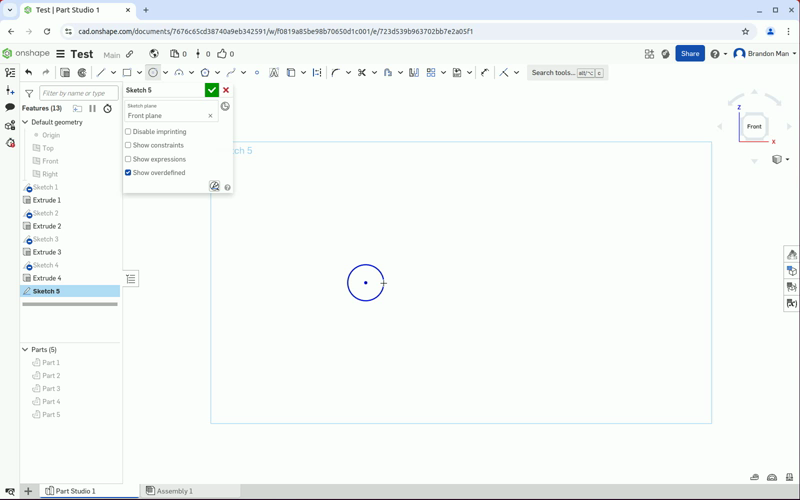
key_down(shift)
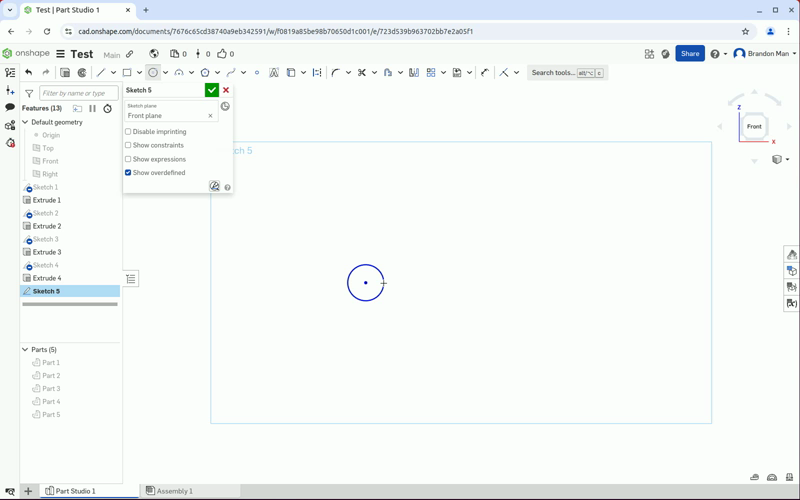
mouse_move(365, 282)
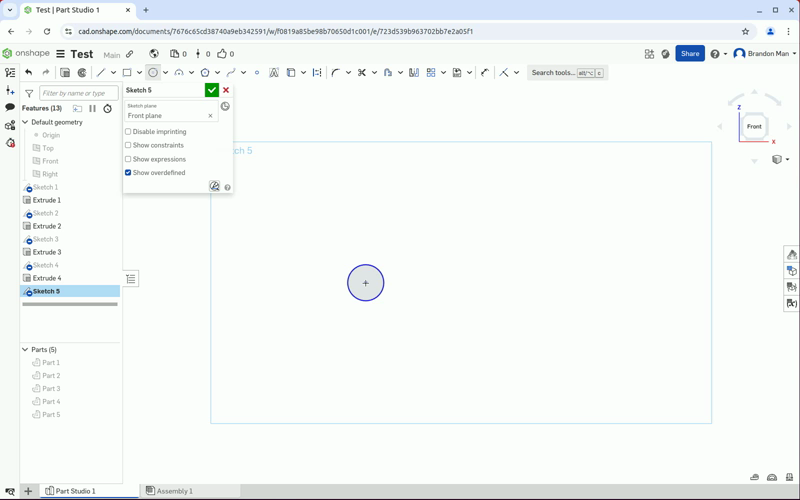
click(365, 282)
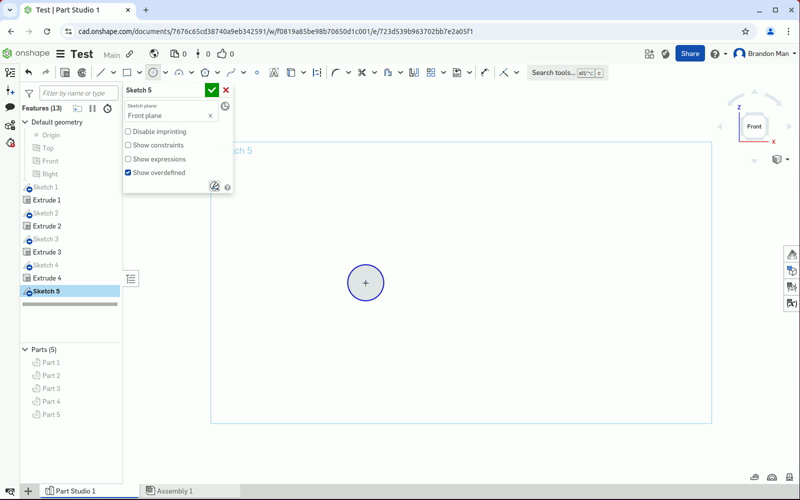
key_up(shift)
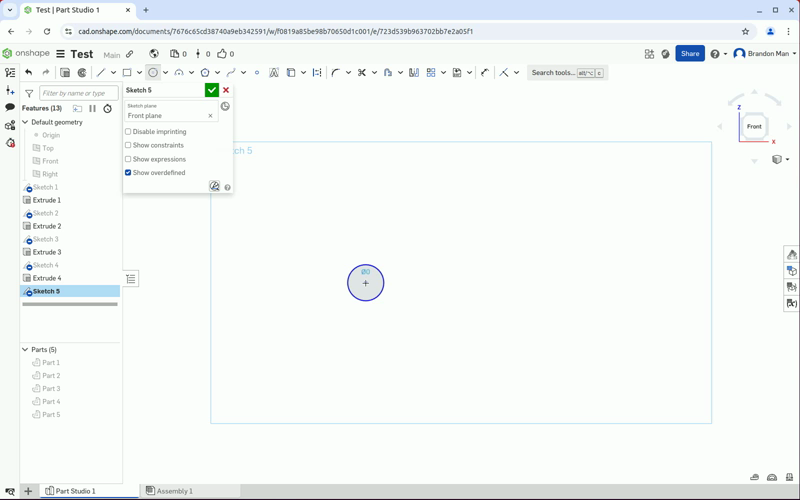
mouse_move(376, 282)
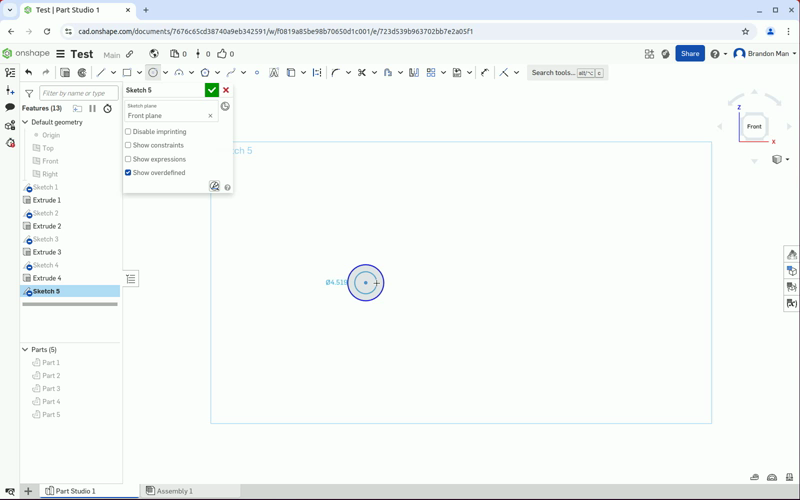
click(376, 282)
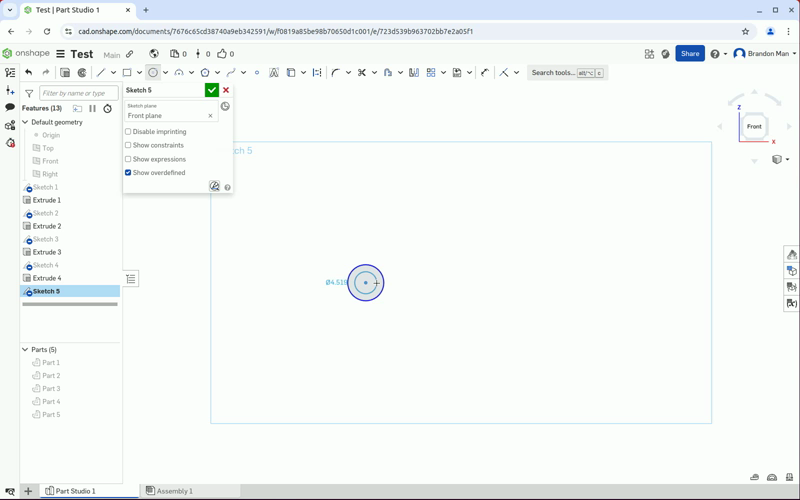
key(esc)
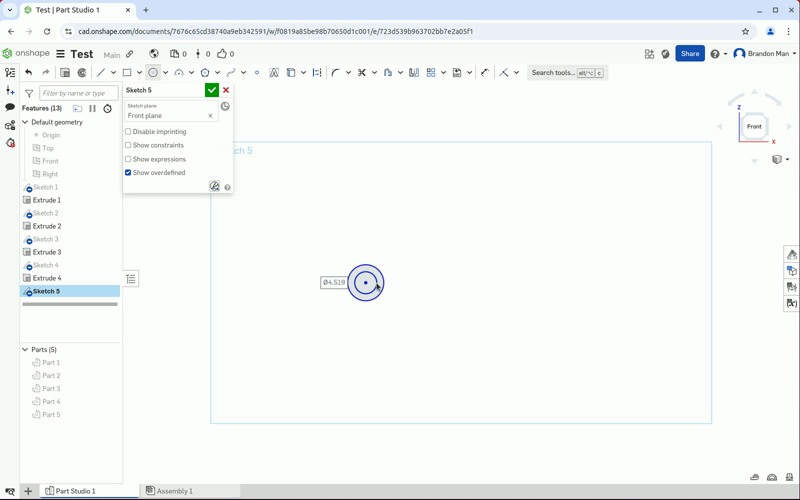
mouse_move(381, 280)
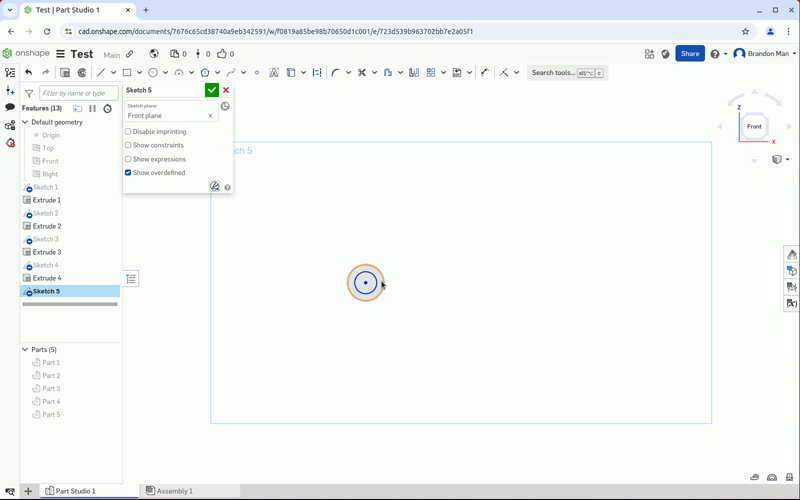
scroll(6)
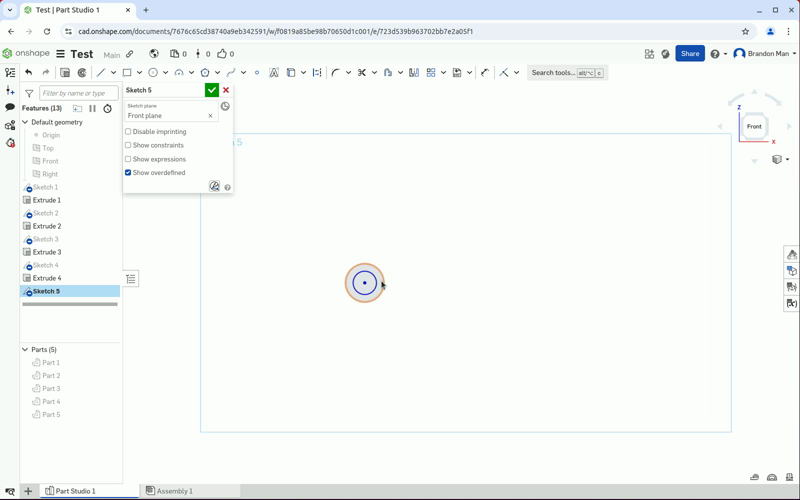
scroll(6)
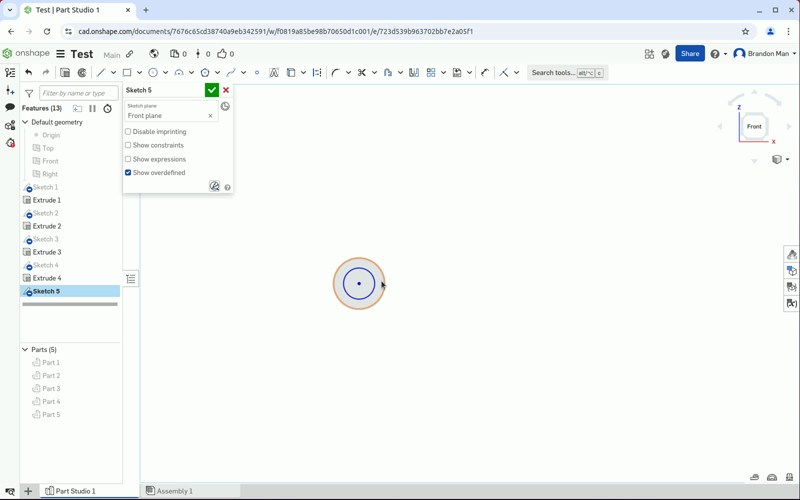
scroll(6)
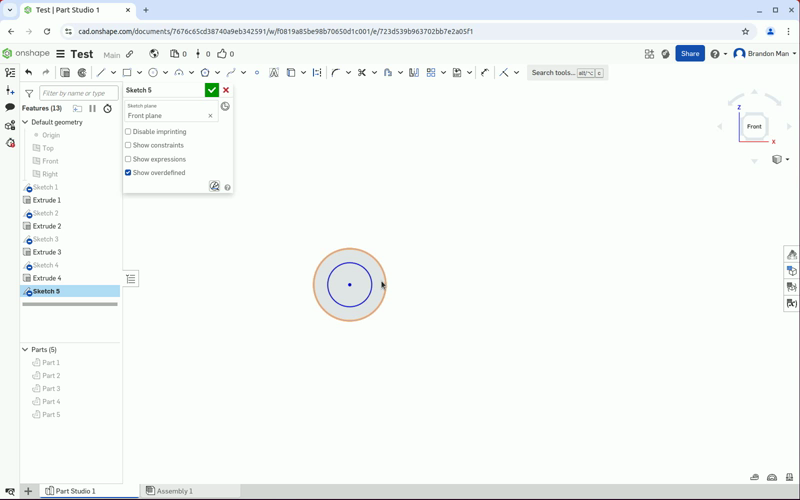
scroll(6)
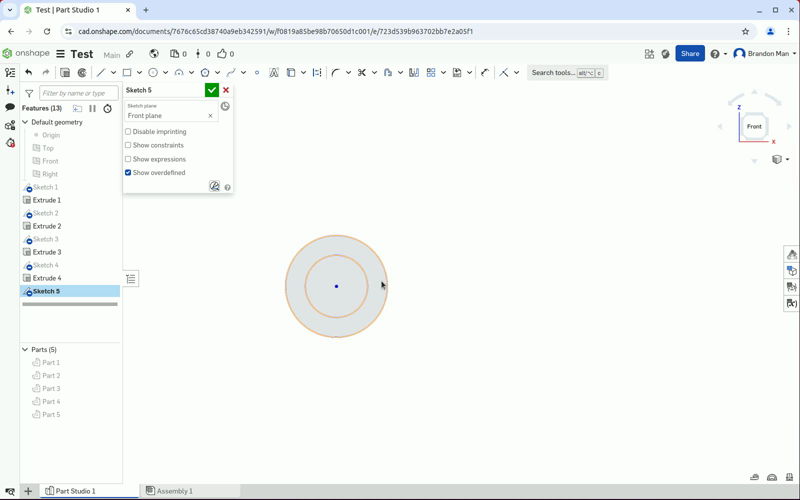
scroll(6)
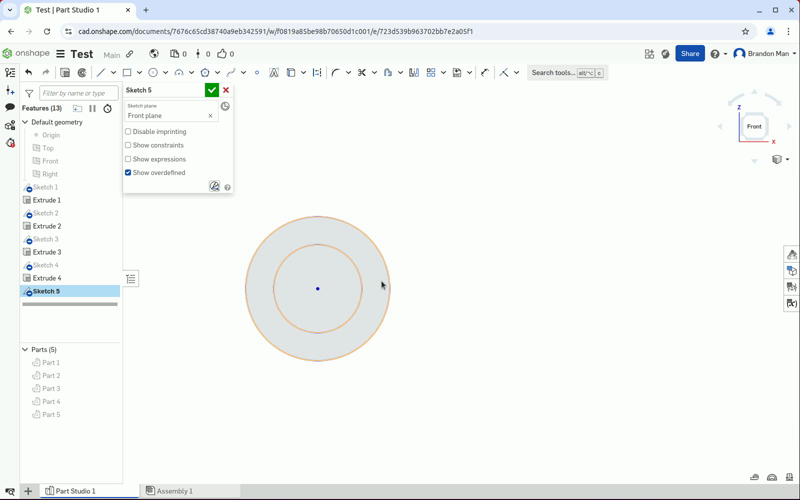
scroll(6)
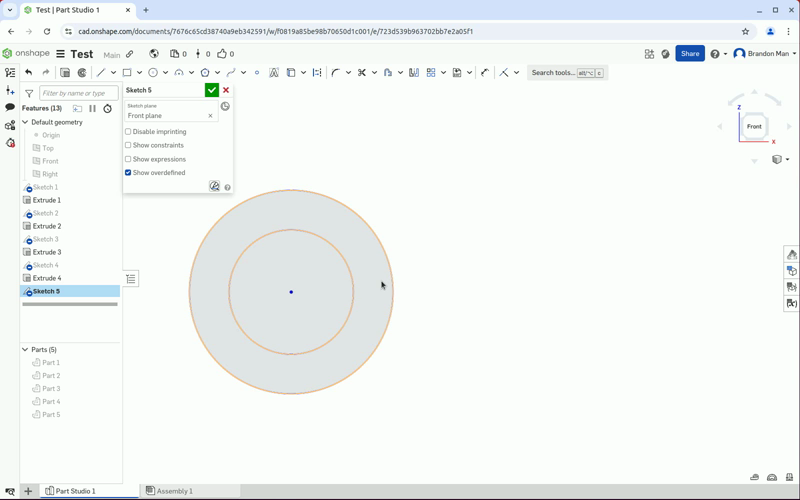
scroll(6)
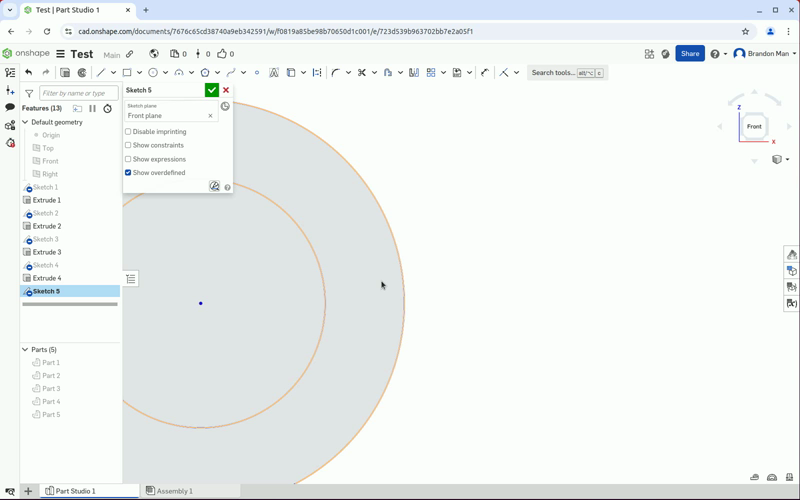
click(381, 280)
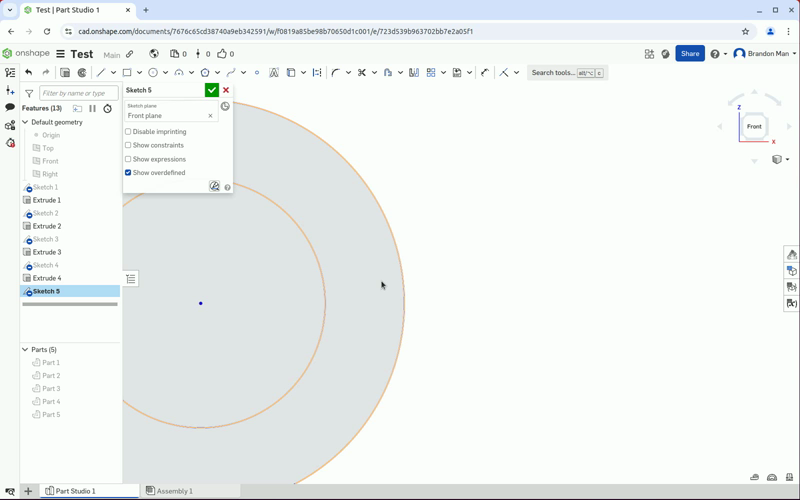
scroll(-6)
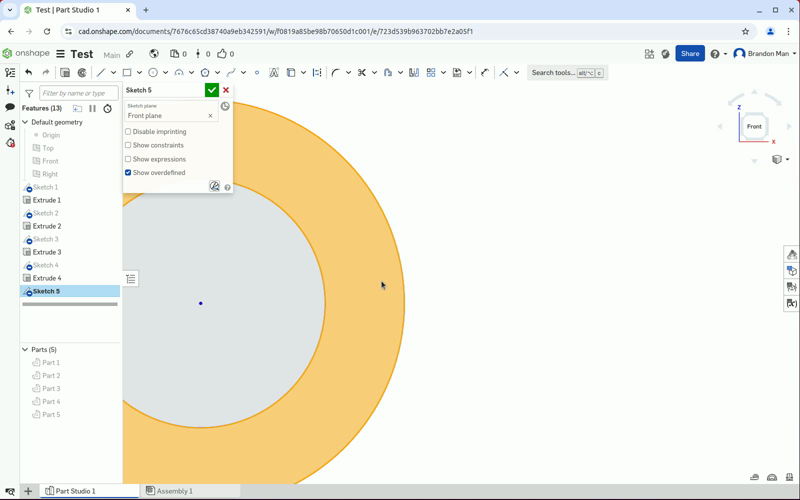
scroll(-6)
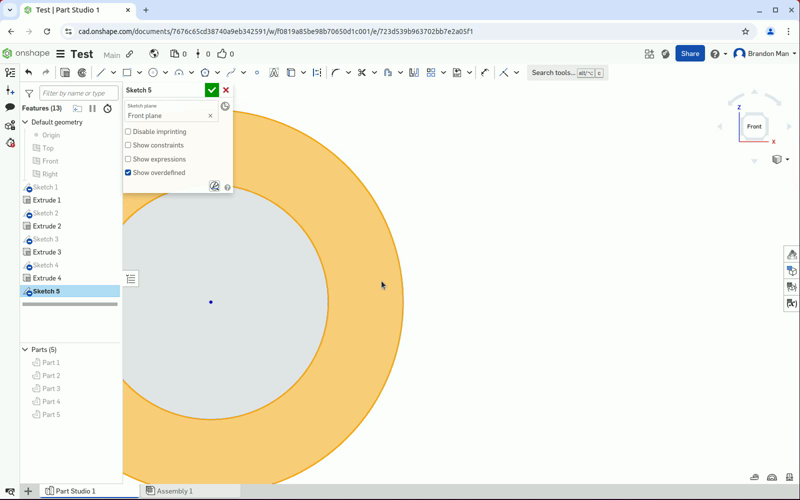
scroll(-6)
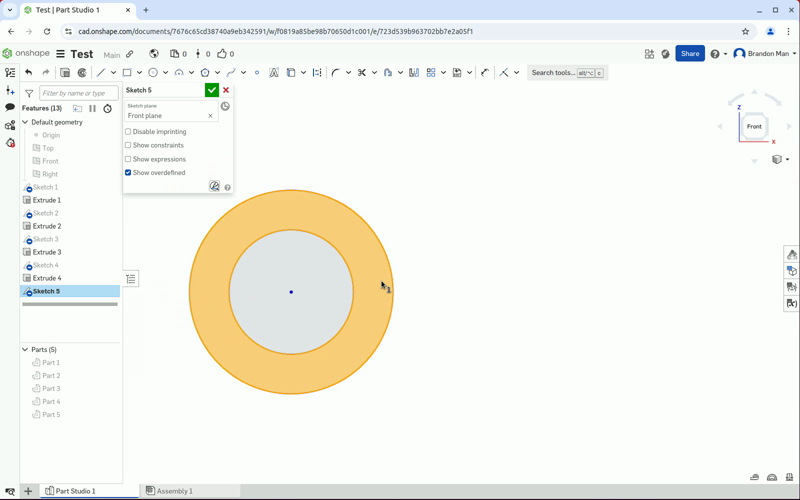
scroll(-6)
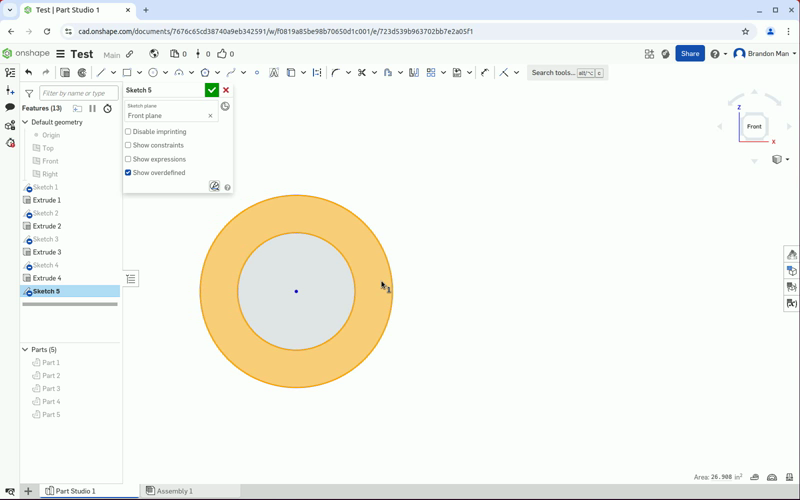
scroll(-6)
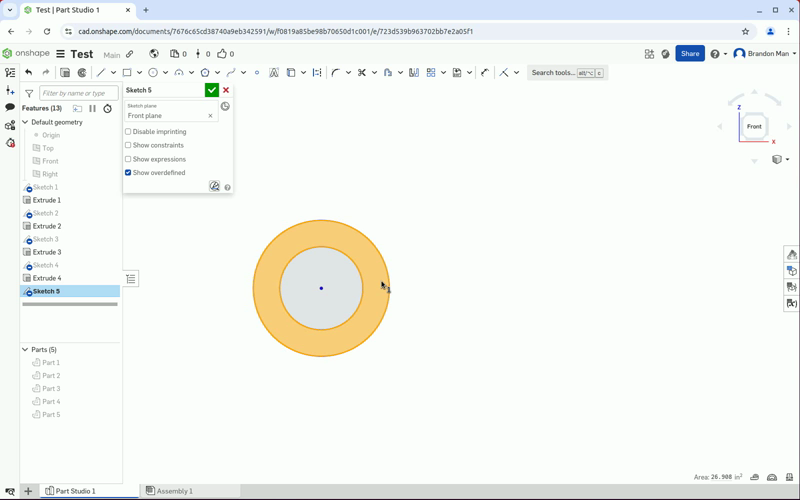
scroll(-6)
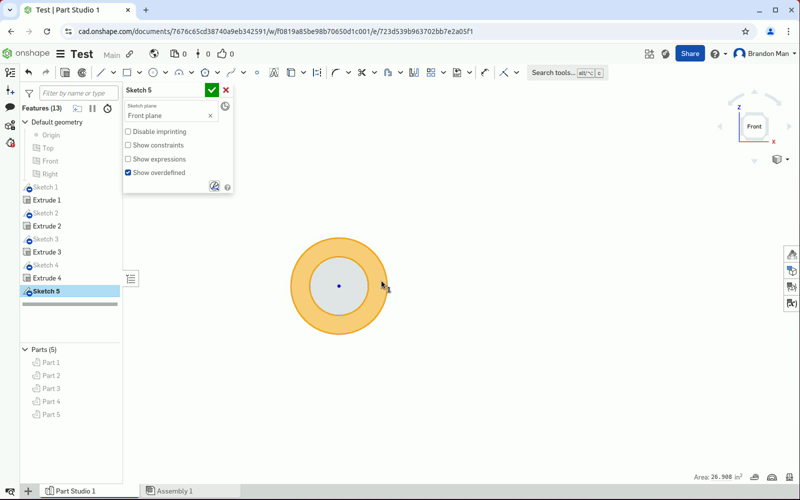
scroll(-6)
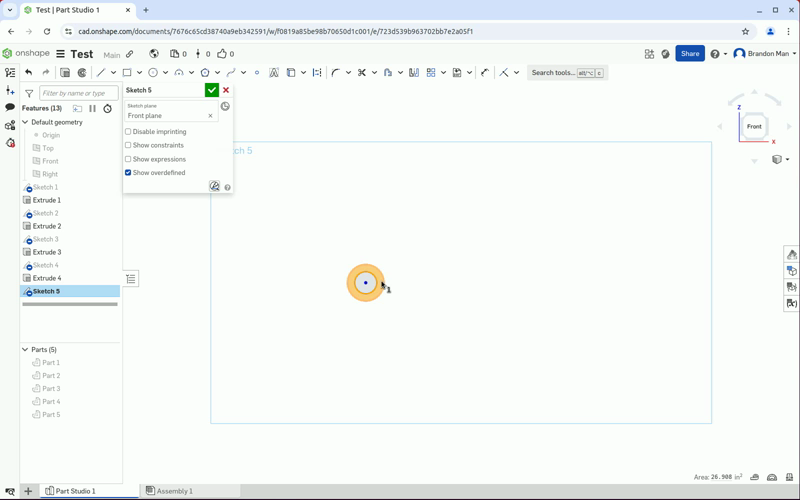
mouse_move(73, 352)
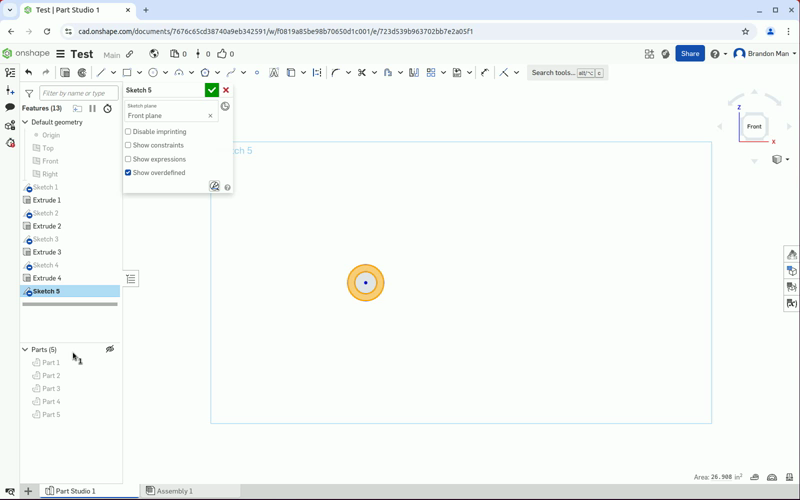
key(shift+y)
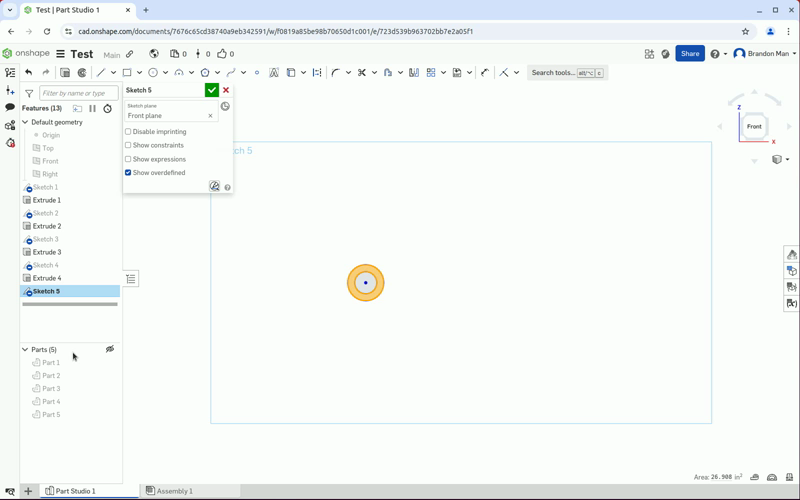
key(shift+e)
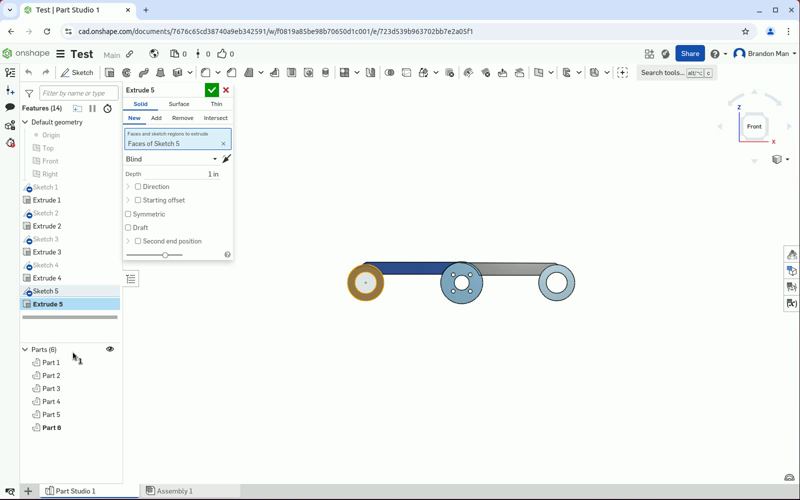
mouse_move(143, 106)
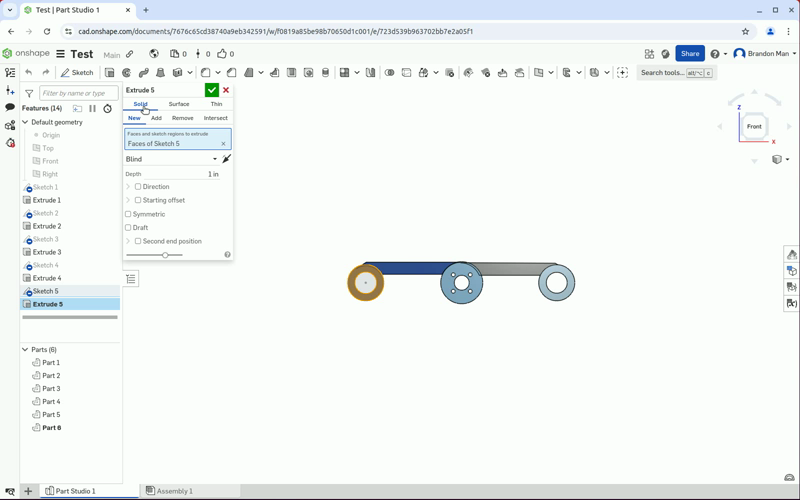
click(143, 106)
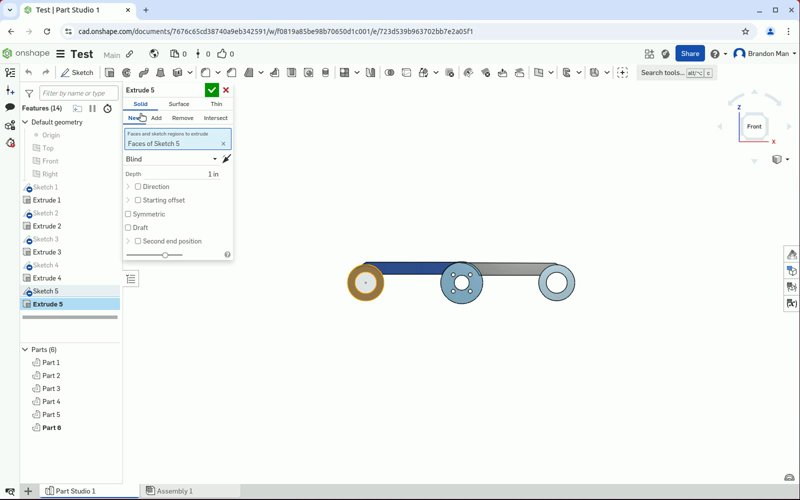
mouse_move(137, 120)
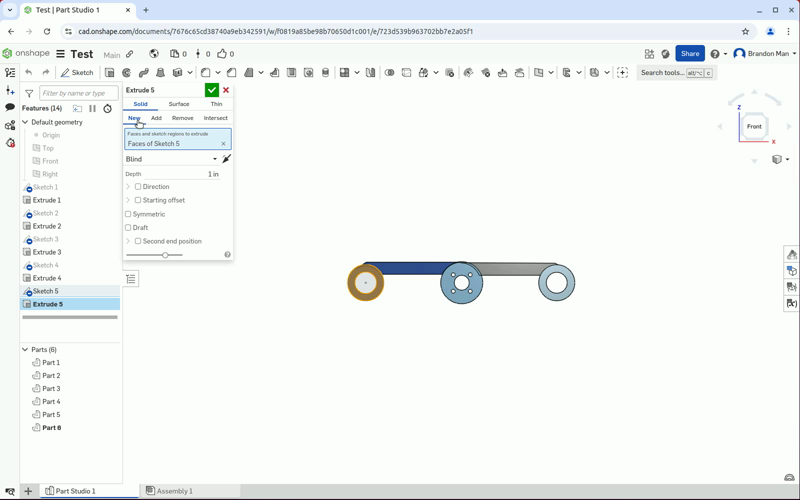
click(137, 120)
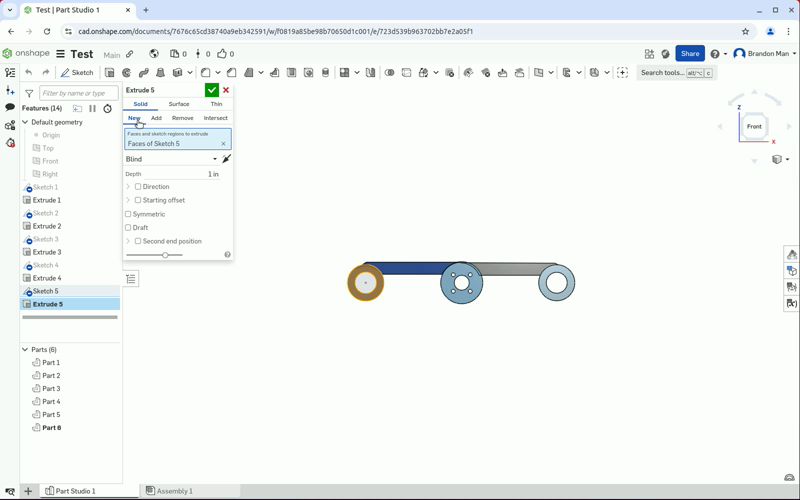
key(tab, 4)
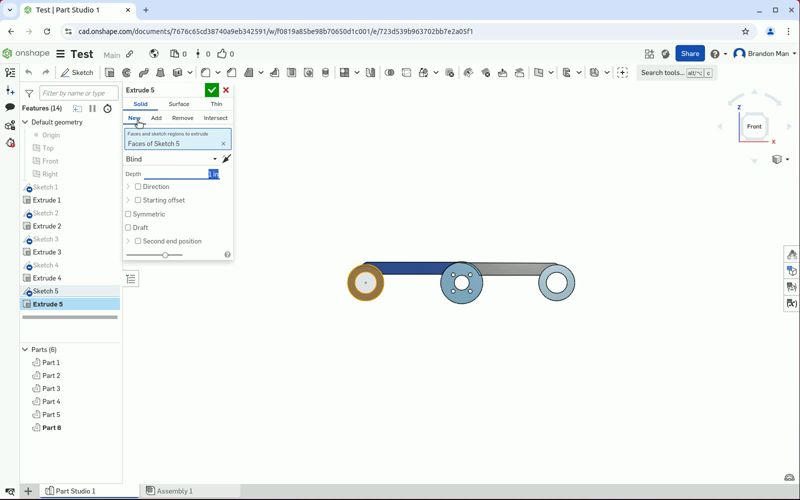
text(1.444)
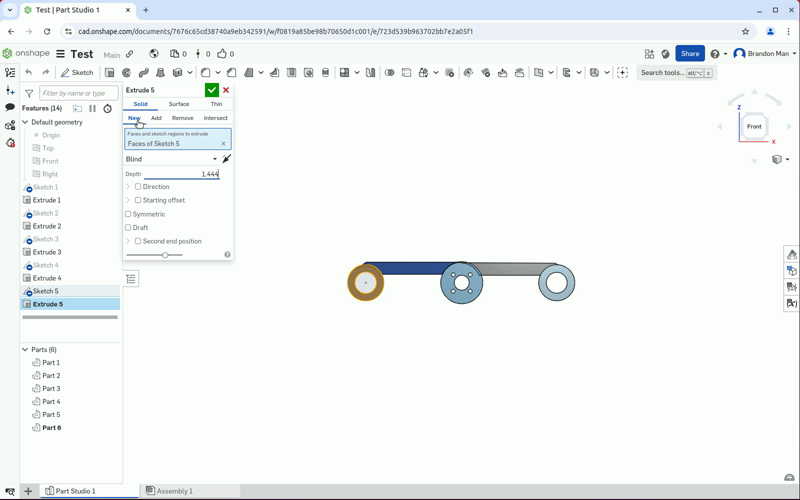
key(enter)
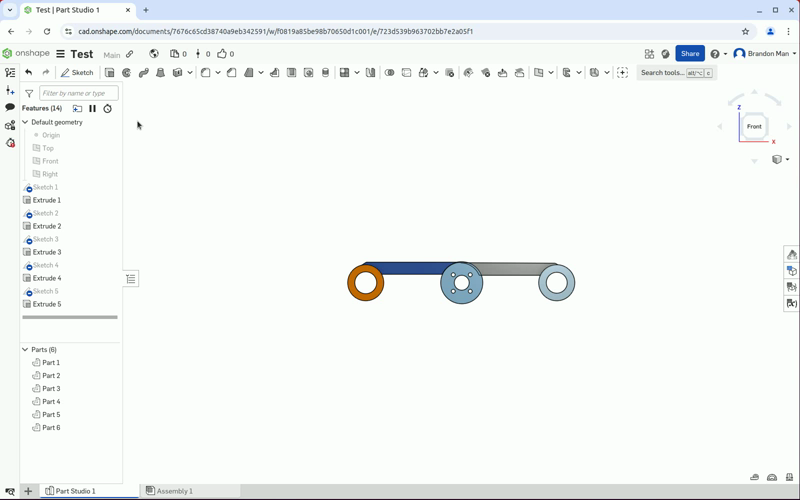
key(shift+h)
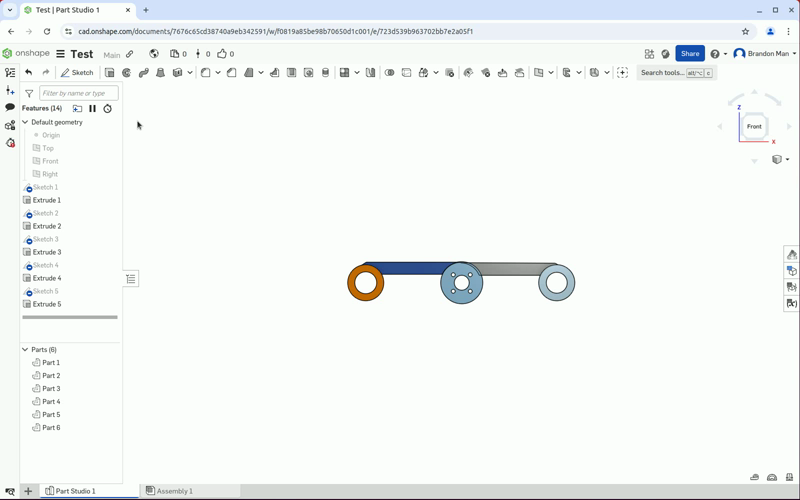
key(shift+h)
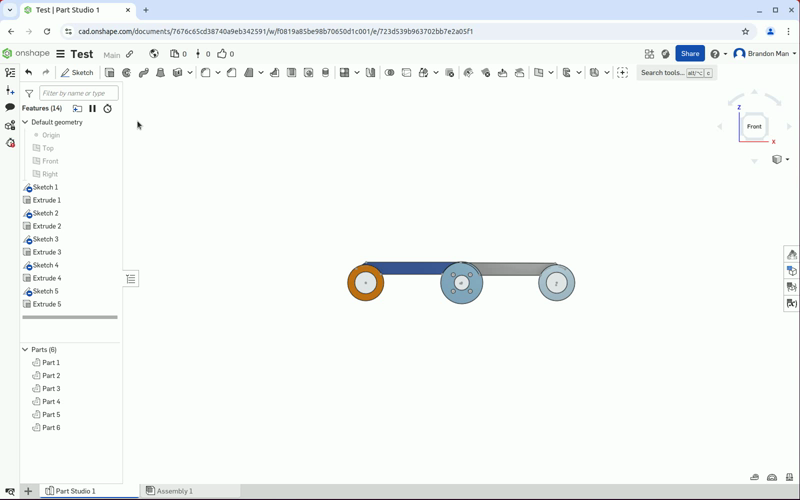
key(shift+7)
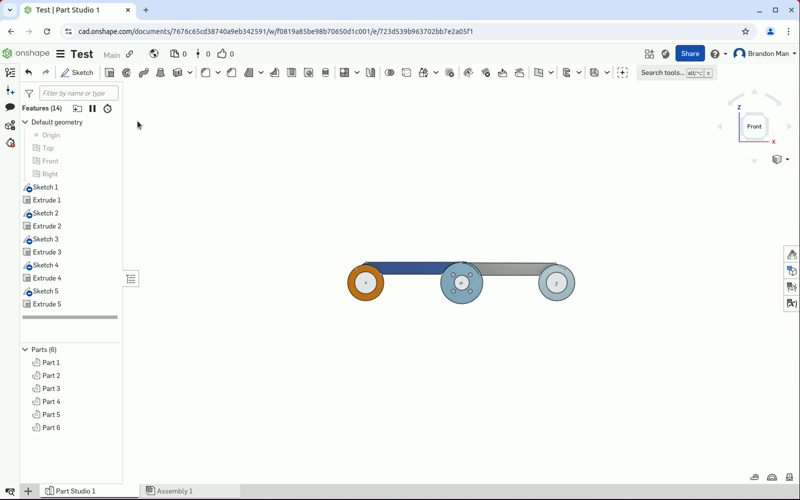
key(left, 2)
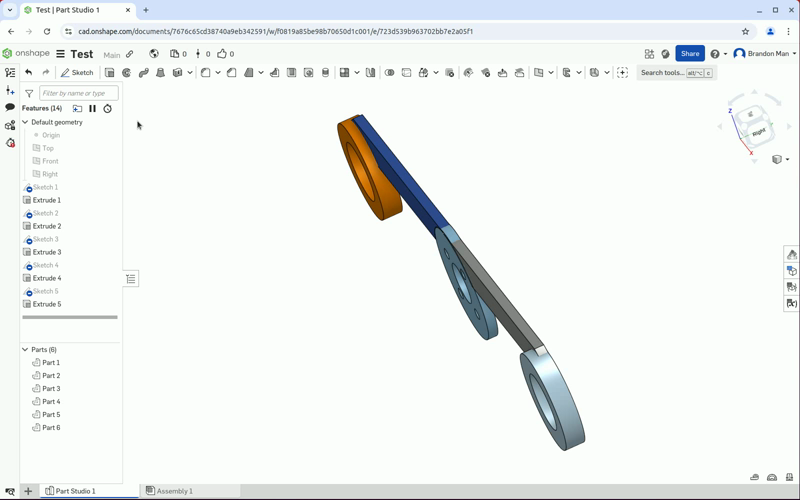
key(down, 2)
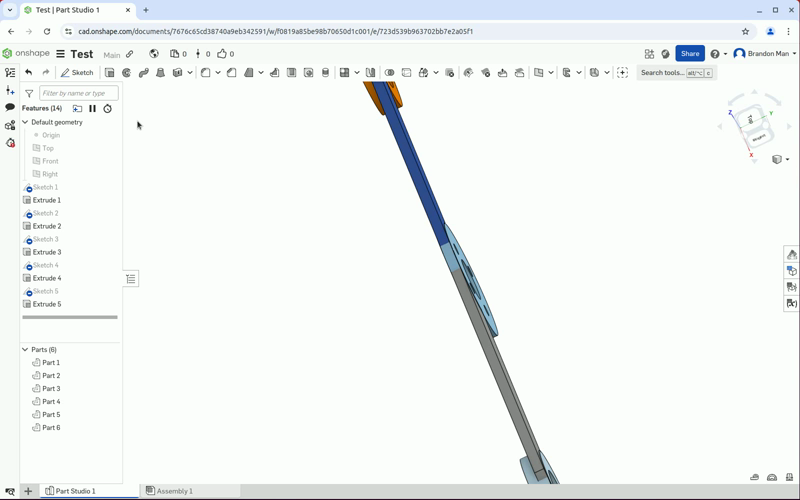
key(up, 2)
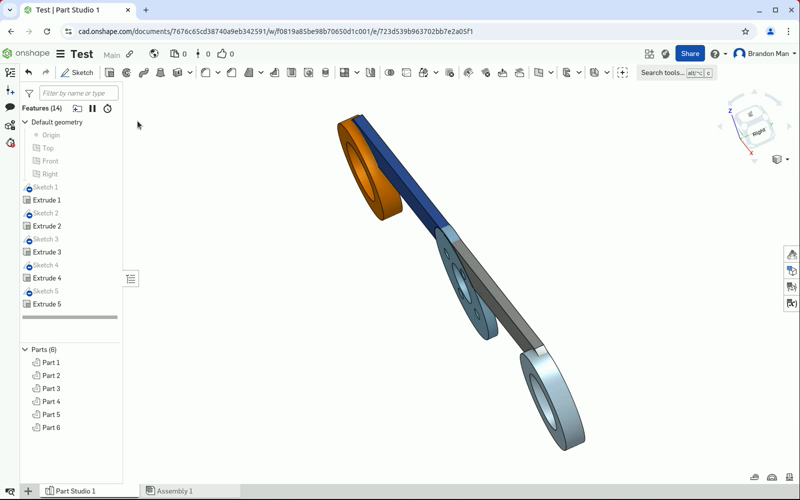
key(right, 2)
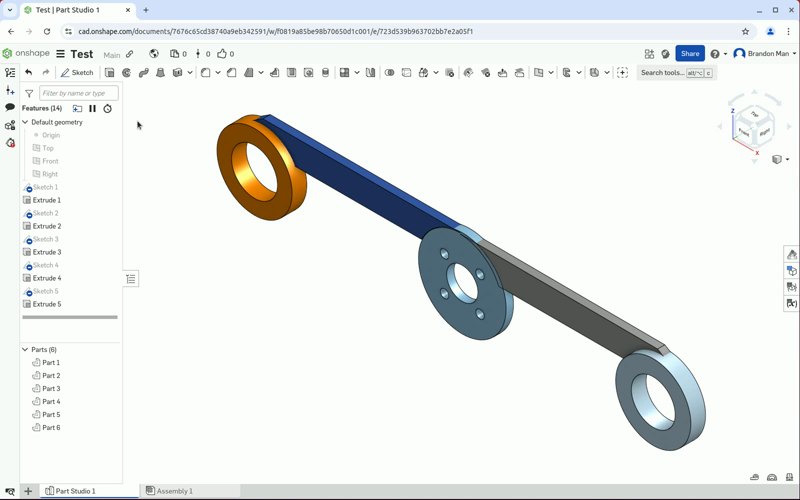
mouse_move(73, 189)
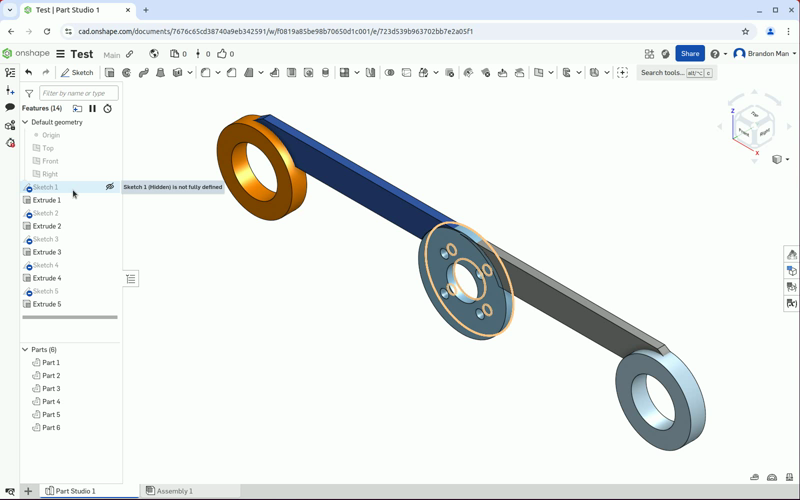
click(73, 189)